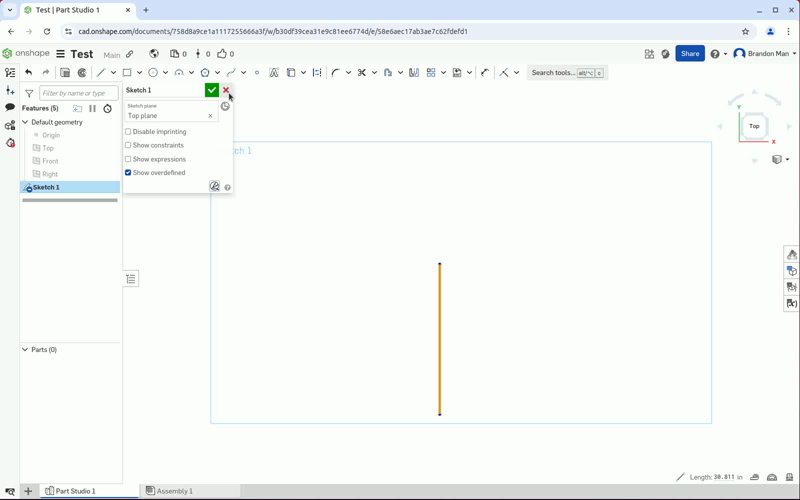
key(shift+h)
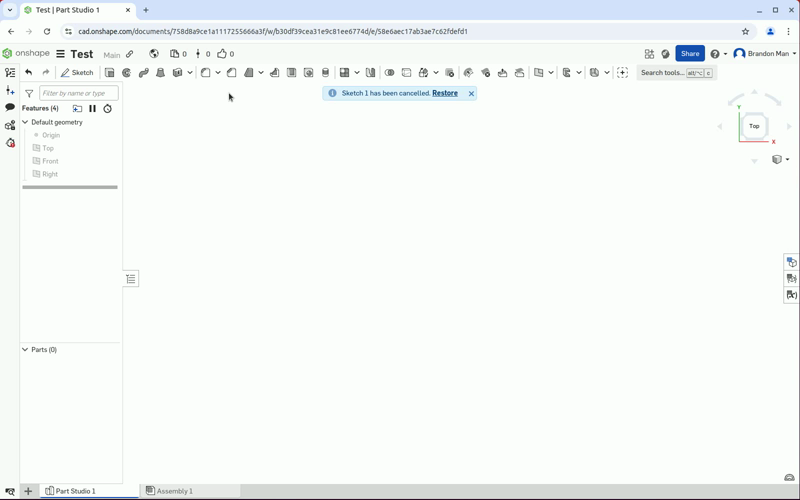
mouse_move(73, 352)
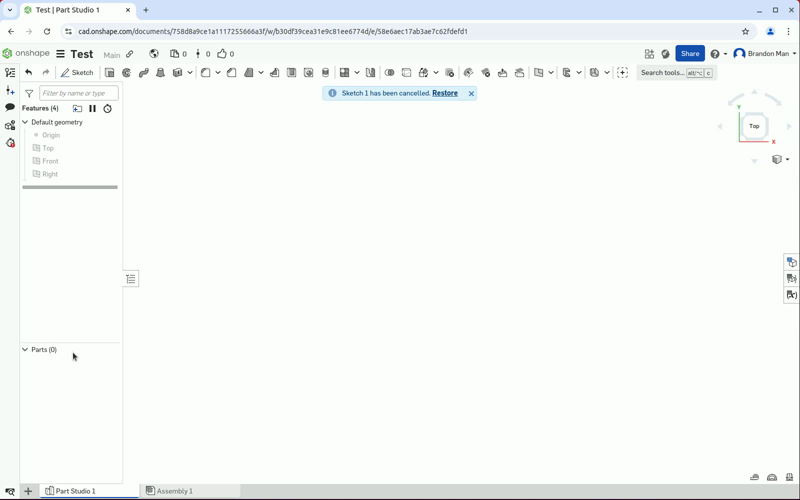
key(y)
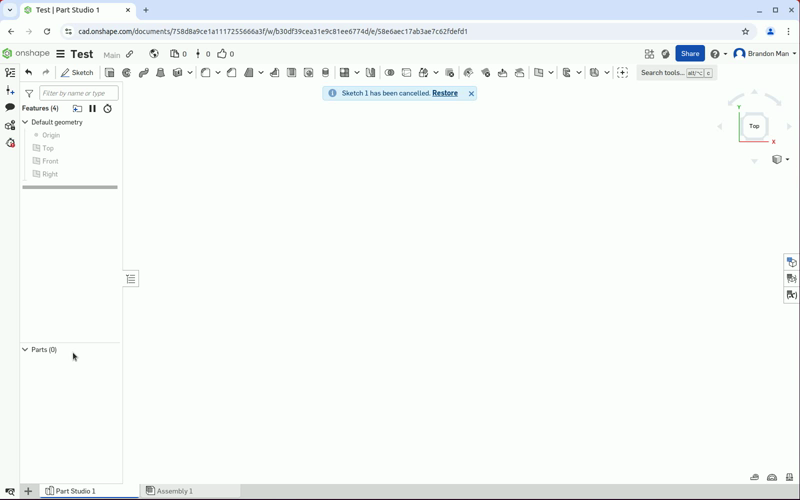
key(shift+p)
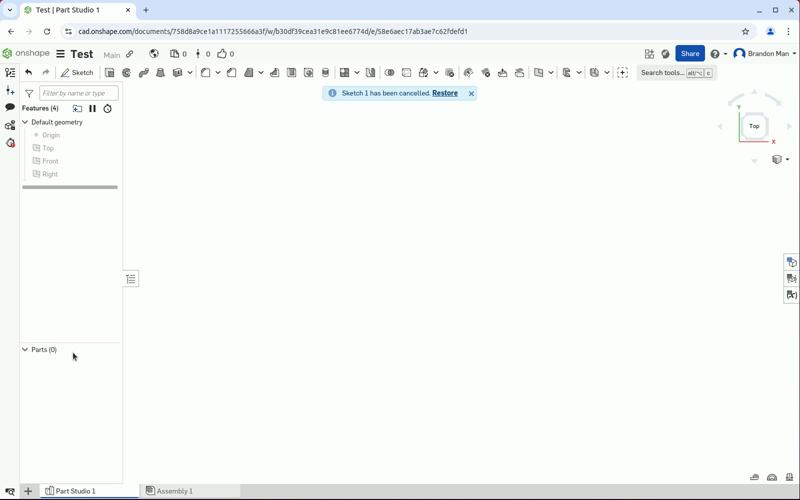
key(space)
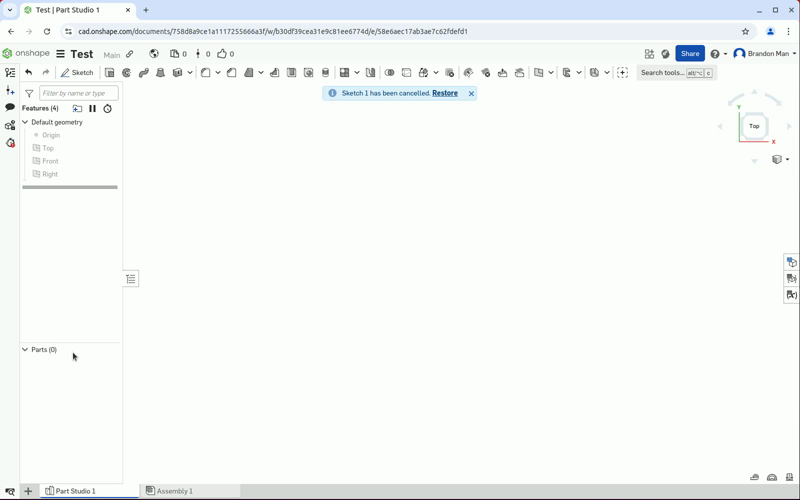
key_down(shift)
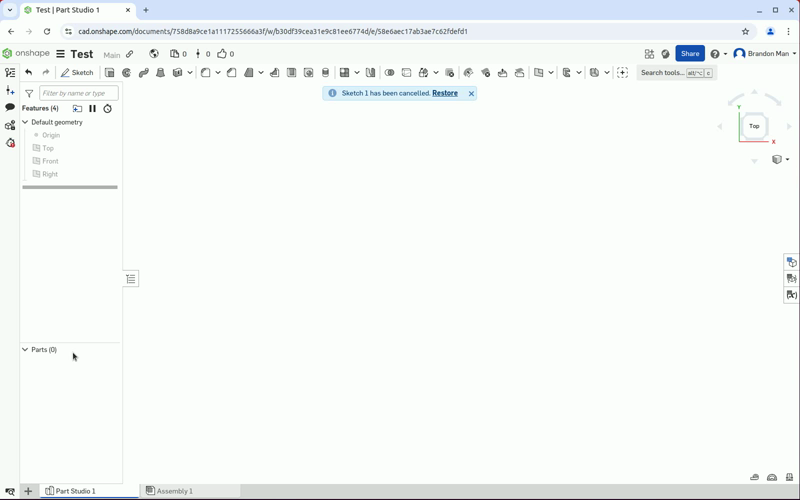
key(up)
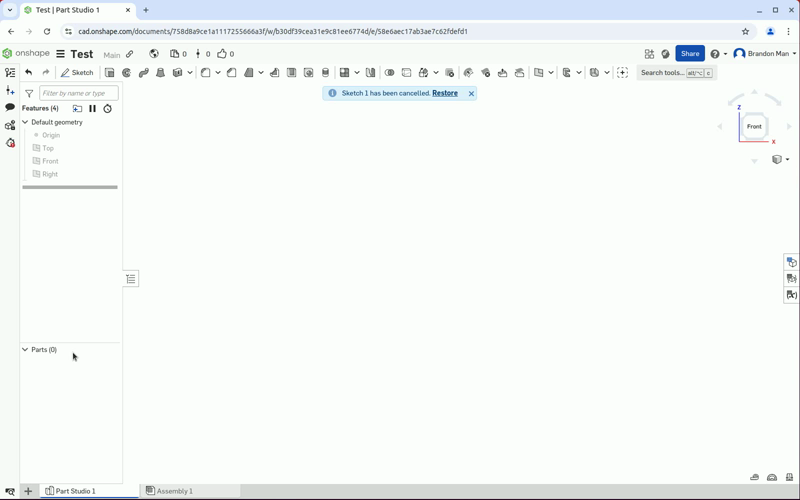
key_up(shift)
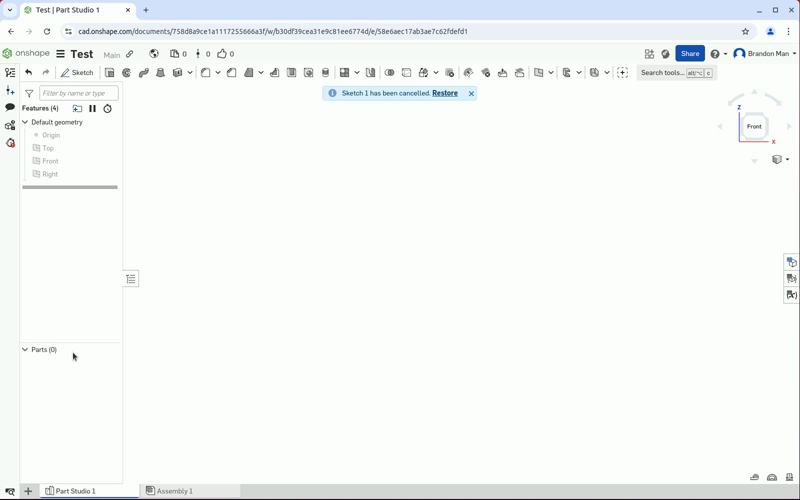
mouse_move(73, 352)
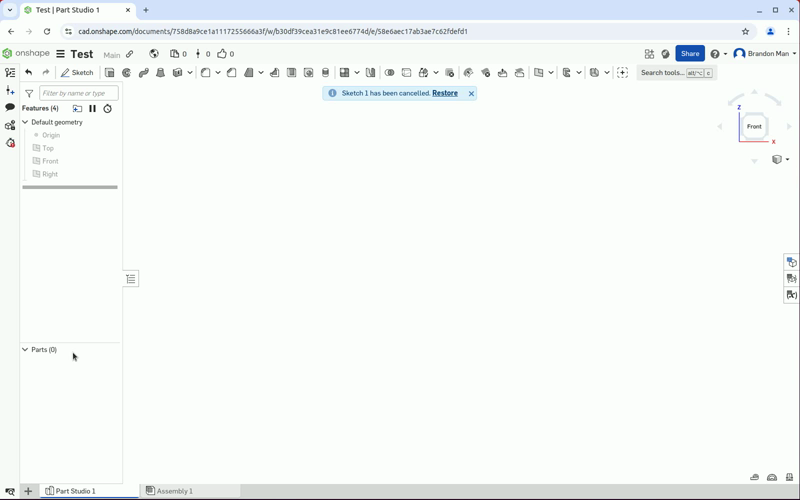
key(shift+y)
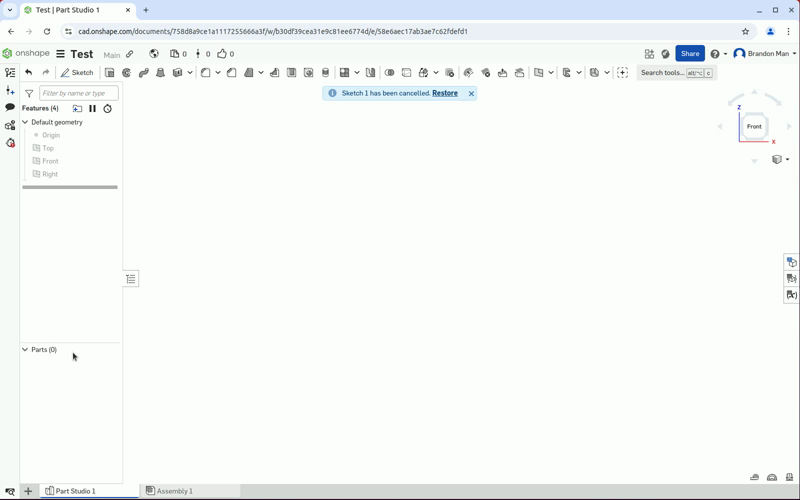
key(shift+s)
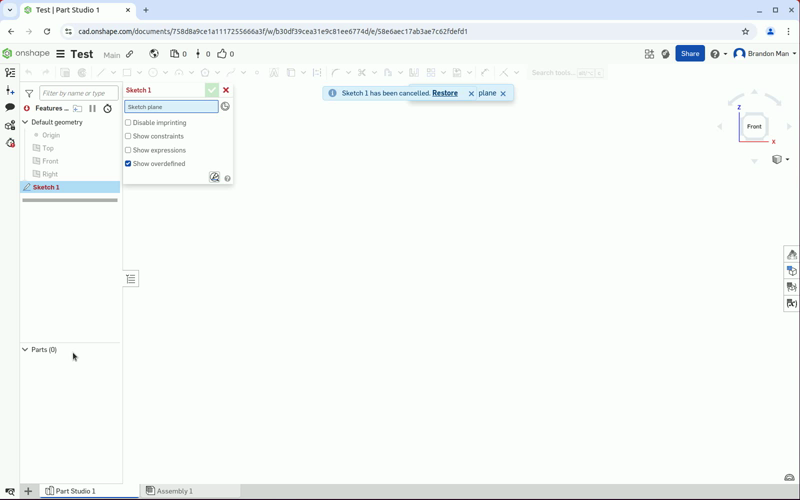
mouse_move(73, 163)
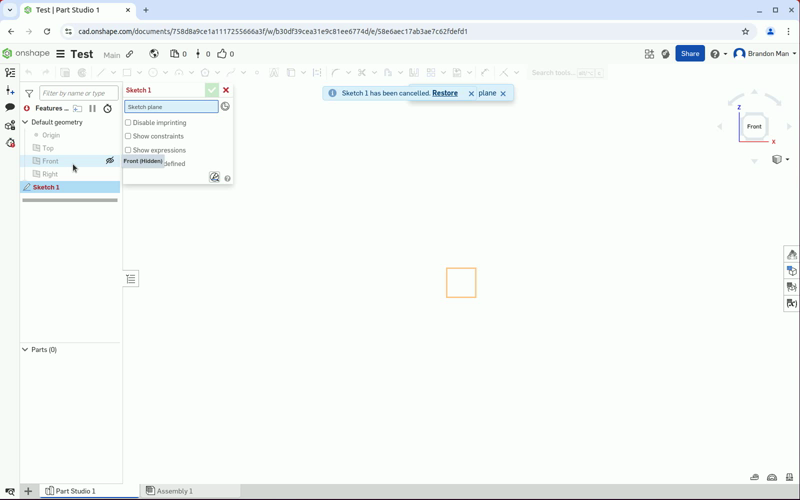
click(73, 163)
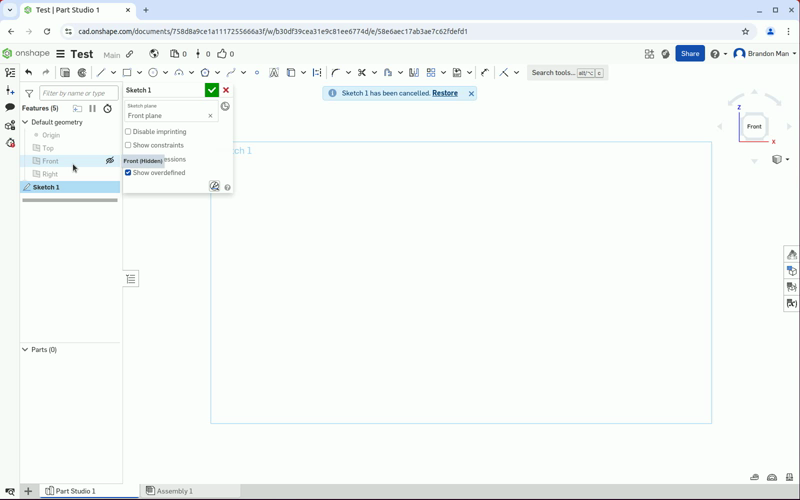
mouse_move(73, 352)
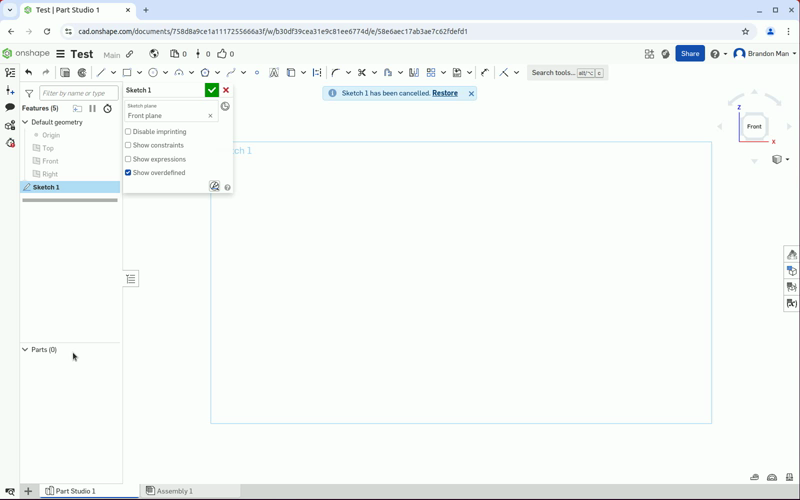
key(y)
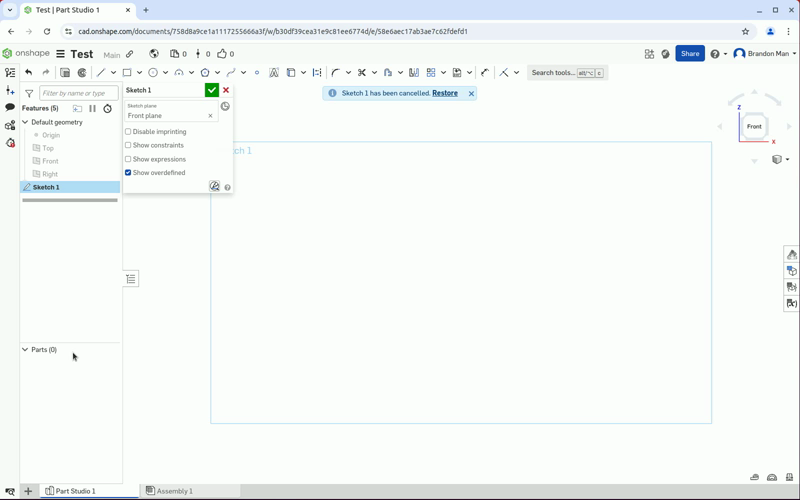
key(a)
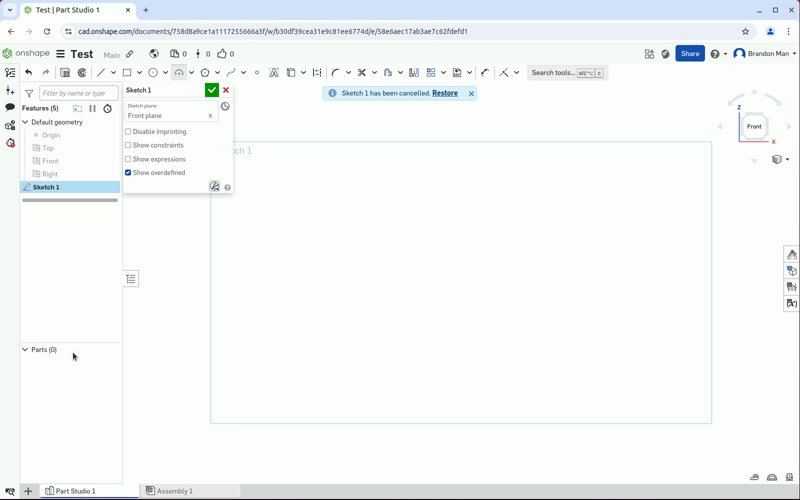
key_down(shift)
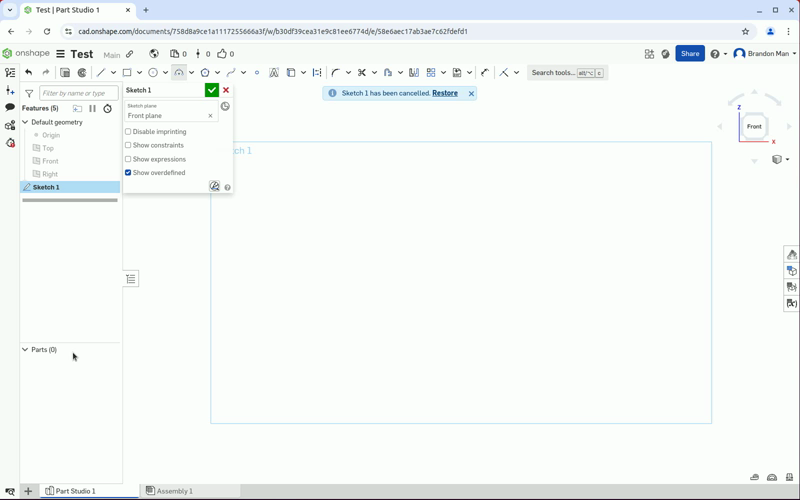
mouse_move(399, 280)
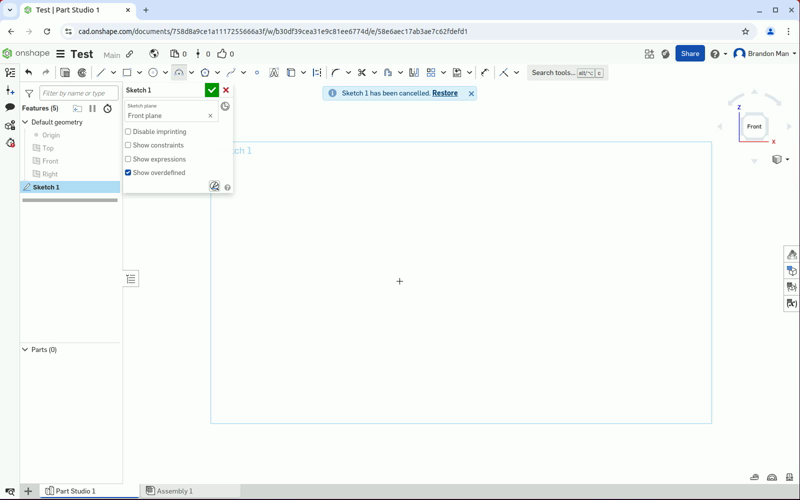
click(399, 280)
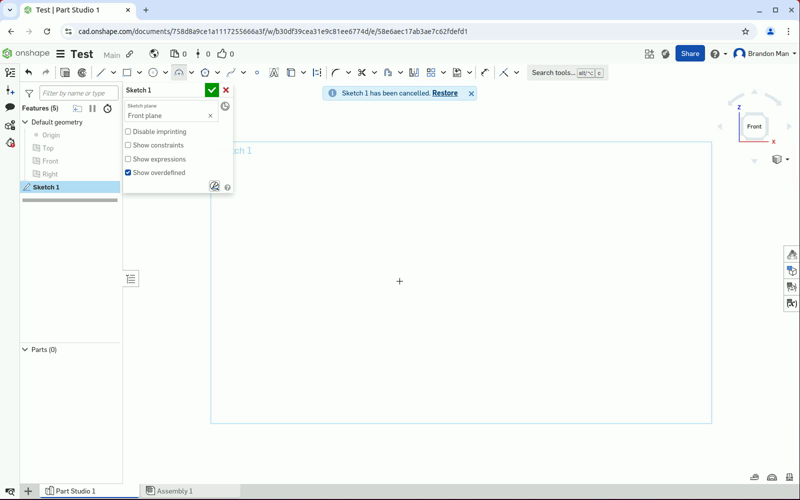
key_up(shift)
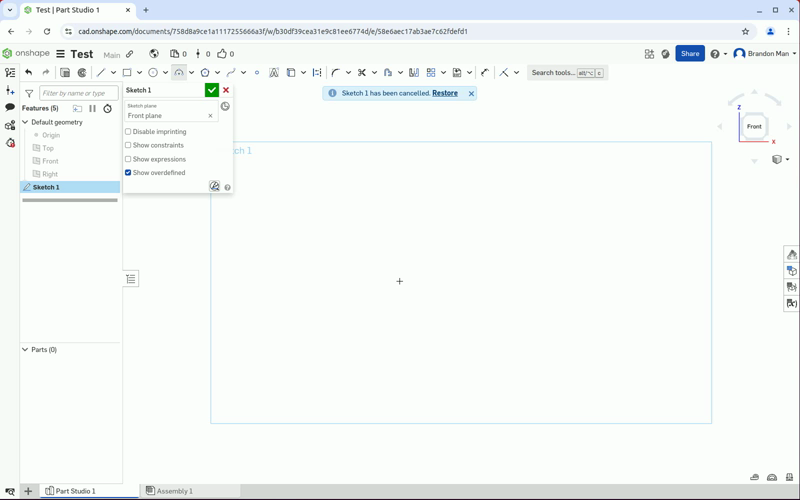
key_down(shift)
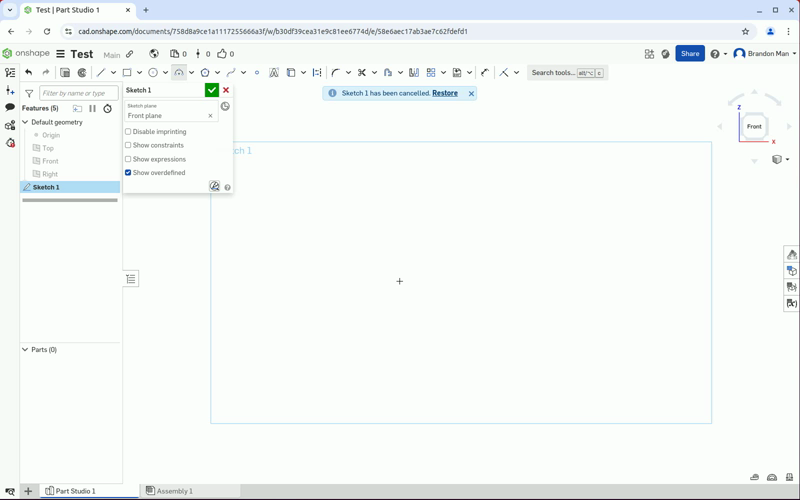
mouse_move(458, 276)
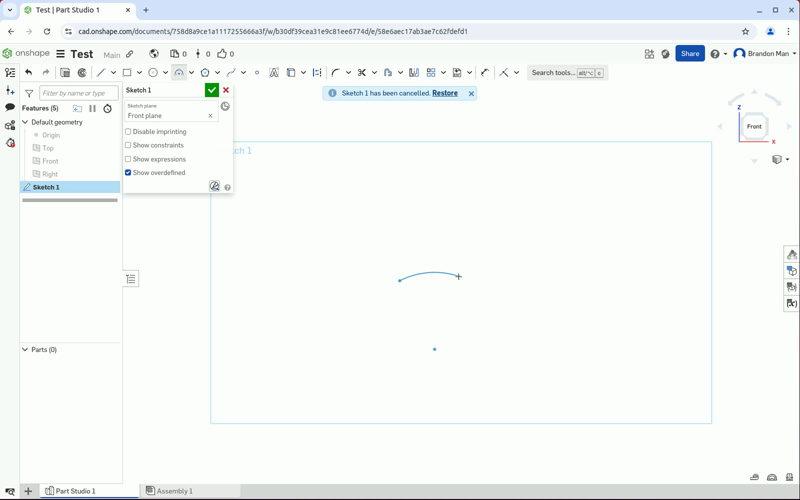
click(458, 276)
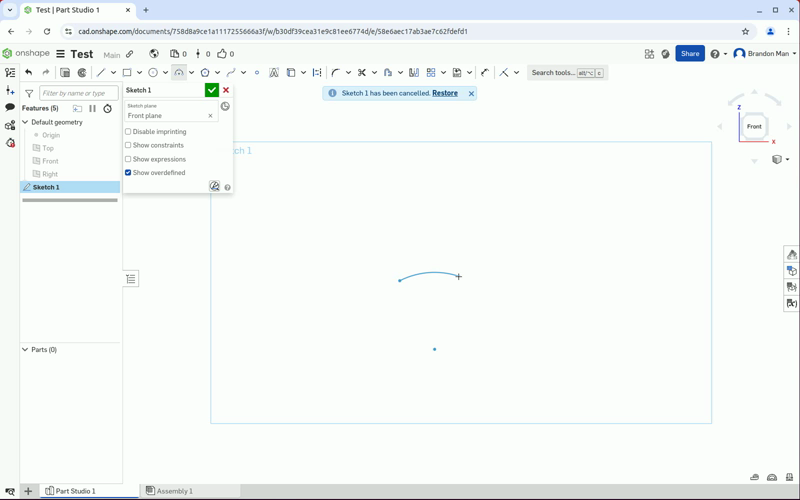
mouse_move(429, 277)
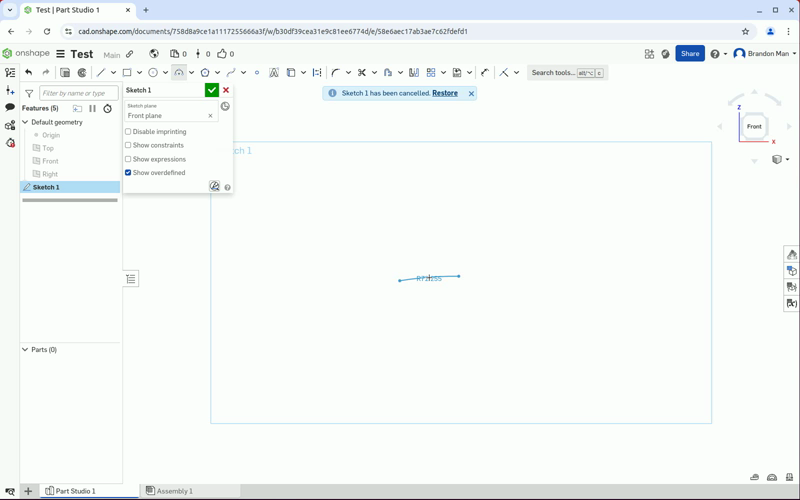
click(429, 277)
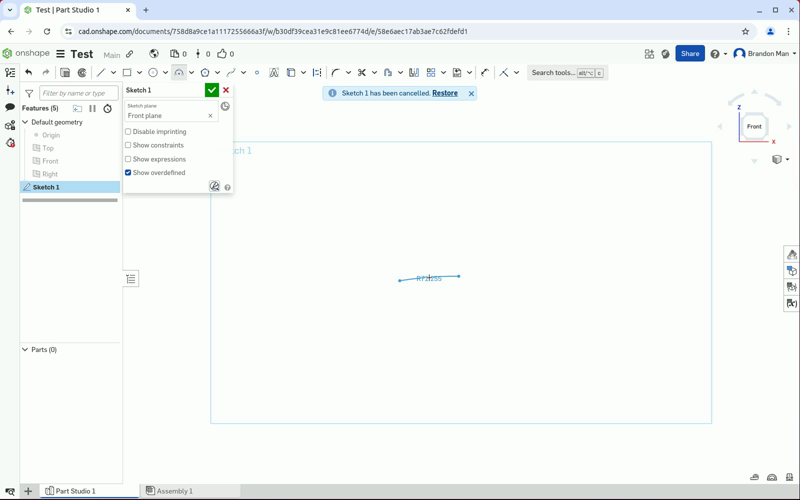
key_up(shift)
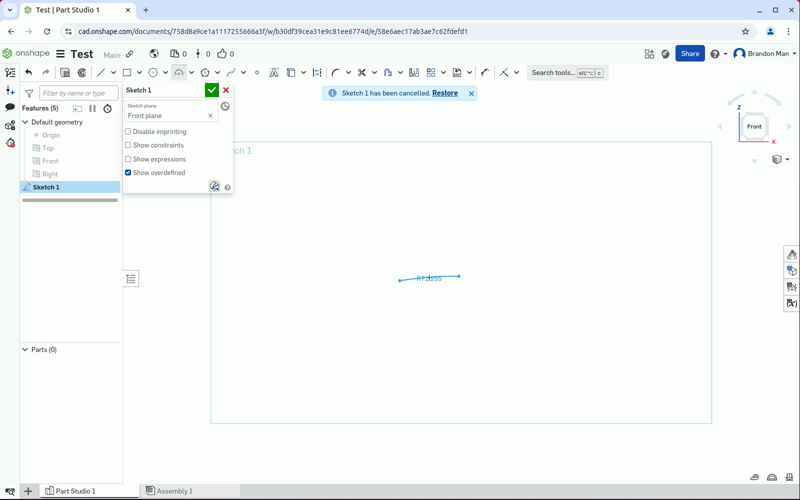
key(esc)
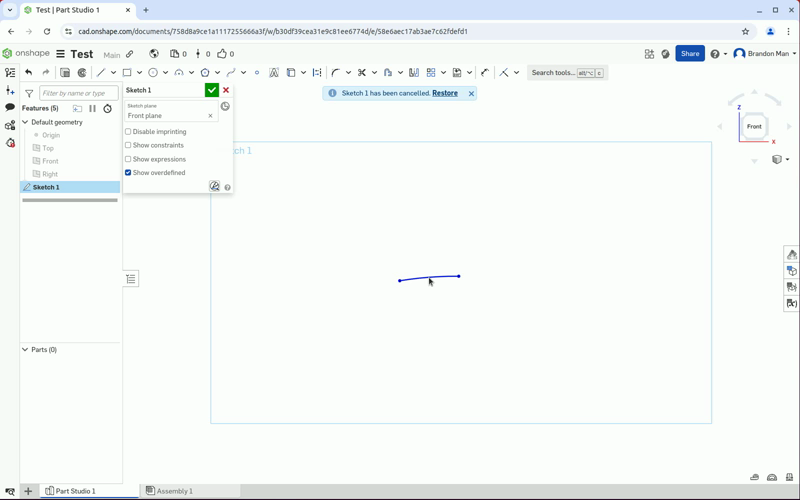
key(l)
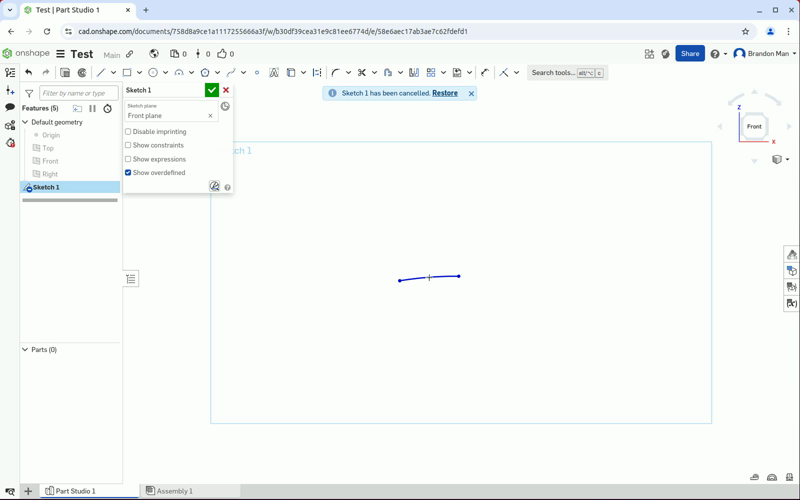
mouse_move(458, 276)
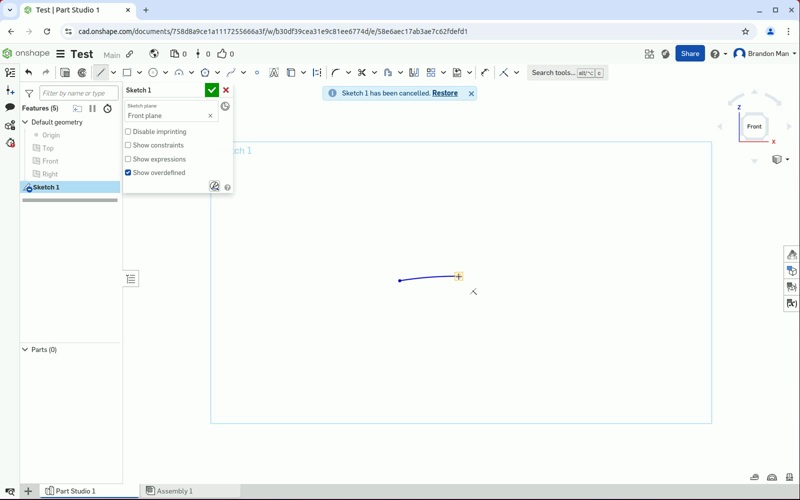
click(458, 276)
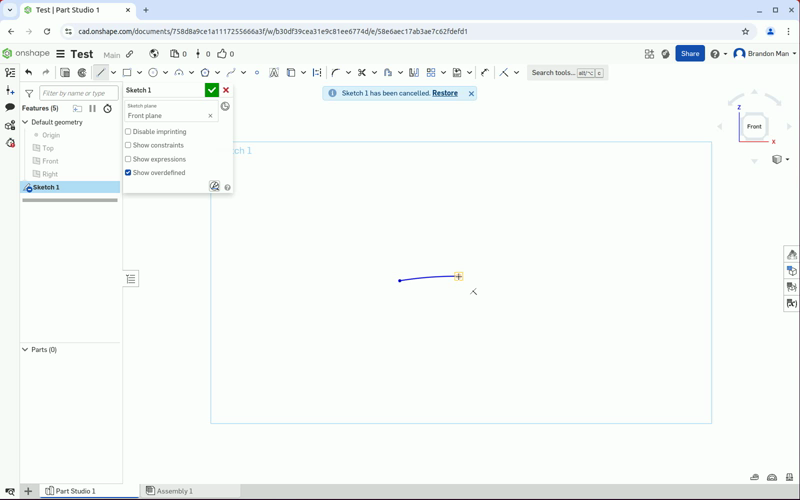
key_down(shift)
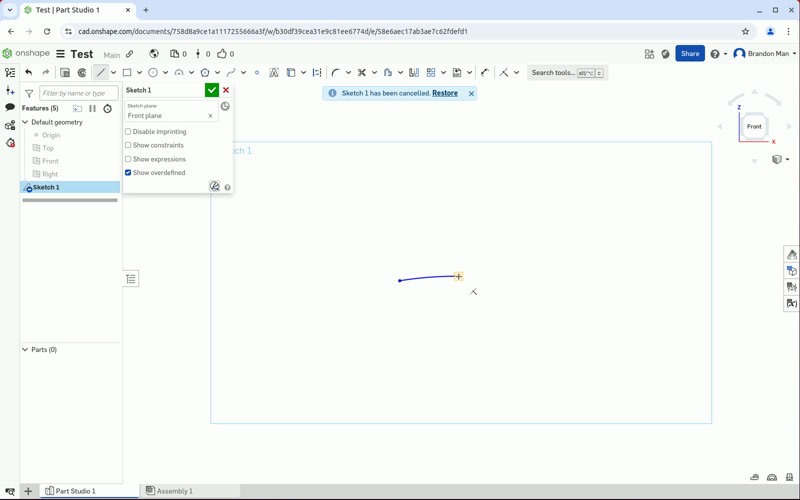
mouse_move(489, 276)
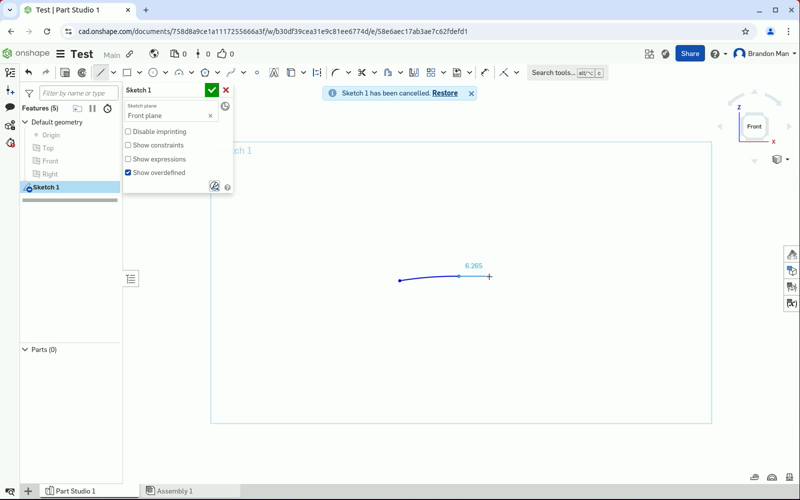
mouse_move(458, 275)
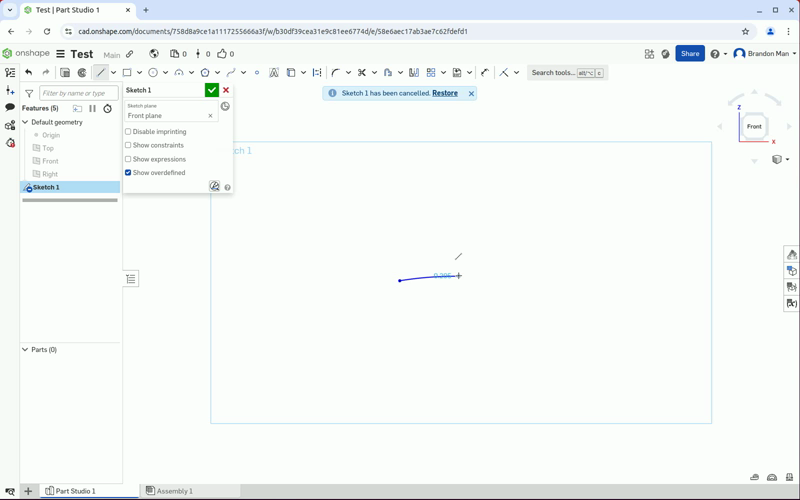
scroll(6)
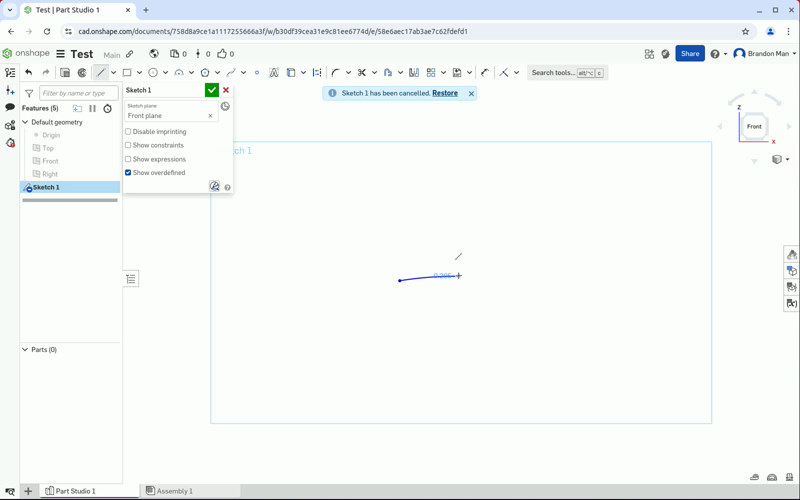
scroll(6)
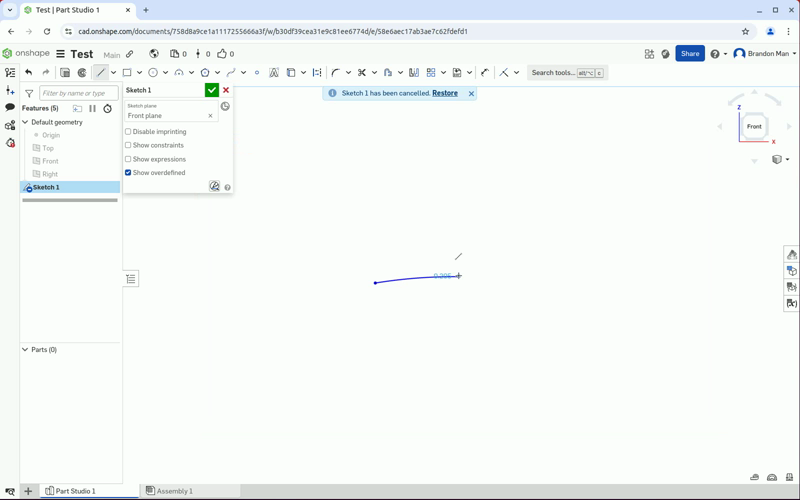
scroll(6)
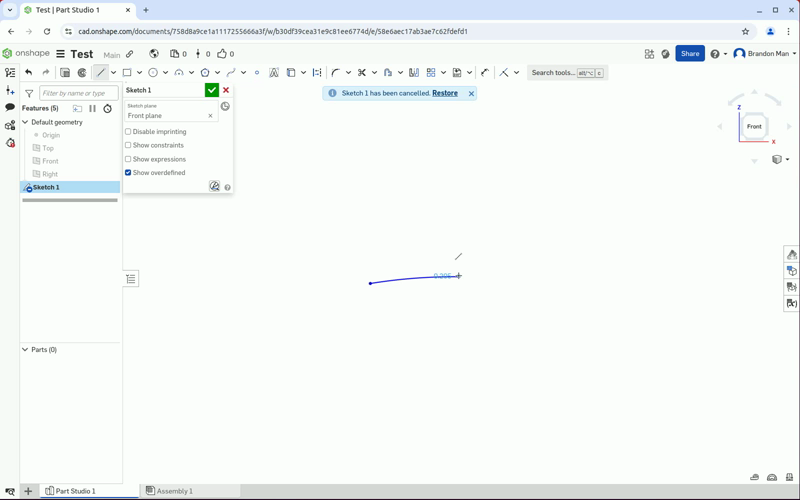
scroll(6)
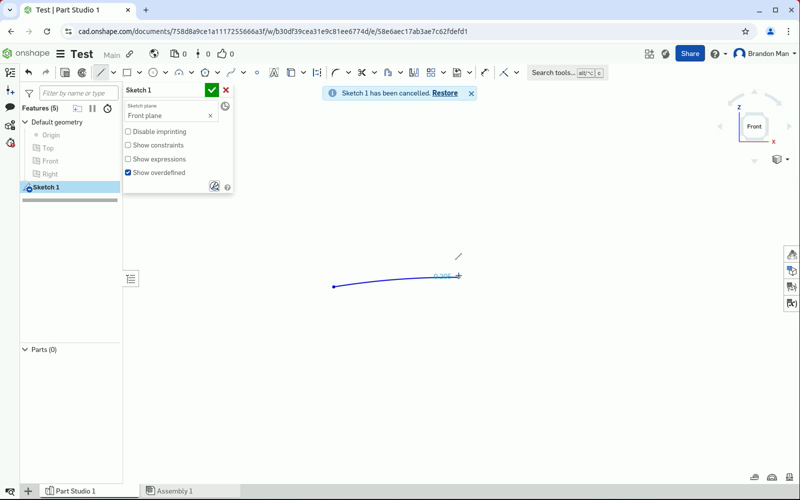
scroll(6)
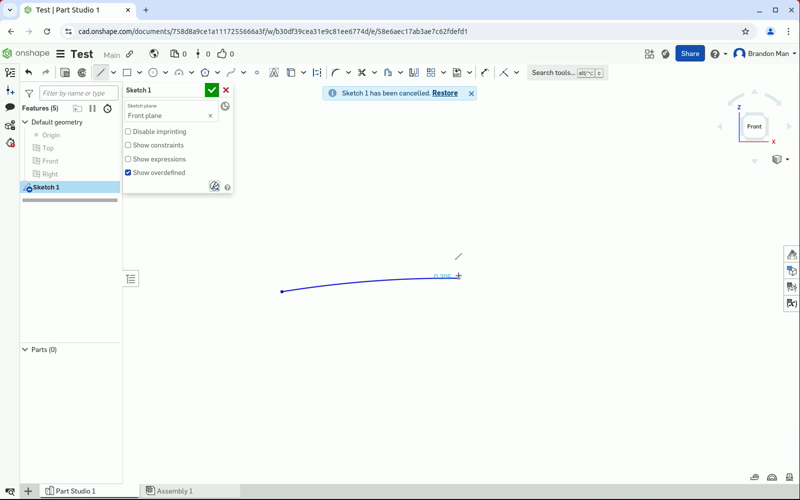
scroll(6)
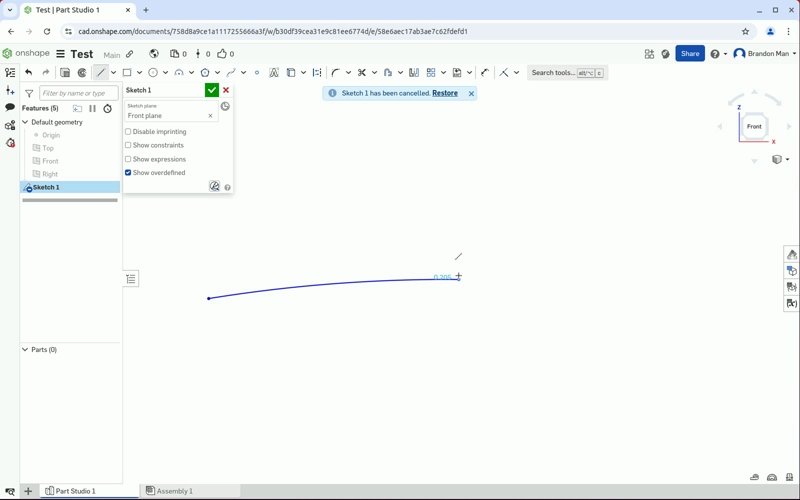
scroll(6)
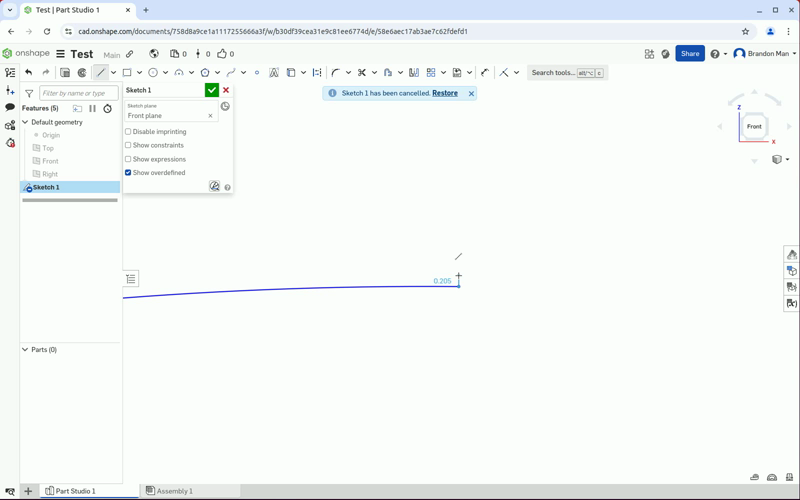
click(458, 275)
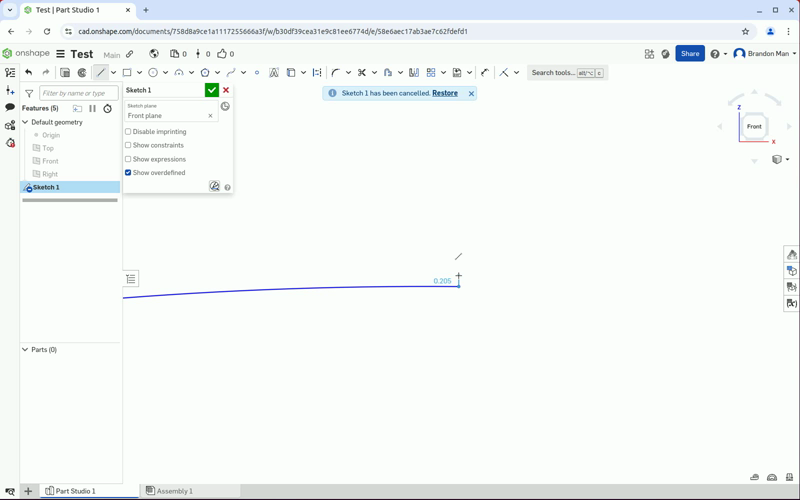
scroll(-6)
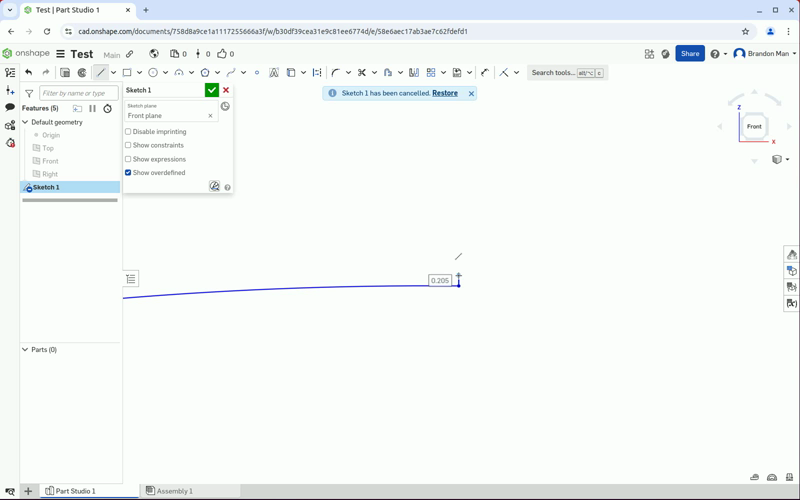
scroll(-6)
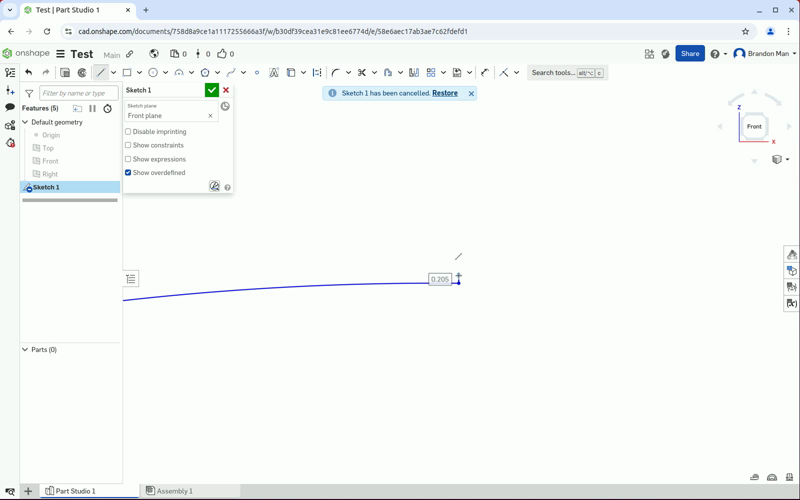
scroll(-6)
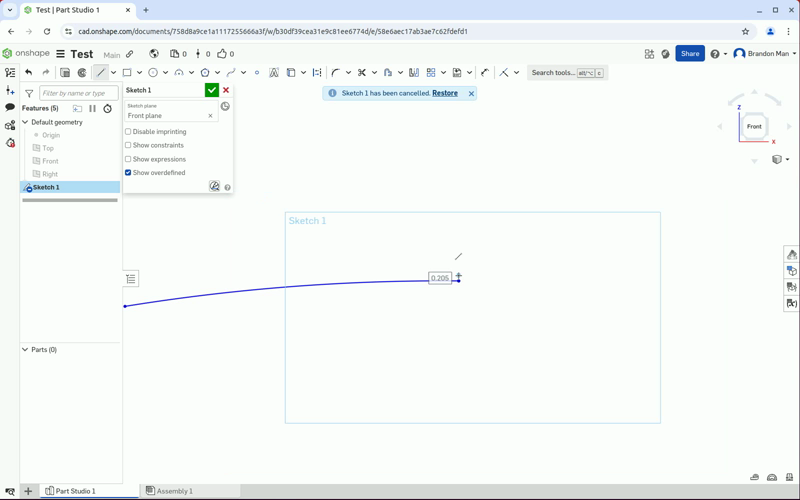
scroll(-6)
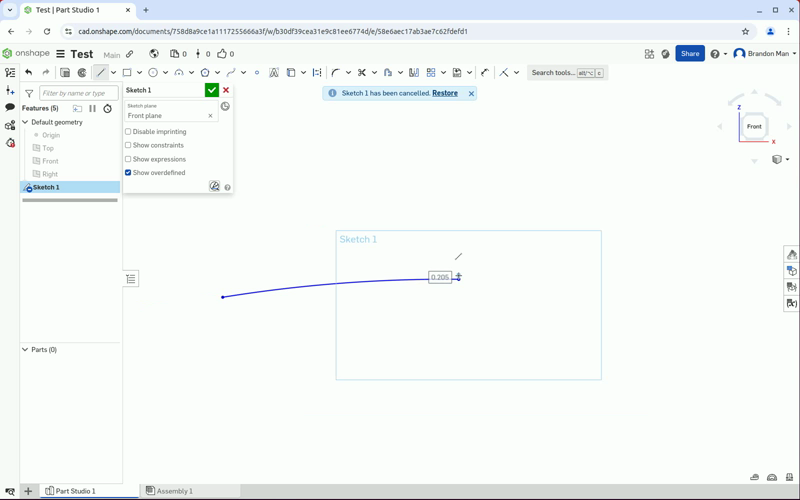
scroll(-6)
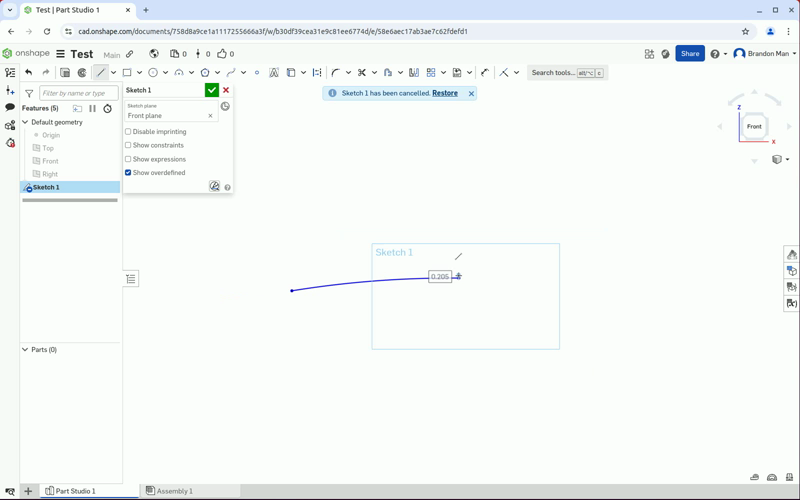
scroll(-6)
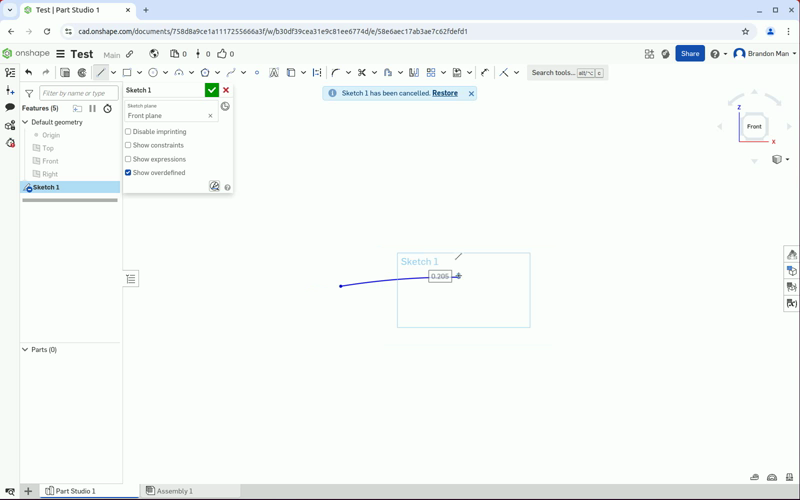
scroll(-6)
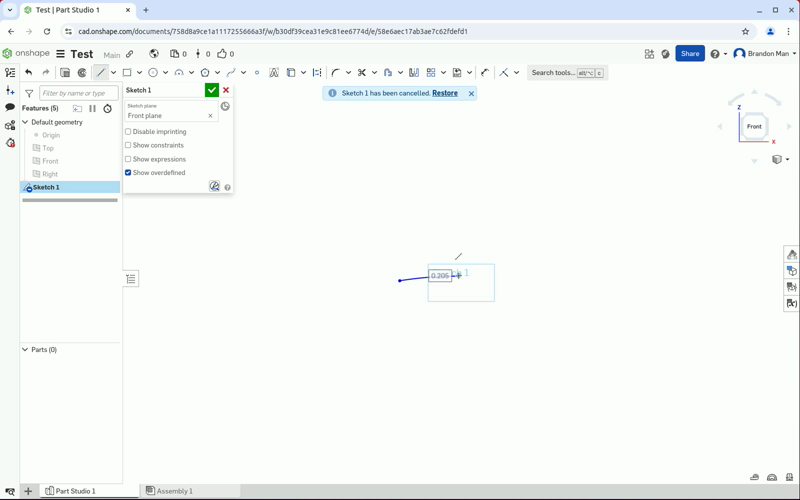
key_up(shift)
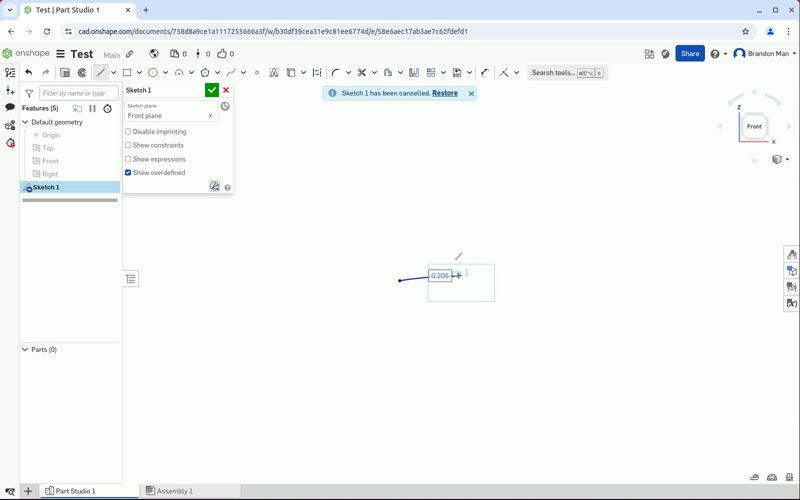
key(esc)
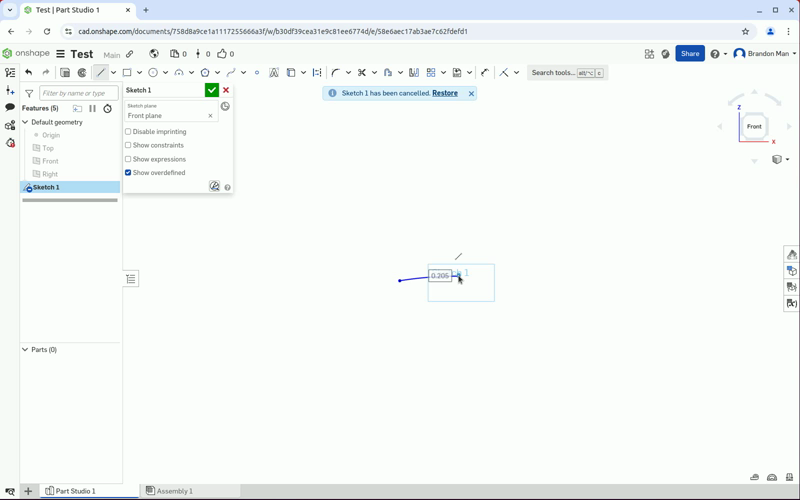
key(a)
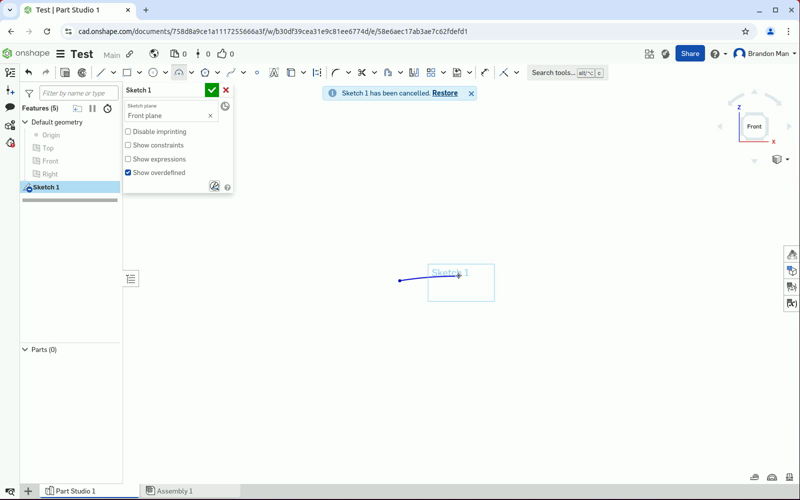
mouse_move(458, 275)
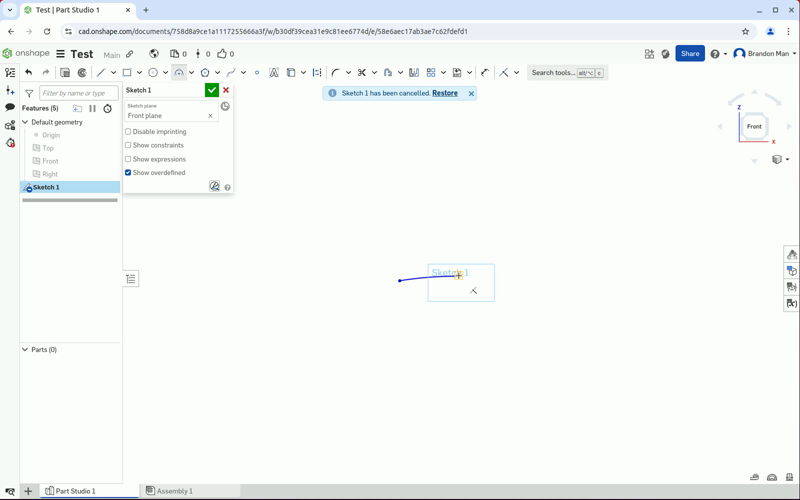
scroll(6)
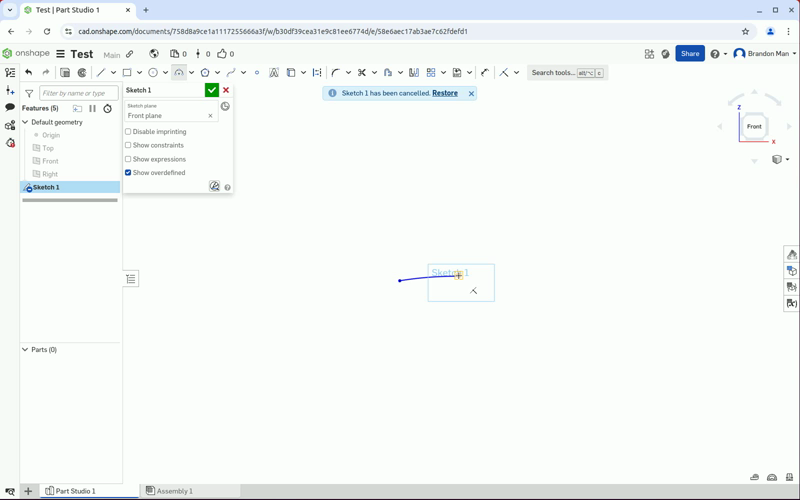
scroll(6)
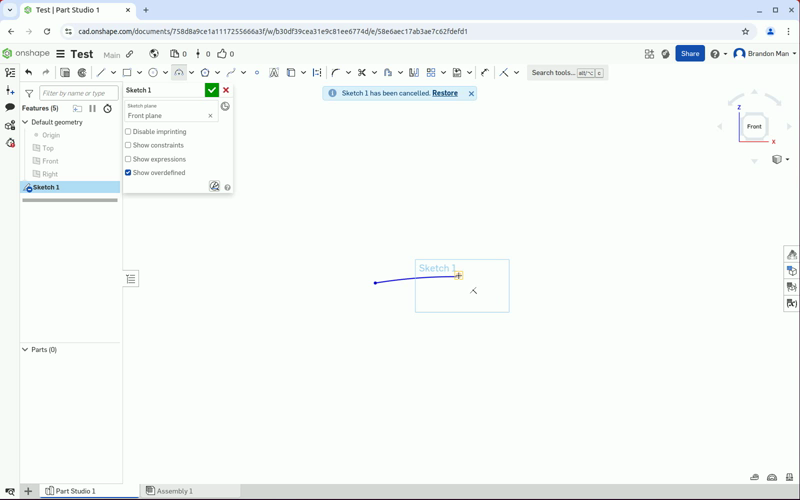
scroll(6)
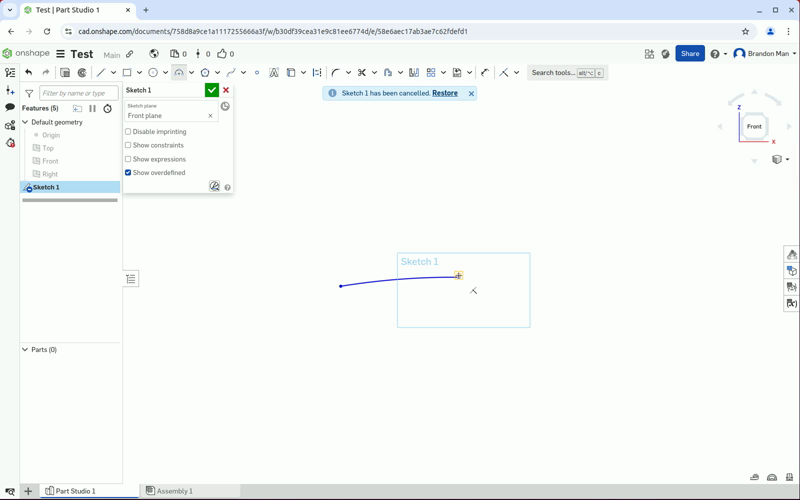
scroll(6)
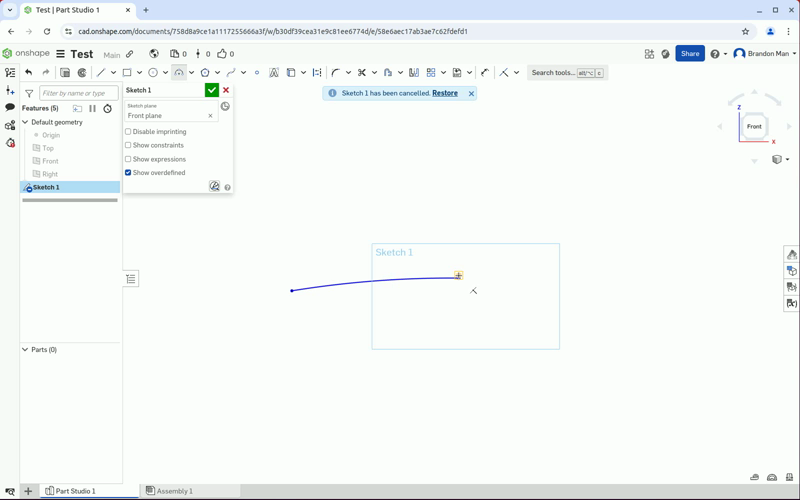
scroll(6)
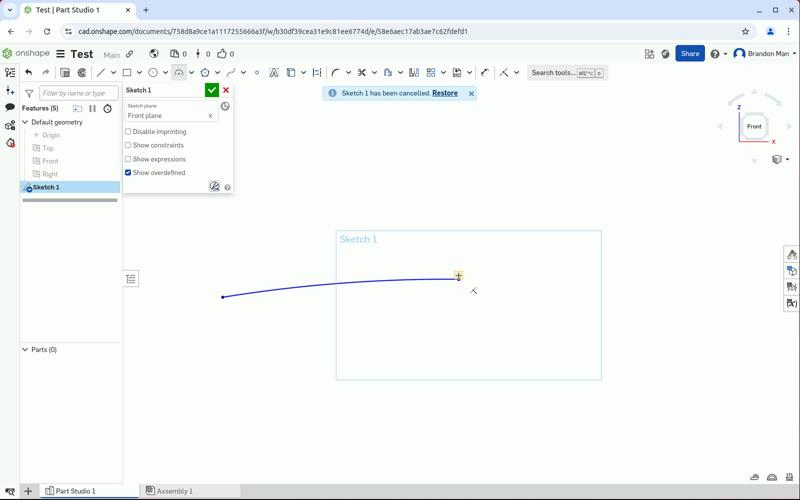
scroll(6)
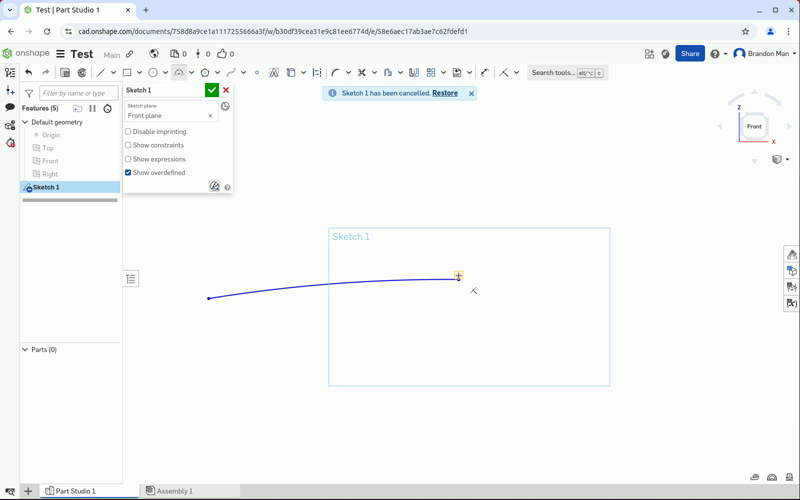
scroll(6)
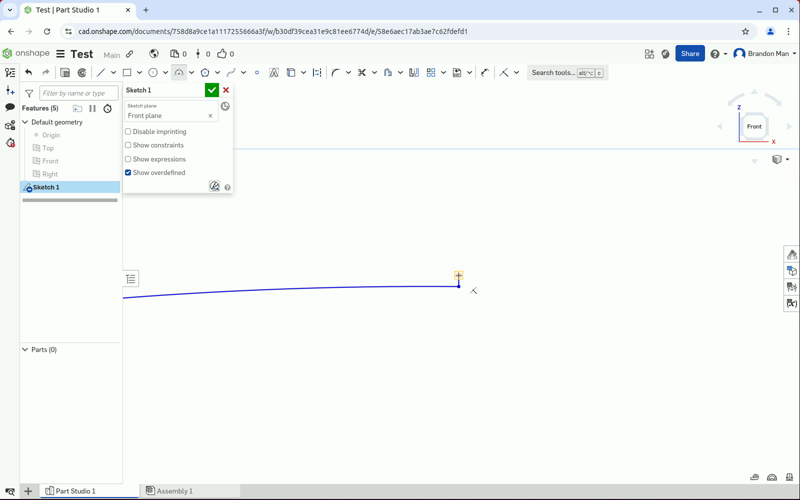
click(458, 275)
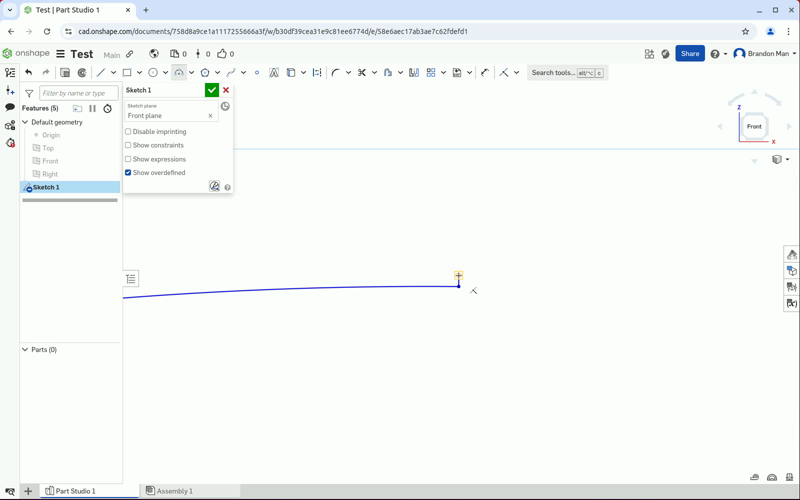
scroll(-6)
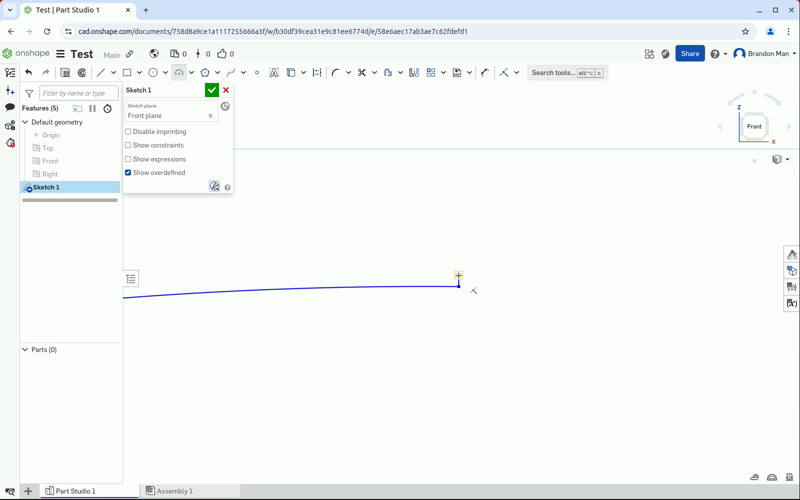
scroll(-6)
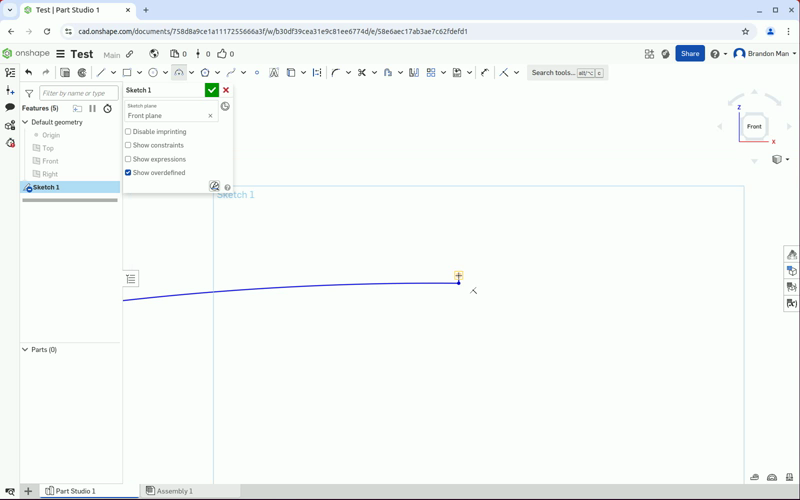
scroll(-6)
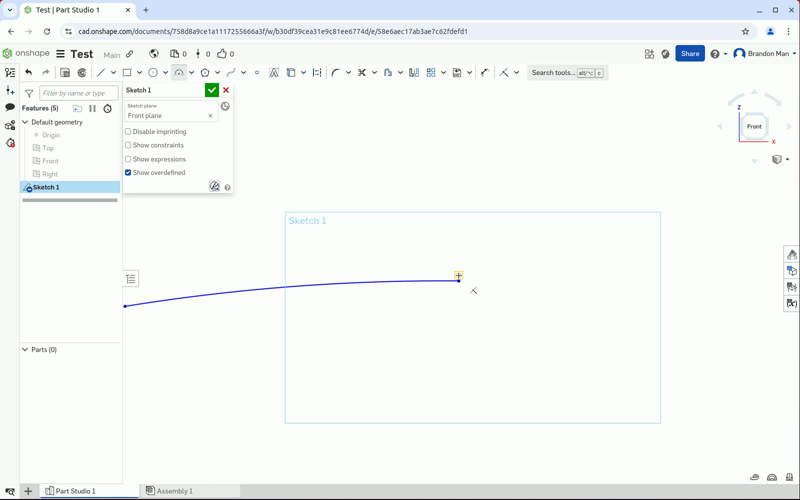
scroll(-6)
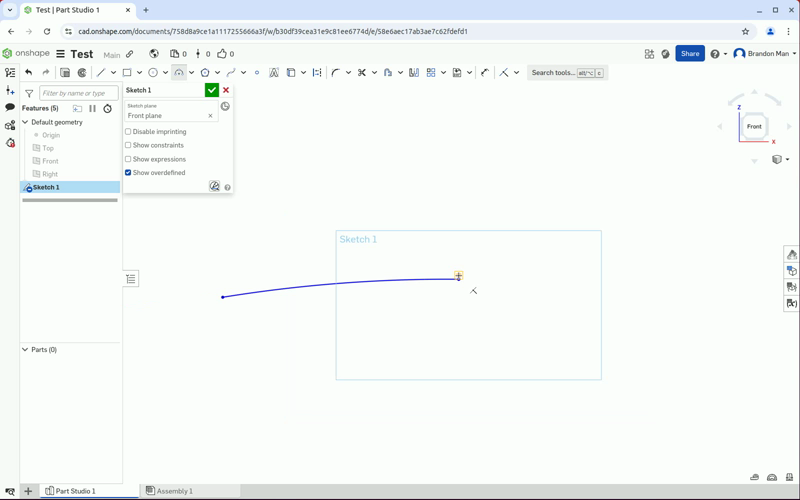
scroll(-6)
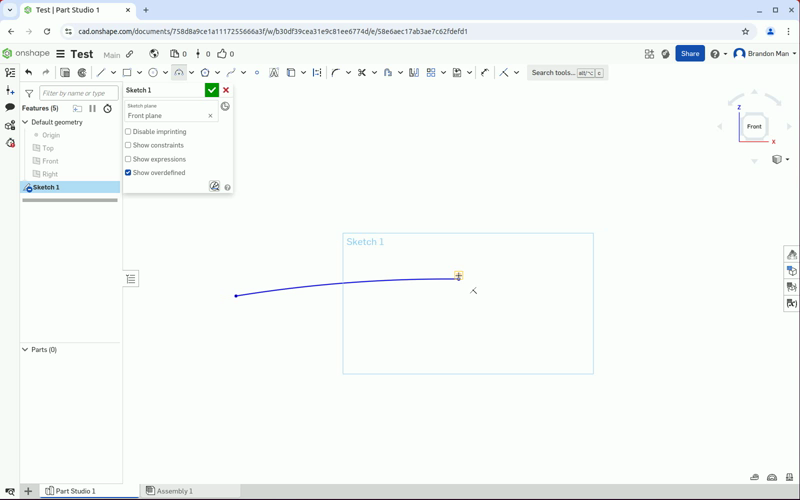
scroll(-6)
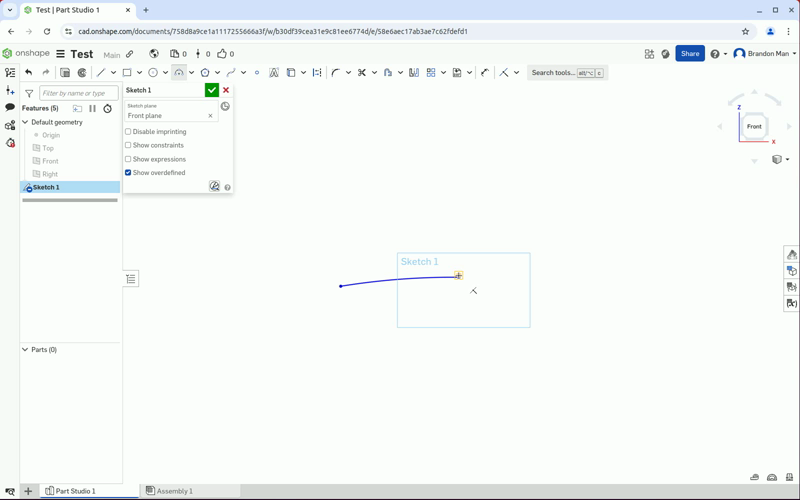
scroll(-6)
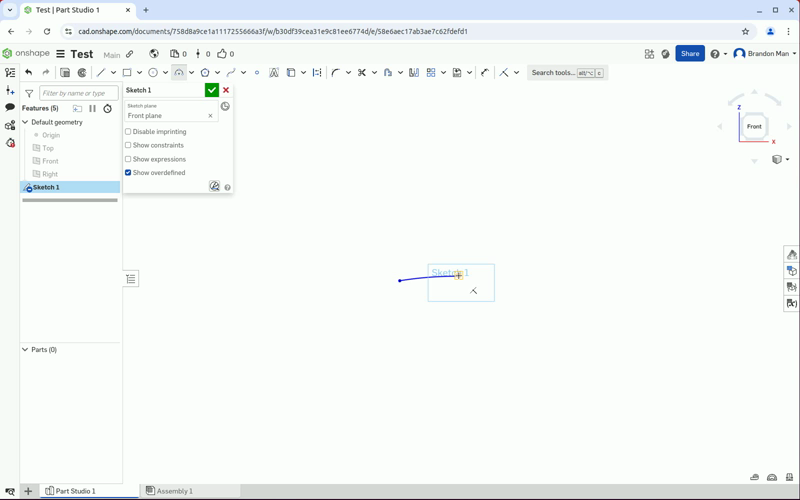
key_down(shift)
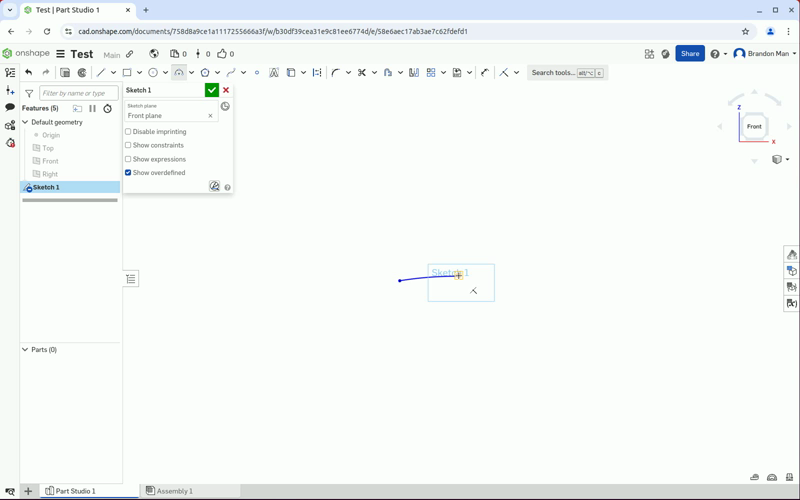
mouse_move(399, 279)
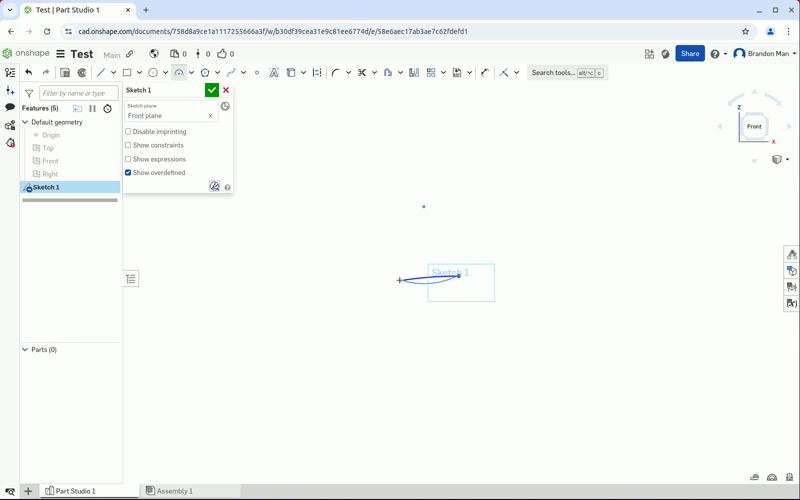
scroll(6)
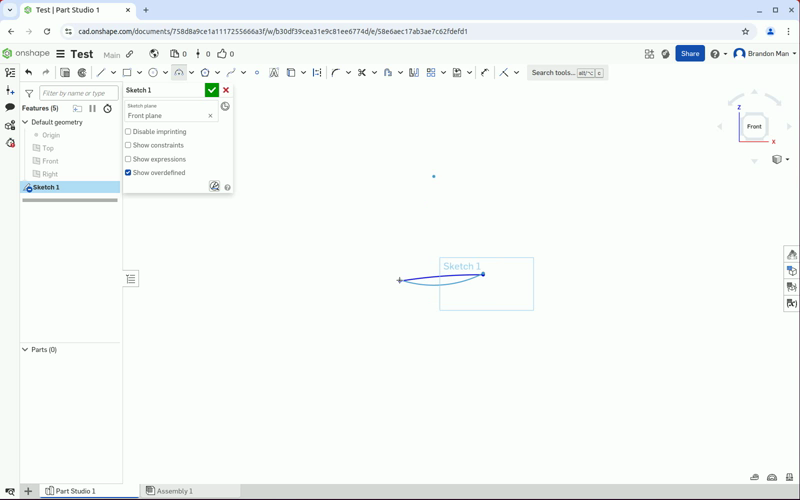
scroll(6)
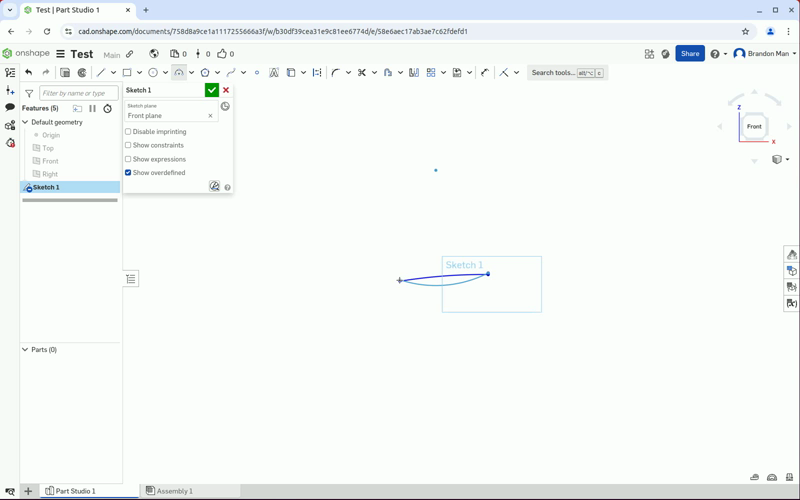
scroll(6)
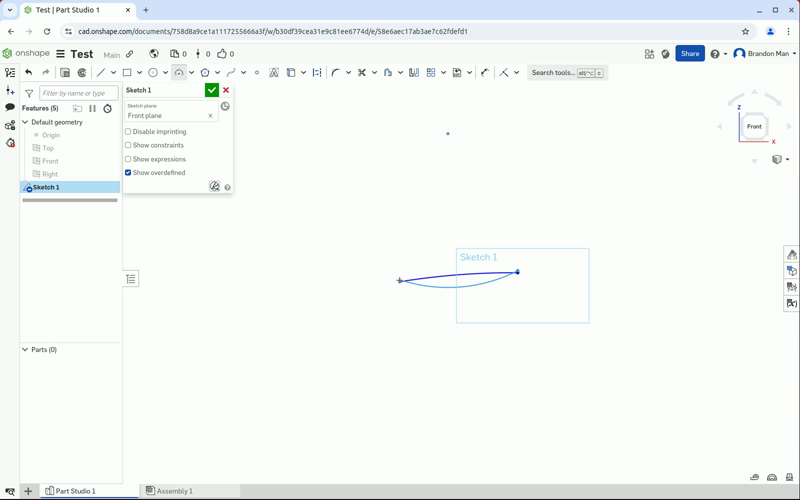
scroll(6)
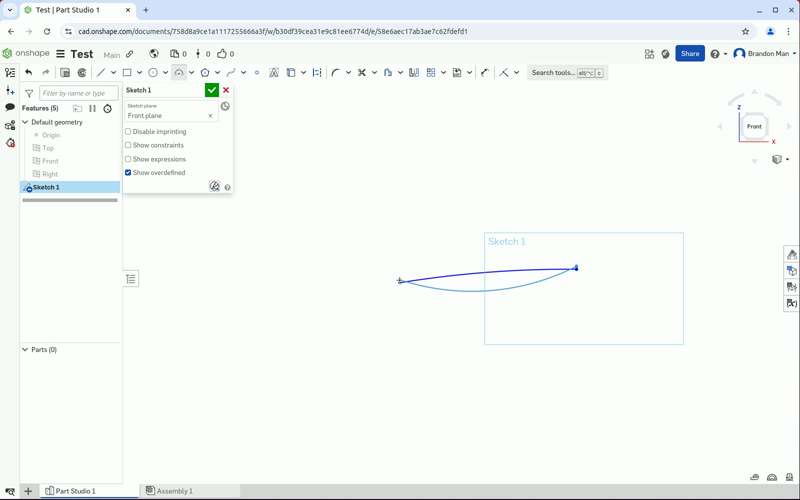
scroll(6)
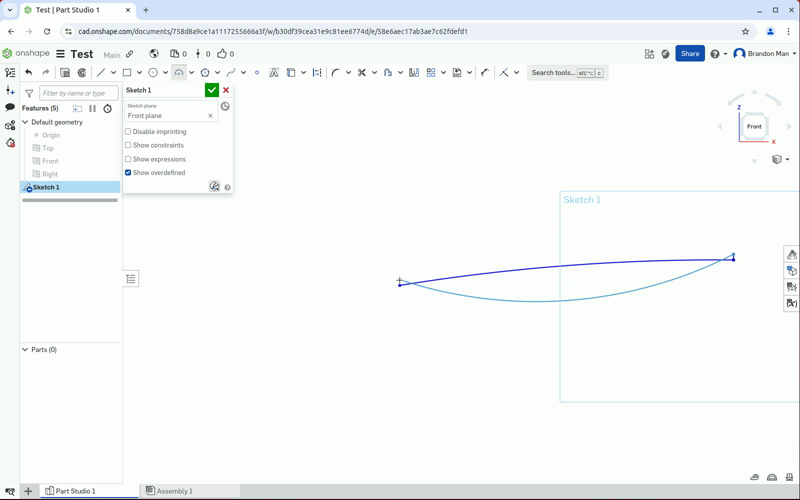
scroll(6)
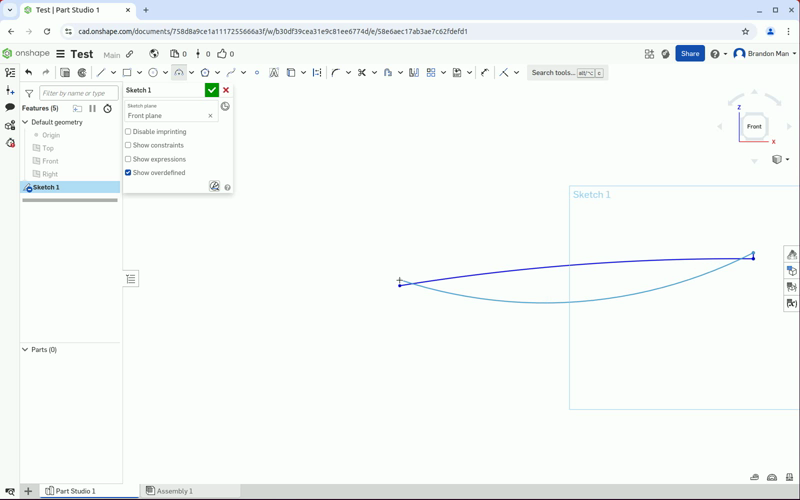
scroll(6)
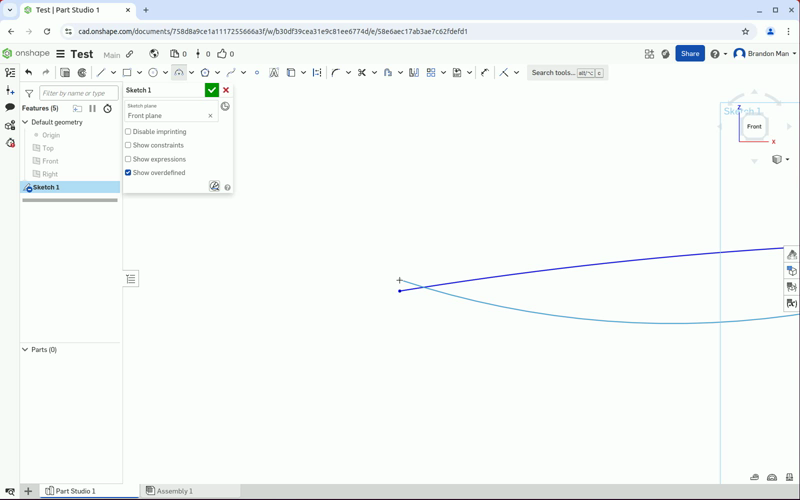
click(399, 279)
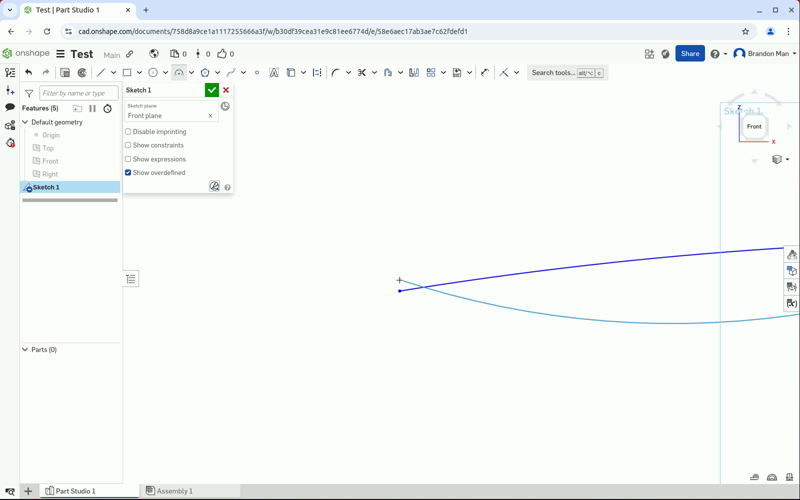
scroll(-6)
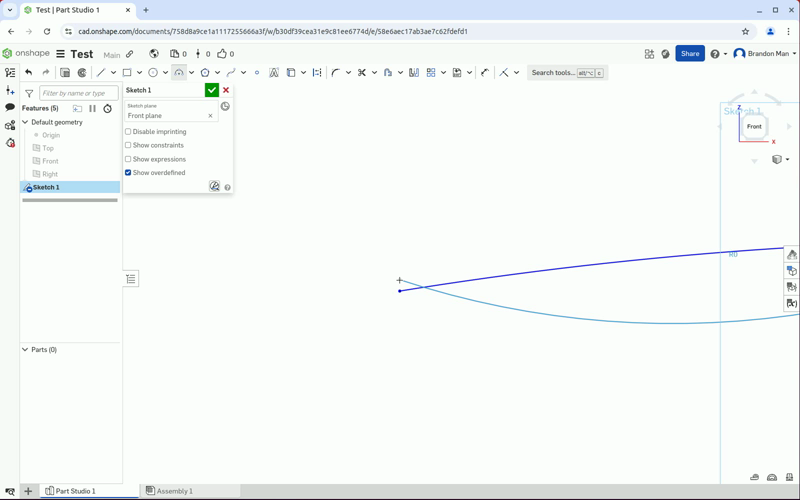
scroll(-6)
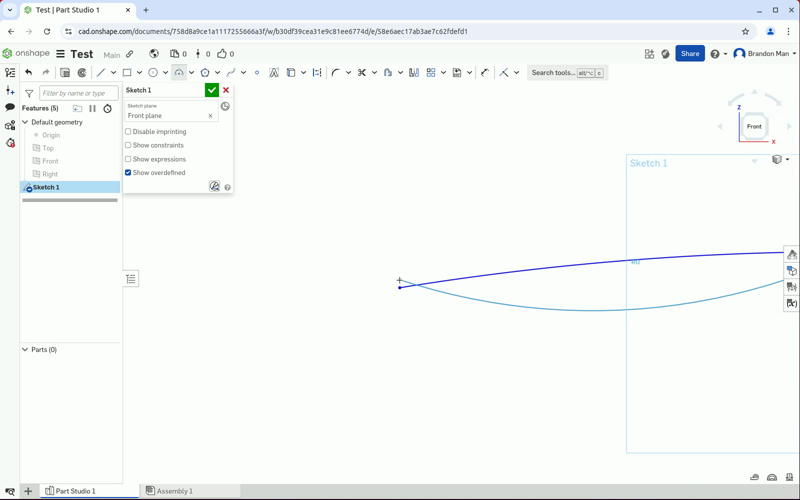
scroll(-6)
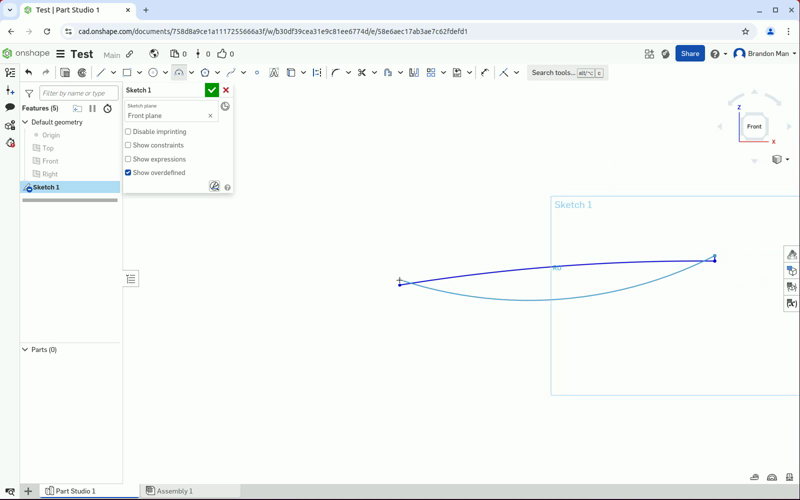
scroll(-6)
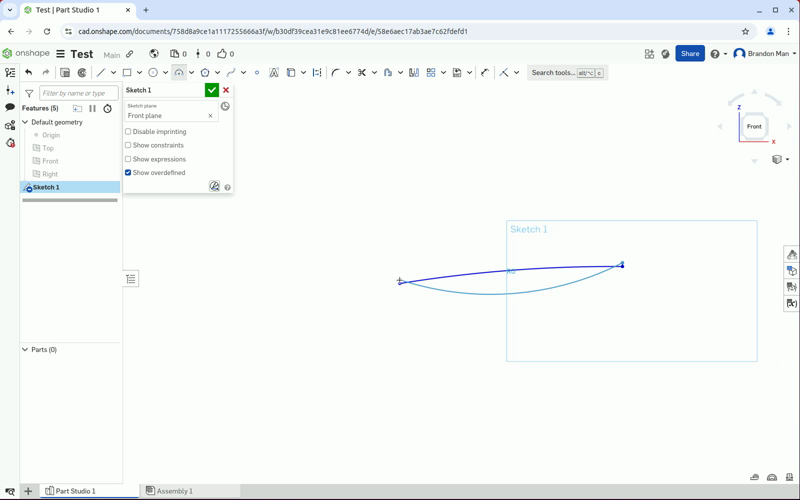
scroll(-6)
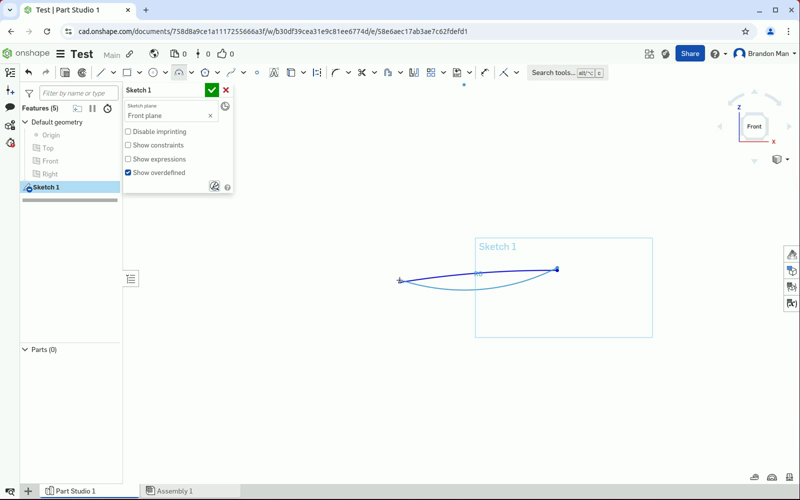
scroll(-6)
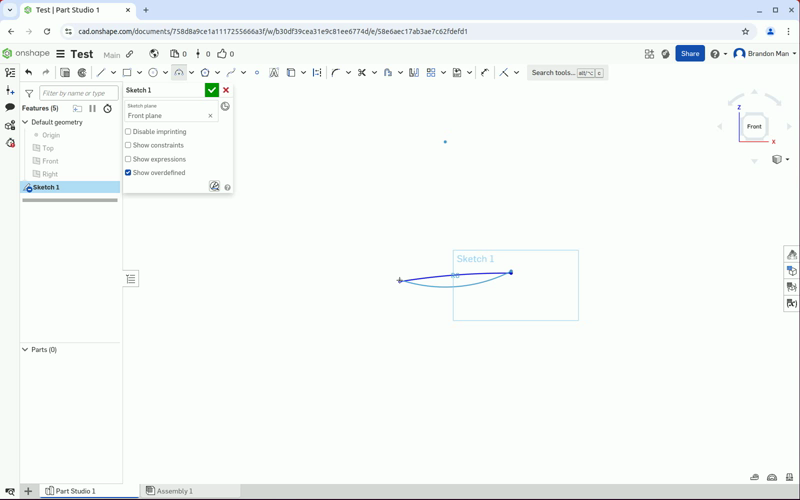
scroll(-6)
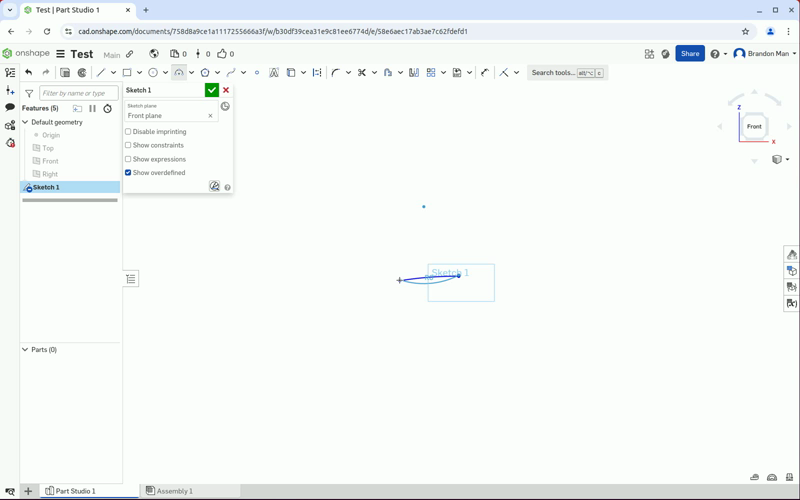
mouse_move(429, 276)
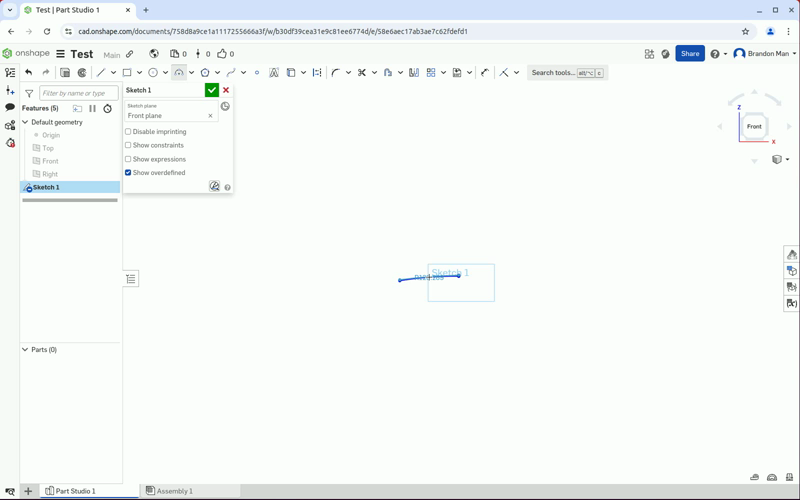
scroll(6)
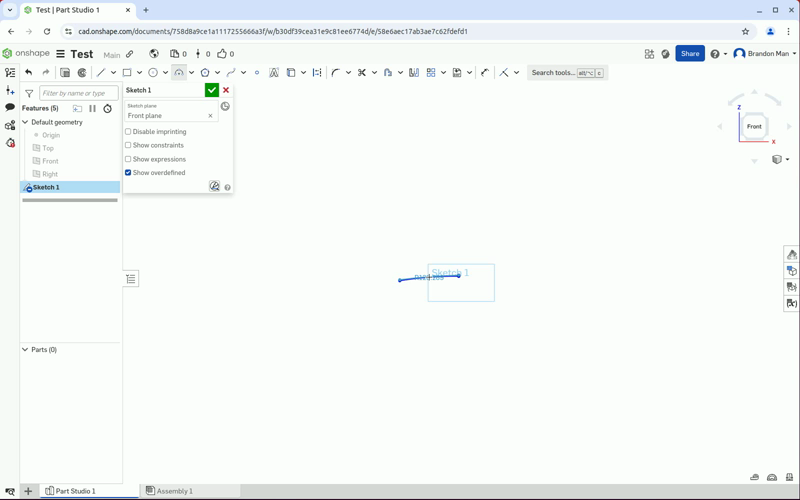
scroll(6)
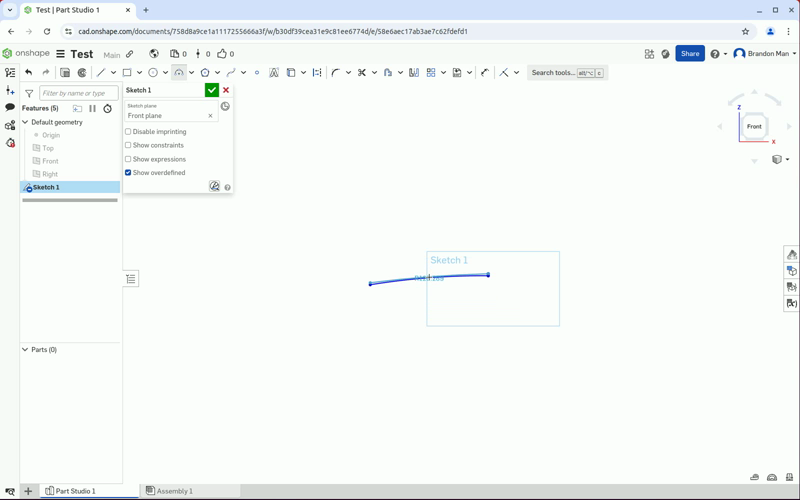
scroll(6)
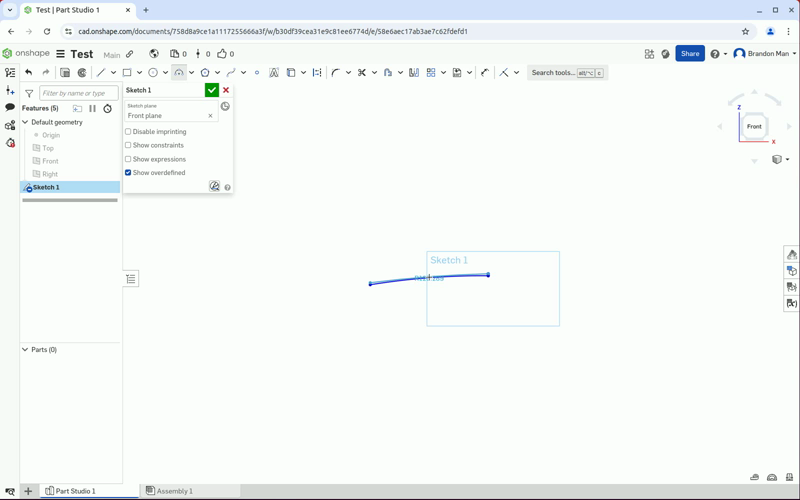
scroll(6)
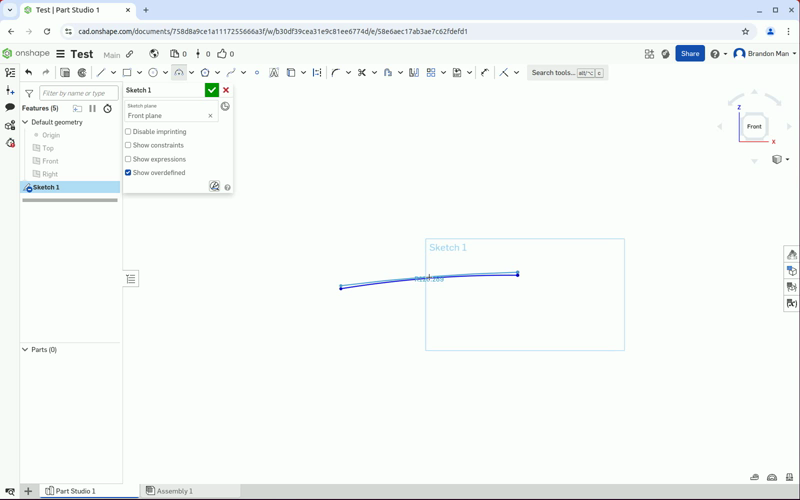
scroll(6)
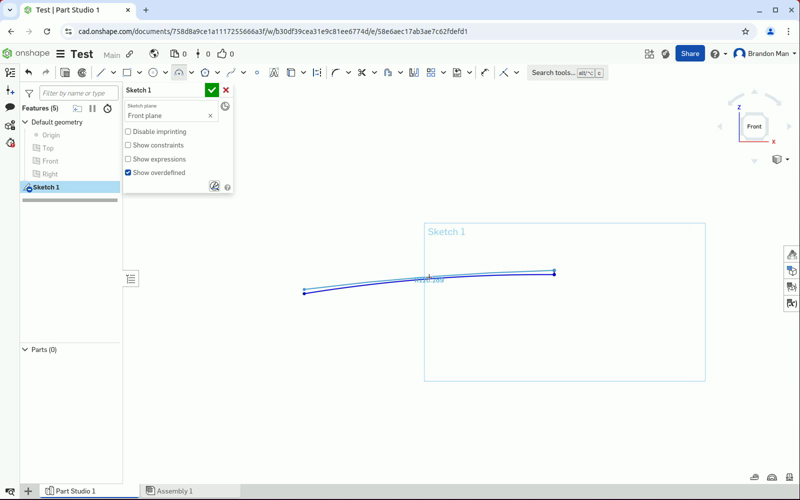
scroll(6)
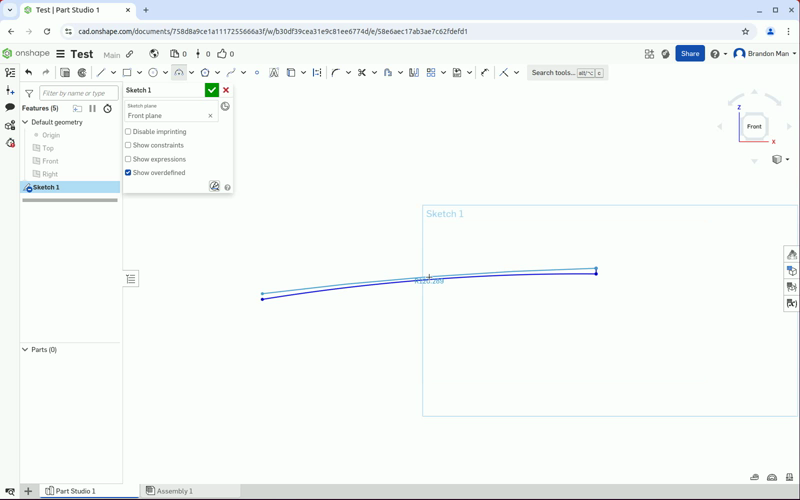
scroll(6)
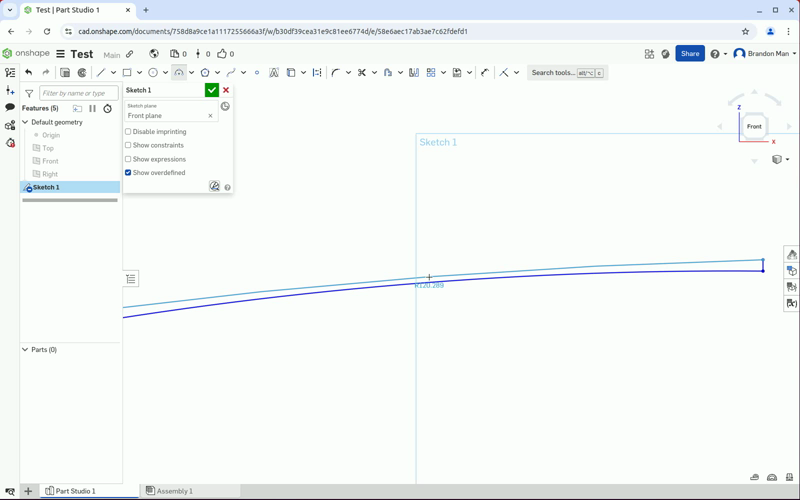
click(429, 276)
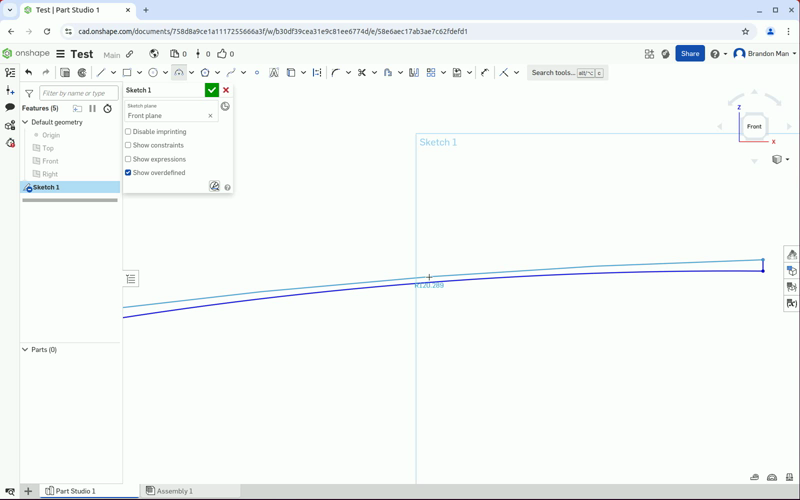
scroll(-6)
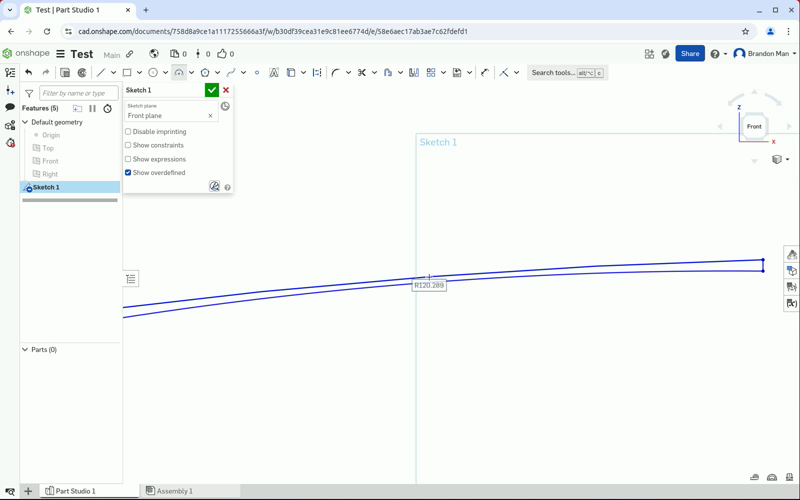
scroll(-6)
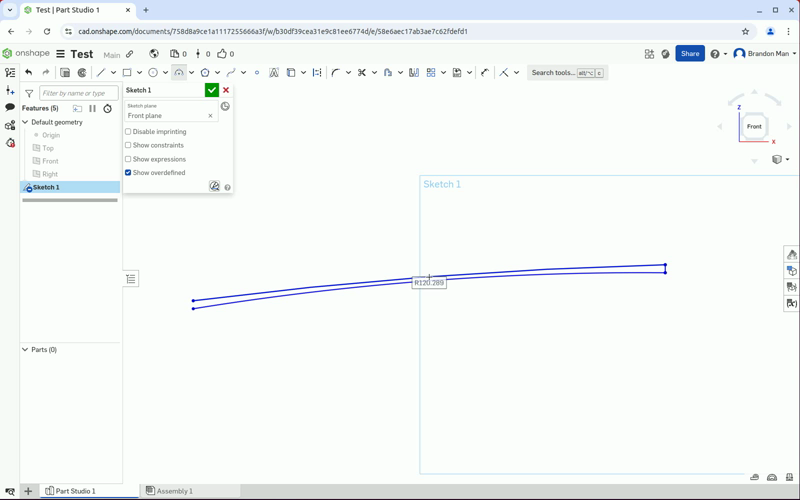
scroll(-6)
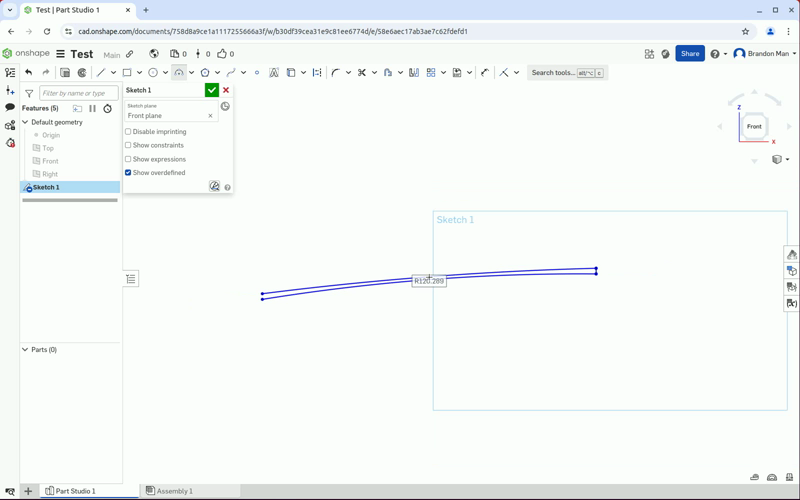
scroll(-6)
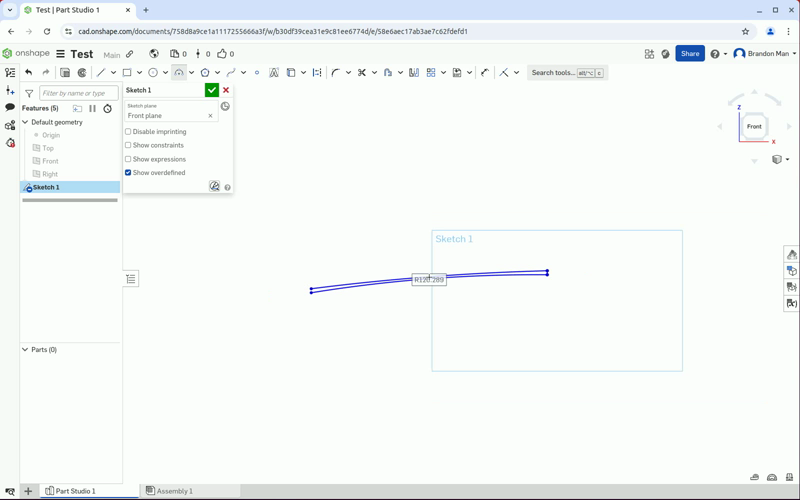
scroll(-6)
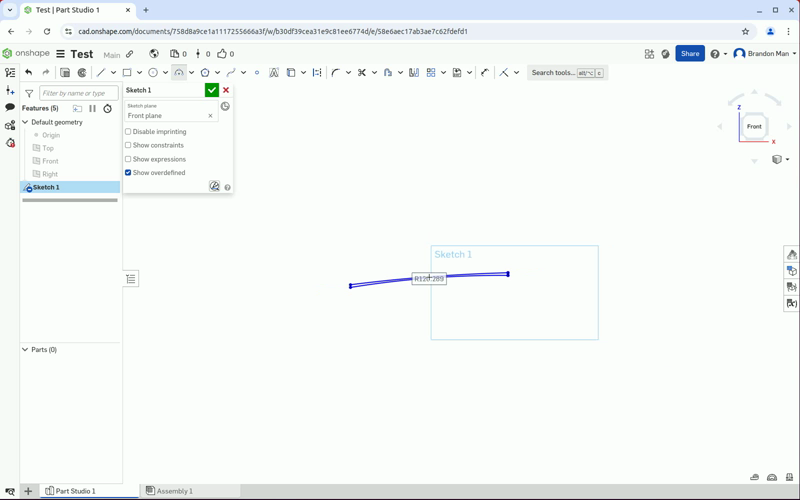
scroll(-6)
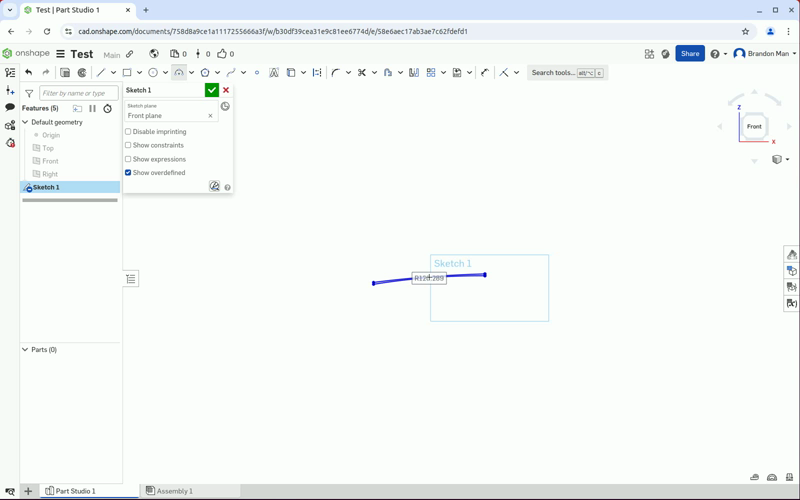
scroll(-6)
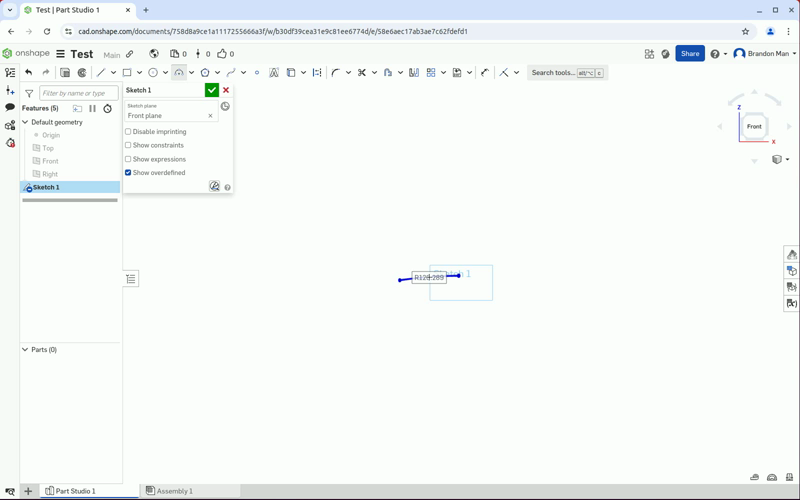
key_up(shift)
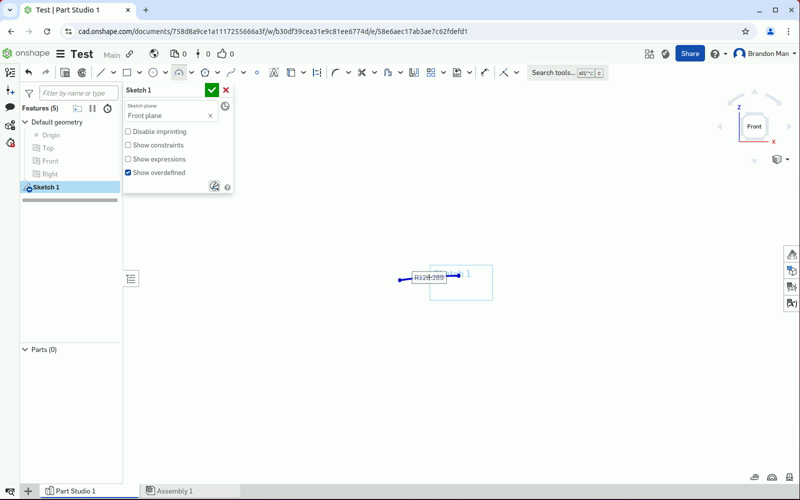
key(esc)
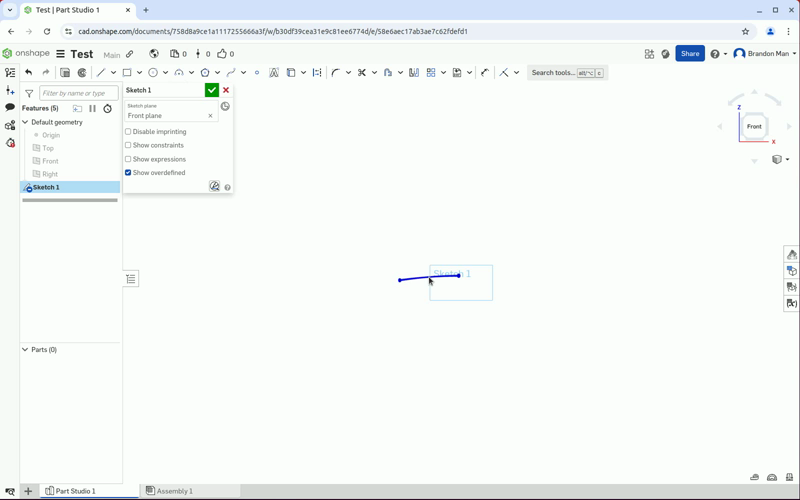
key(l)
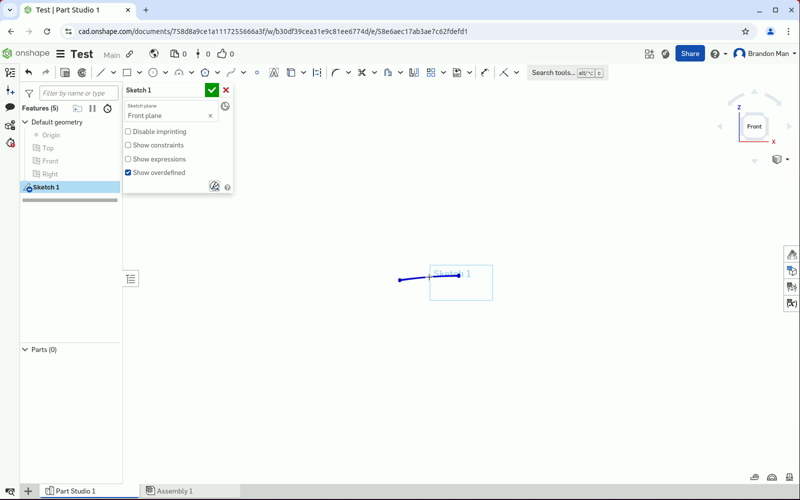
mouse_move(399, 279)
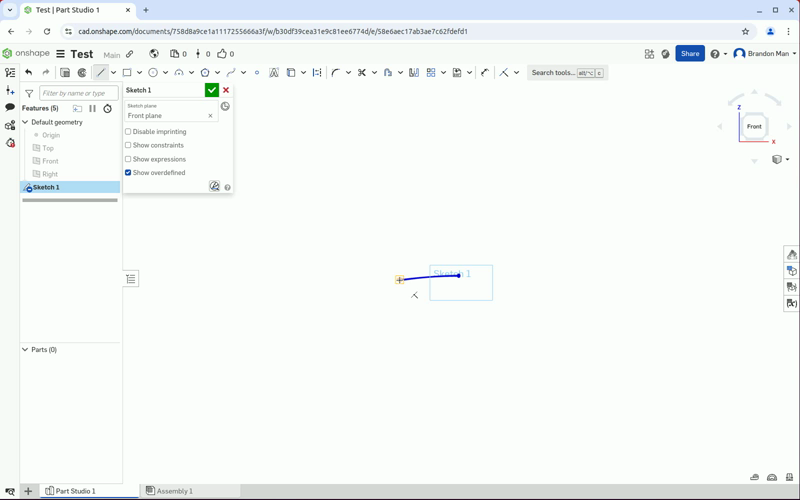
scroll(6)
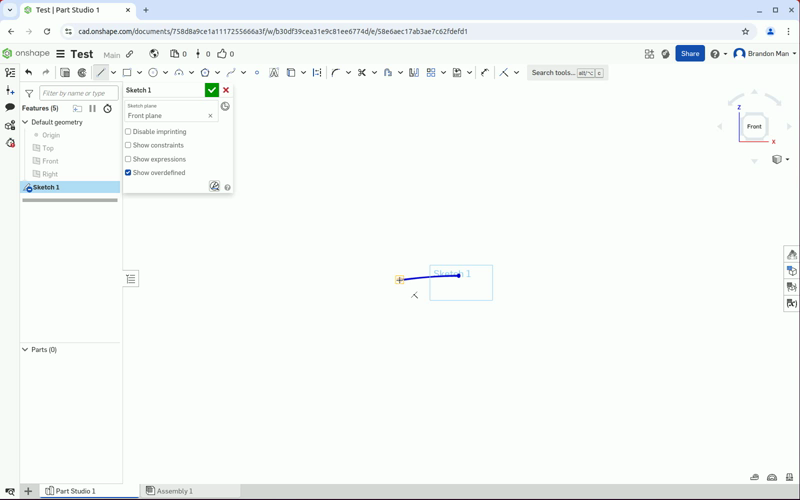
scroll(6)
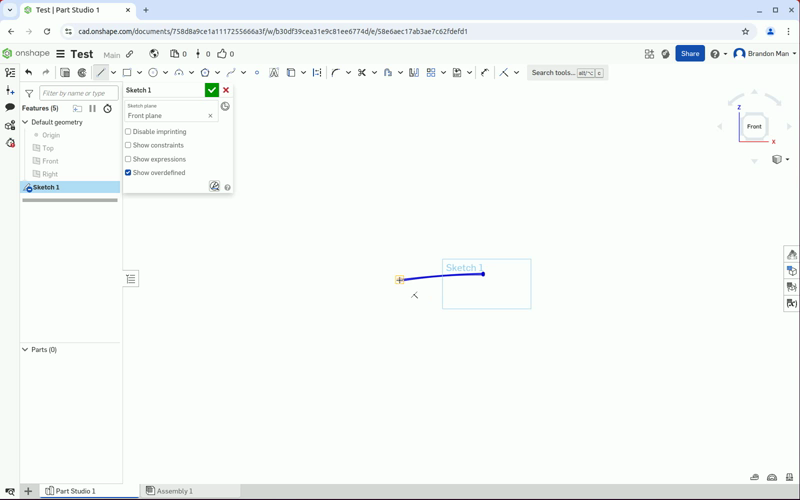
scroll(6)
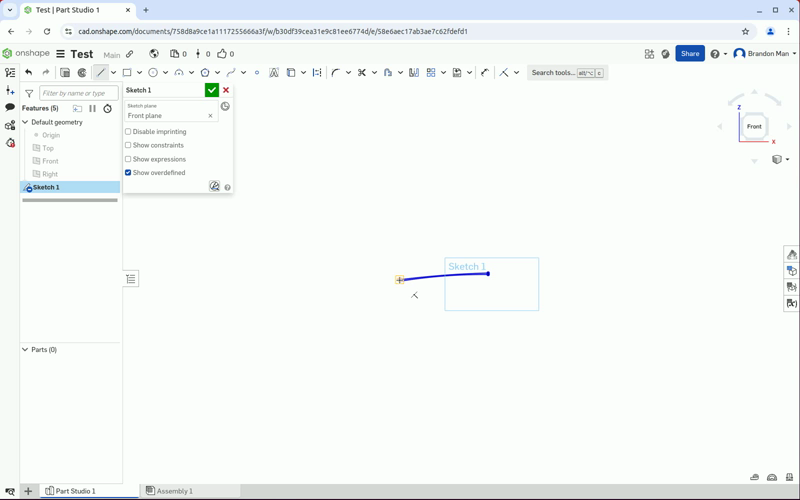
scroll(6)
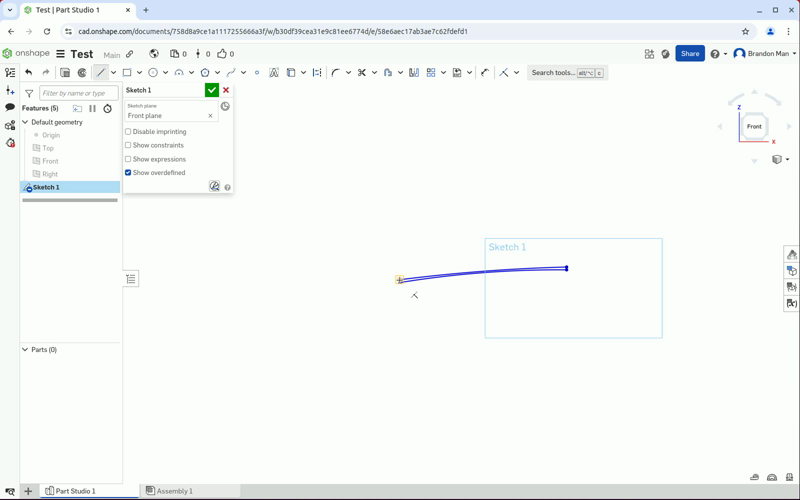
scroll(6)
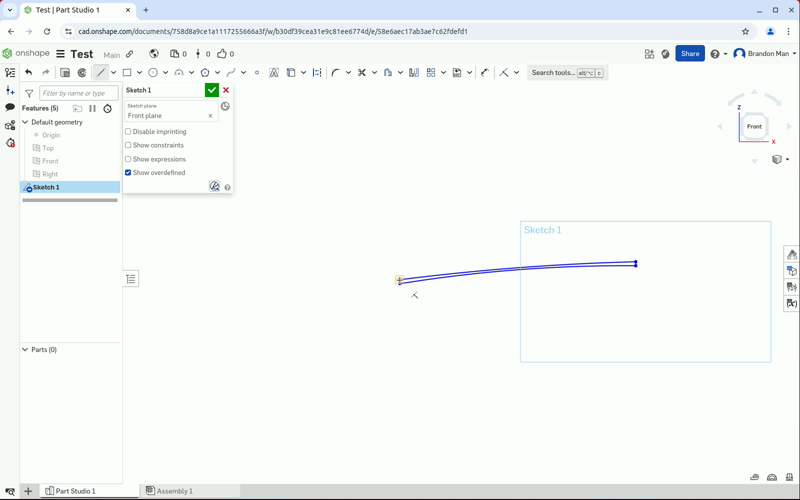
scroll(6)
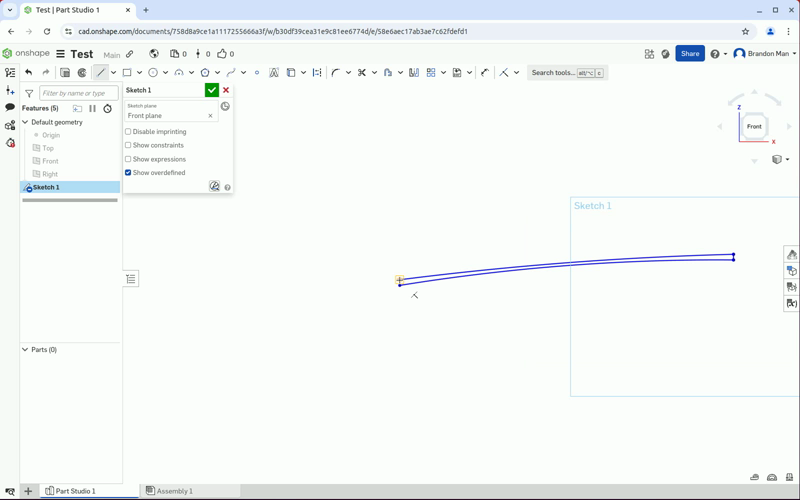
scroll(6)
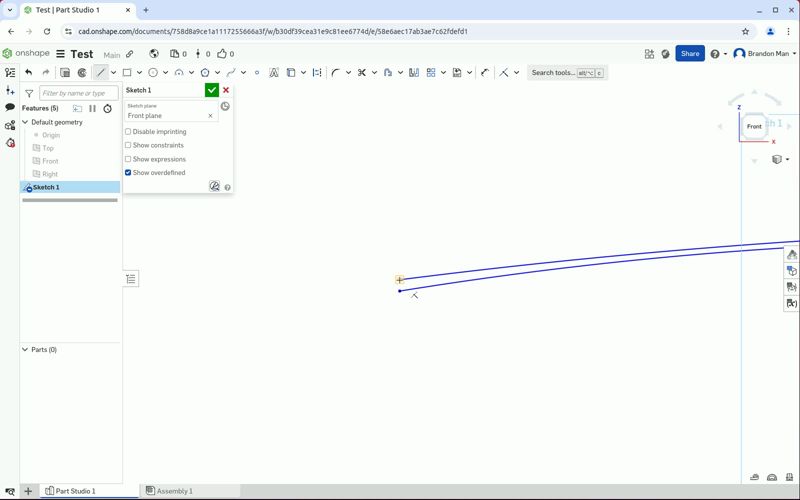
click(399, 279)
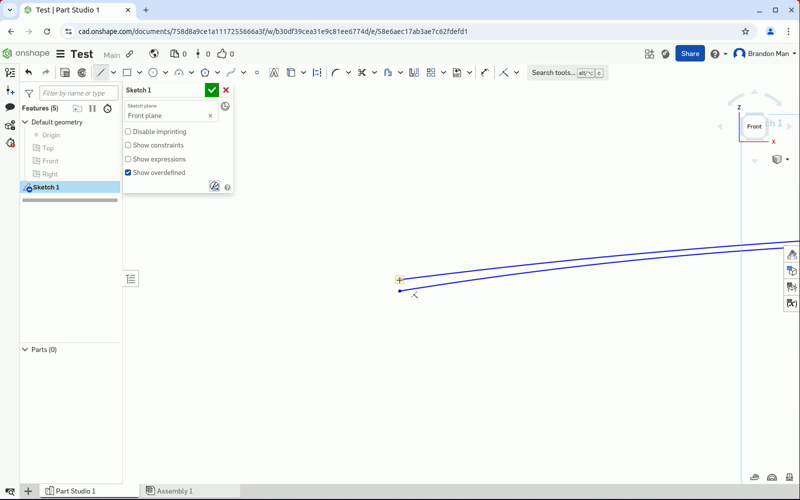
scroll(-6)
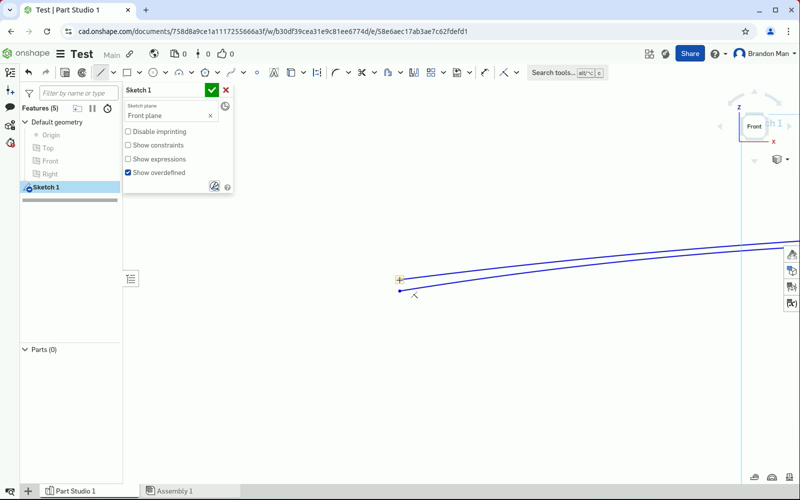
scroll(-6)
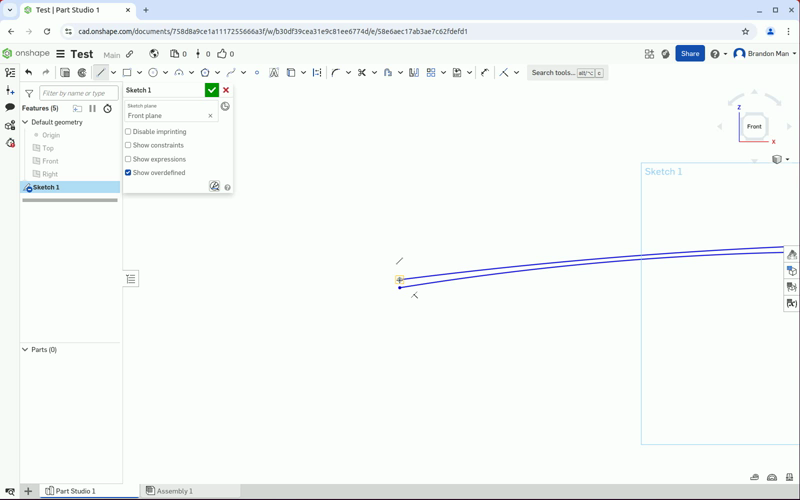
scroll(-6)
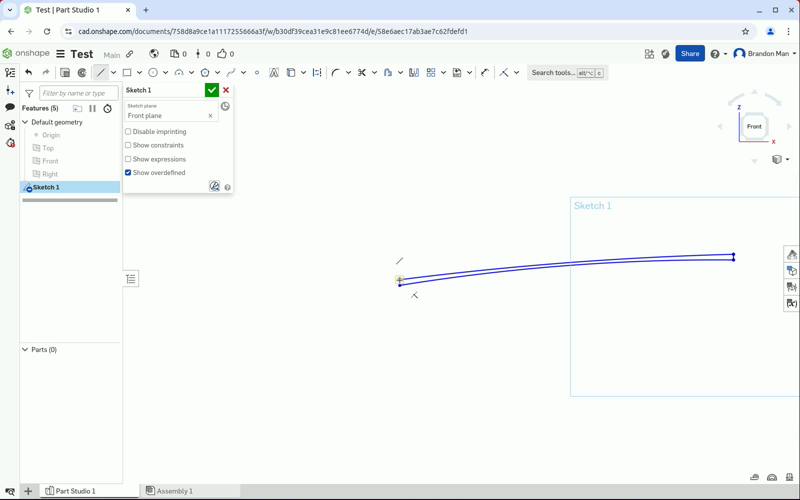
scroll(-6)
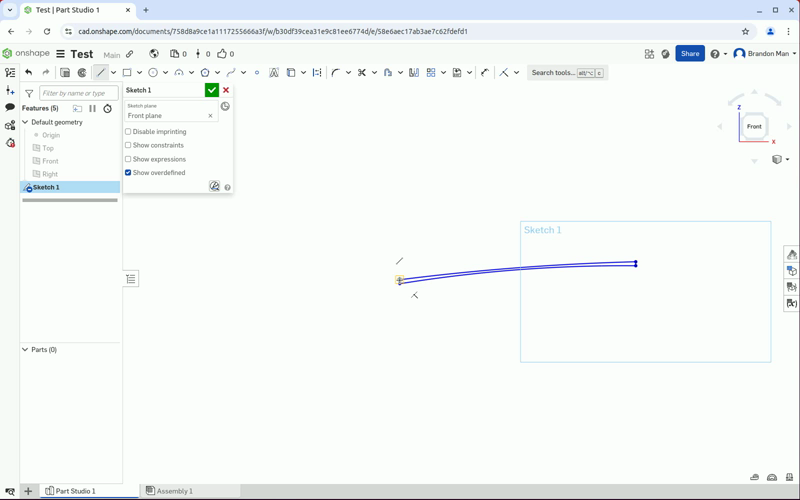
scroll(-6)
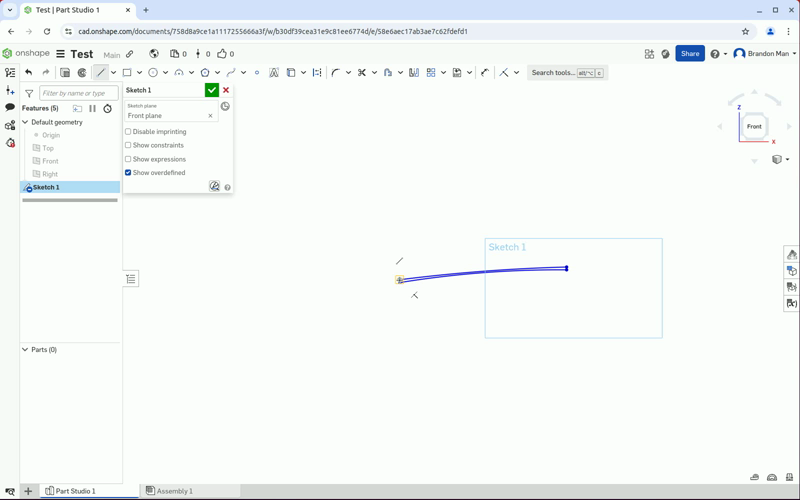
scroll(-6)
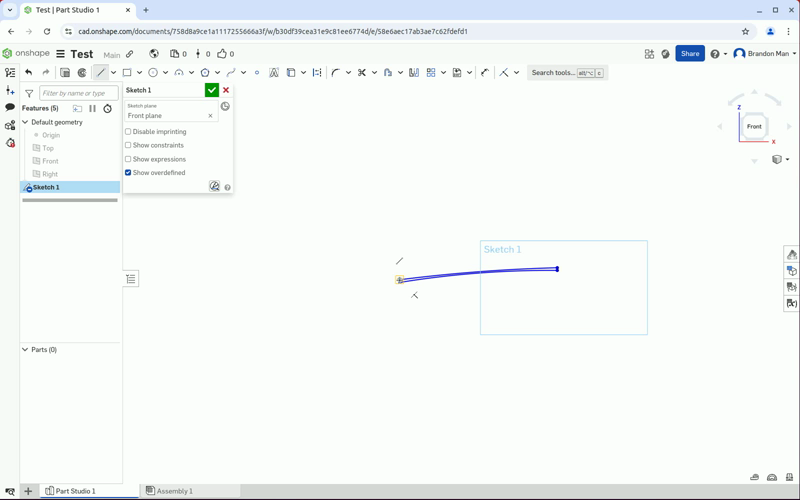
scroll(-6)
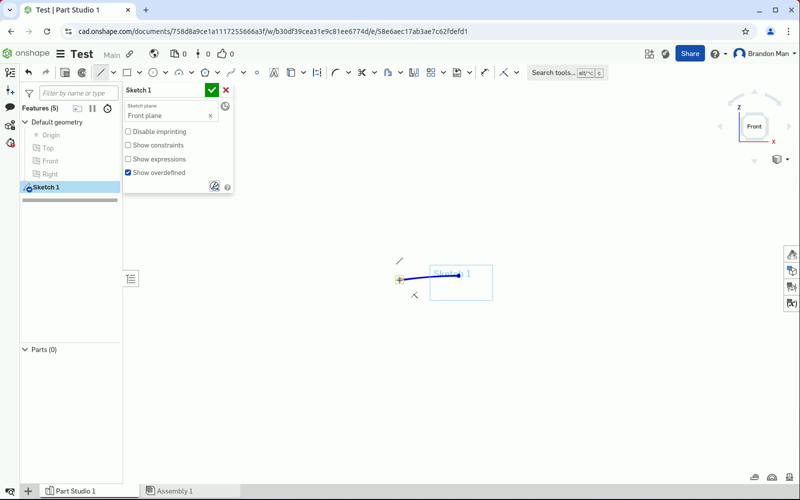
mouse_move(429, 279)
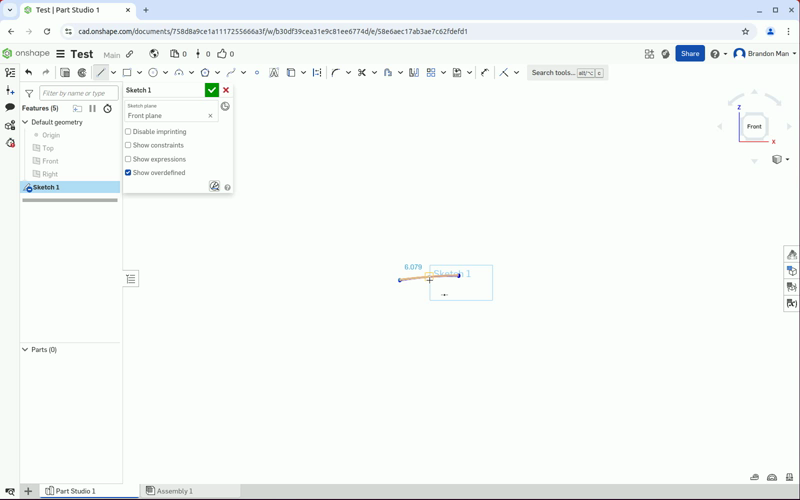
key_down(shift)
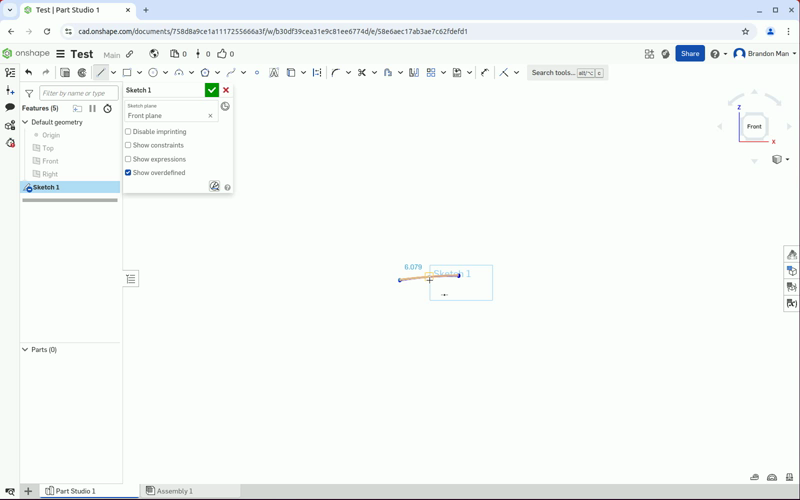
mouse_move(399, 280)
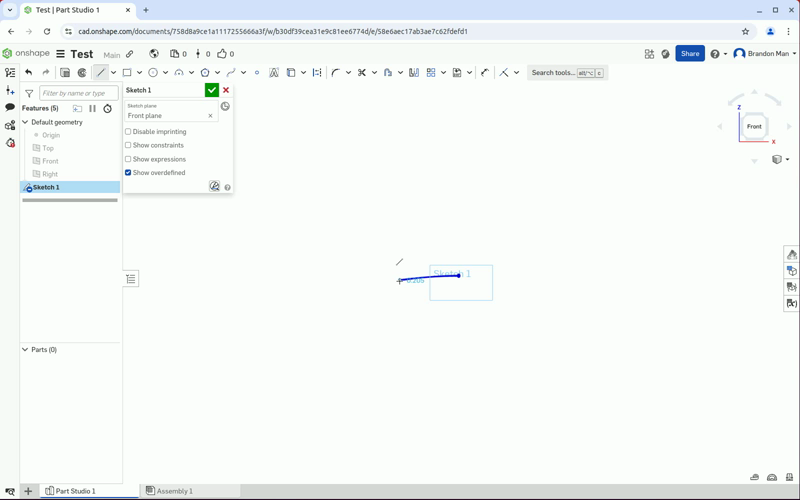
scroll(6)
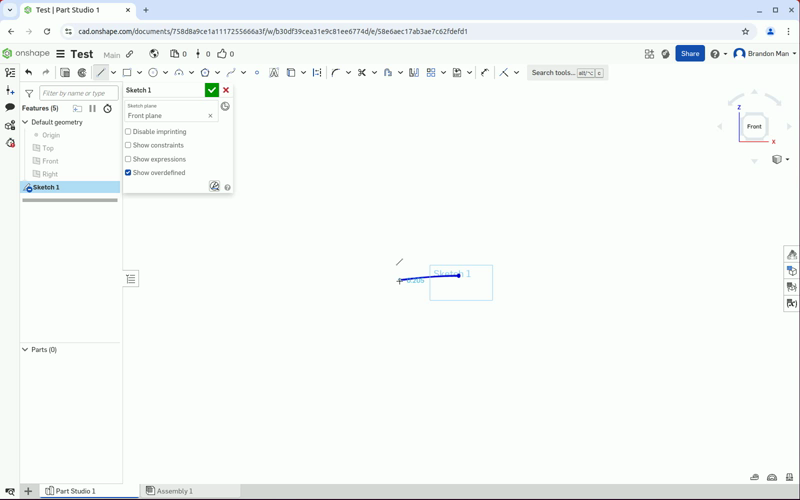
scroll(6)
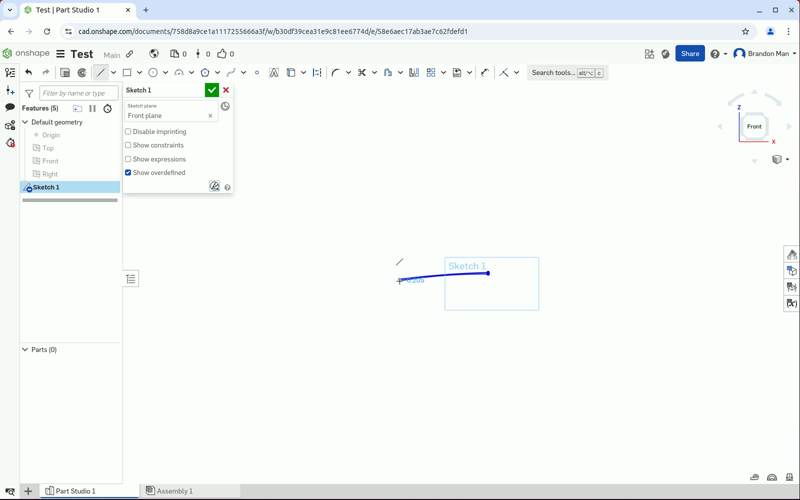
scroll(6)
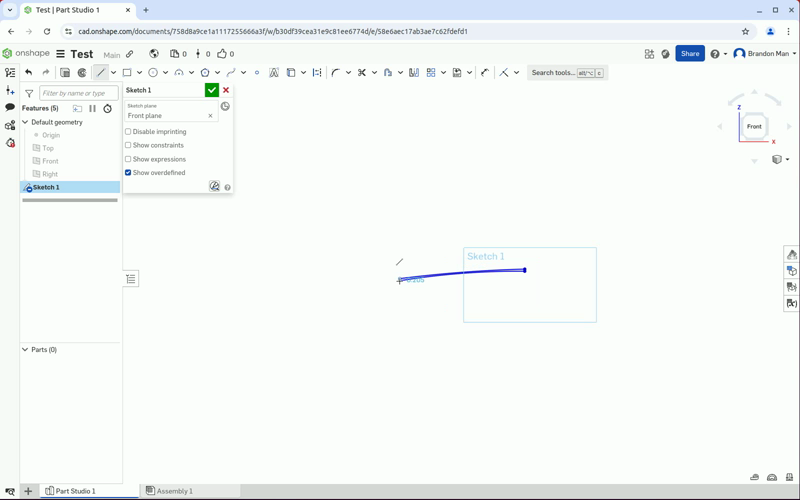
scroll(6)
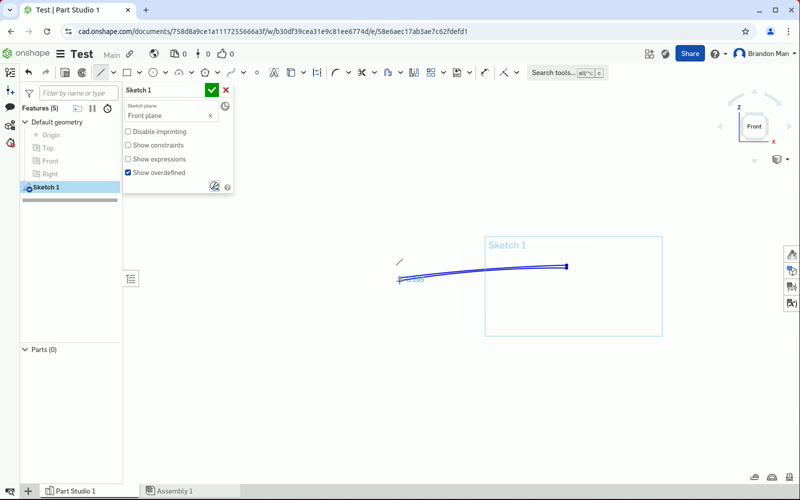
scroll(6)
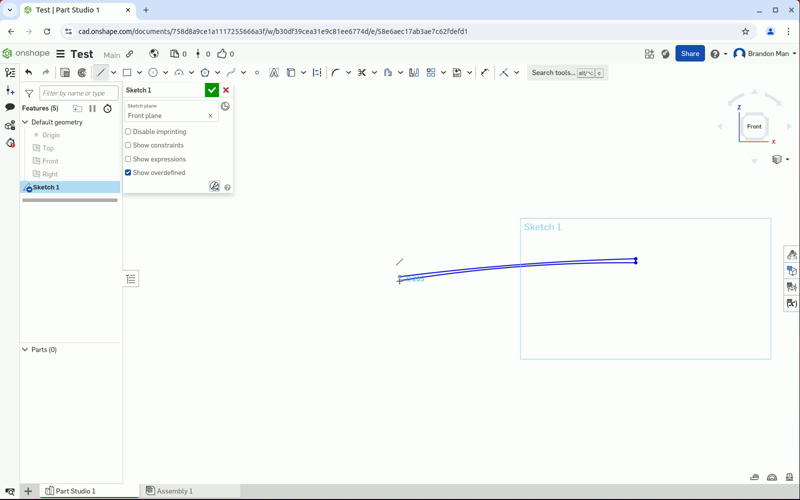
scroll(6)
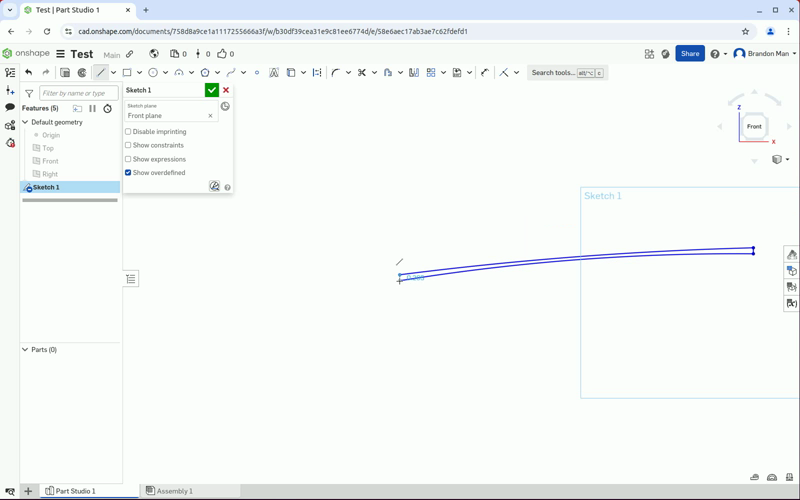
scroll(6)
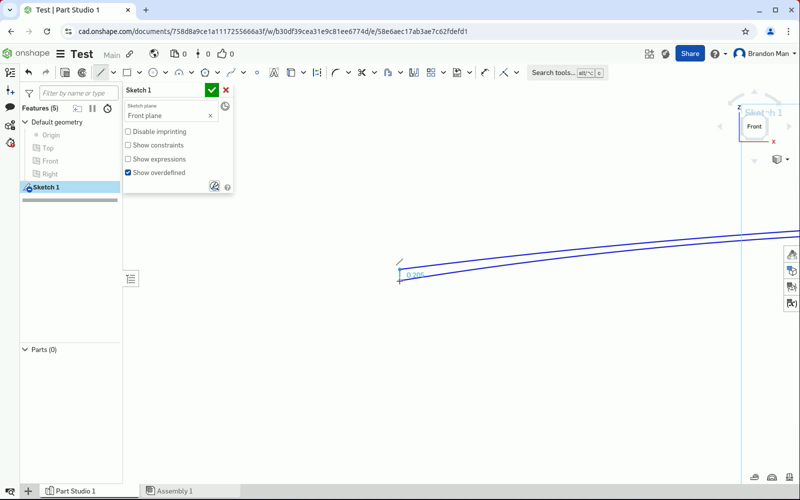
key_up(shift)
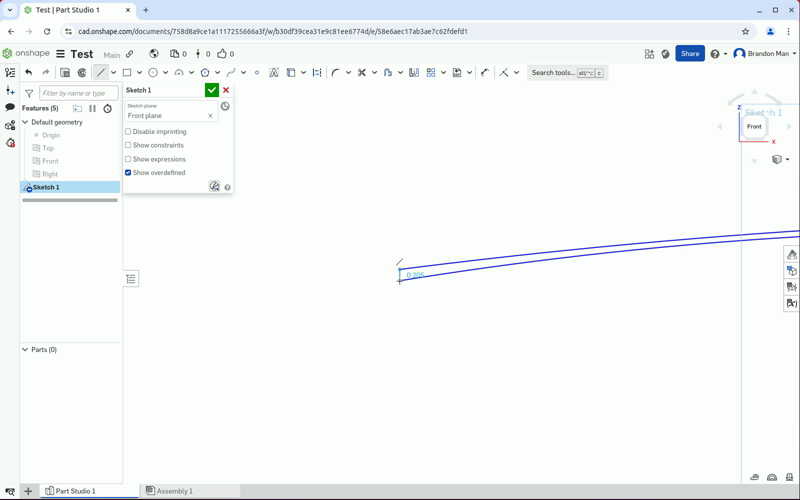
click(399, 280)
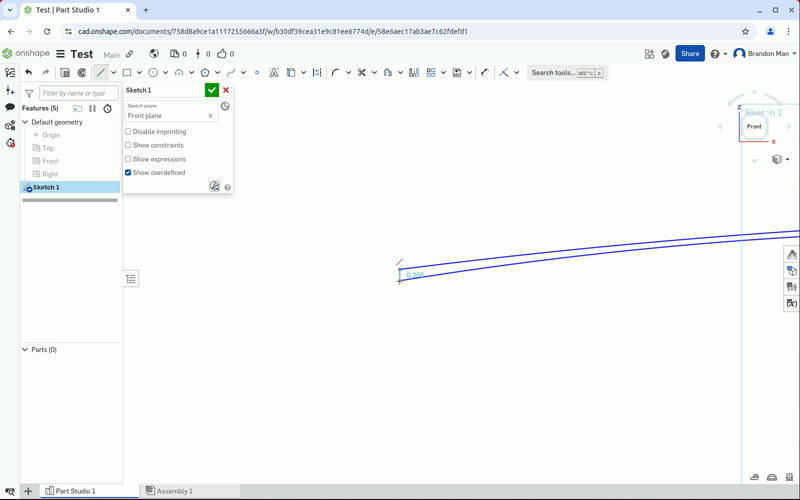
scroll(-6)
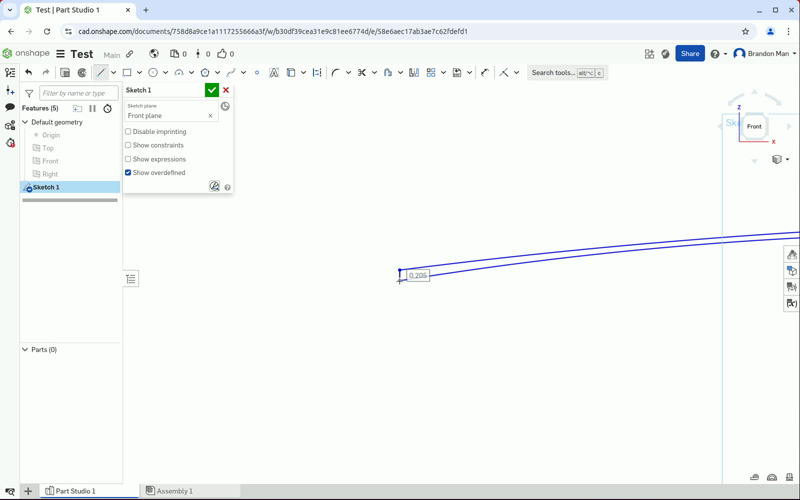
scroll(-6)
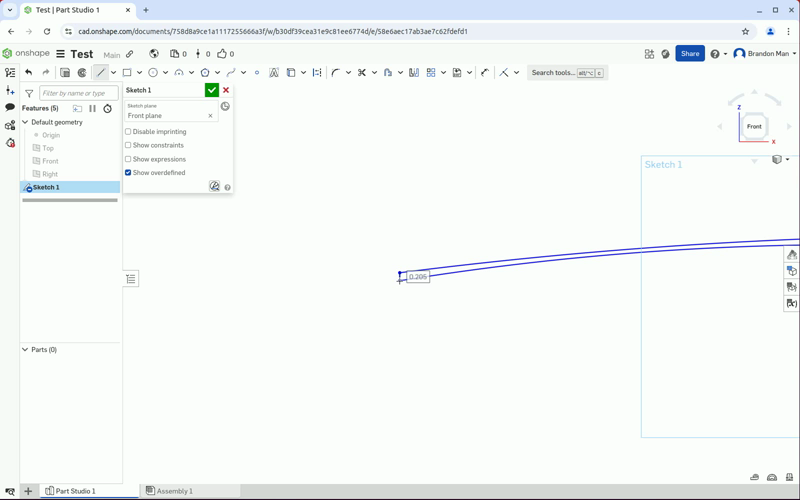
scroll(-6)
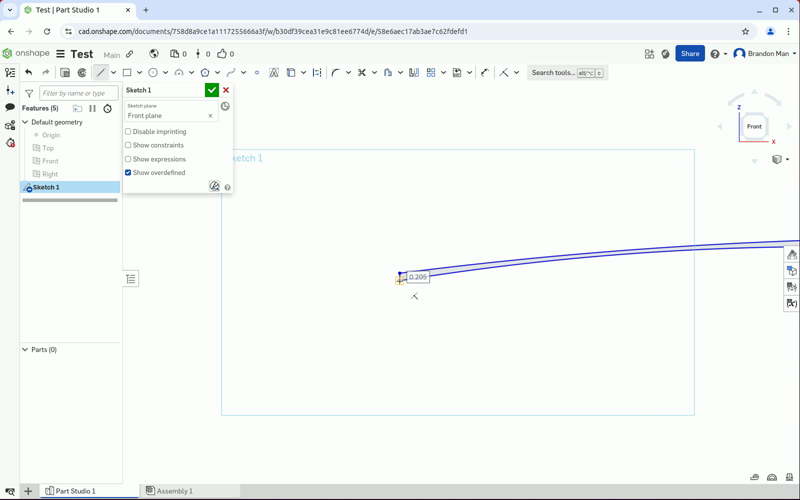
scroll(-6)
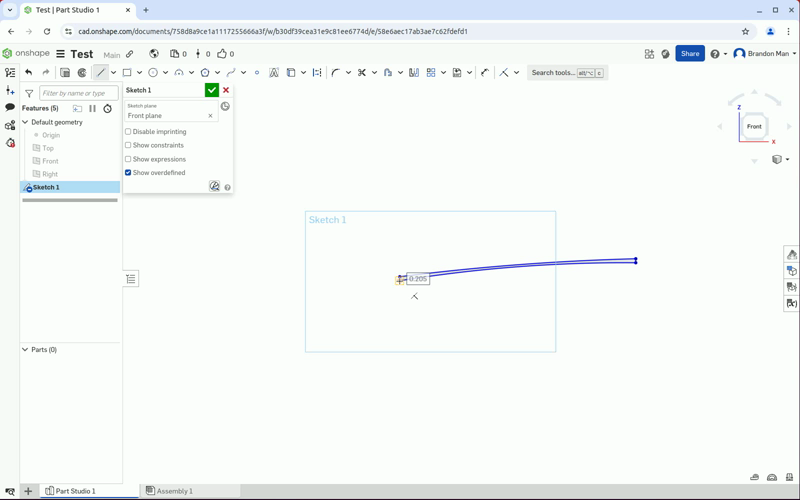
scroll(-6)
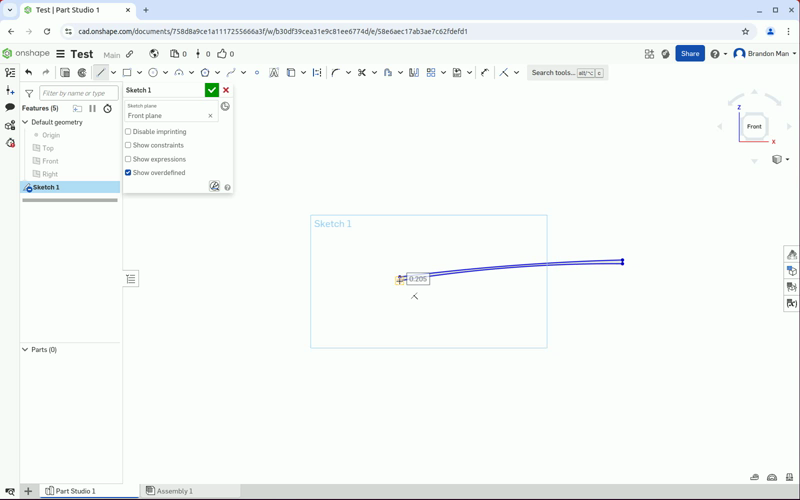
scroll(-6)
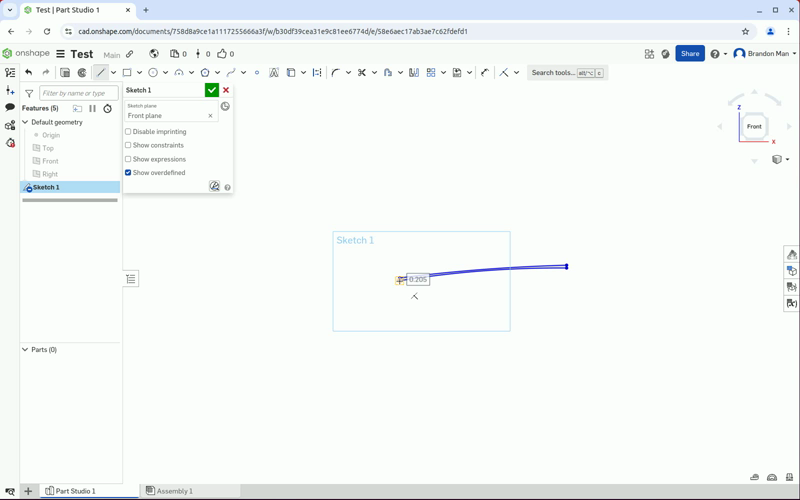
scroll(-6)
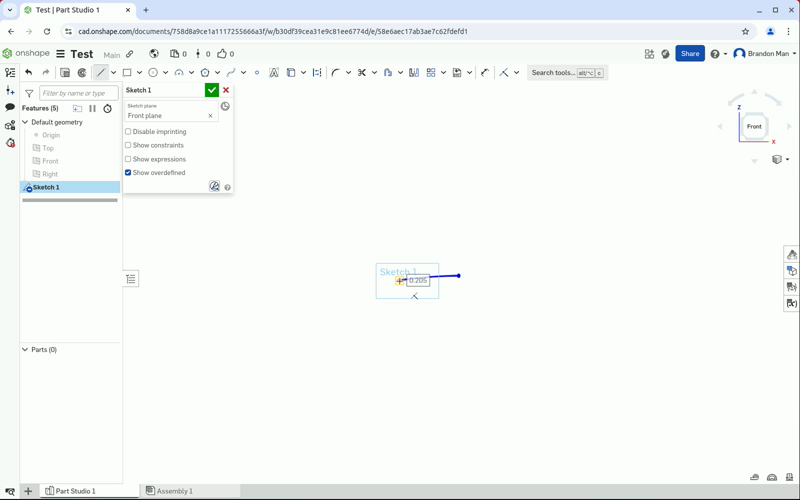
key(esc)
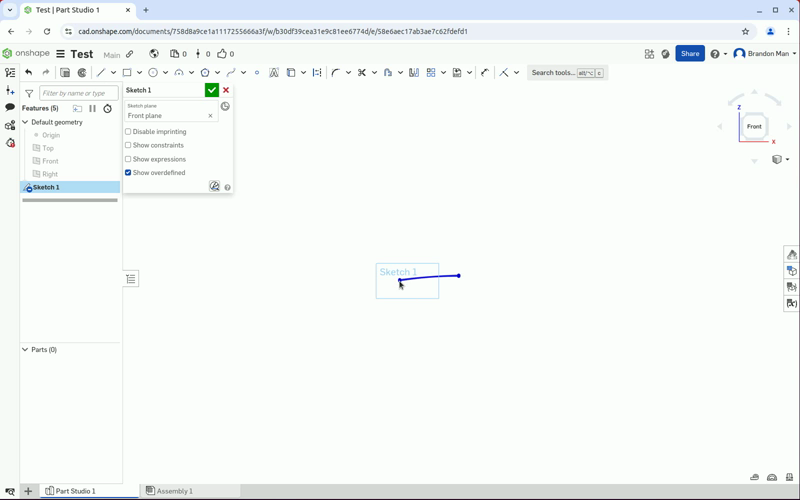
mouse_move(424, 278)
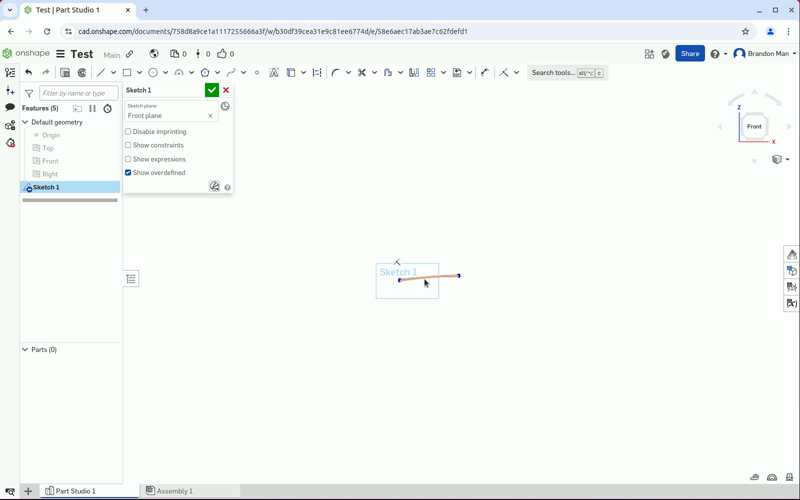
scroll(6)
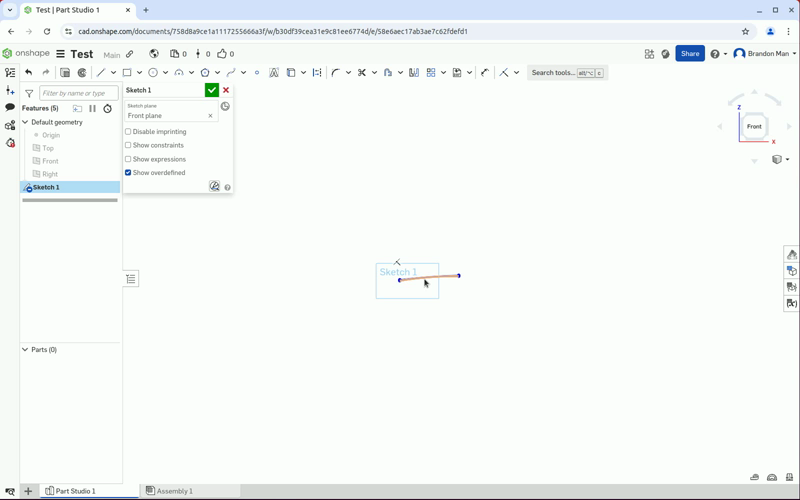
scroll(6)
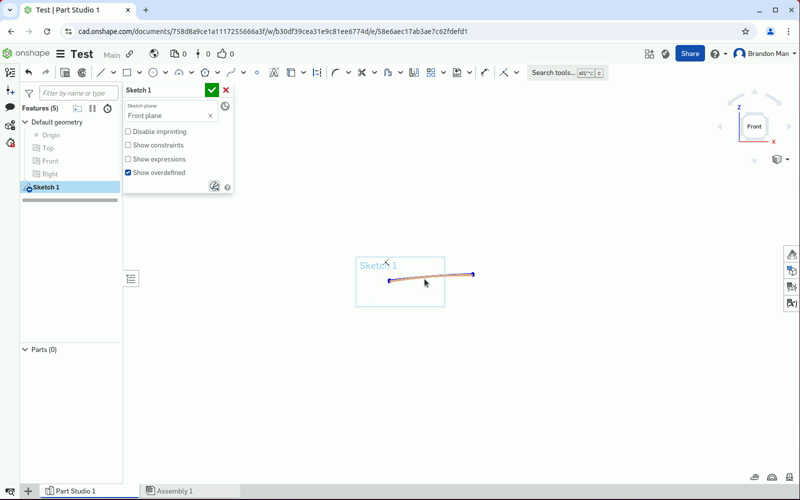
scroll(6)
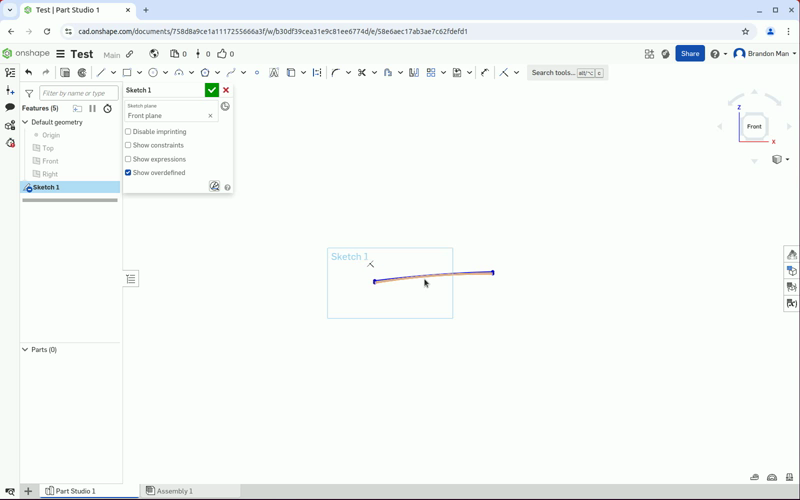
scroll(6)
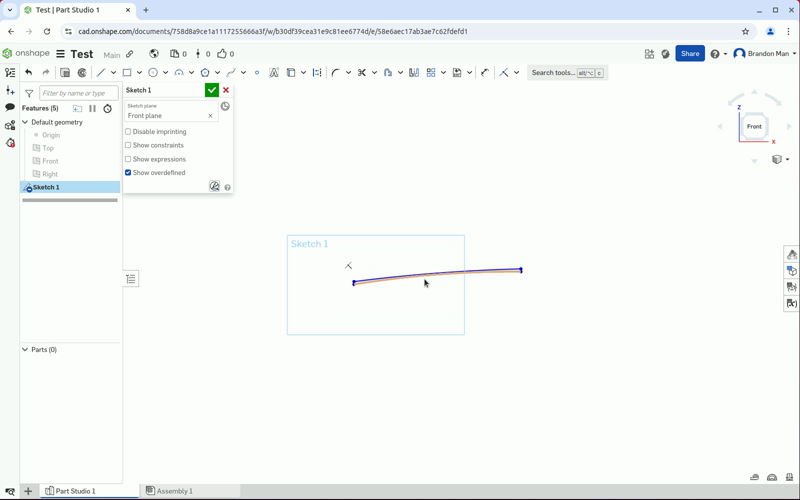
scroll(6)
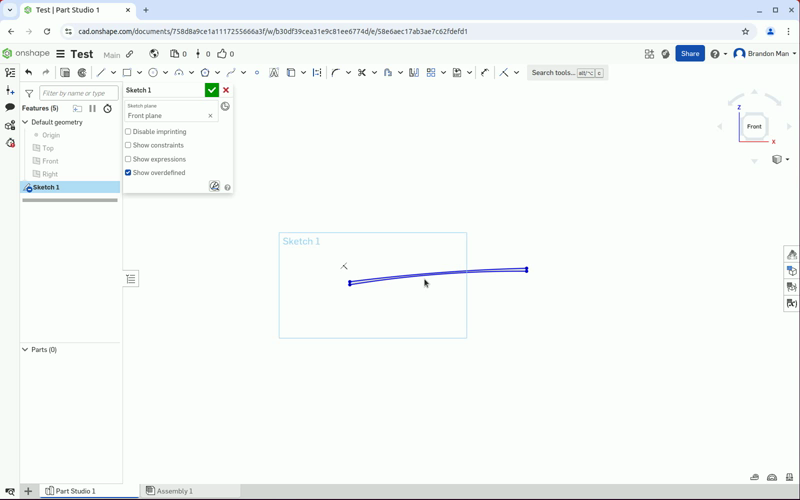
scroll(6)
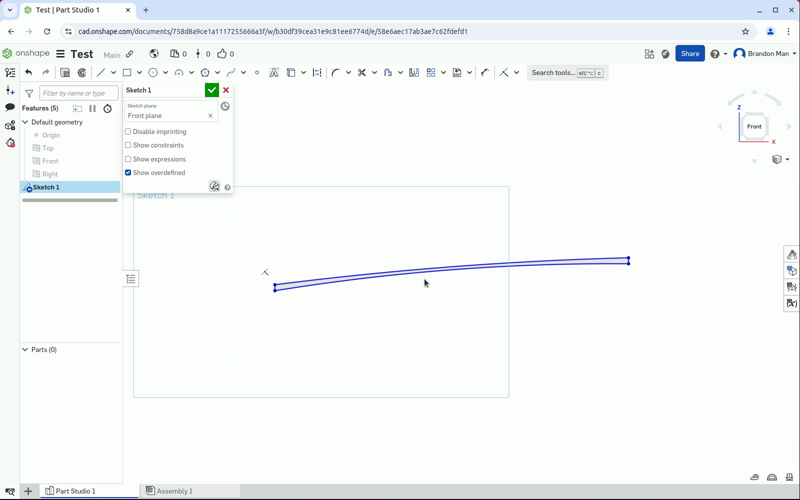
scroll(6)
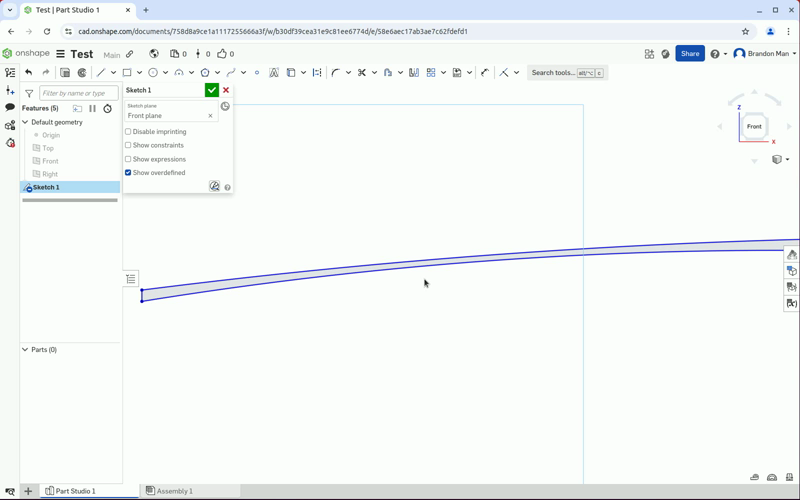
click(424, 278)
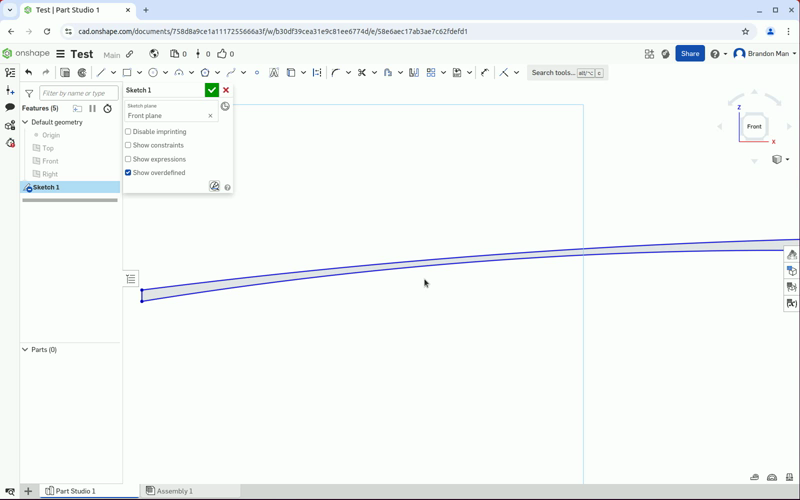
scroll(-6)
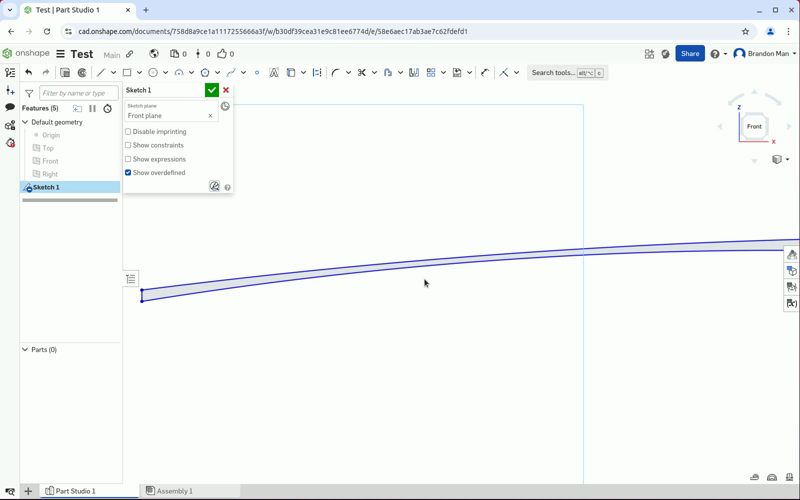
scroll(-6)
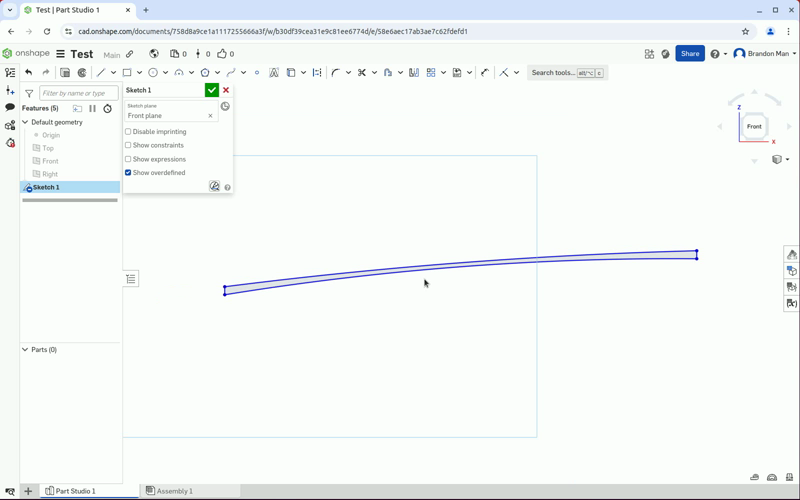
scroll(-6)
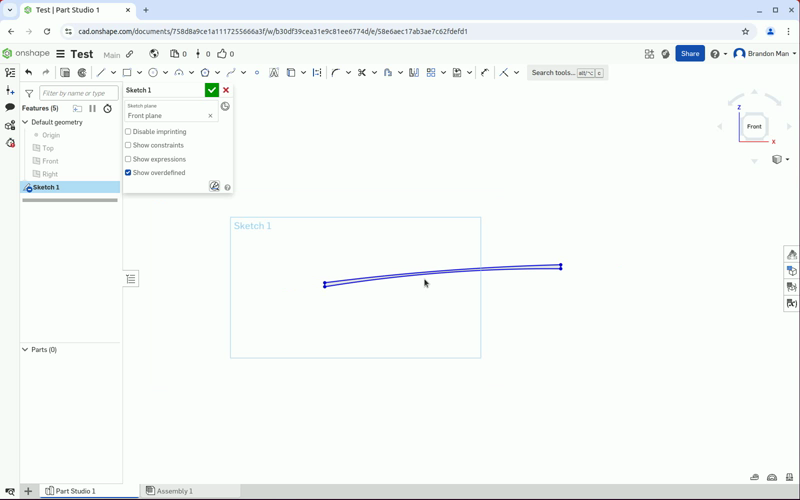
scroll(-6)
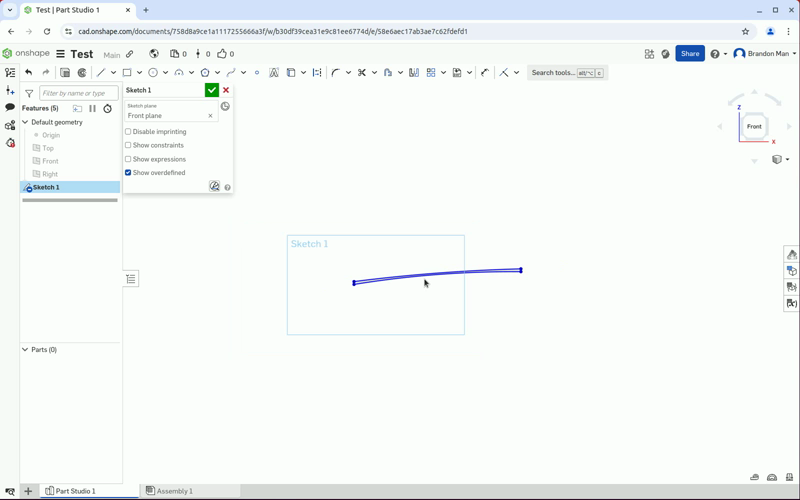
scroll(-6)
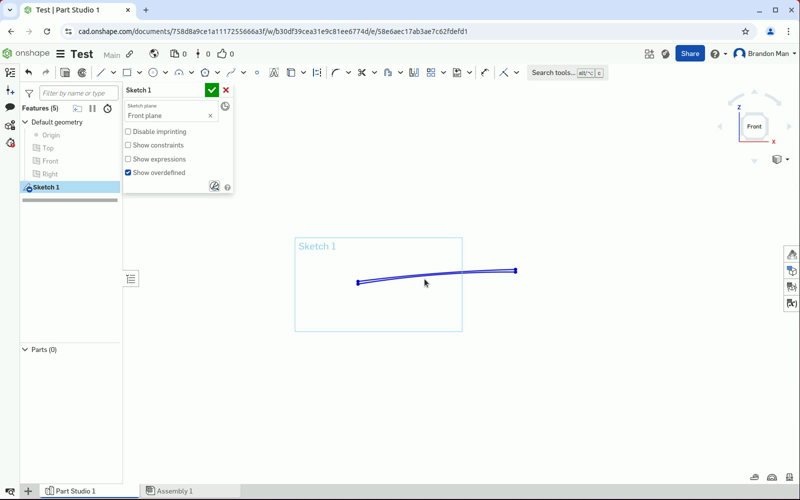
scroll(-6)
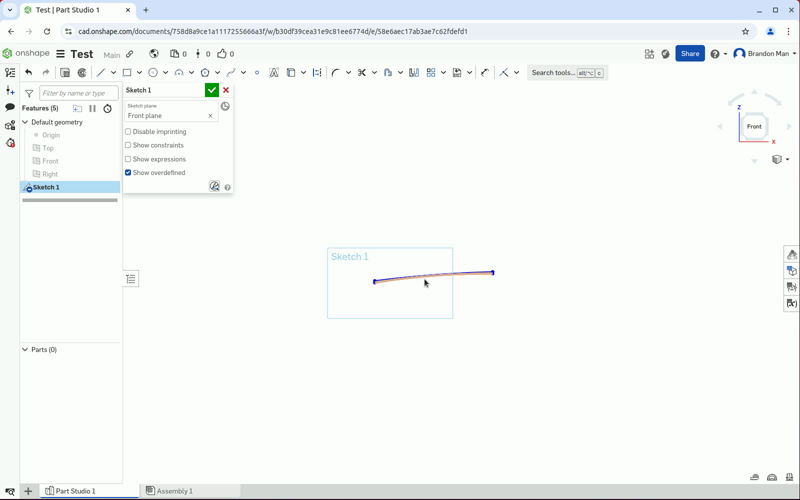
scroll(-6)
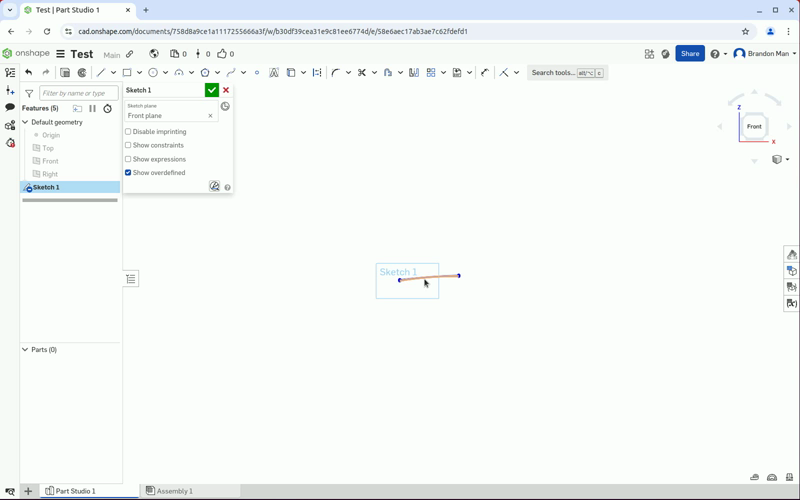
mouse_move(73, 352)
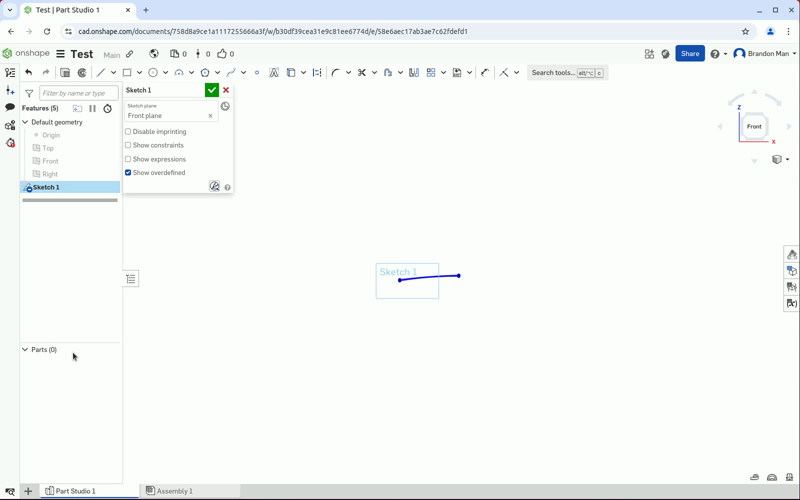
key(shift+y)
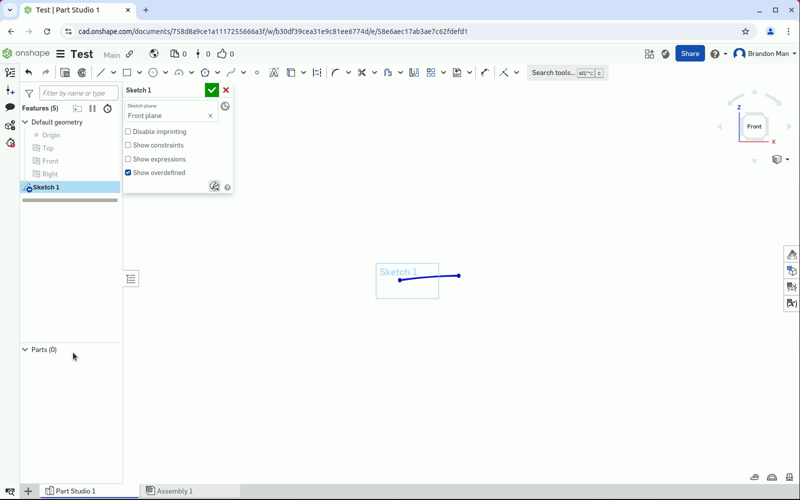
key(shift+e)
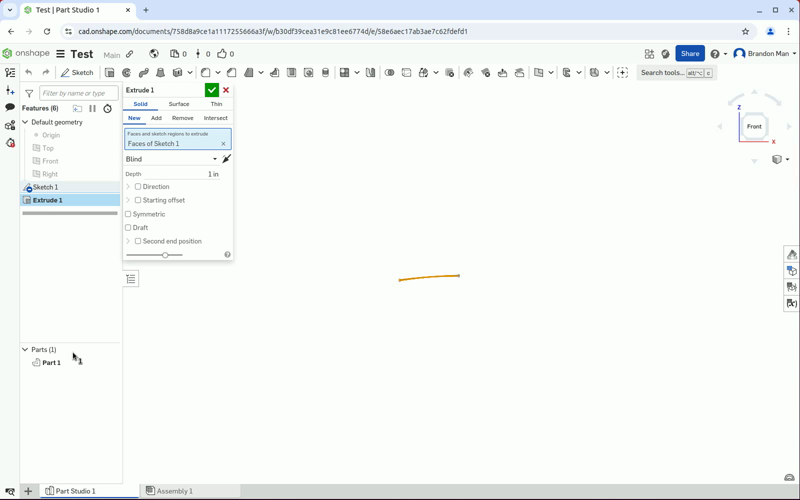
mouse_move(143, 106)
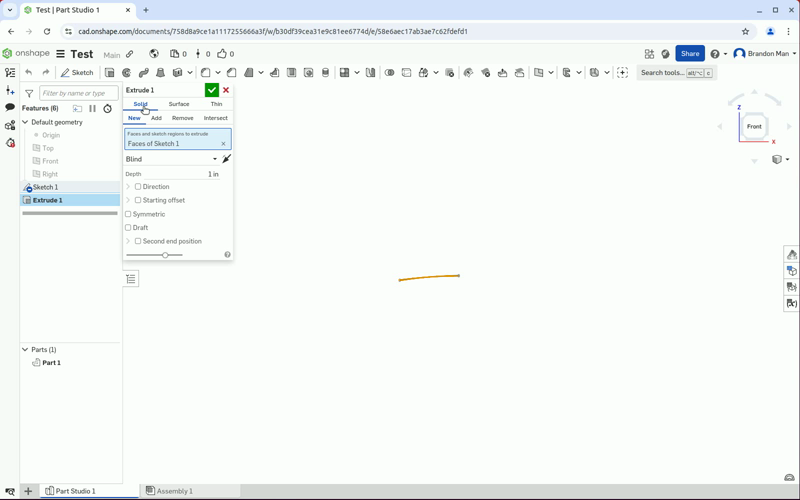
click(143, 106)
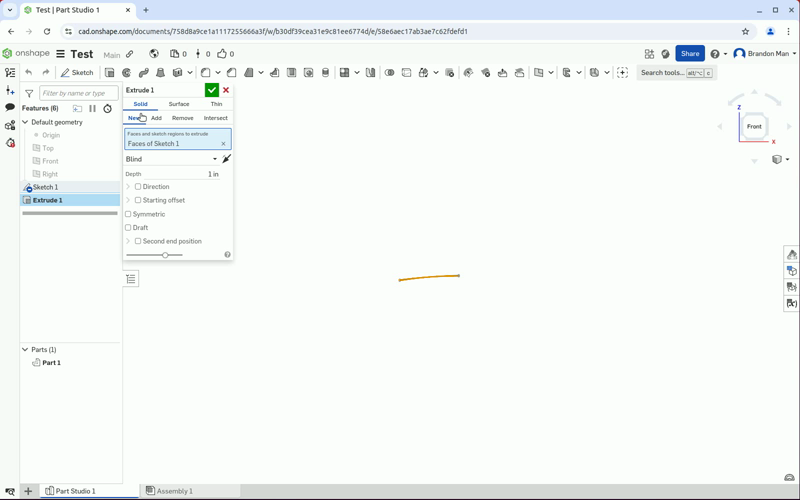
mouse_move(137, 120)
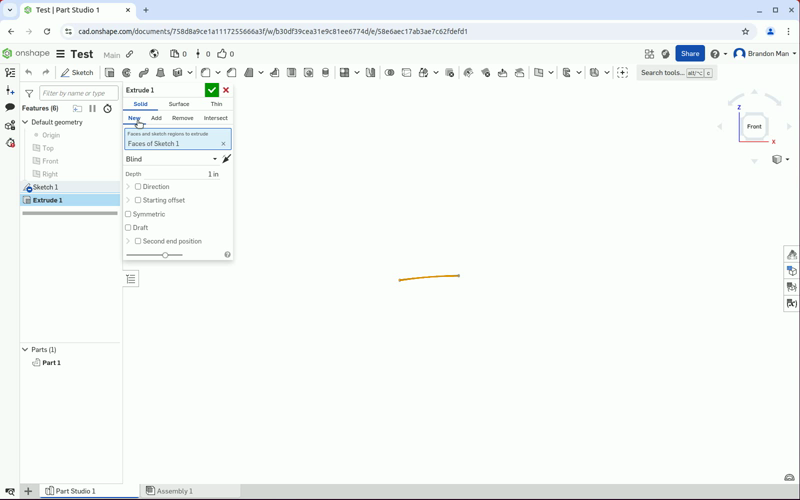
click(137, 120)
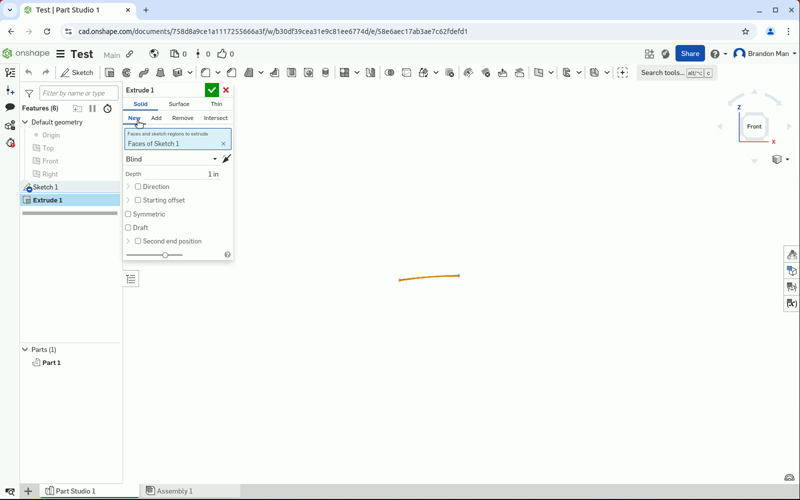
key(tab, 4)
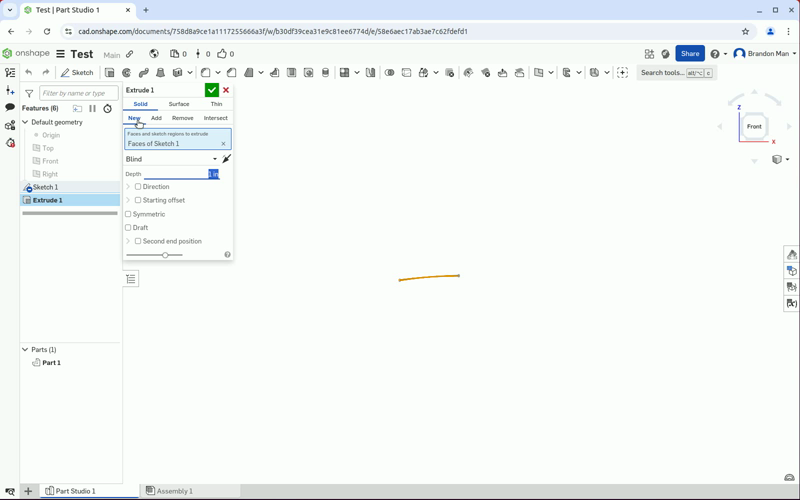
text(-23.108)
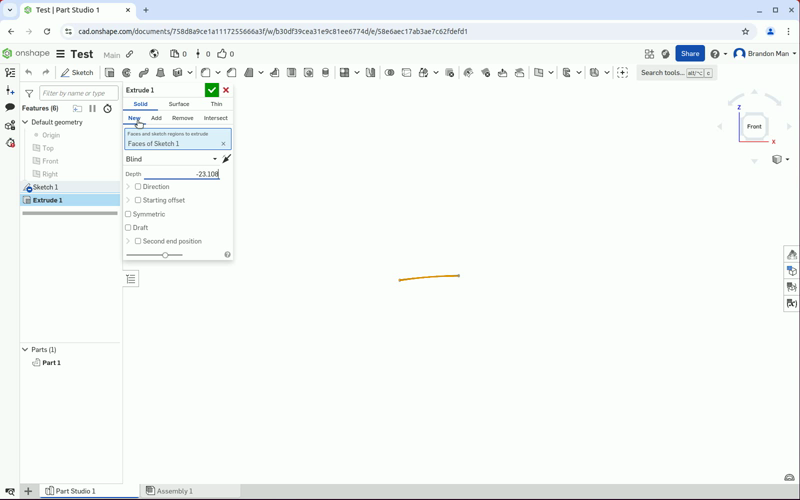
key(enter)
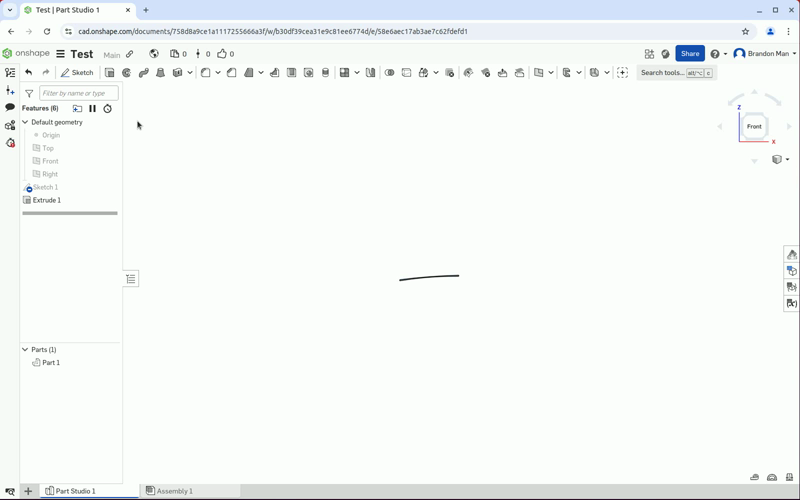
key(shift+h)
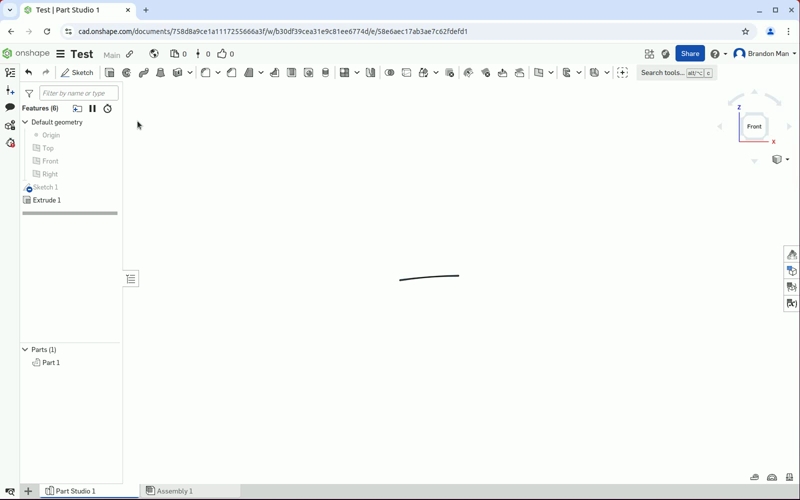
key(shift+h)
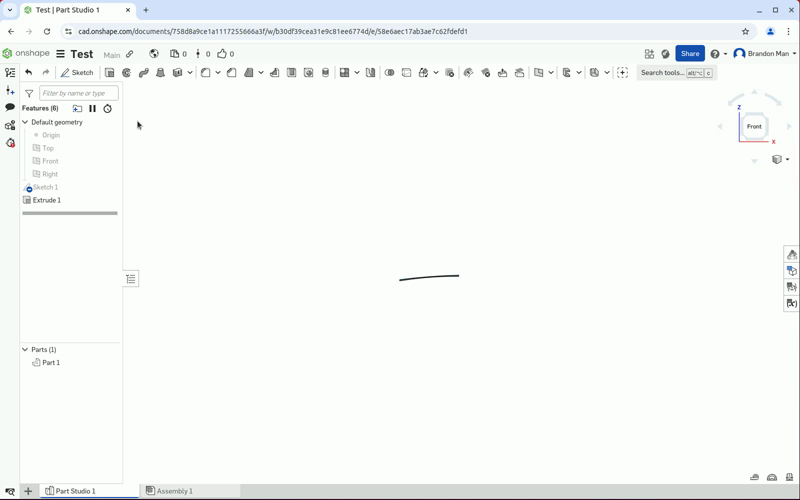
mouse_move(73, 189)
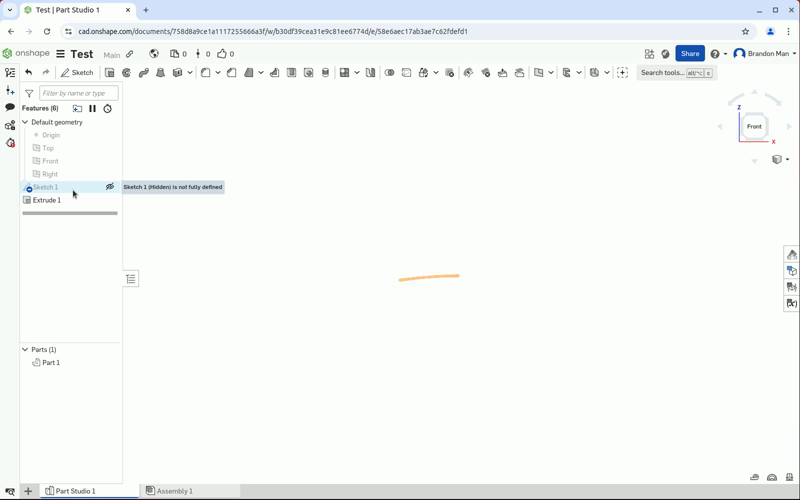
click(73, 189)
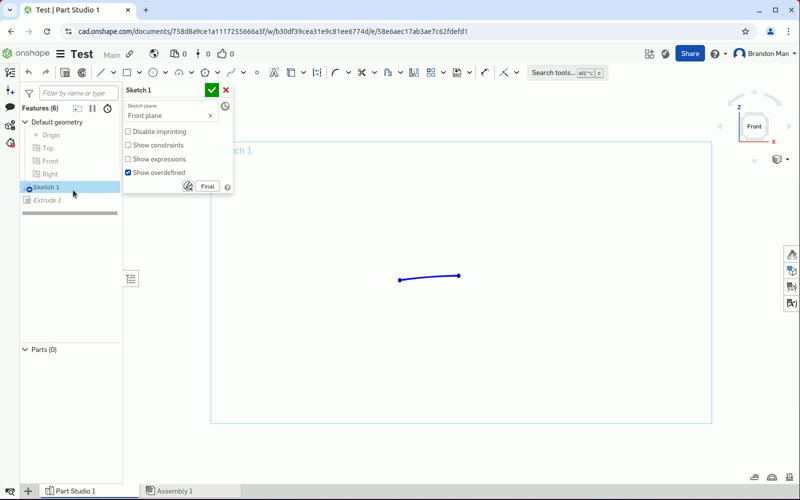
mouse_move(229, 92)
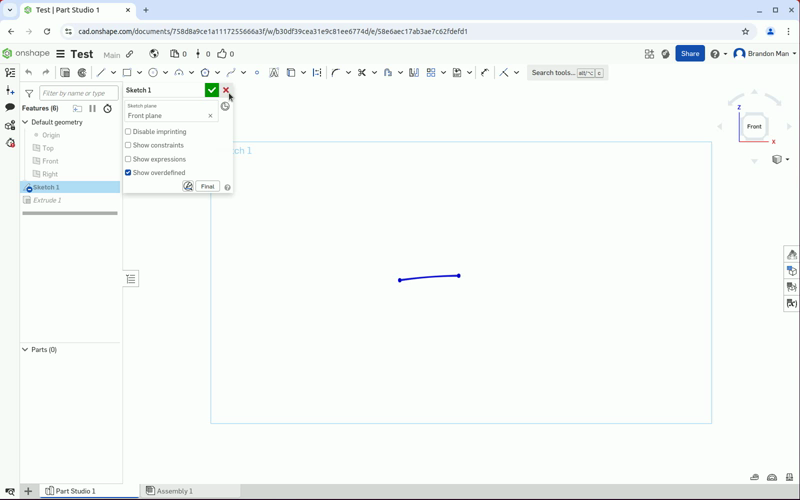
click(229, 92)
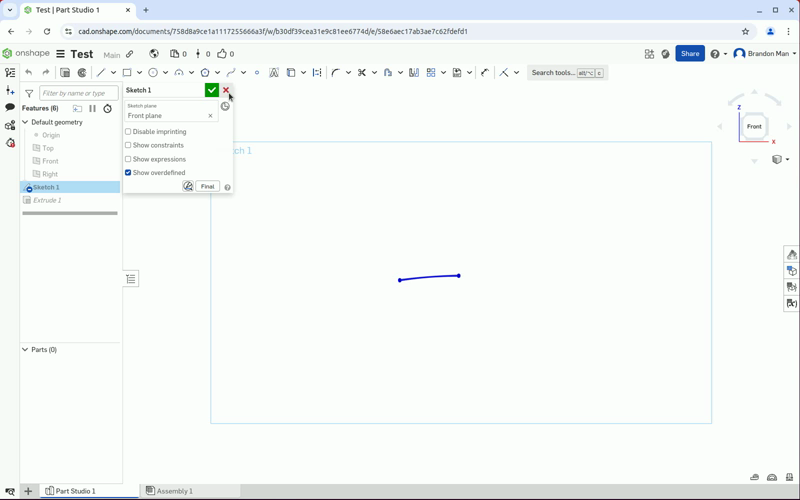
key(shift+s)
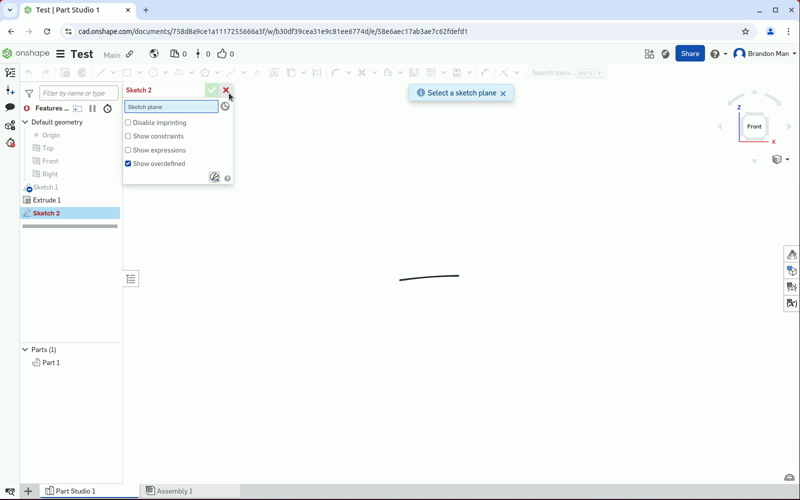
mouse_move(73, 163)
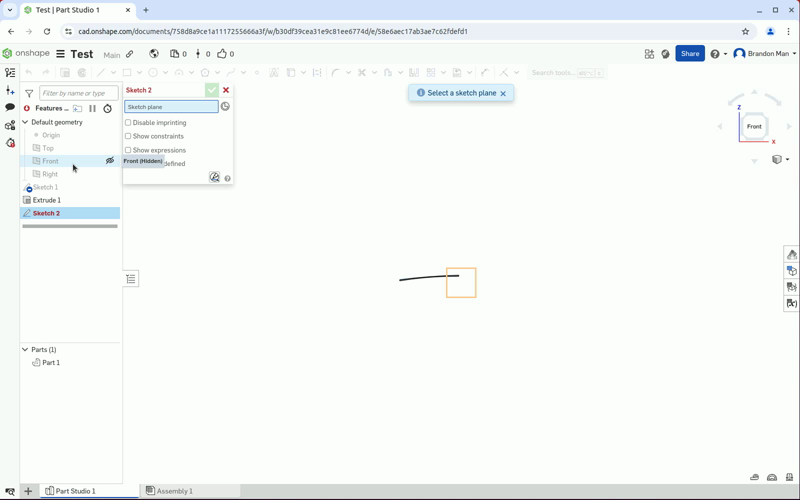
click(73, 163)
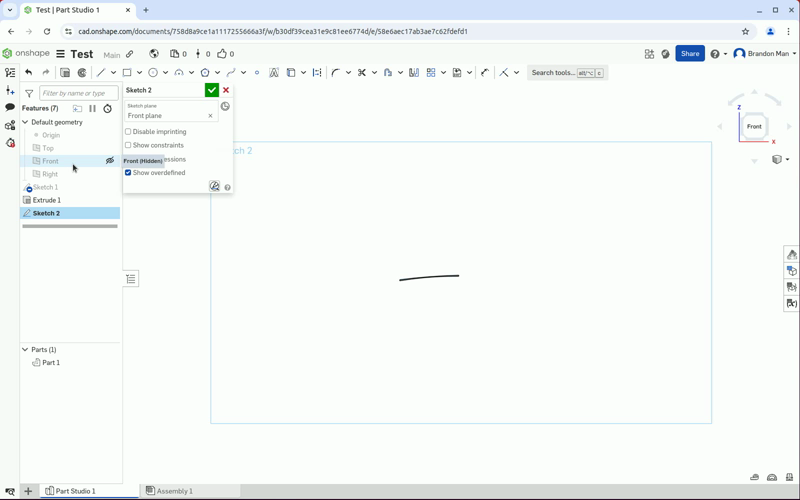
mouse_move(73, 352)
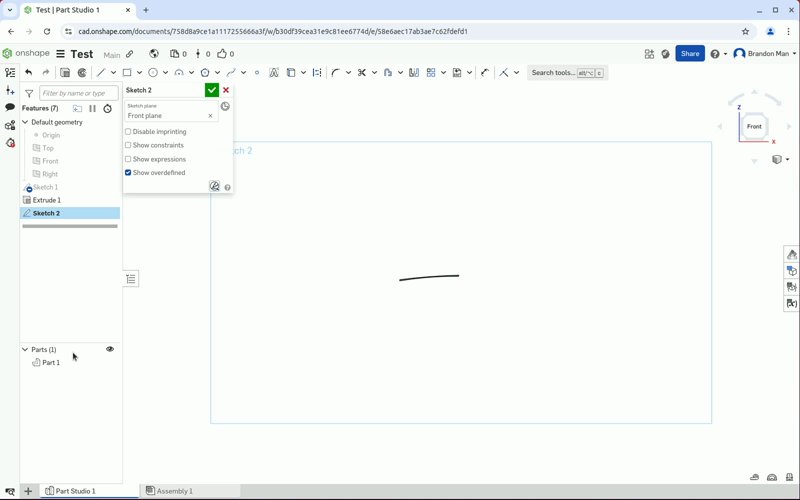
key(y)
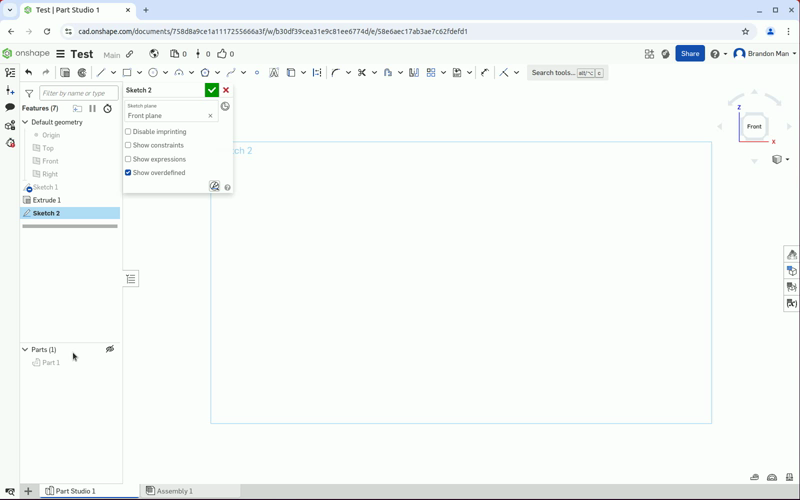
key(a)
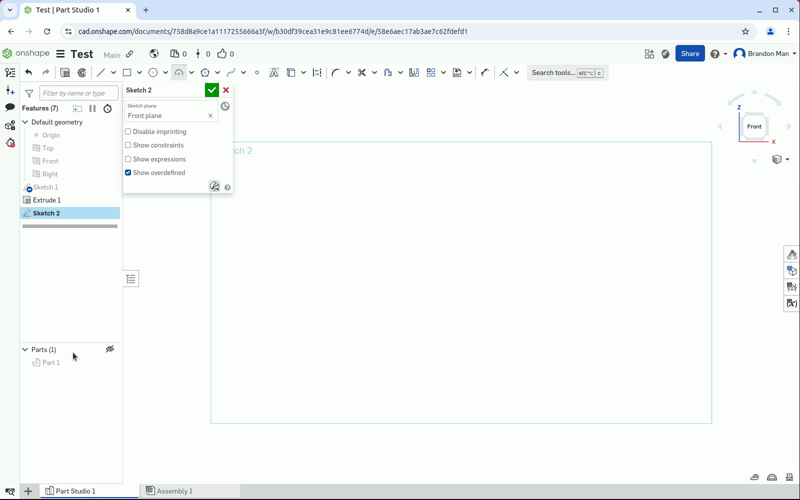
key_down(shift)
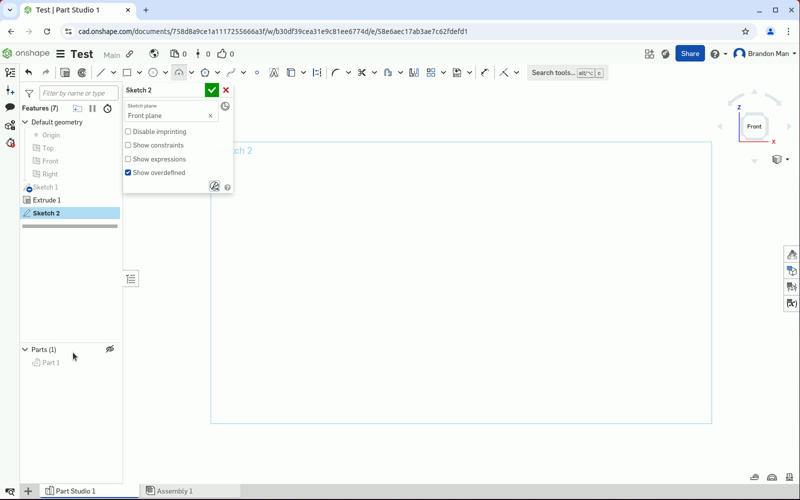
mouse_move(399, 287)
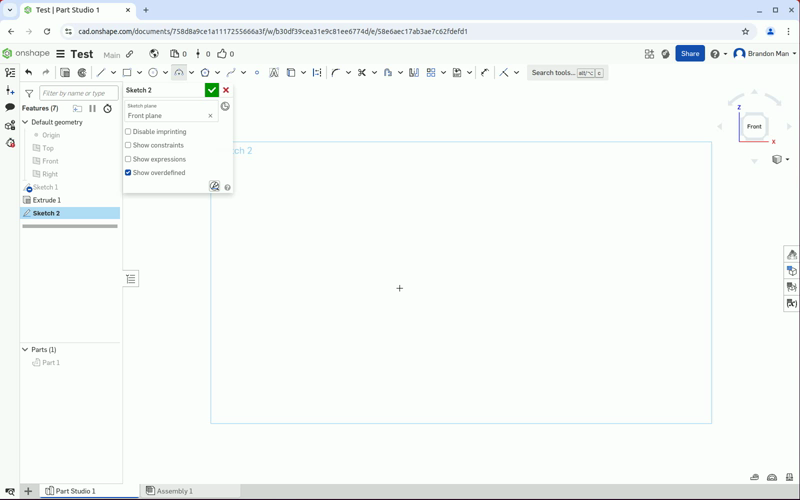
click(399, 287)
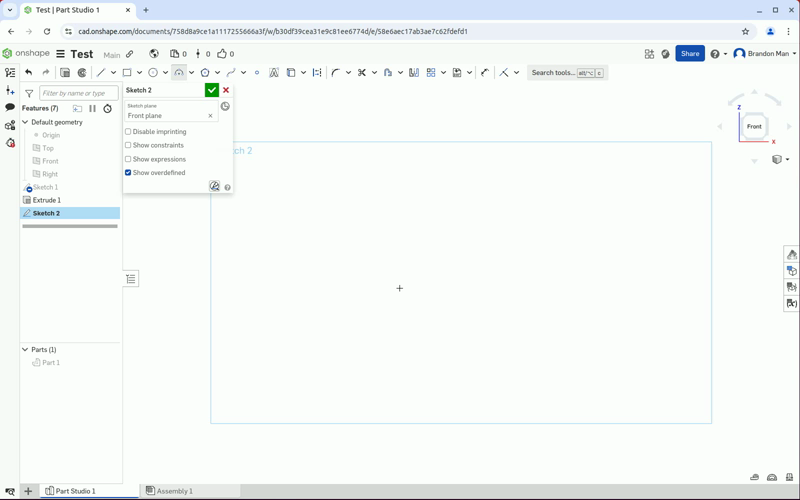
key_up(shift)
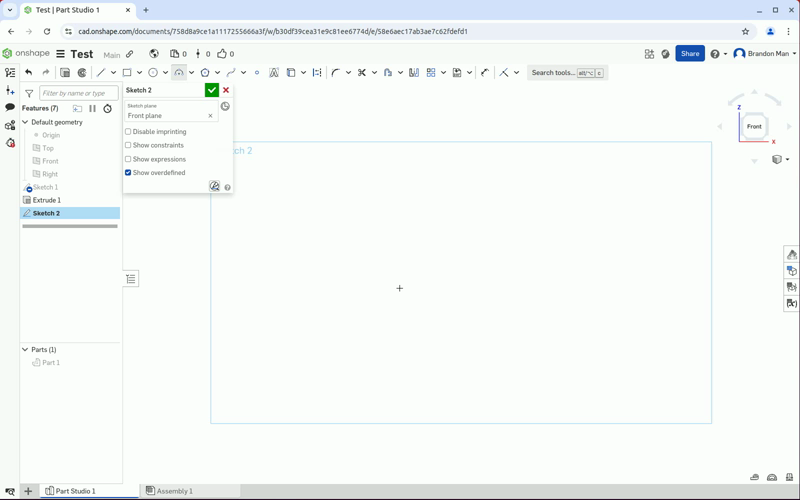
key_down(shift)
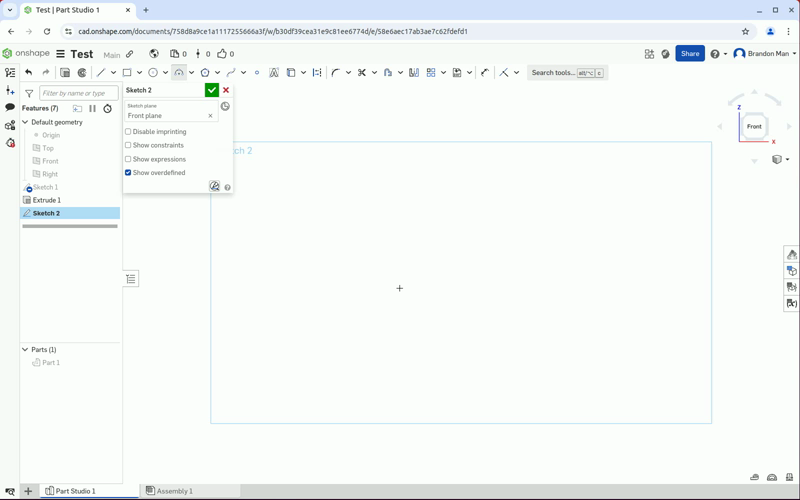
mouse_move(458, 291)
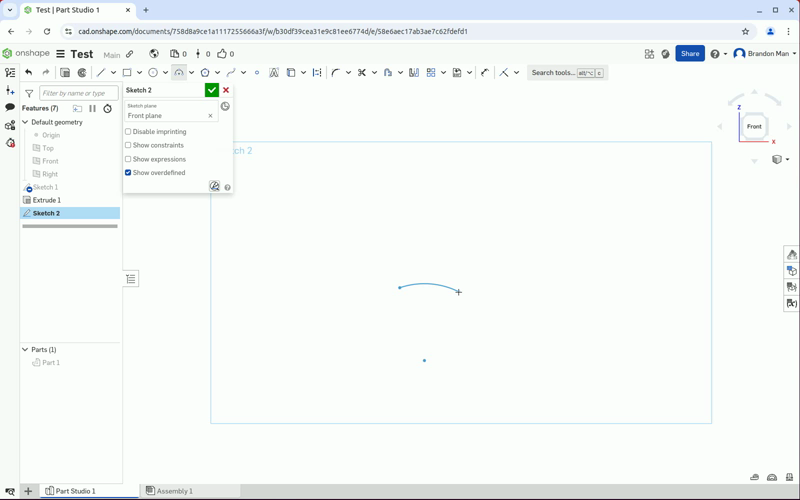
click(458, 291)
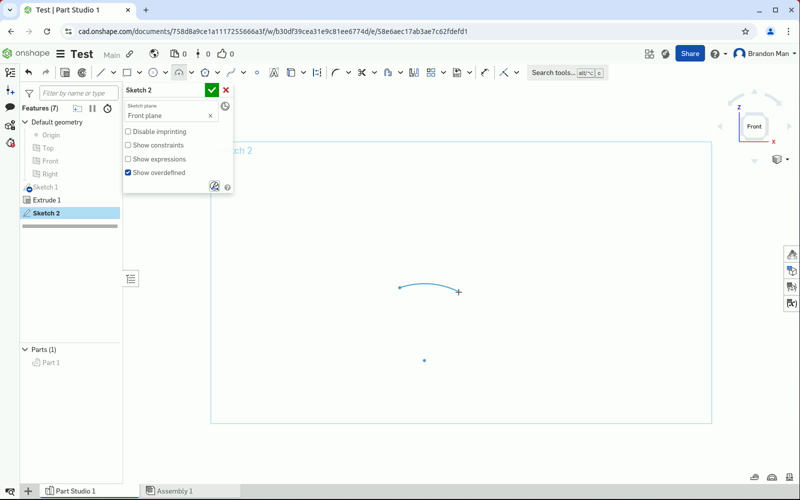
mouse_move(429, 290)
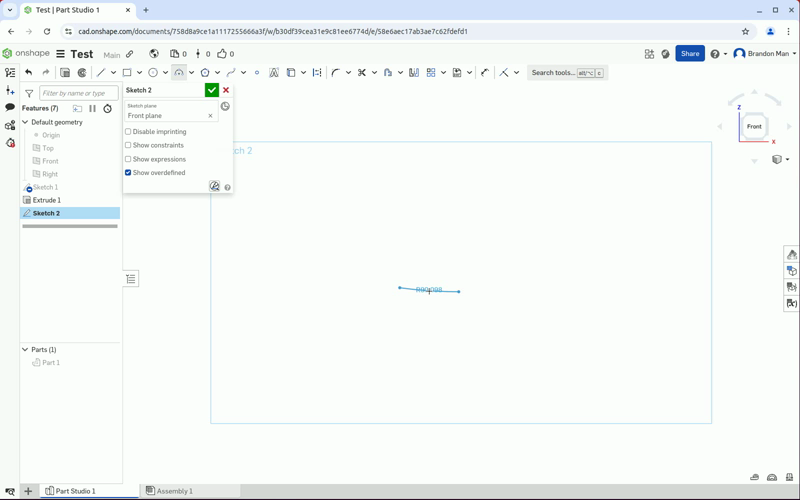
click(429, 290)
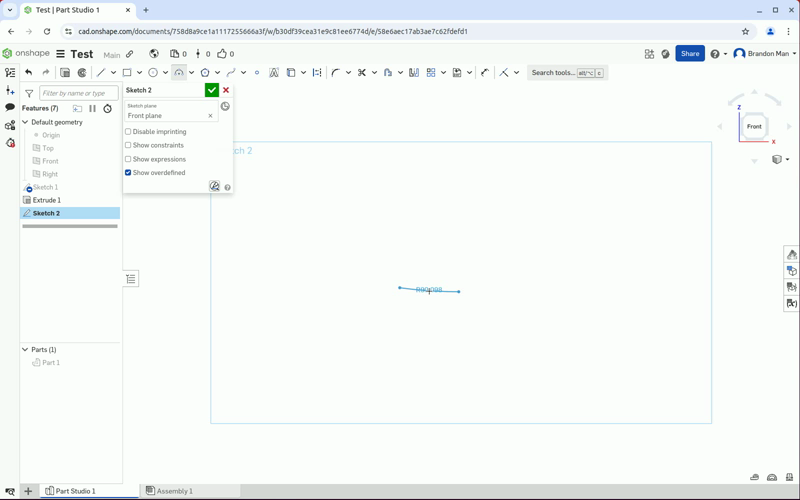
key_up(shift)
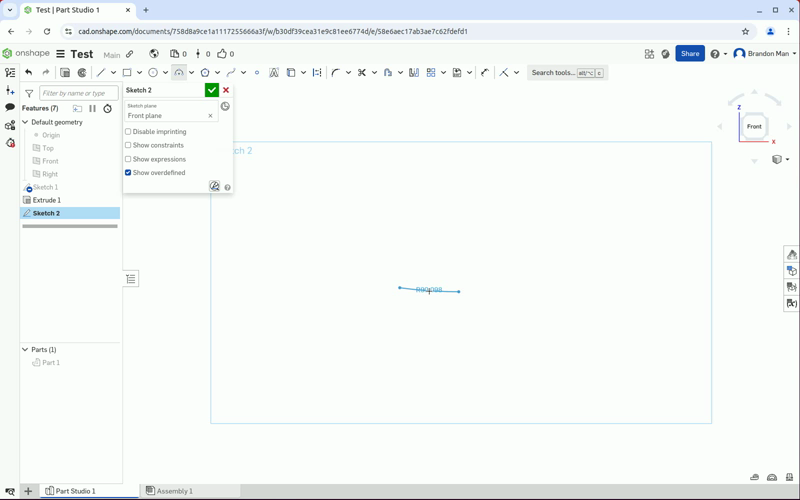
key(esc)
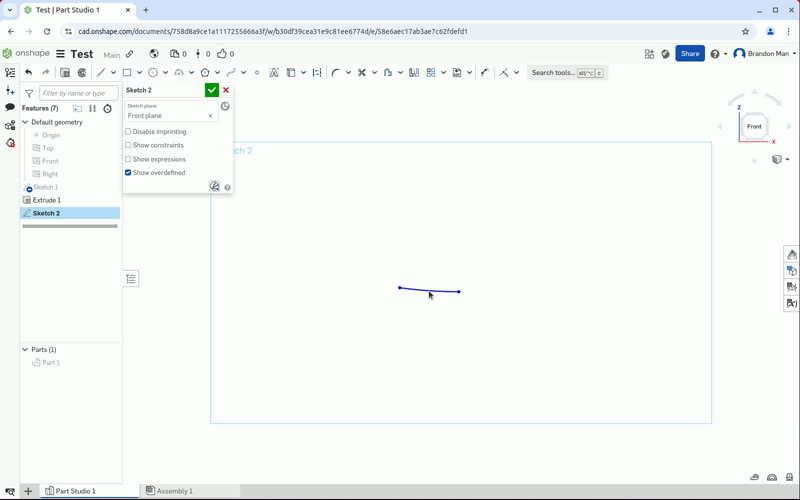
key(l)
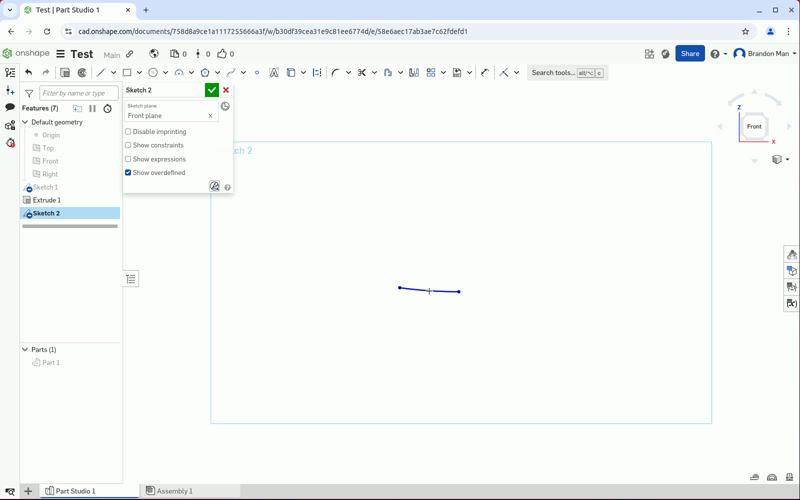
mouse_move(458, 291)
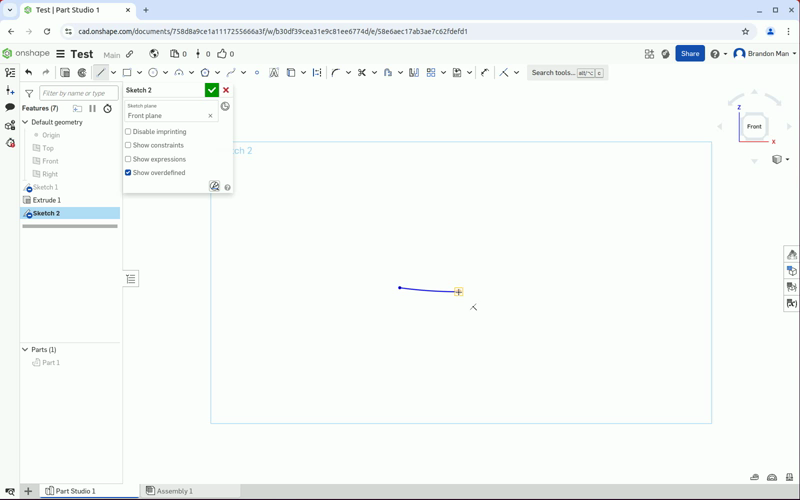
click(458, 291)
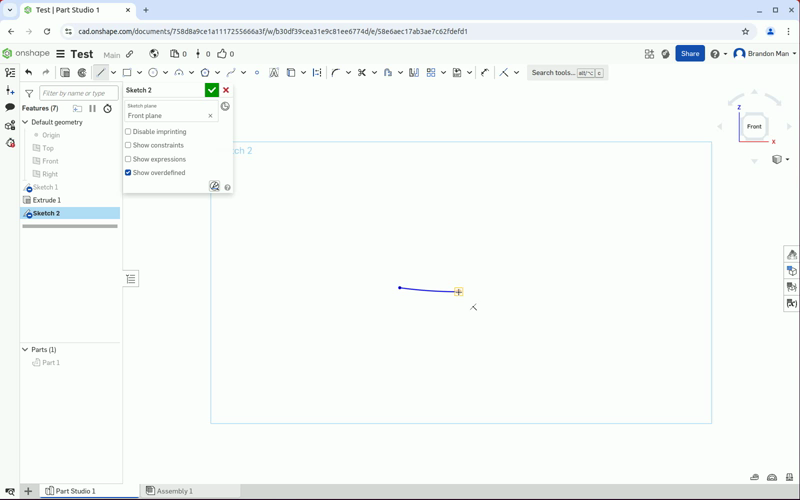
key_down(shift)
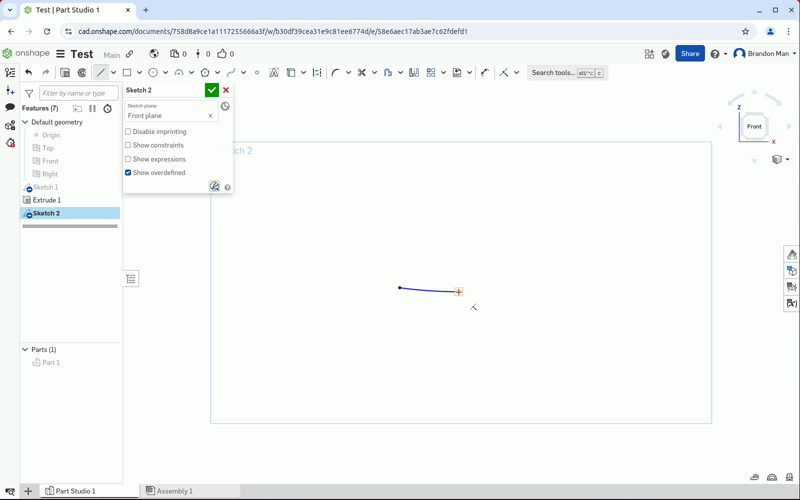
mouse_move(489, 291)
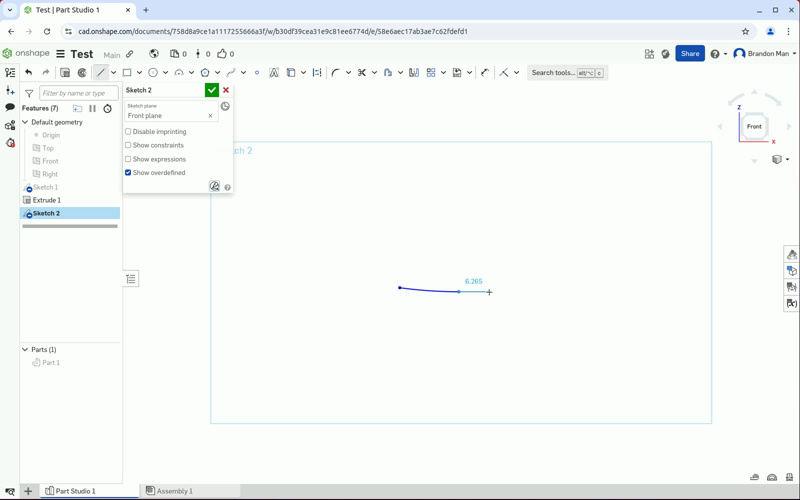
mouse_move(458, 291)
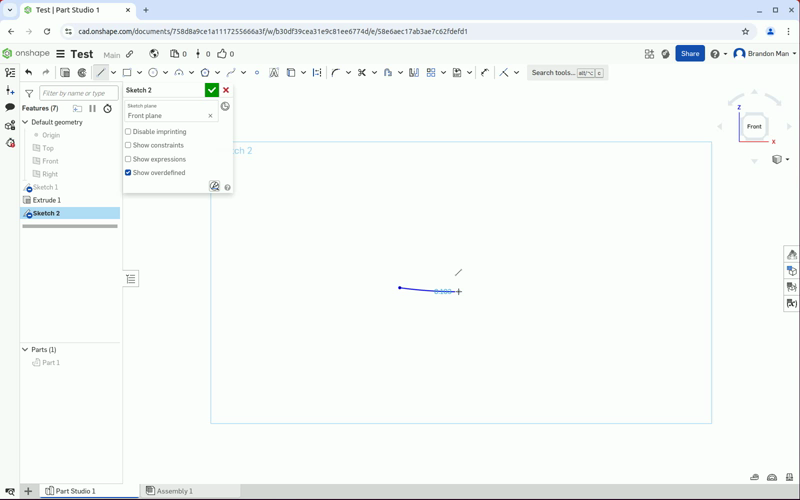
scroll(6)
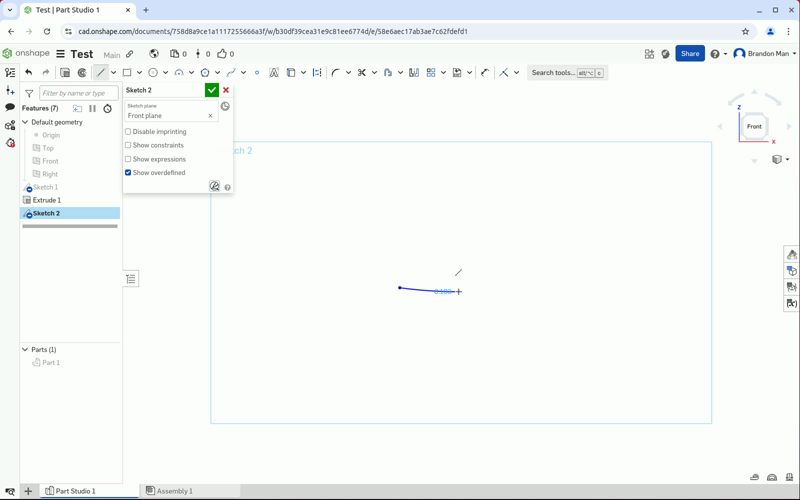
scroll(6)
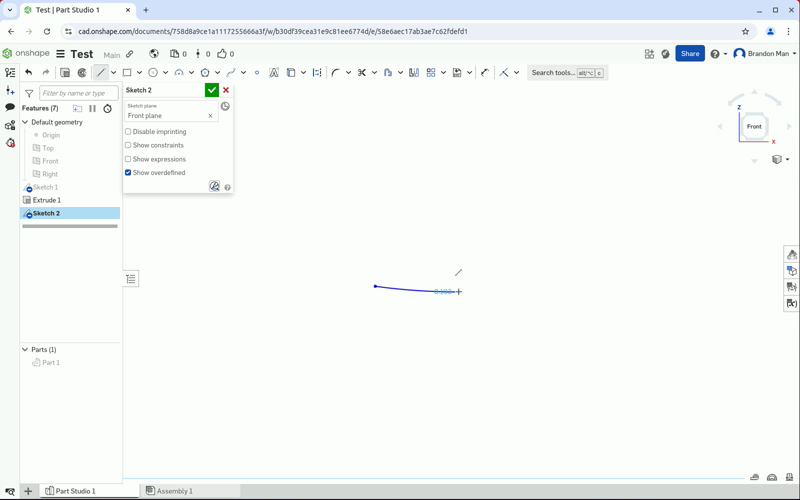
scroll(6)
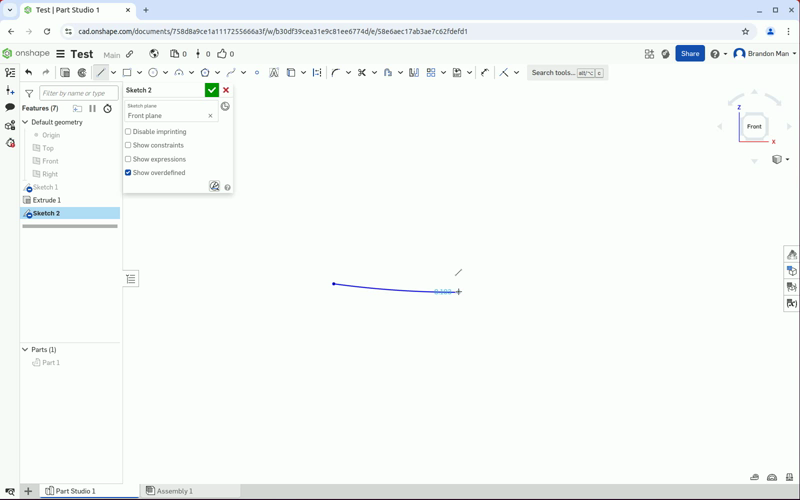
scroll(6)
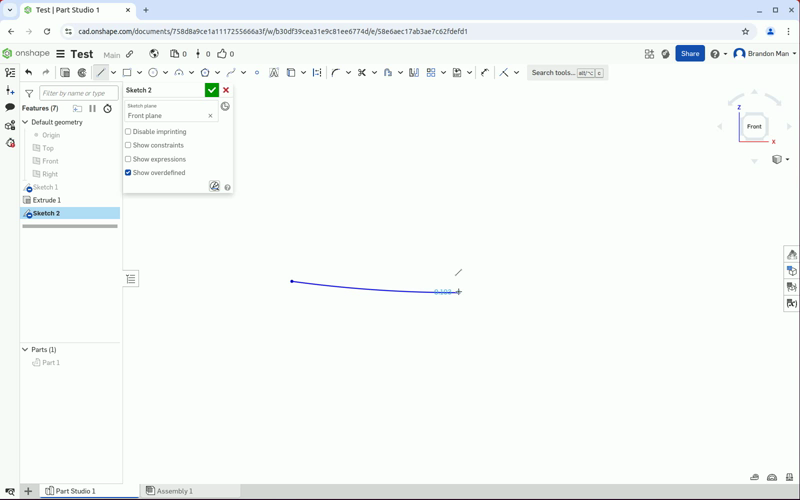
scroll(6)
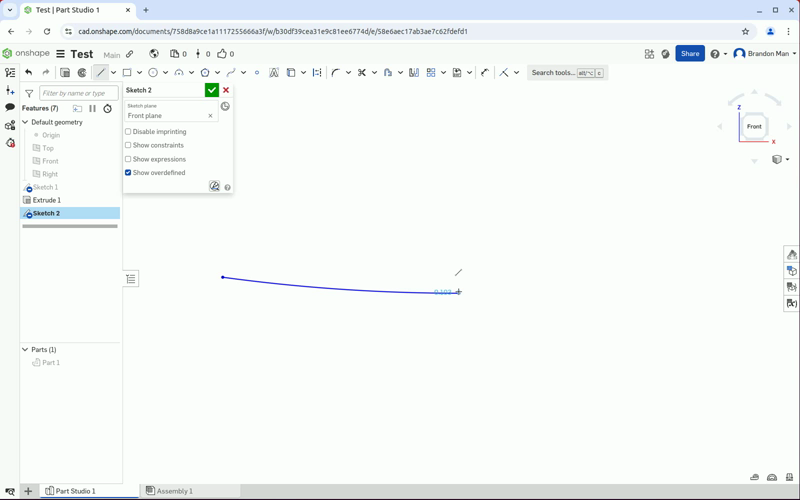
scroll(6)
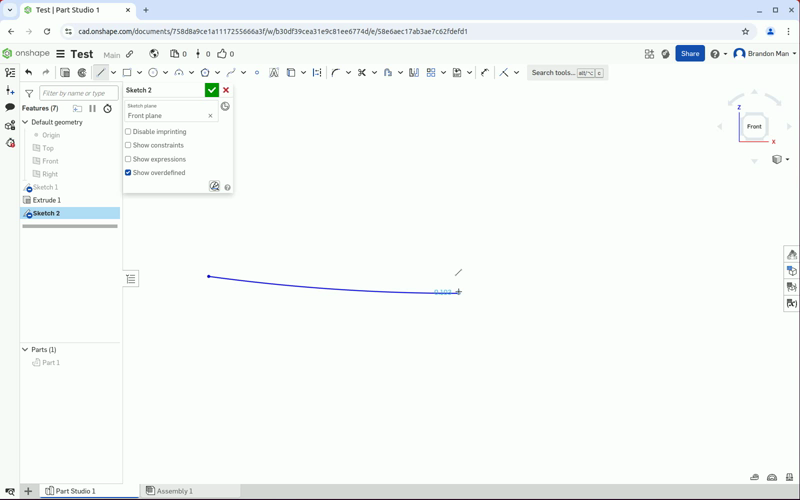
scroll(6)
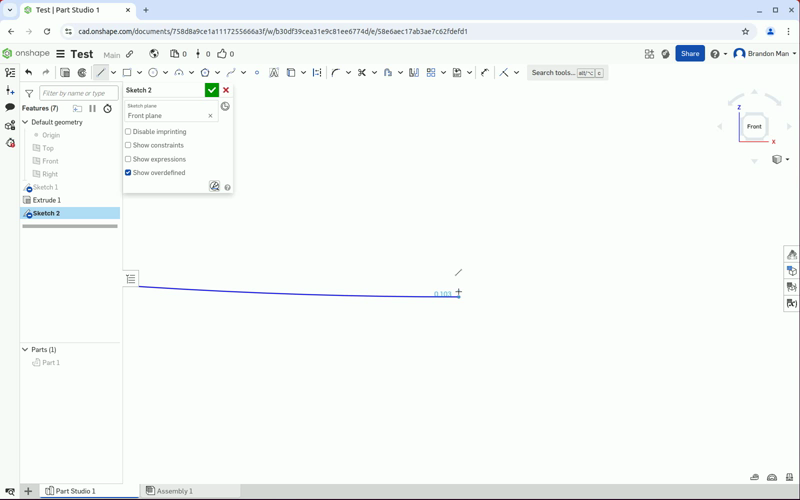
click(458, 291)
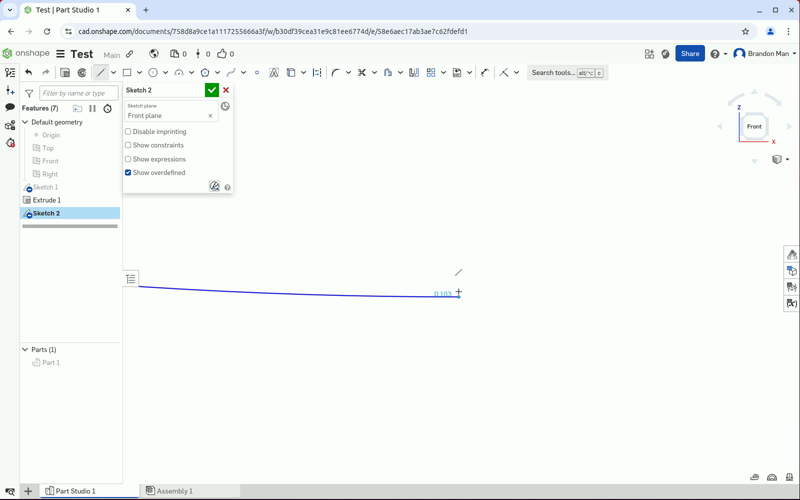
scroll(-6)
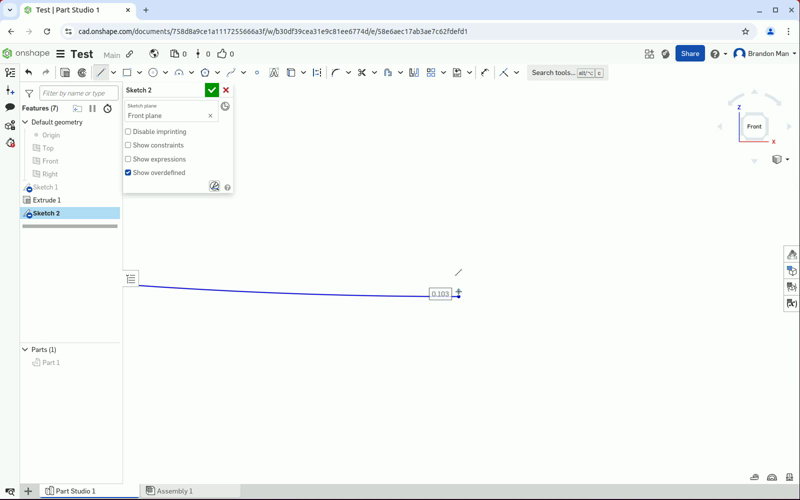
scroll(-6)
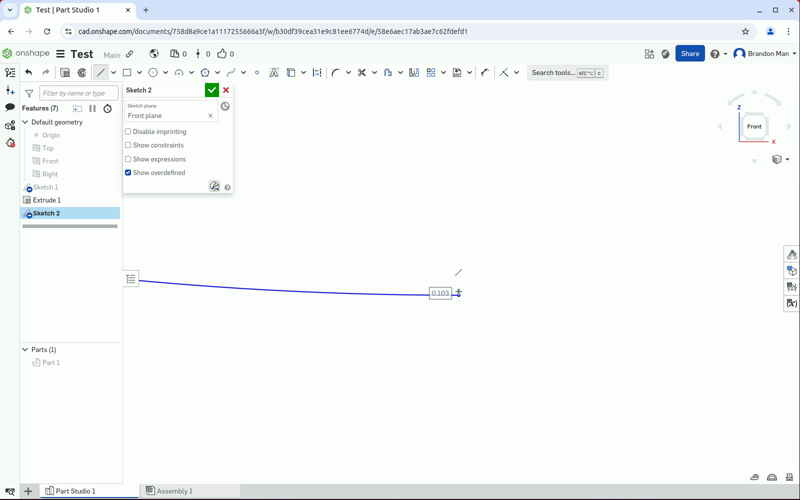
scroll(-6)
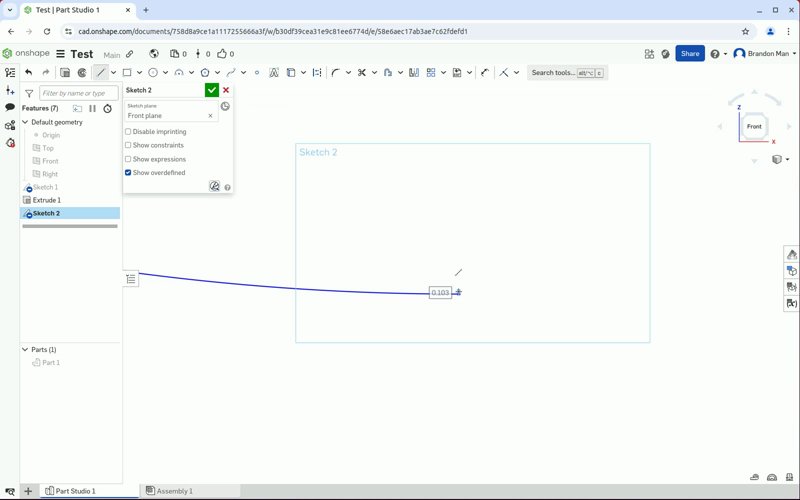
scroll(-6)
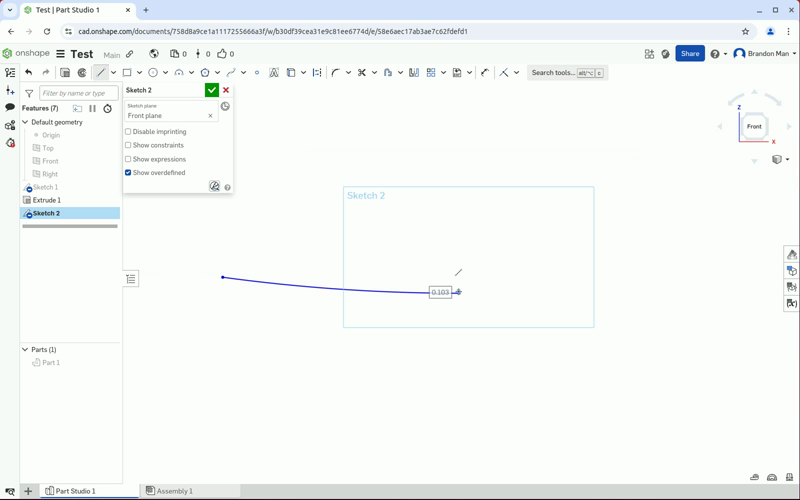
scroll(-6)
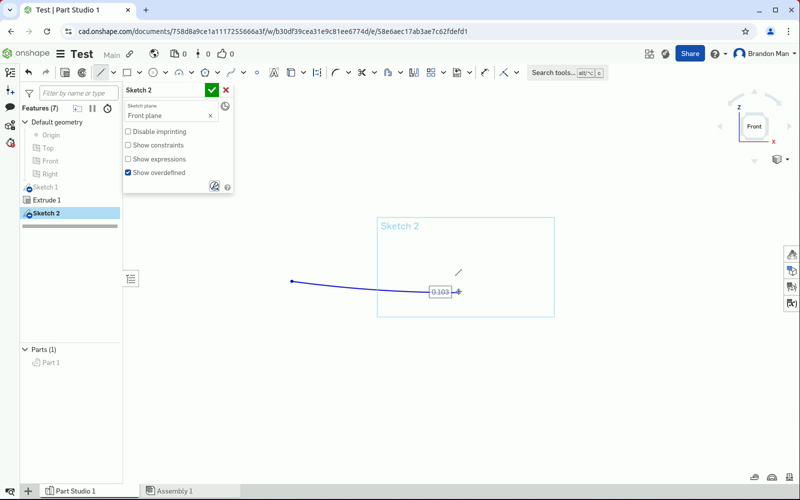
scroll(-6)
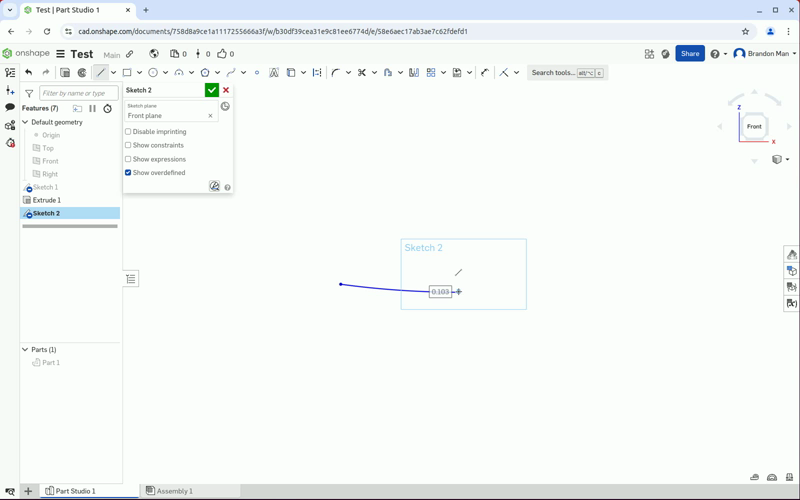
scroll(-6)
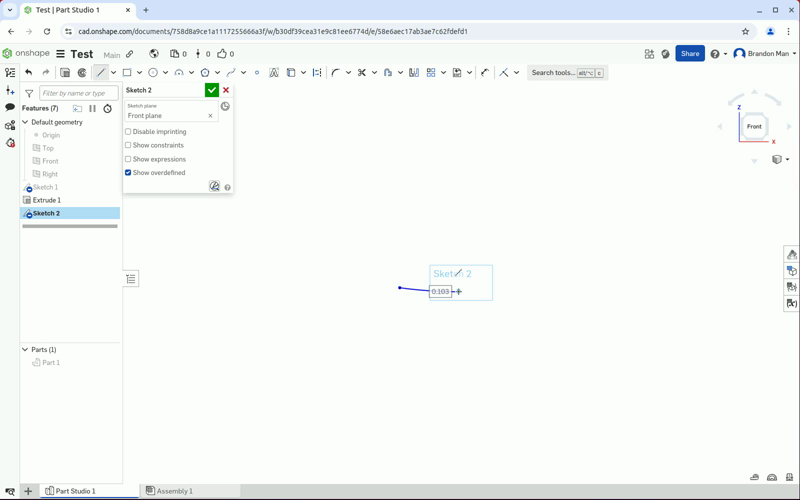
key_up(shift)
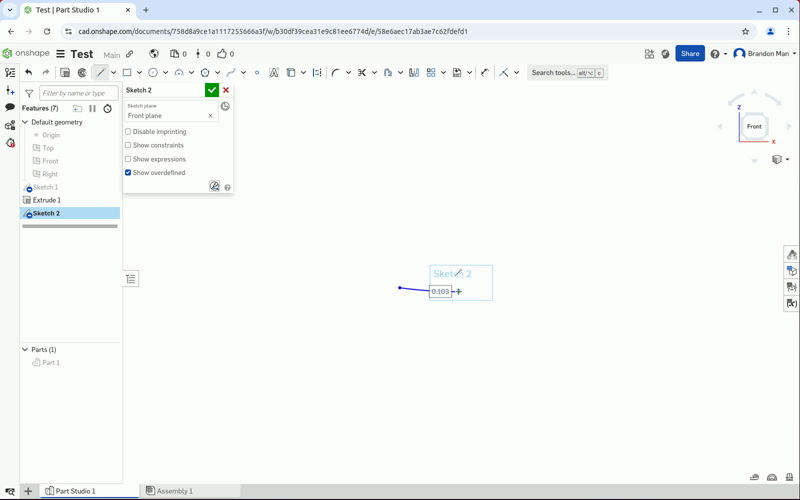
key(esc)
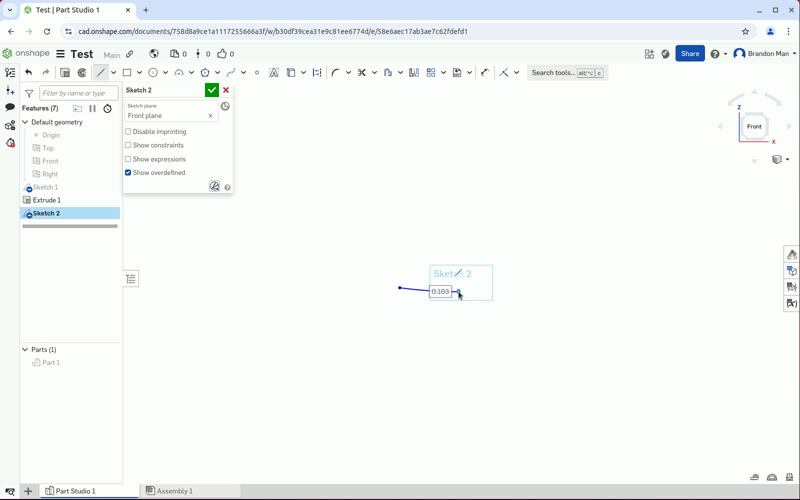
key(a)
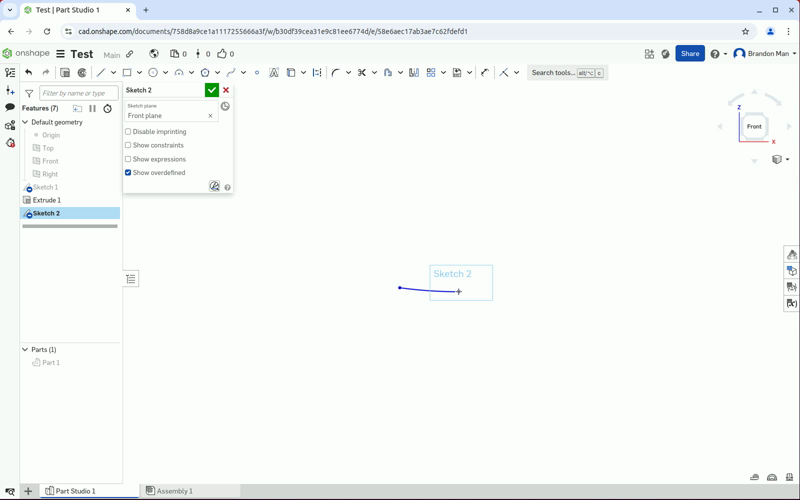
mouse_move(458, 291)
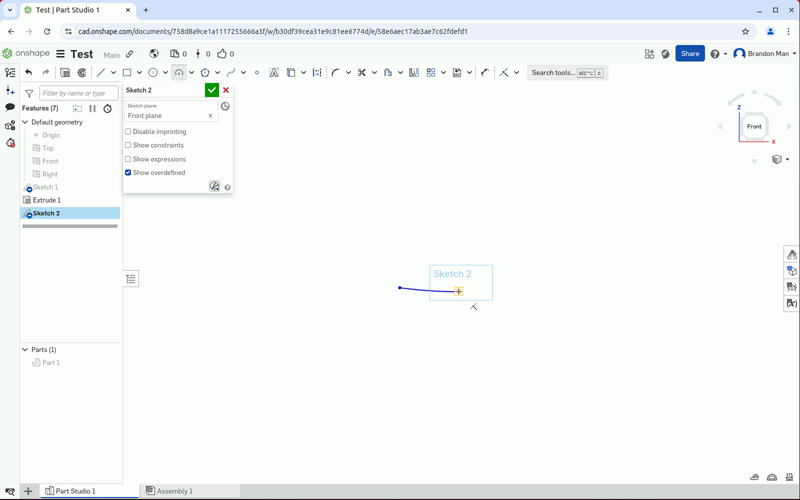
scroll(6)
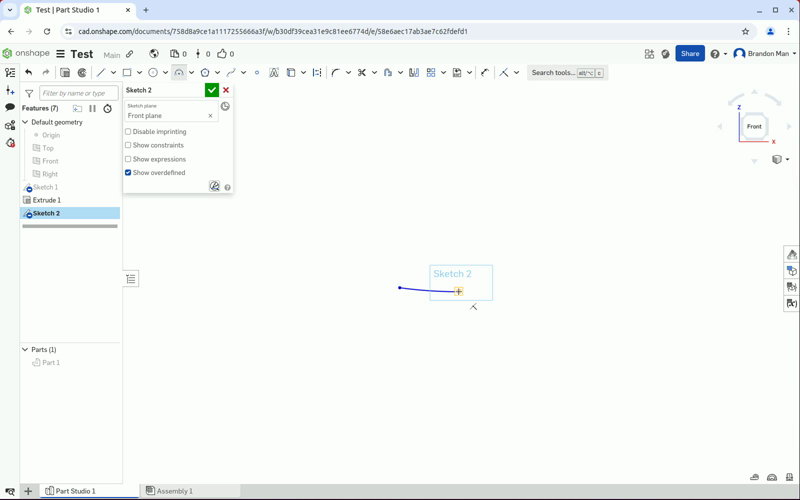
scroll(6)
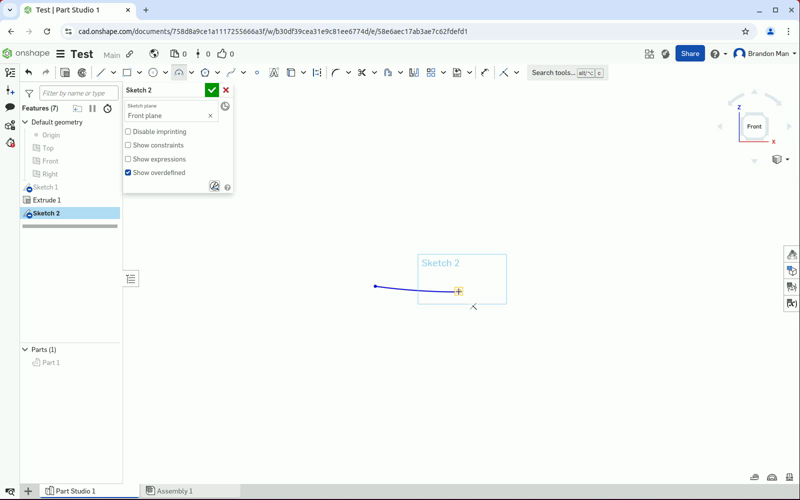
scroll(6)
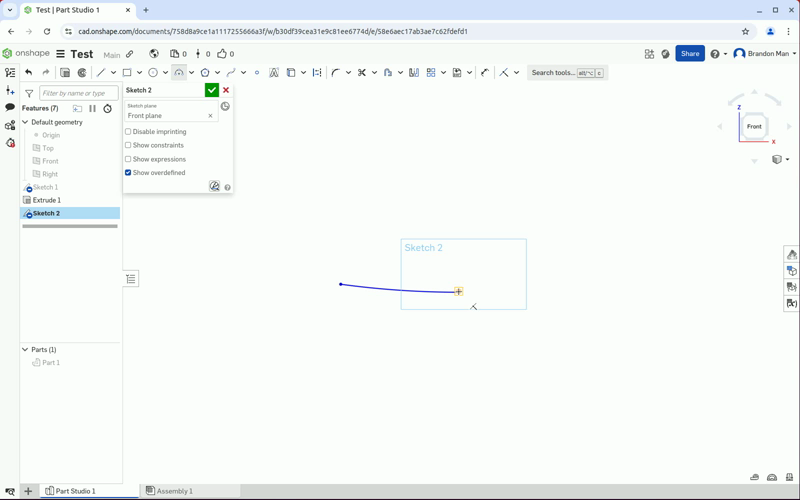
scroll(6)
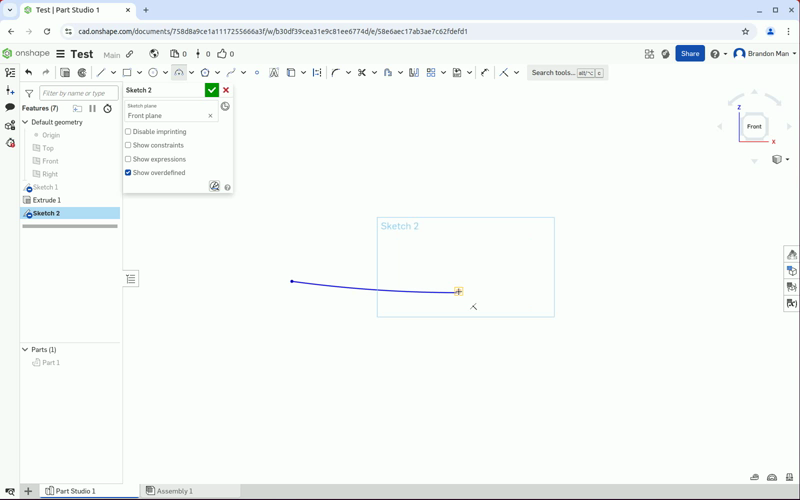
scroll(6)
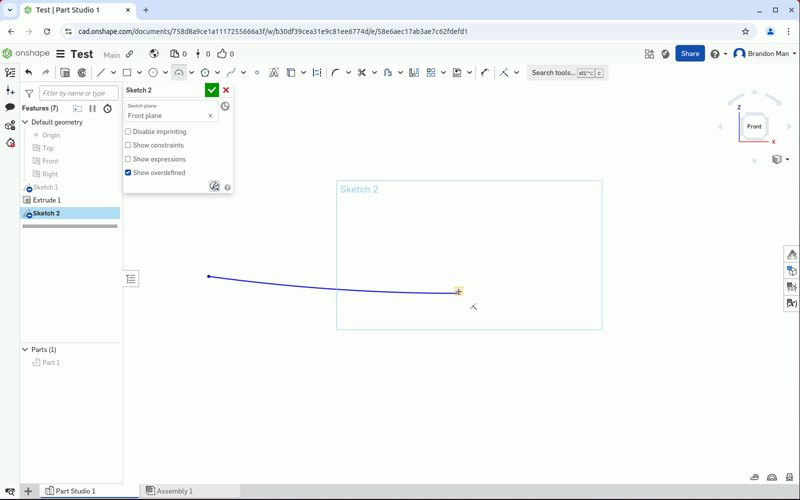
scroll(6)
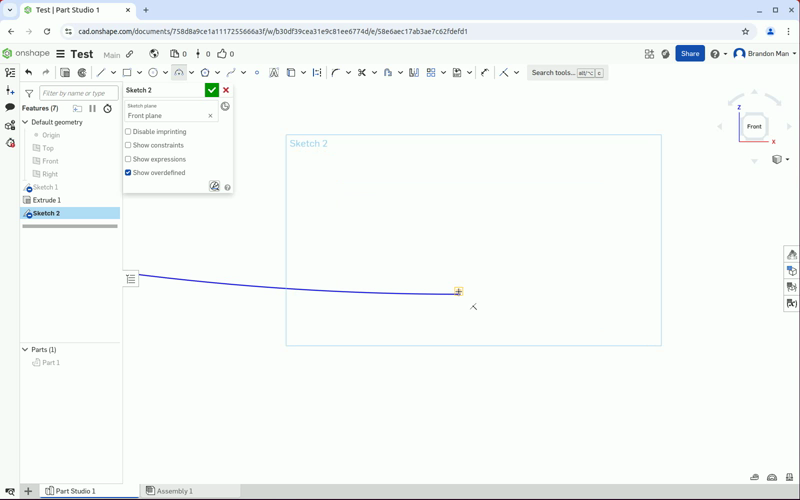
scroll(6)
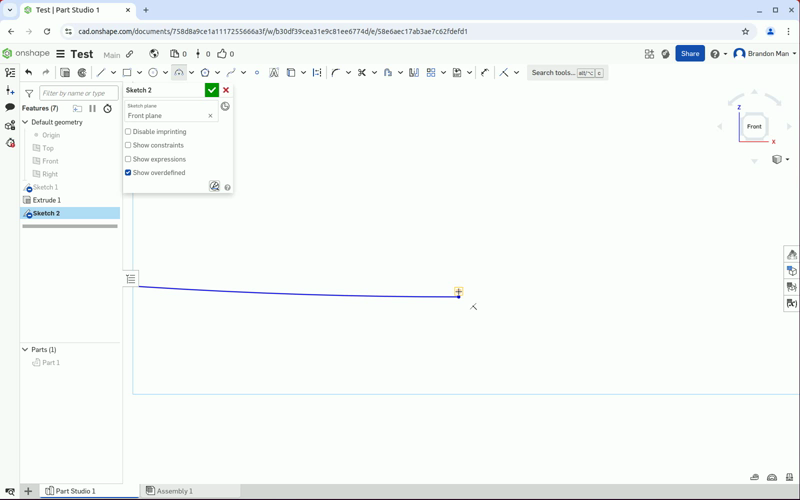
click(458, 291)
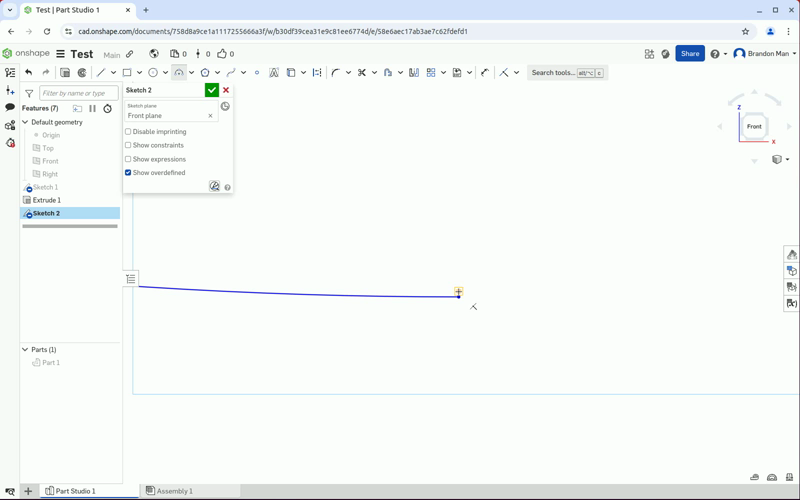
scroll(-6)
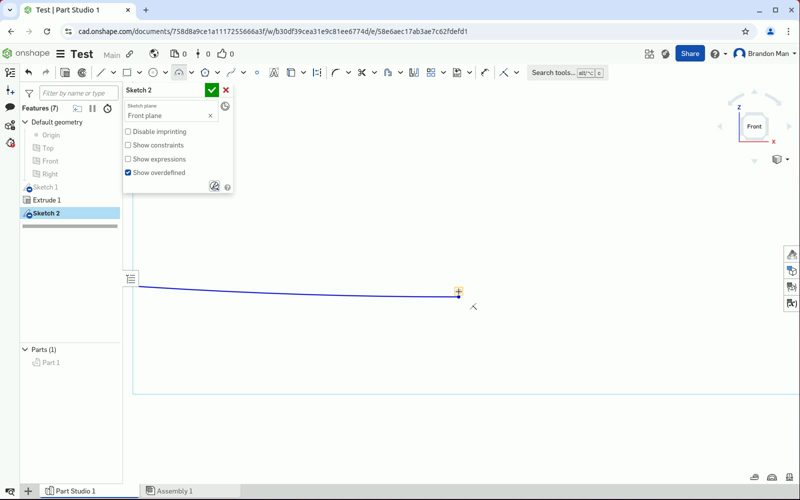
scroll(-6)
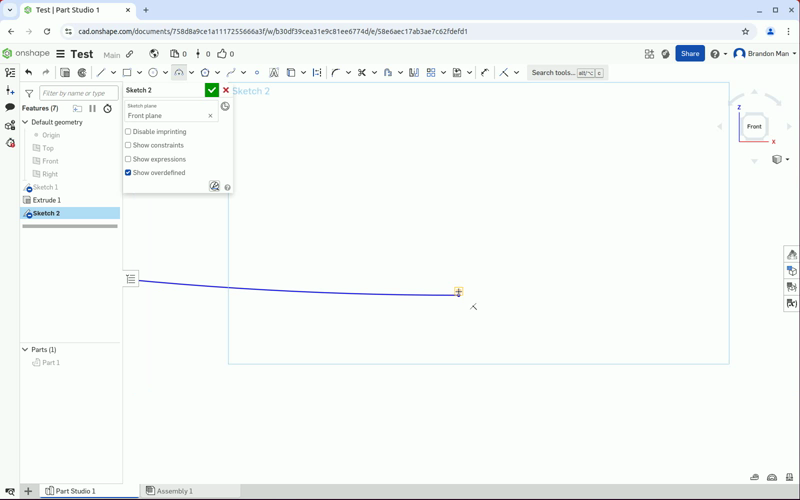
scroll(-6)
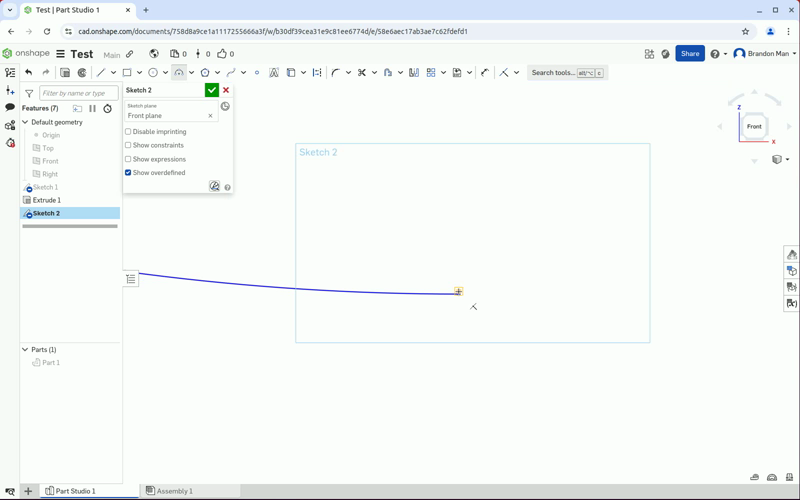
scroll(-6)
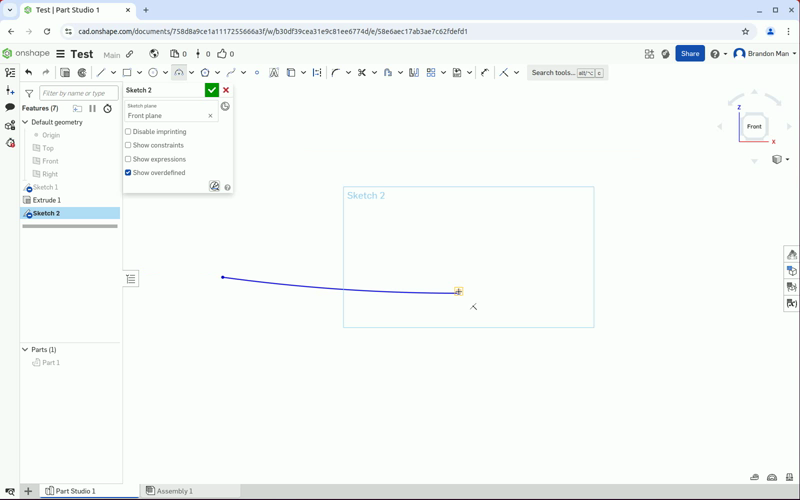
scroll(-6)
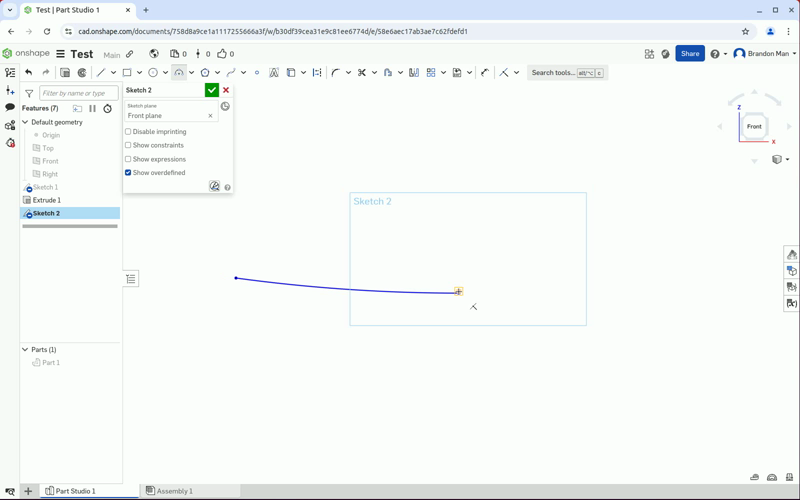
scroll(-6)
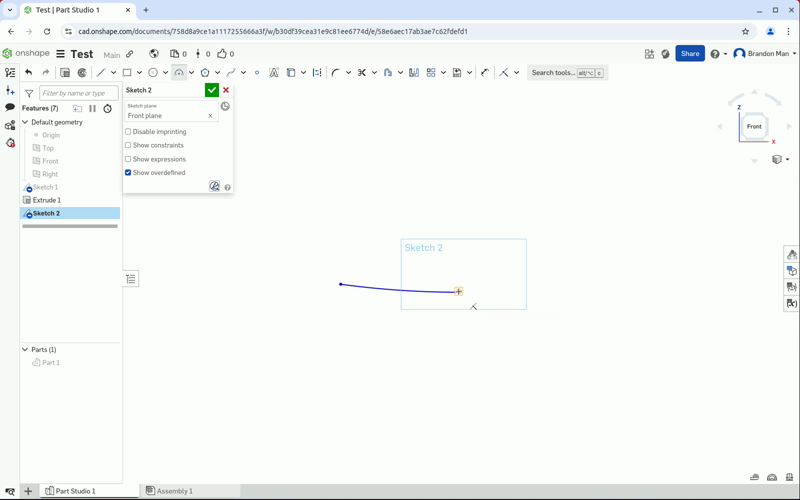
scroll(-6)
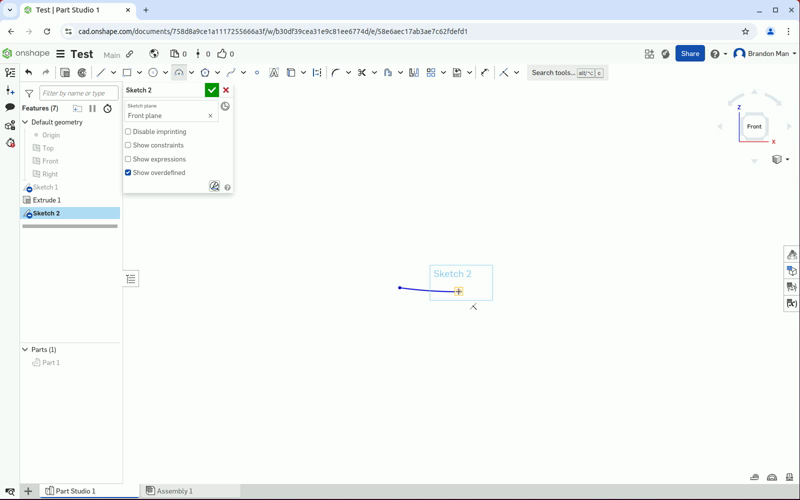
key_down(shift)
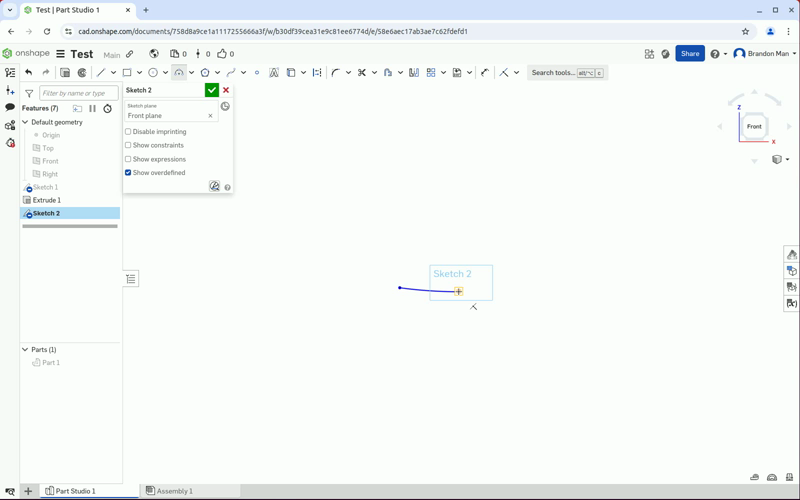
mouse_move(399, 286)
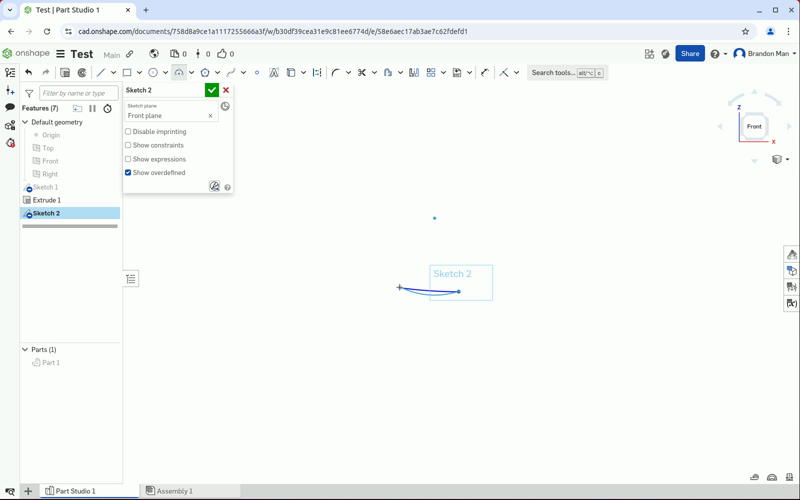
scroll(6)
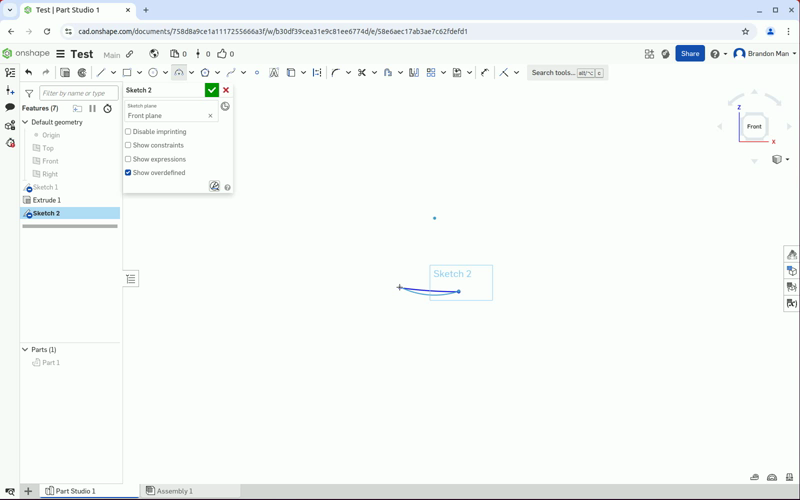
scroll(6)
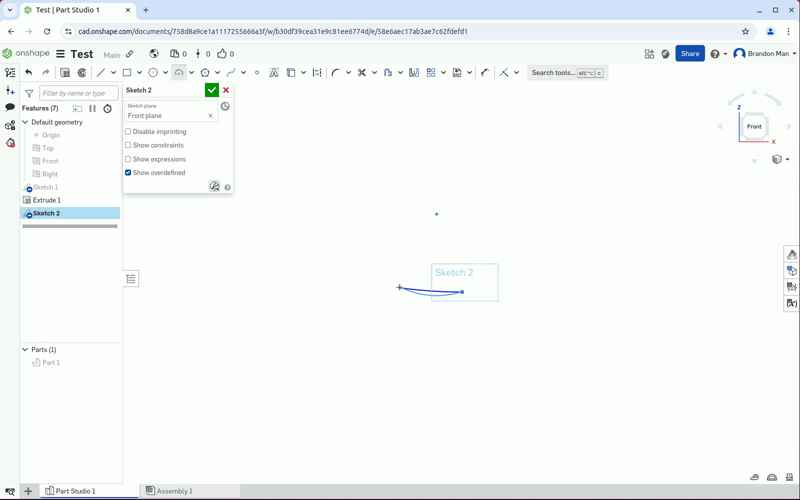
scroll(6)
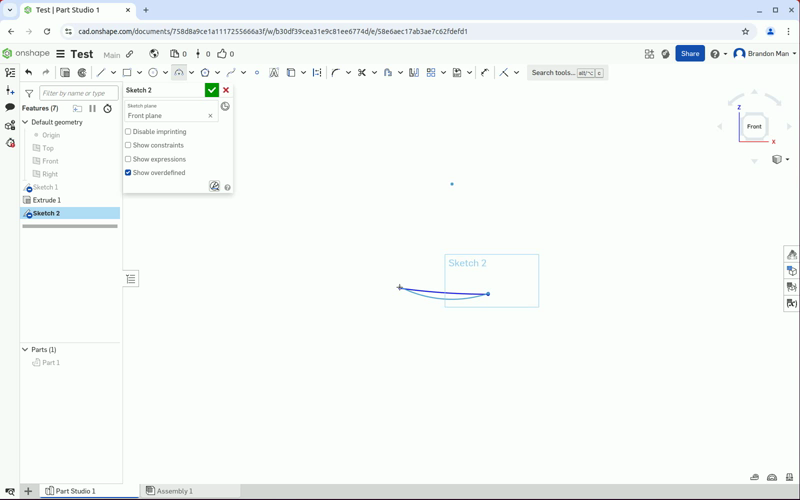
scroll(6)
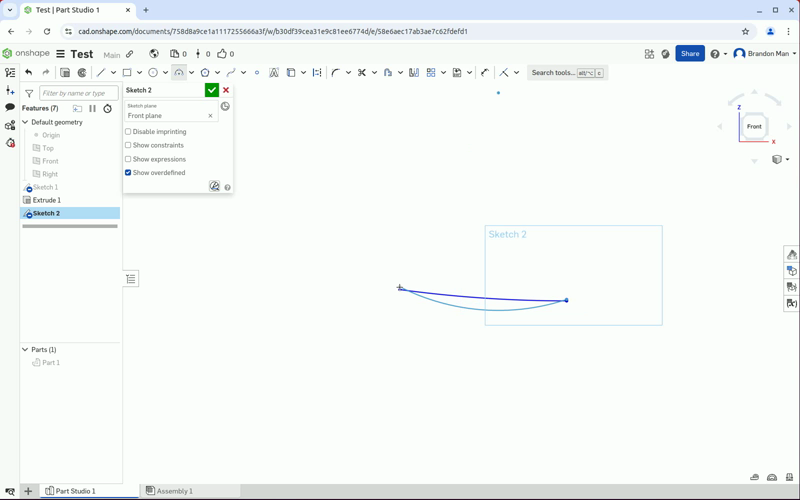
scroll(6)
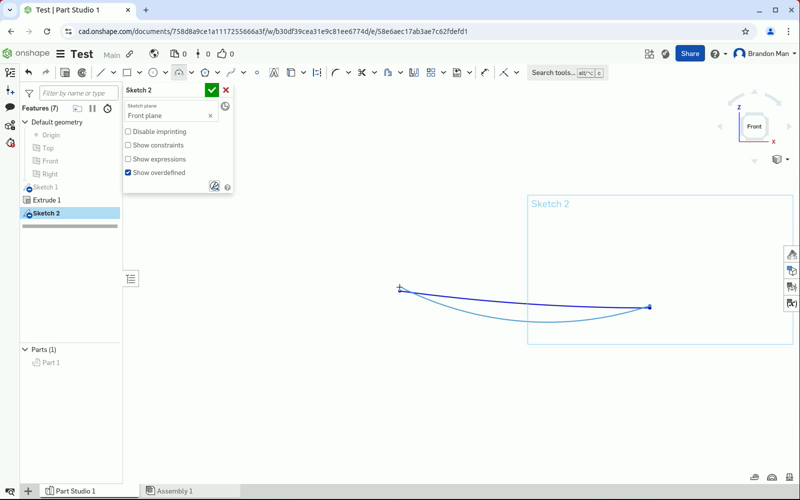
scroll(6)
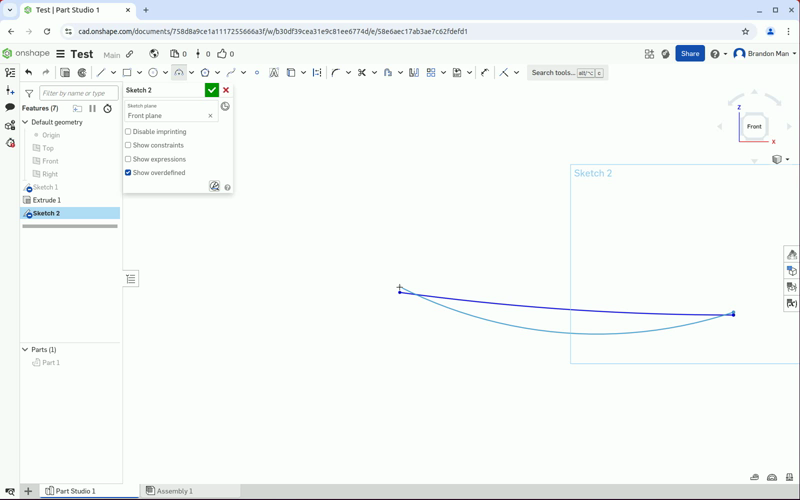
scroll(6)
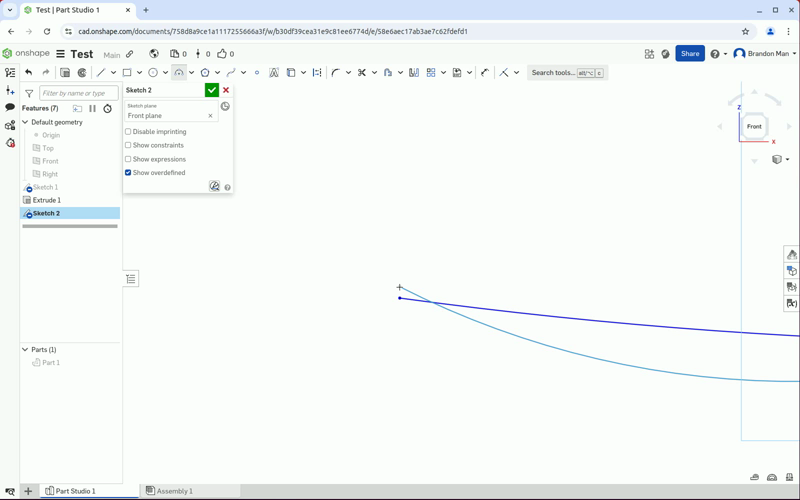
click(399, 286)
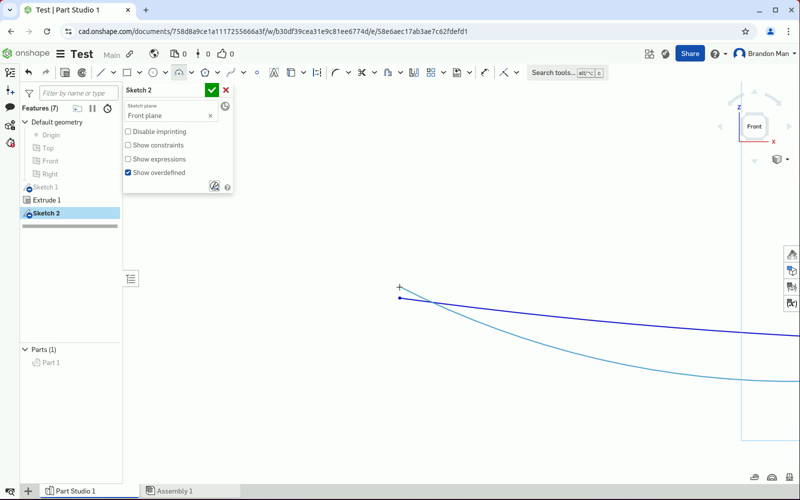
scroll(-6)
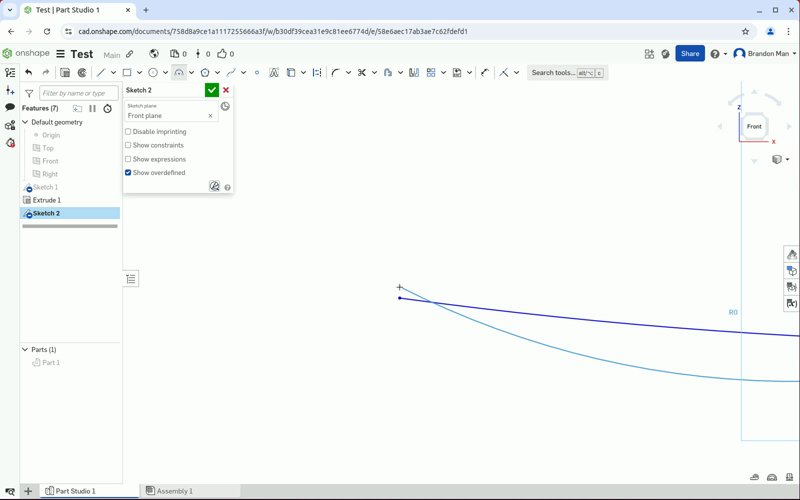
scroll(-6)
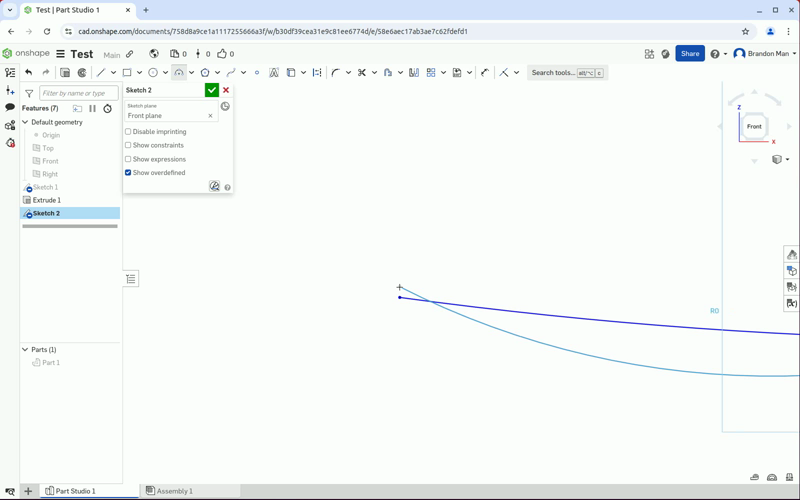
scroll(-6)
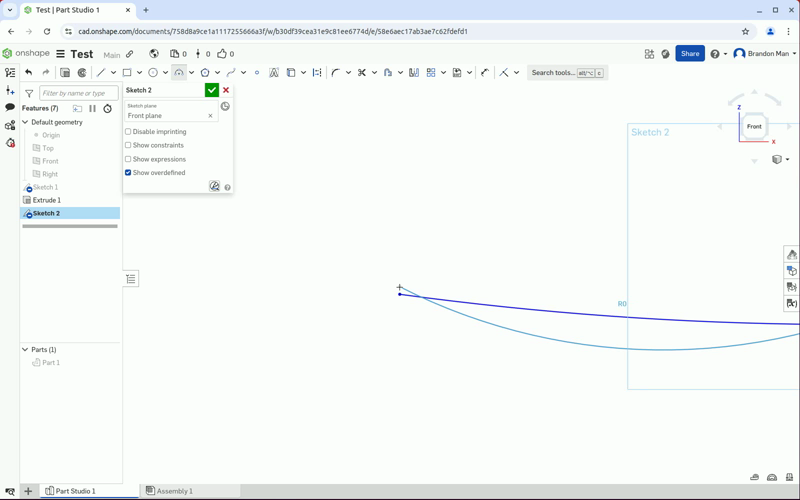
scroll(-6)
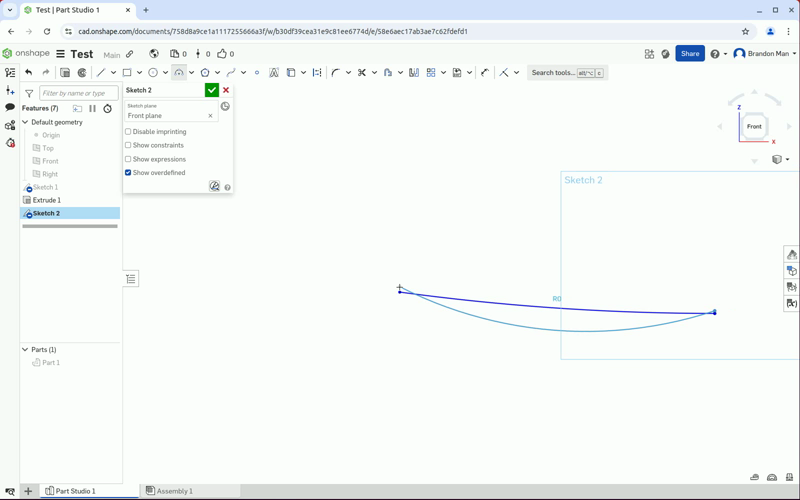
scroll(-6)
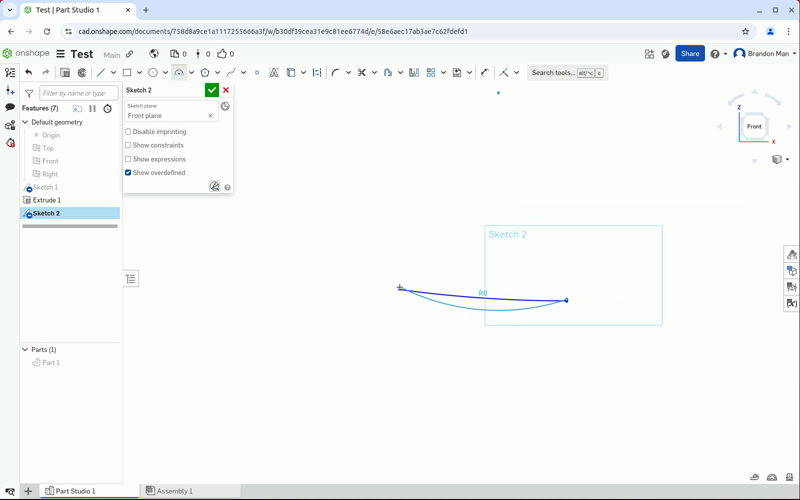
scroll(-6)
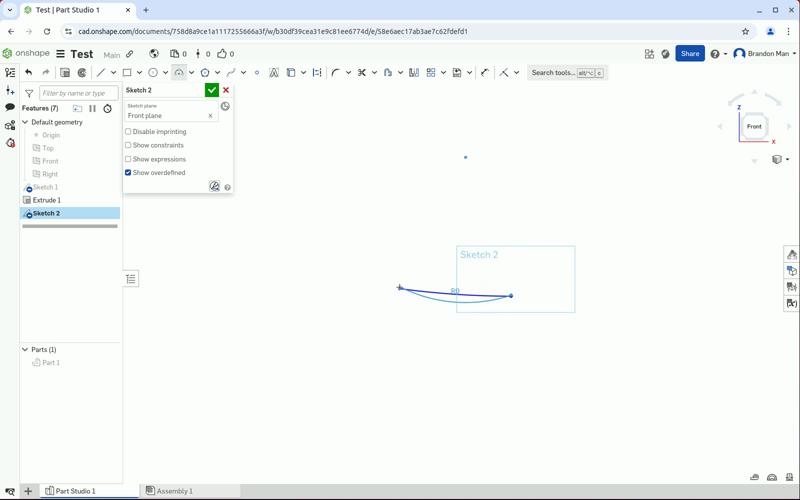
scroll(-6)
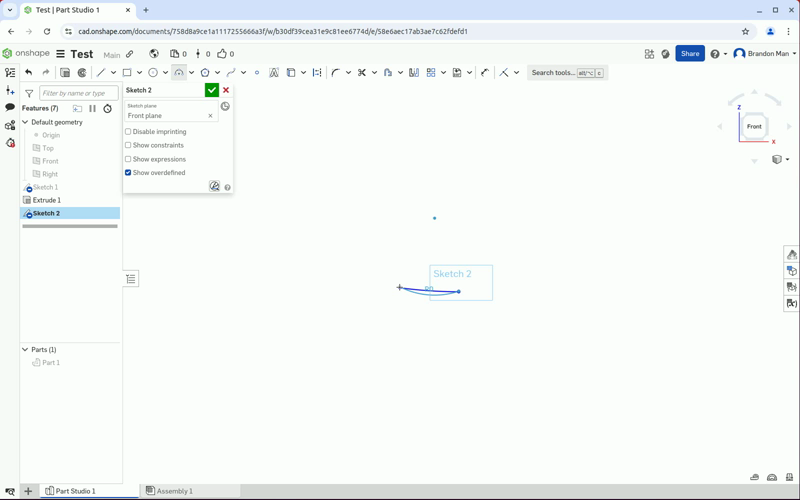
mouse_move(429, 290)
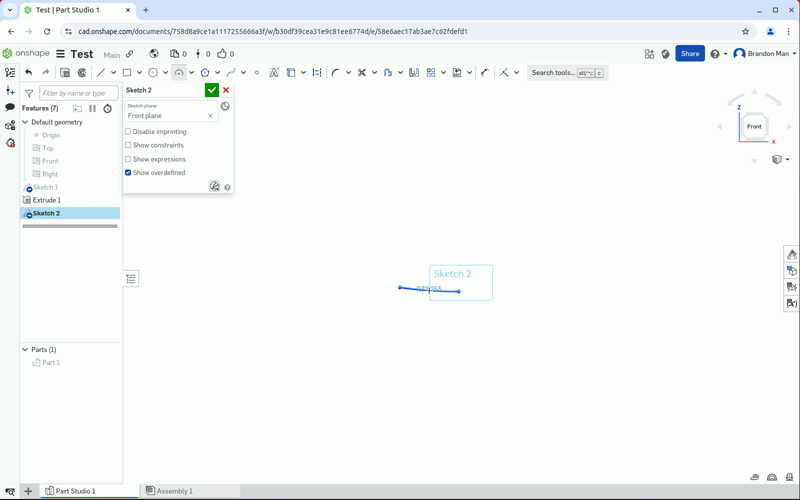
scroll(6)
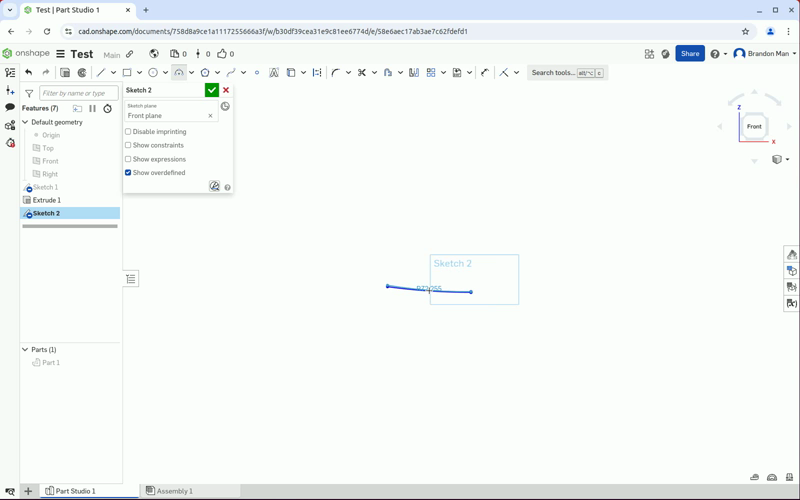
scroll(6)
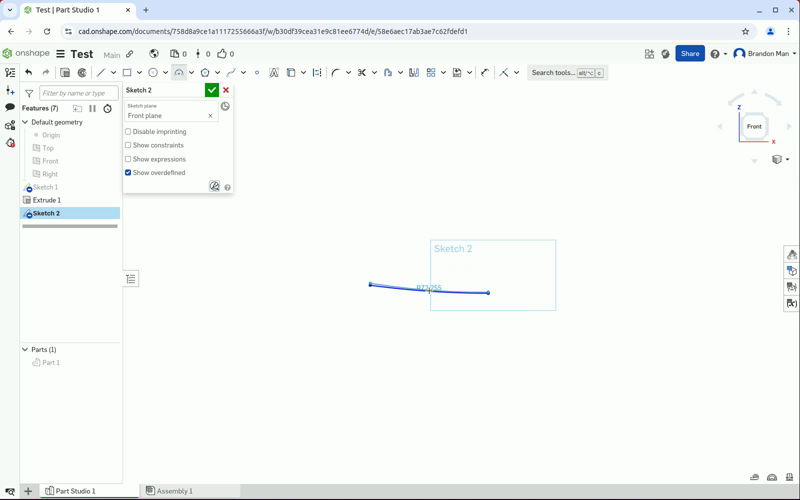
scroll(6)
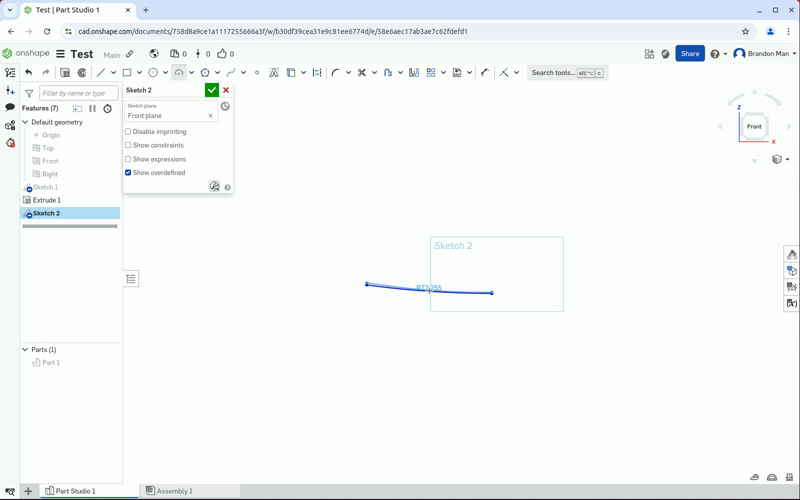
scroll(6)
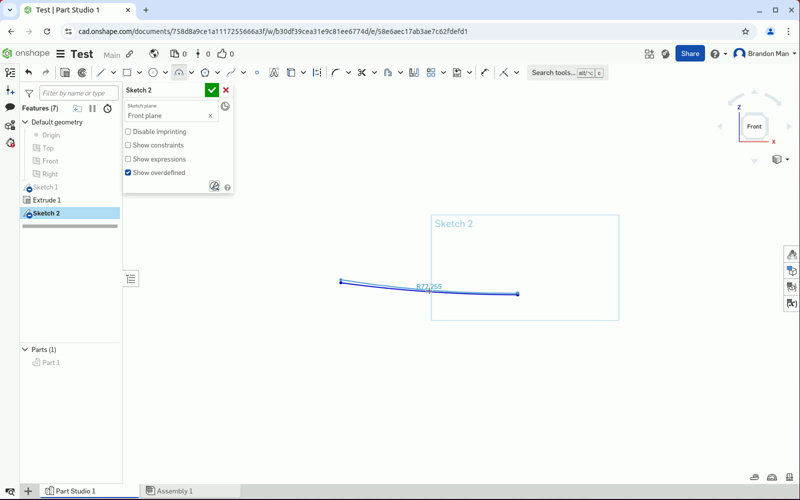
scroll(6)
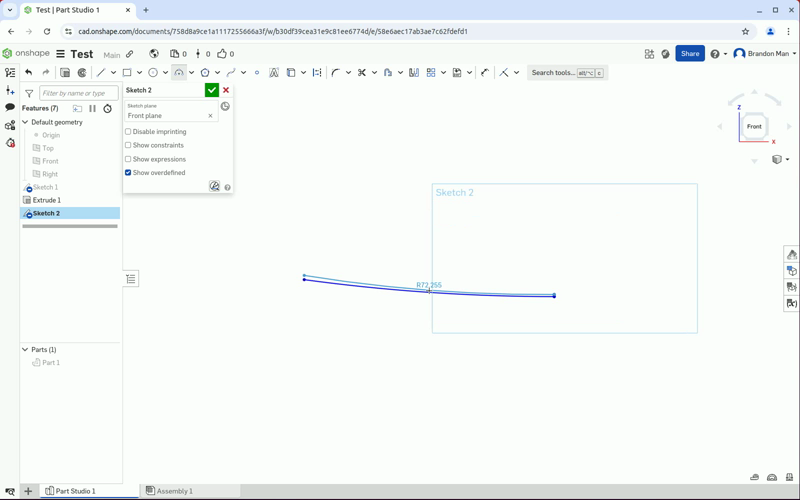
scroll(6)
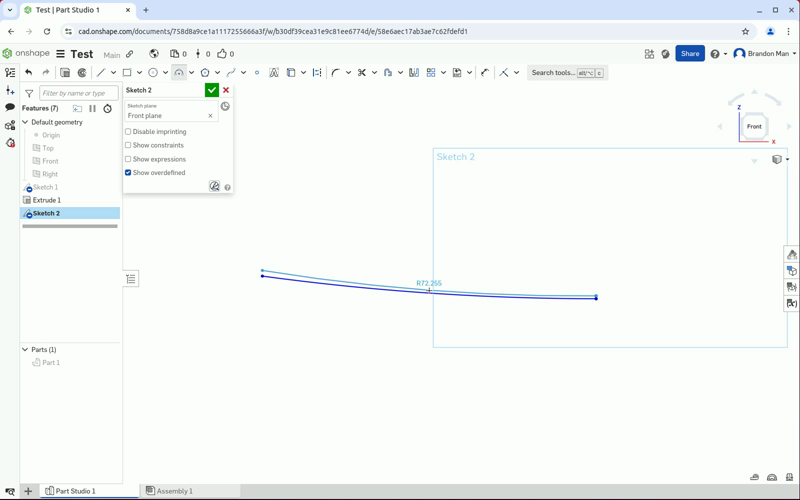
scroll(6)
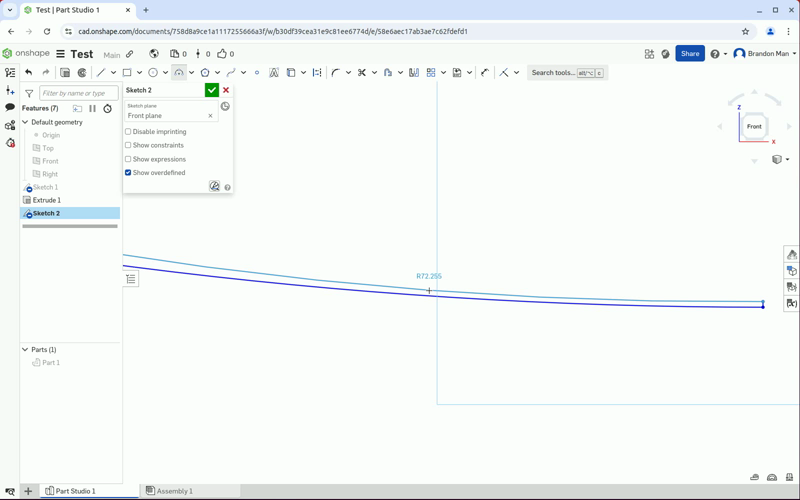
click(429, 290)
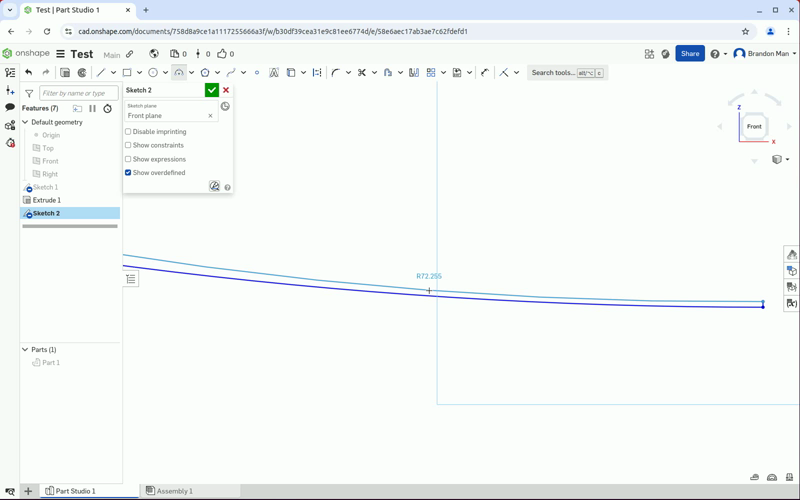
scroll(-6)
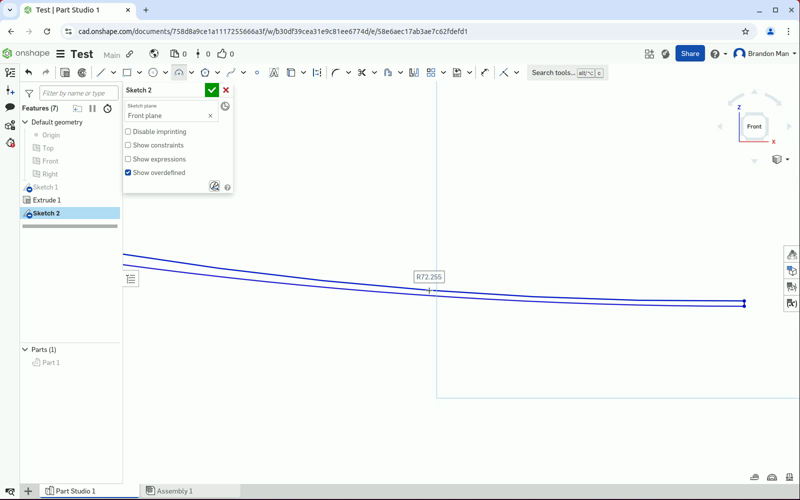
scroll(-6)
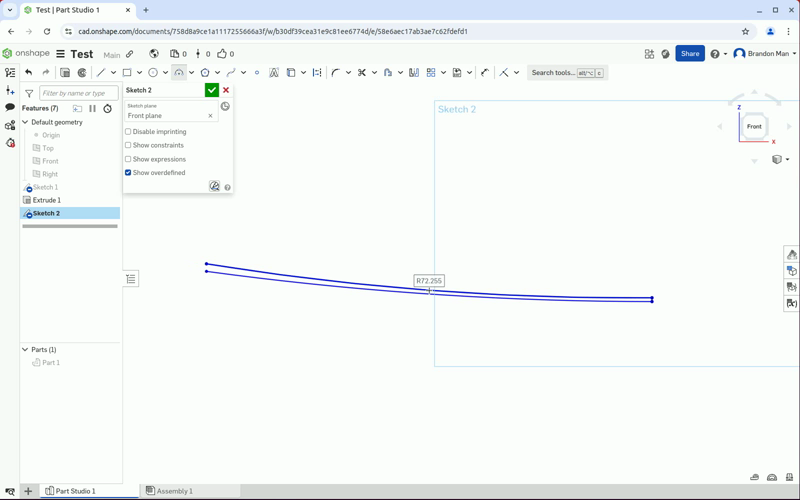
scroll(-6)
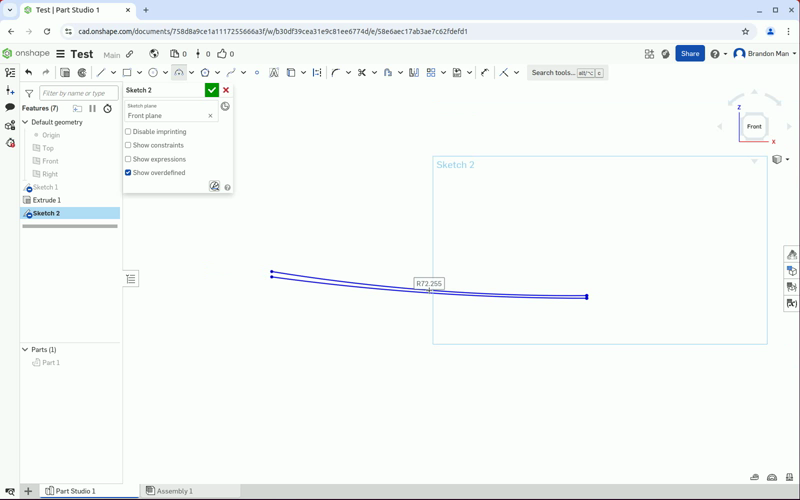
scroll(-6)
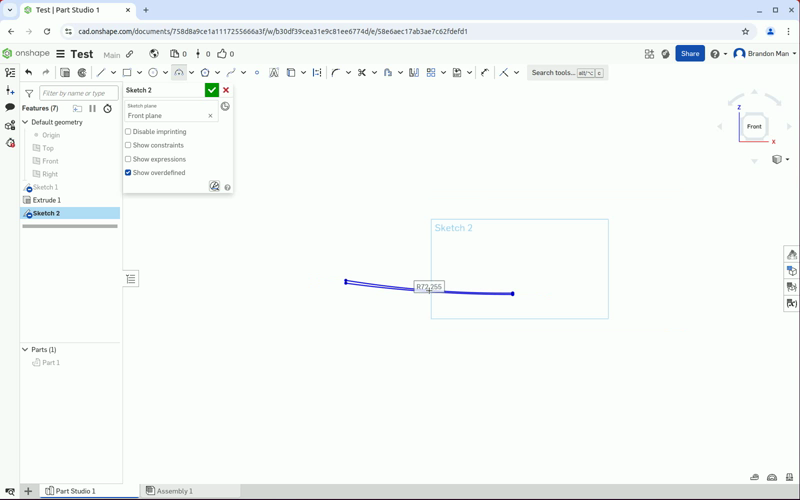
scroll(-6)
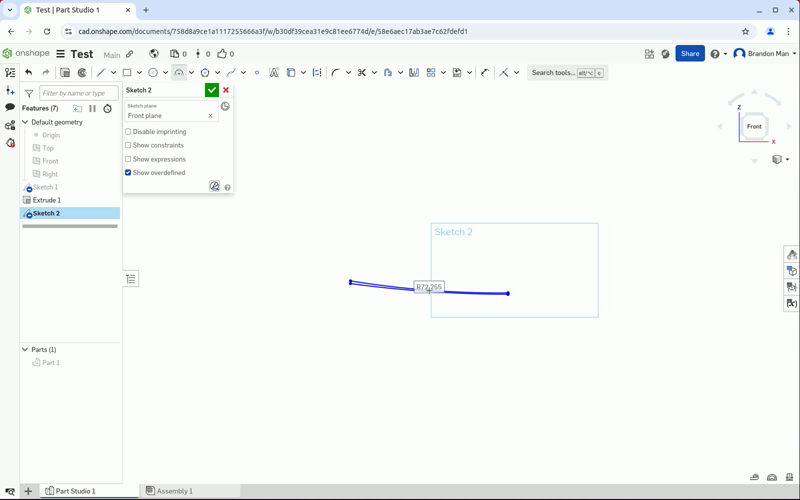
scroll(-6)
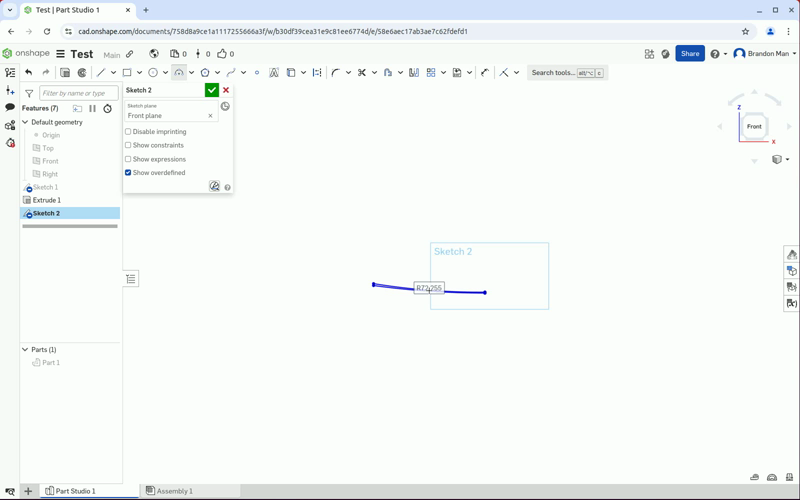
scroll(-6)
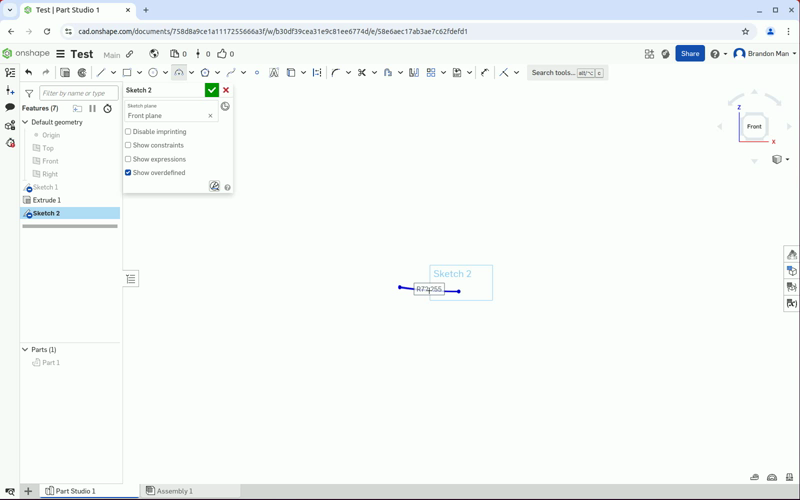
key_up(shift)
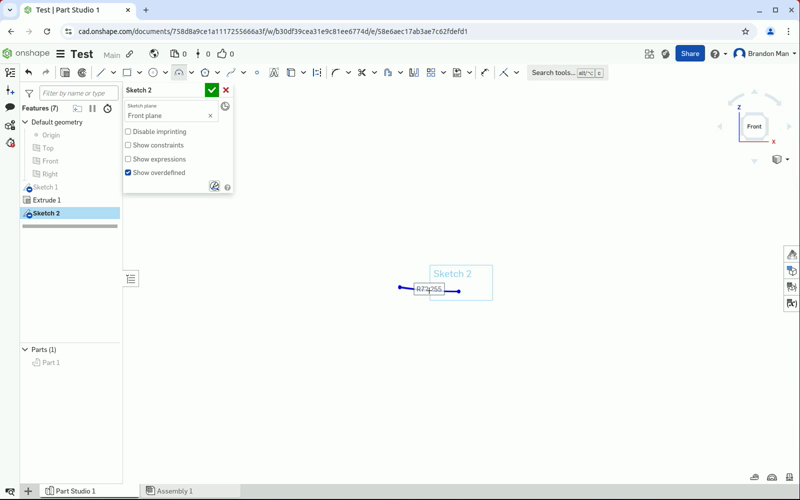
key(esc)
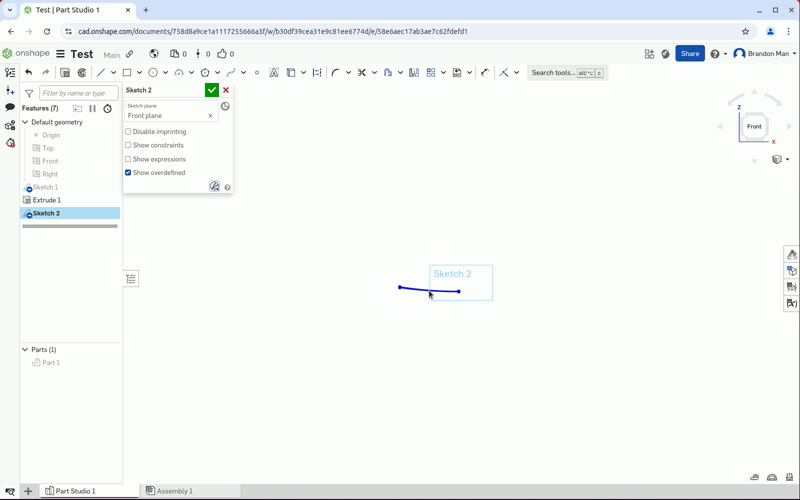
key(l)
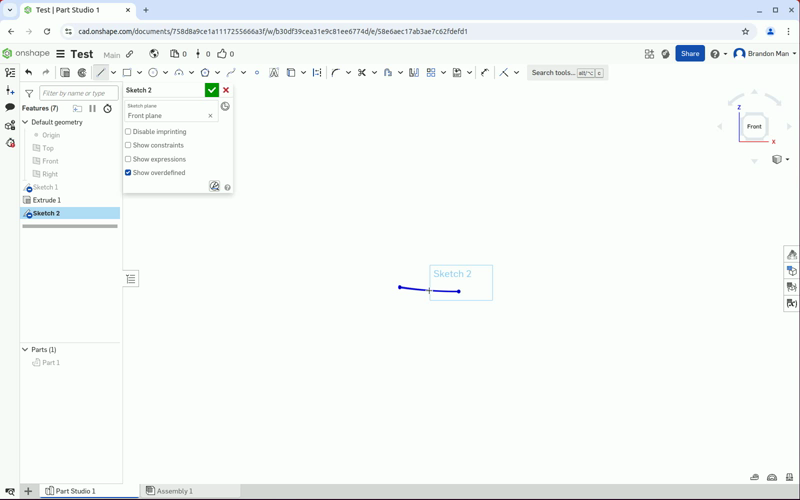
mouse_move(399, 286)
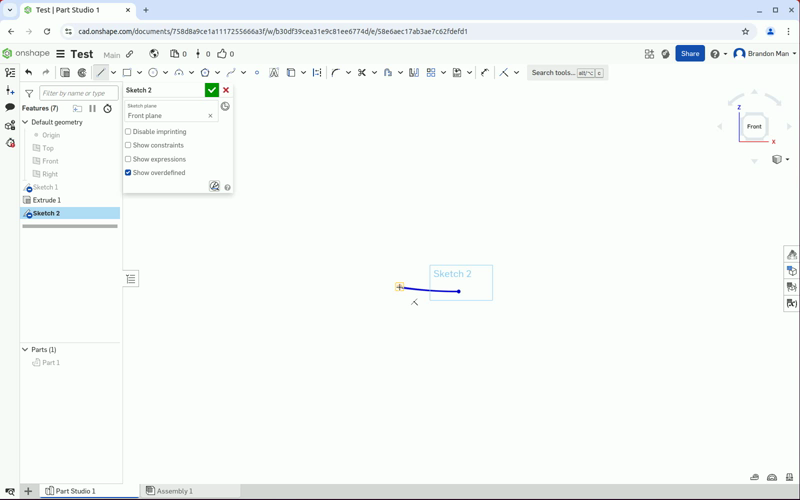
scroll(6)
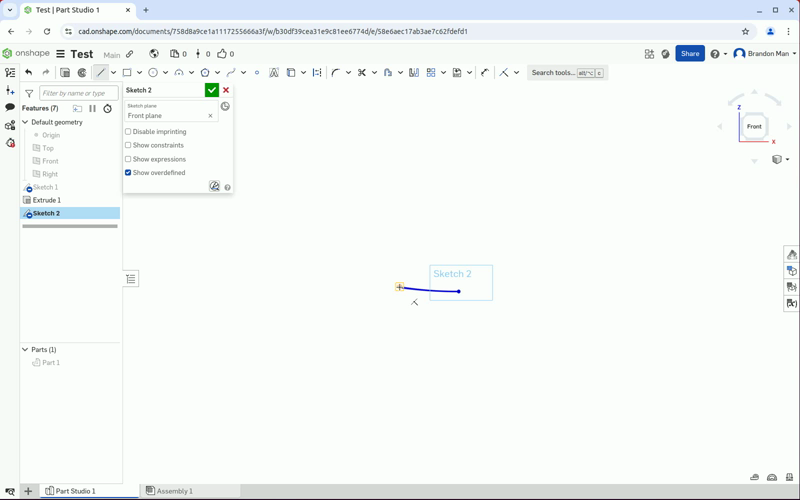
scroll(6)
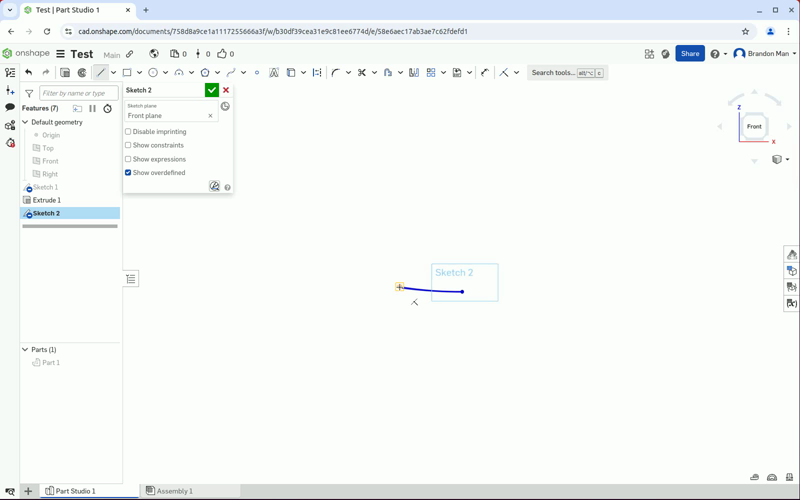
scroll(6)
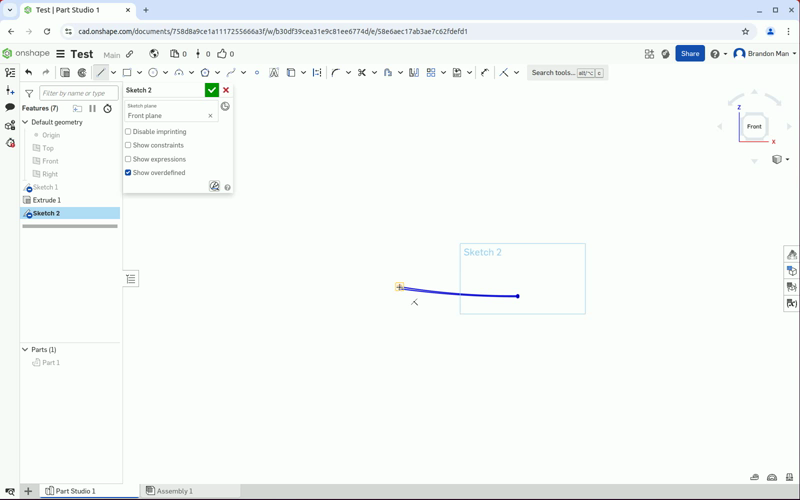
scroll(6)
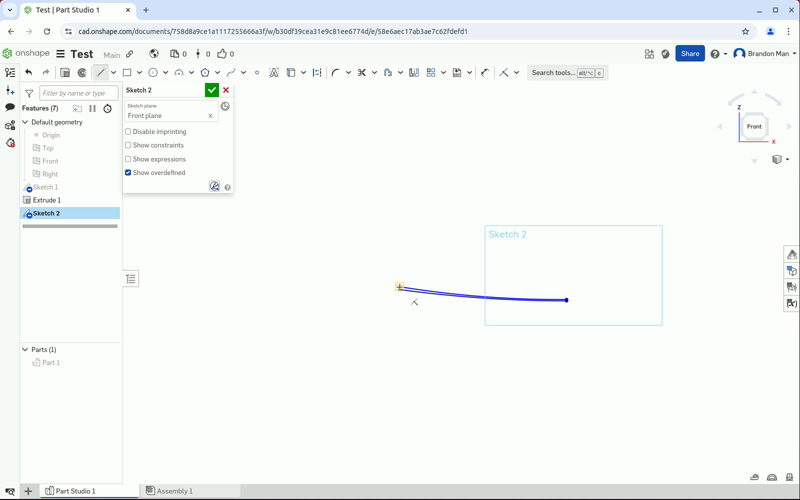
scroll(6)
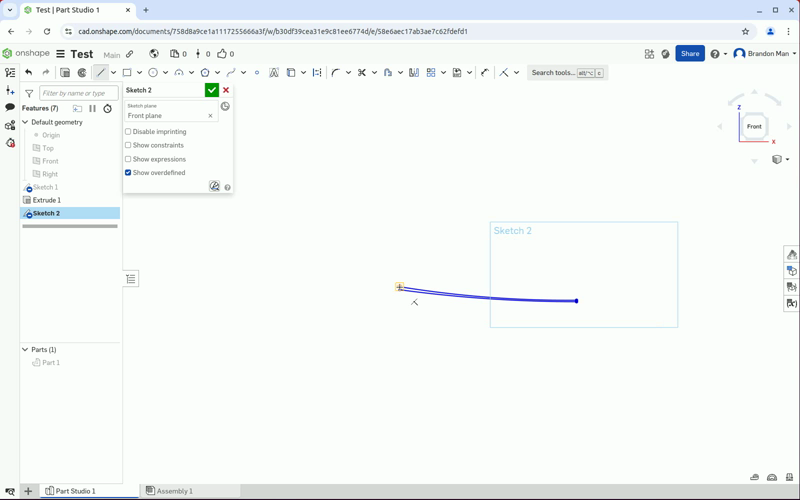
scroll(6)
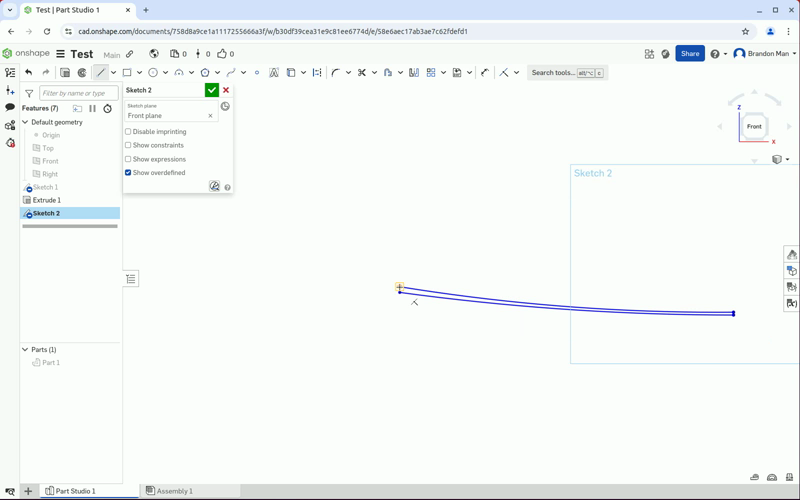
scroll(6)
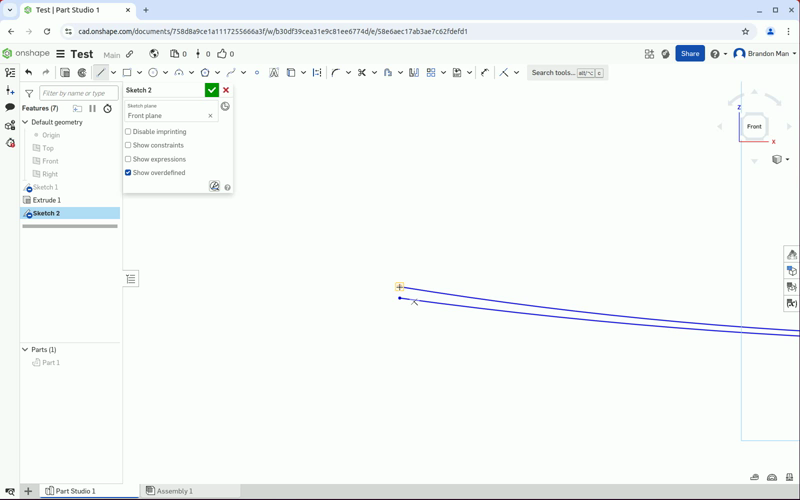
click(399, 286)
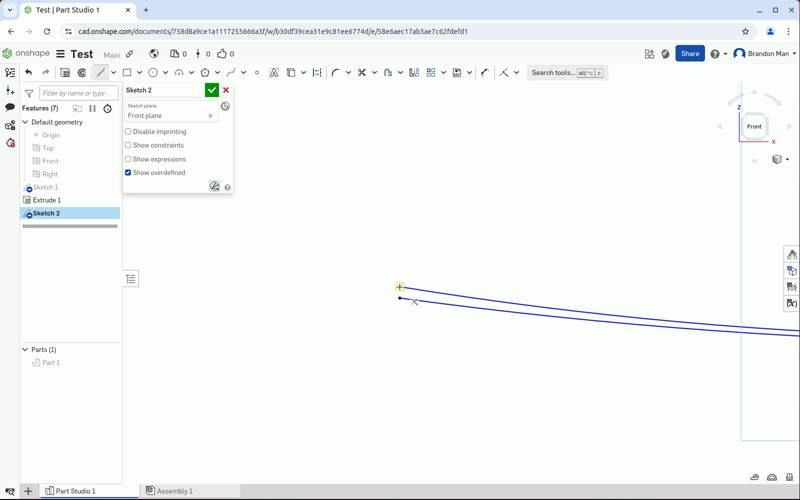
scroll(-6)
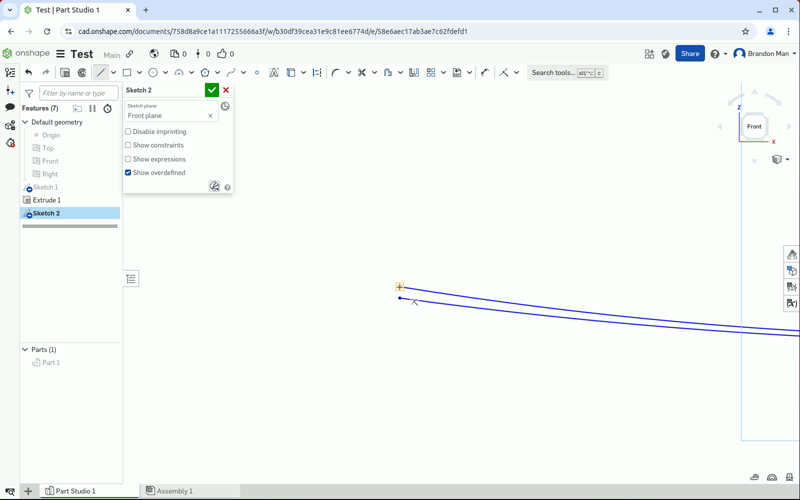
scroll(-6)
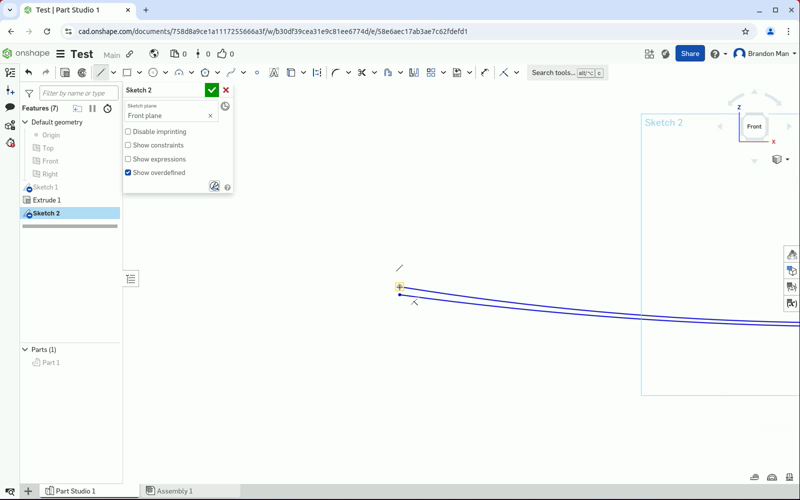
scroll(-6)
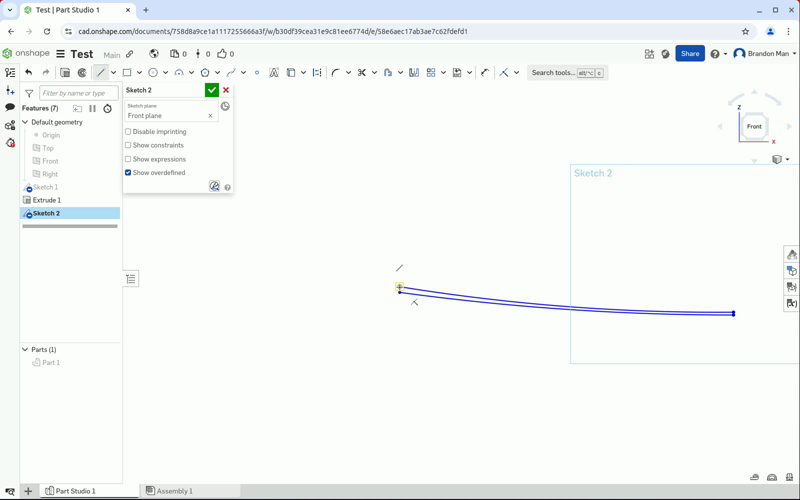
scroll(-6)
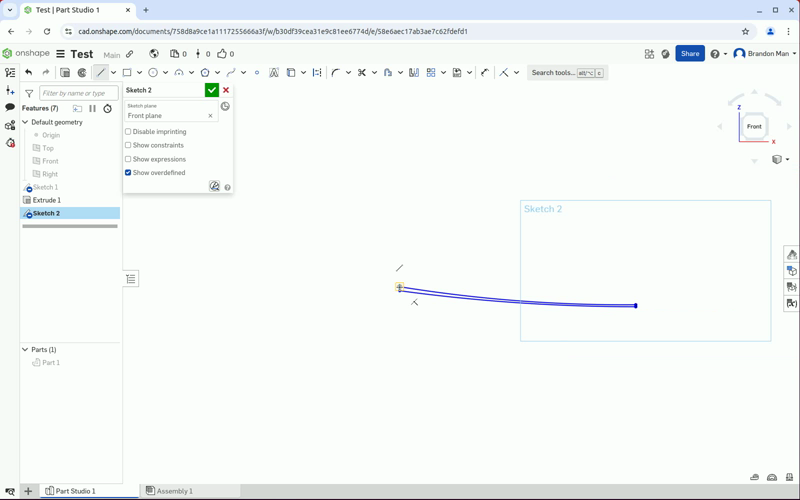
scroll(-6)
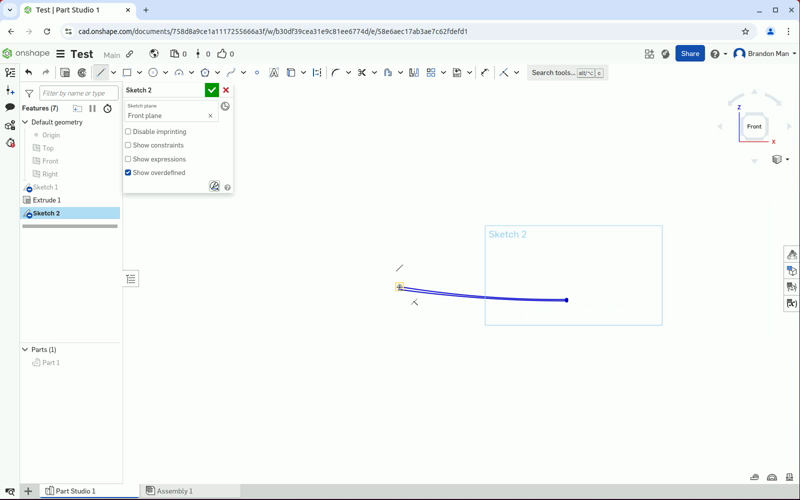
scroll(-6)
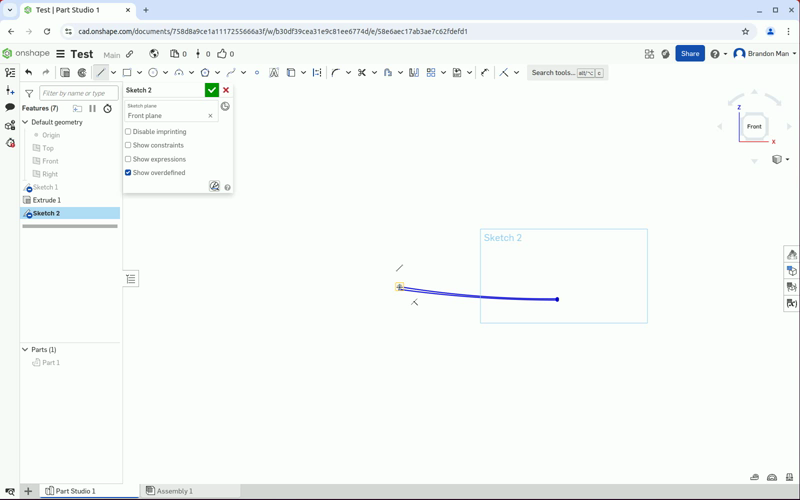
scroll(-6)
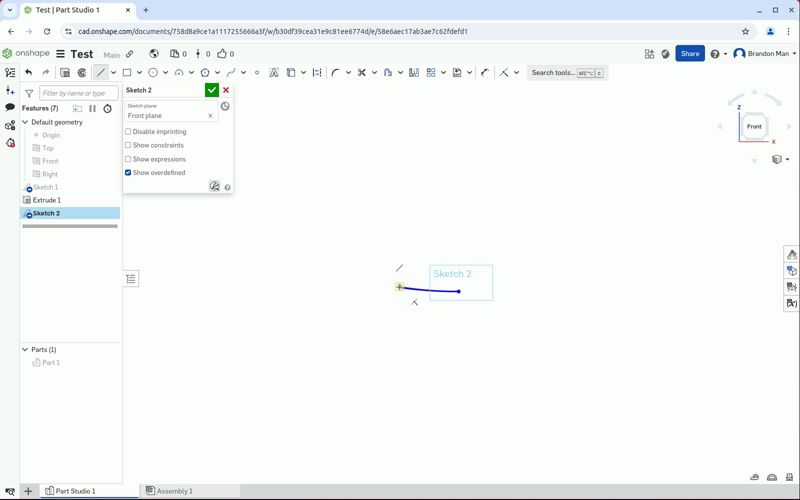
mouse_move(429, 286)
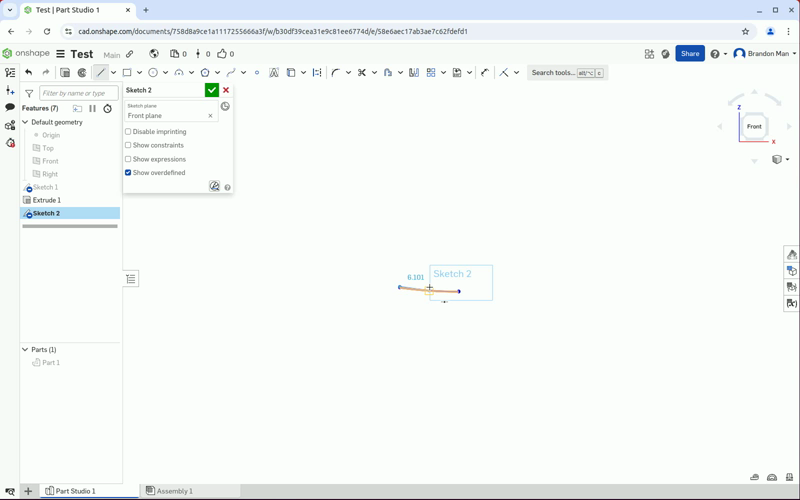
key_down(shift)
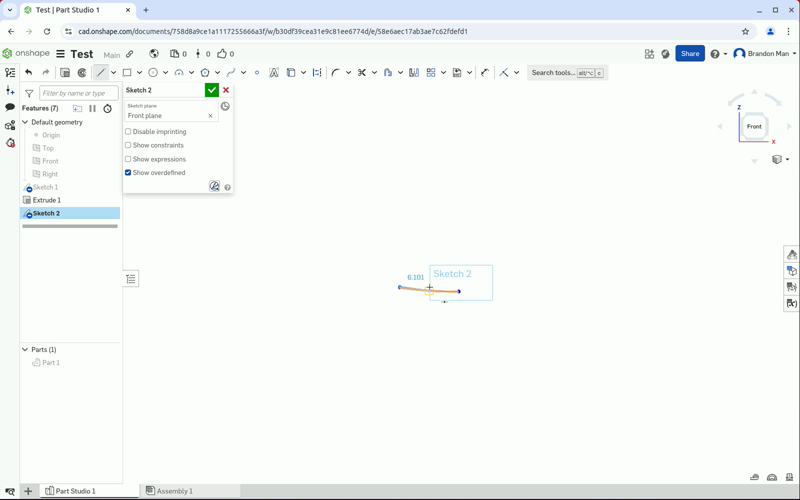
mouse_move(399, 287)
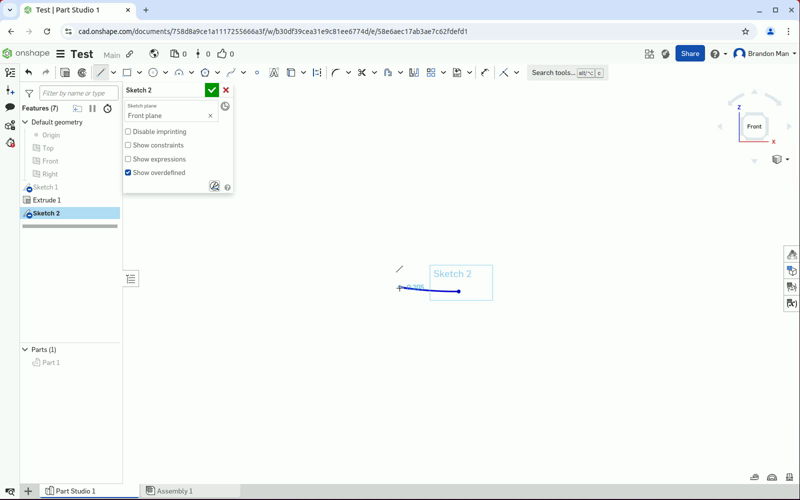
scroll(6)
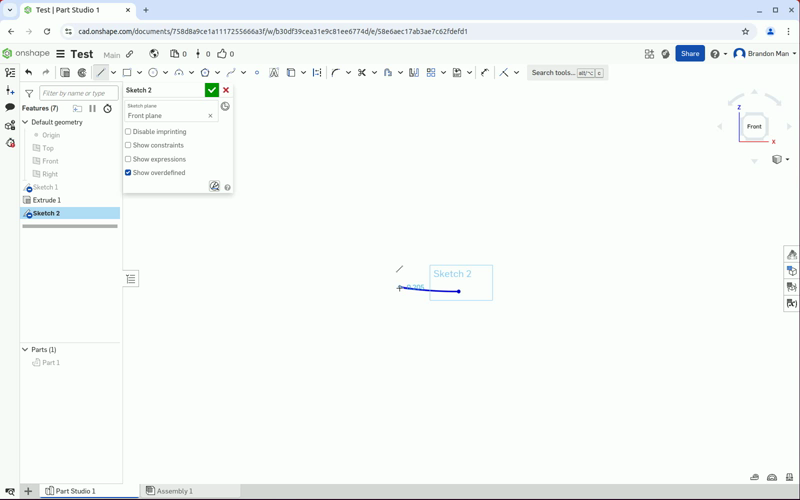
scroll(6)
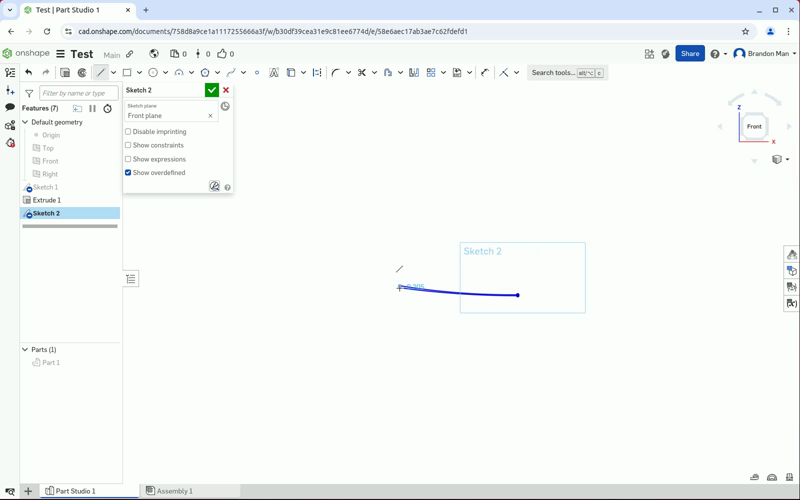
scroll(6)
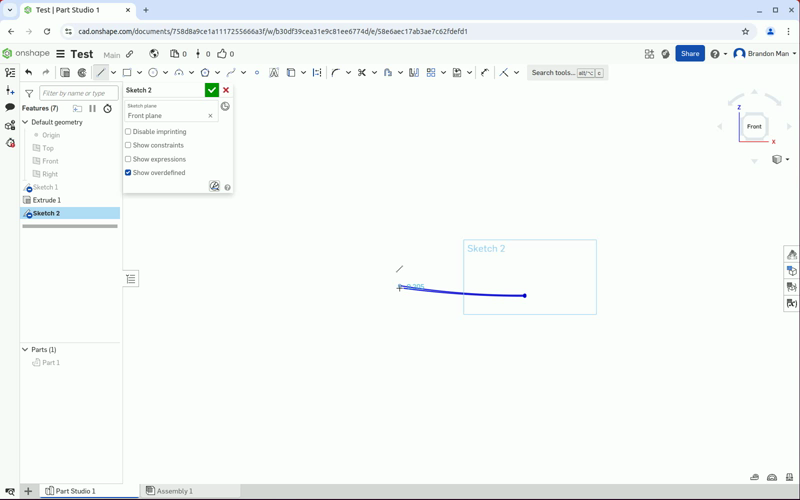
scroll(6)
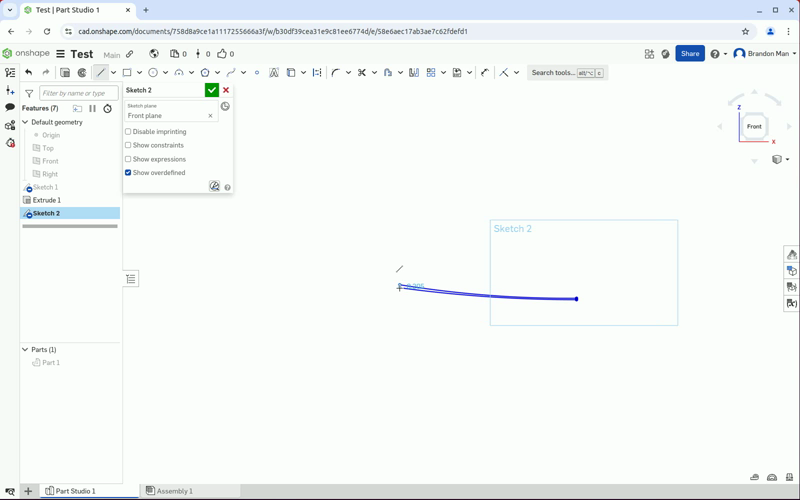
scroll(6)
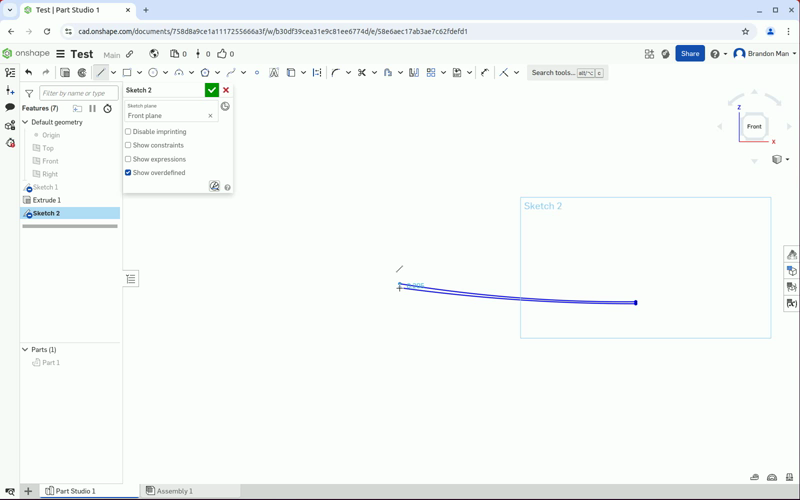
scroll(6)
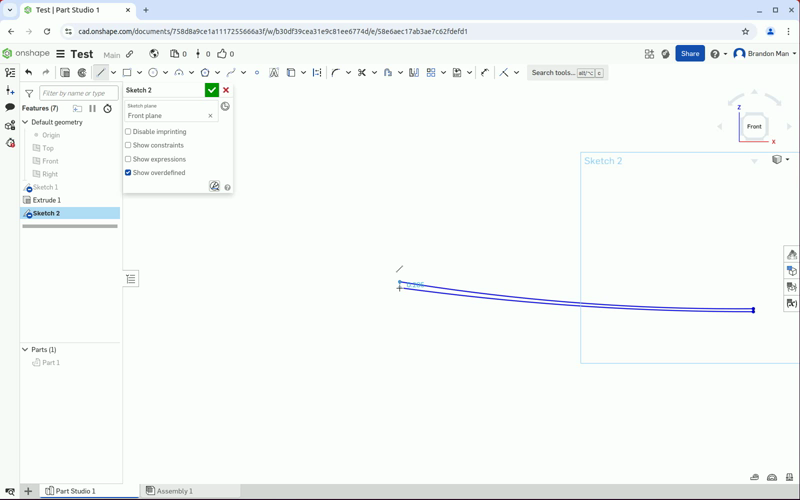
scroll(6)
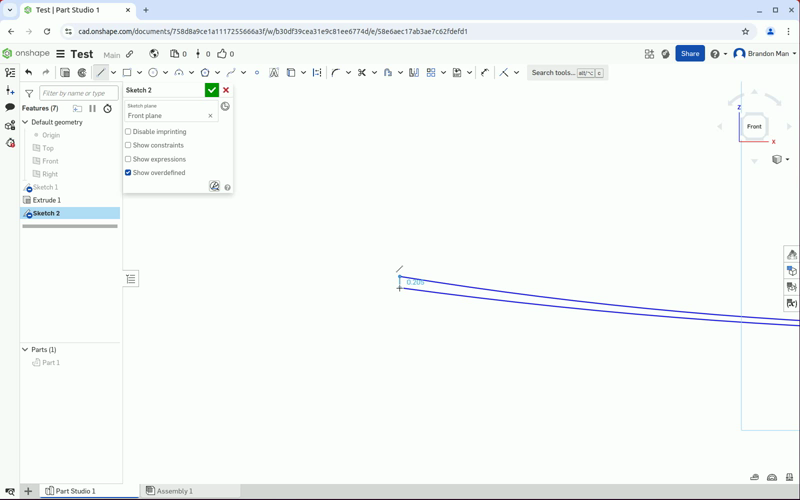
key_up(shift)
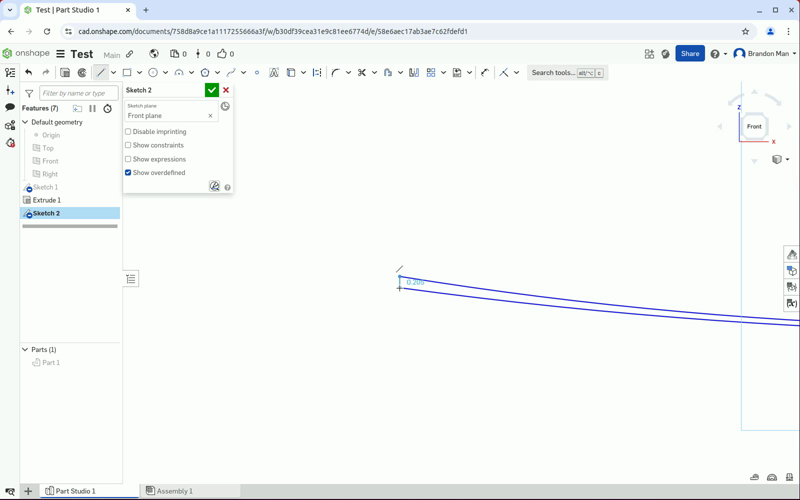
click(399, 287)
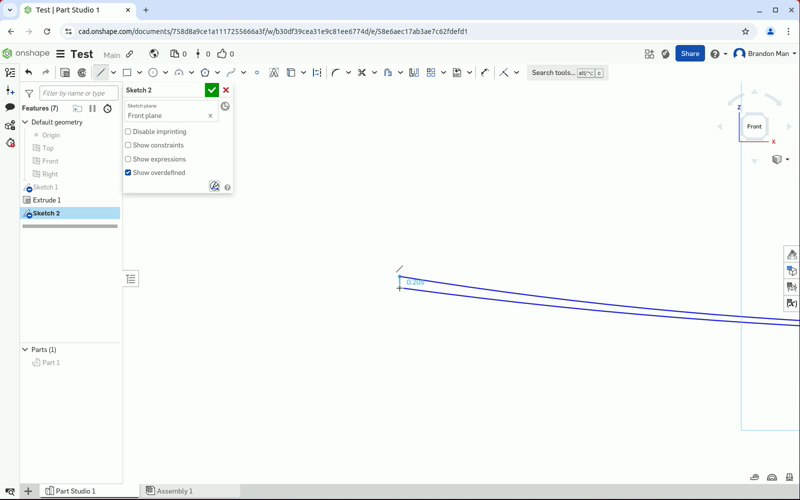
scroll(-6)
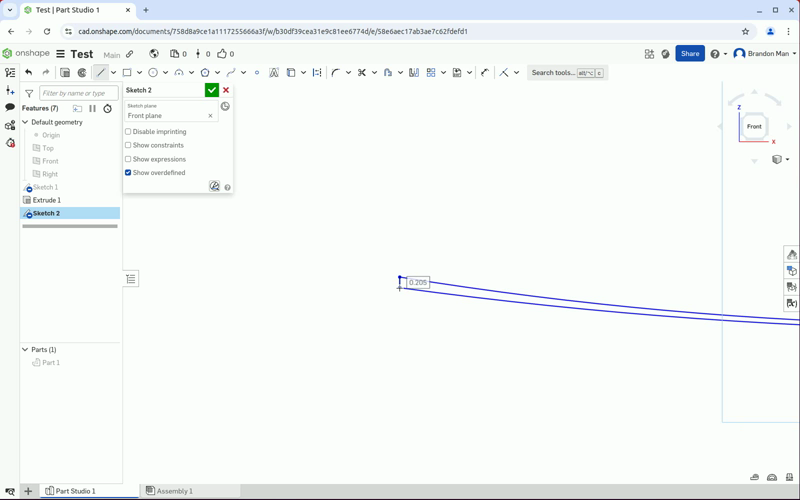
scroll(-6)
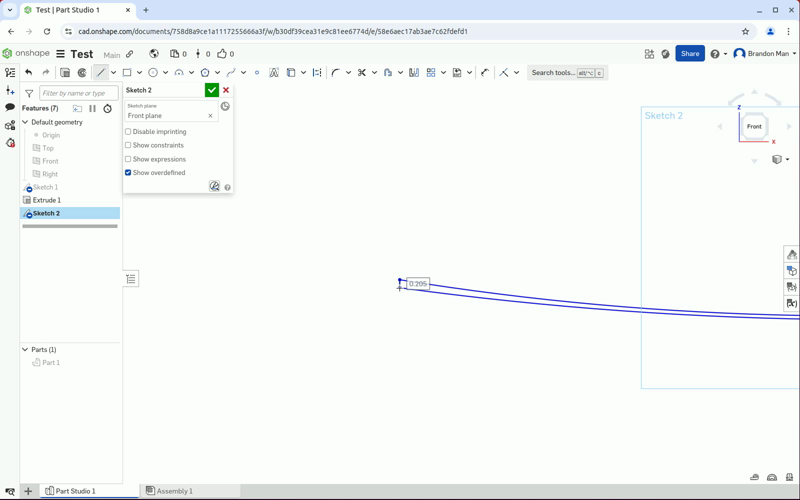
scroll(-6)
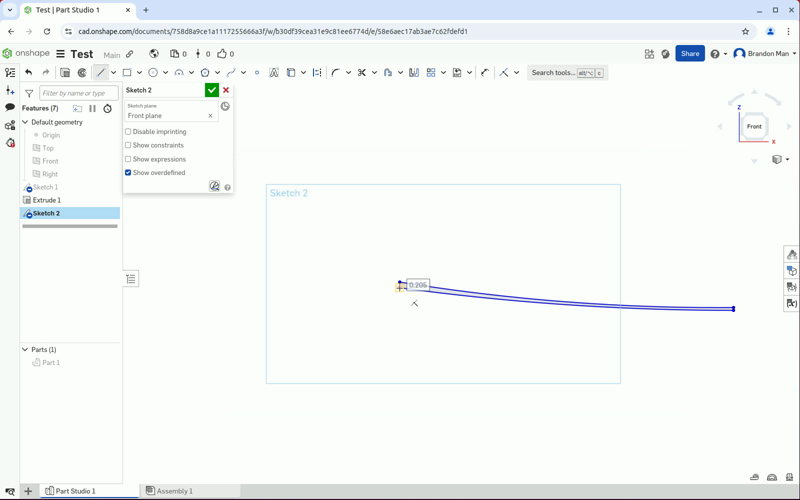
scroll(-6)
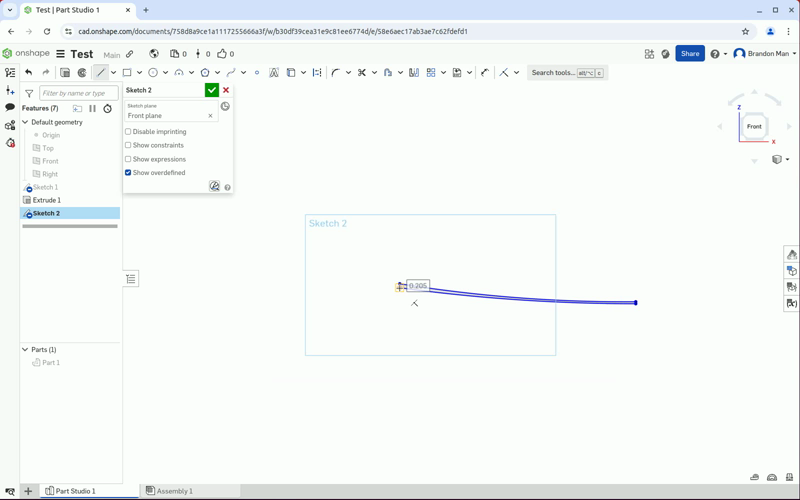
scroll(-6)
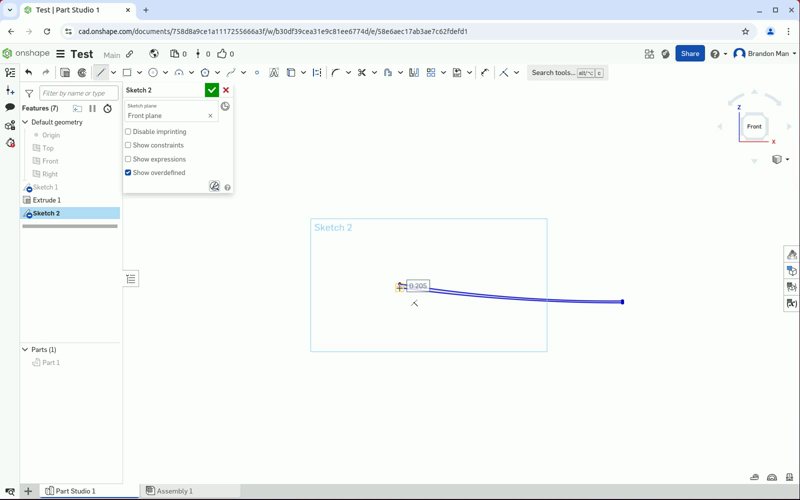
scroll(-6)
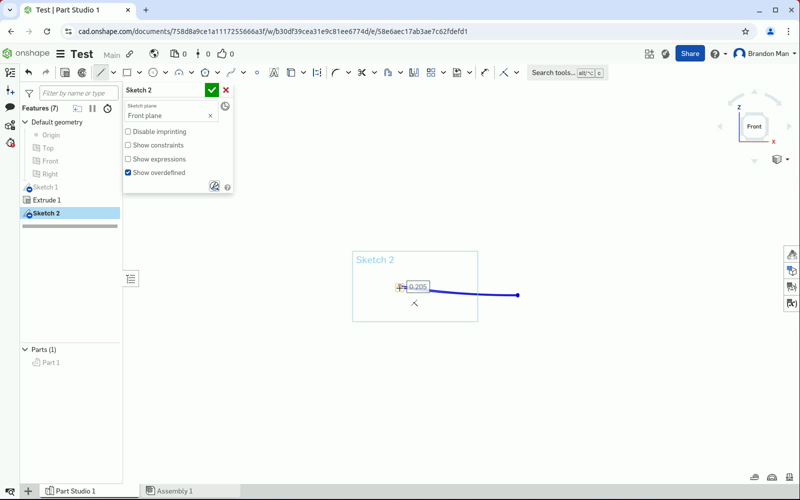
scroll(-6)
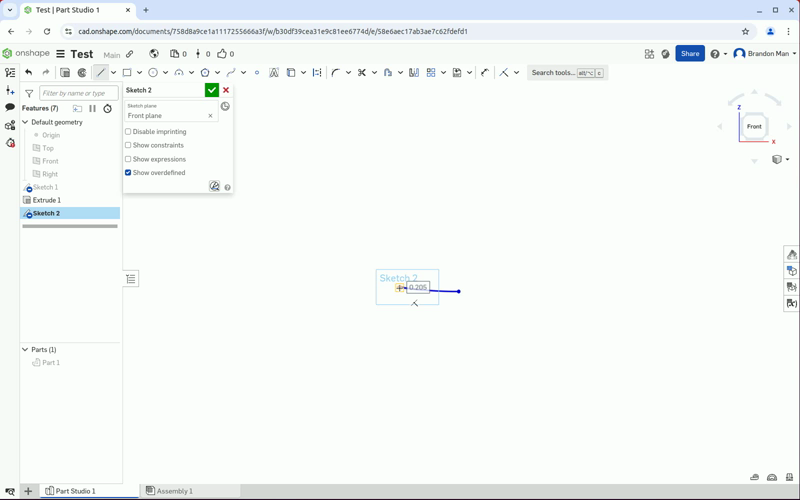
key(esc)
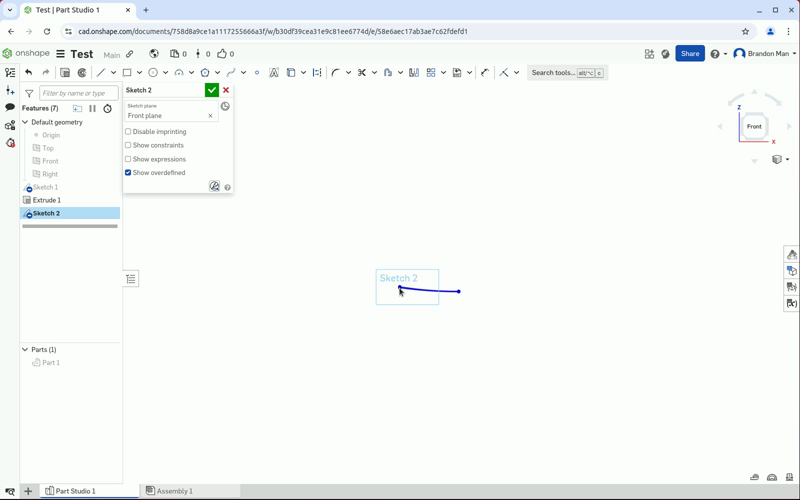
mouse_move(442, 291)
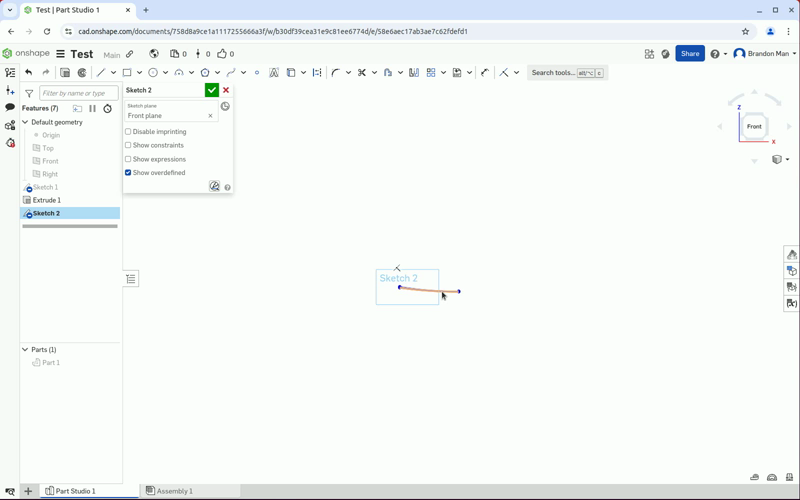
scroll(6)
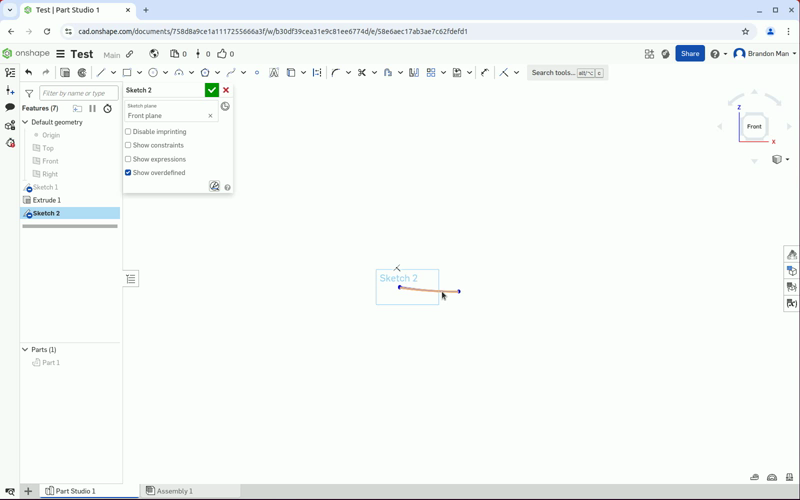
scroll(6)
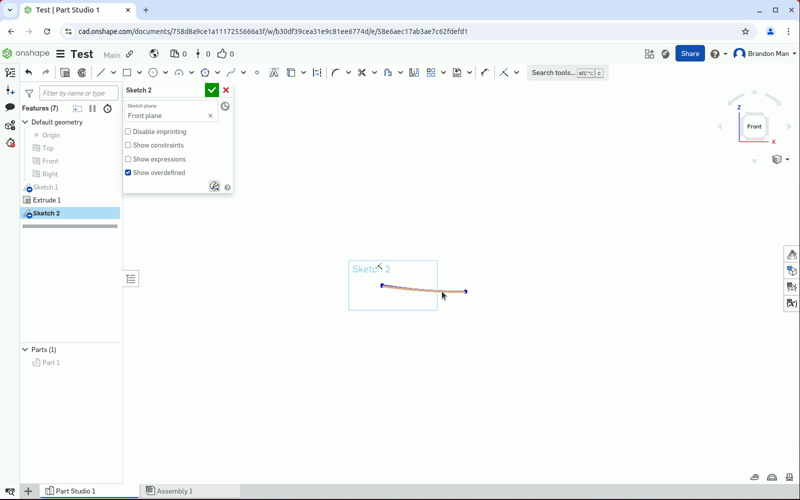
scroll(6)
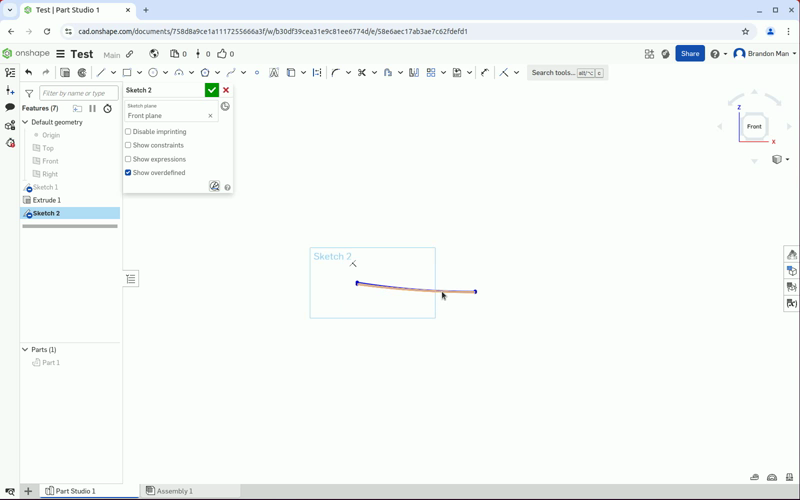
scroll(6)
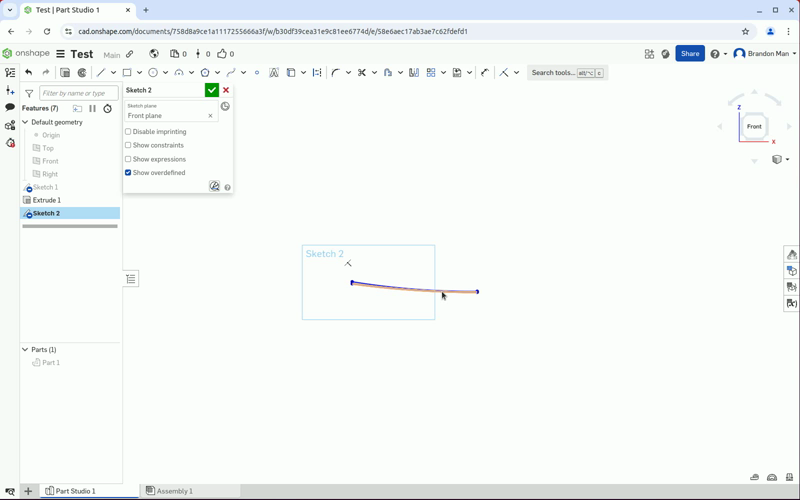
scroll(6)
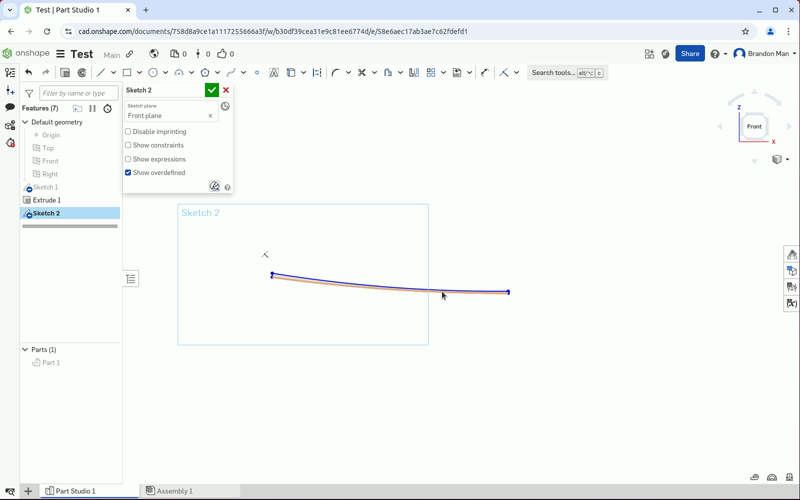
scroll(6)
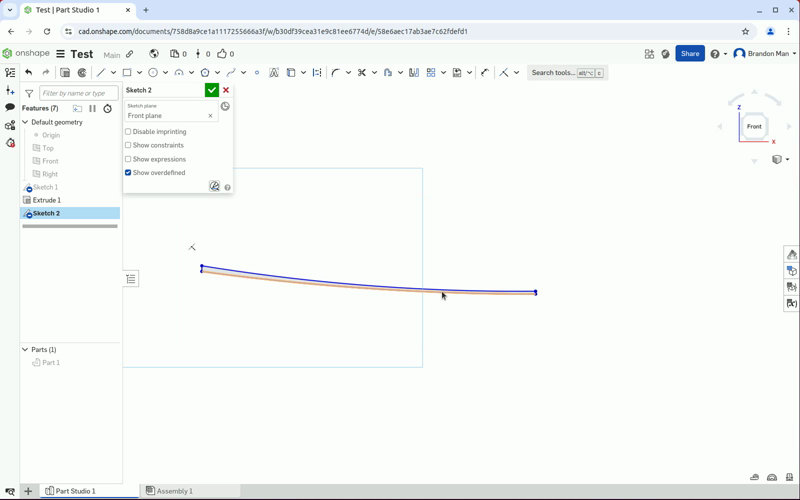
scroll(6)
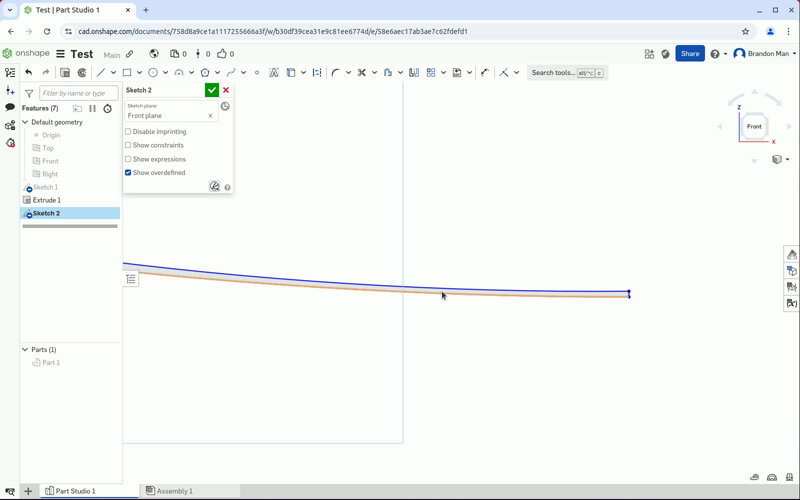
click(442, 291)
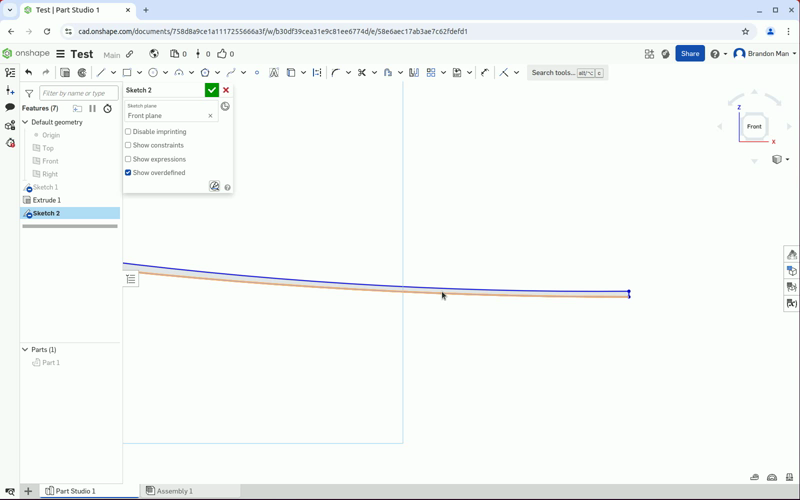
scroll(-6)
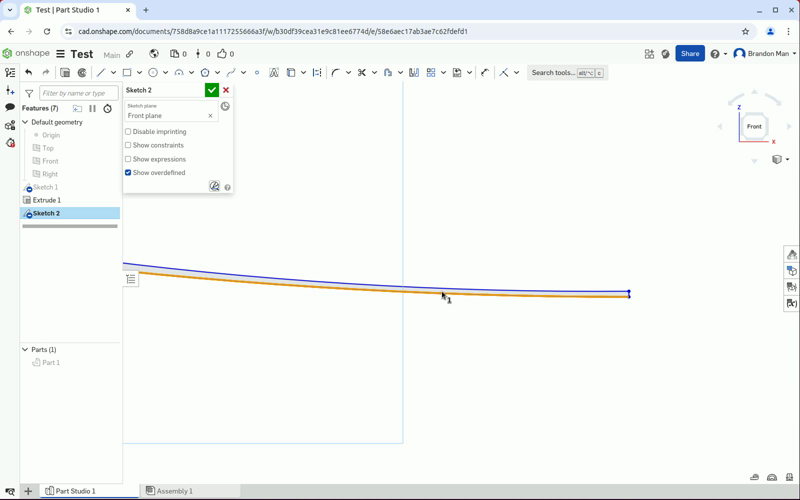
scroll(-6)
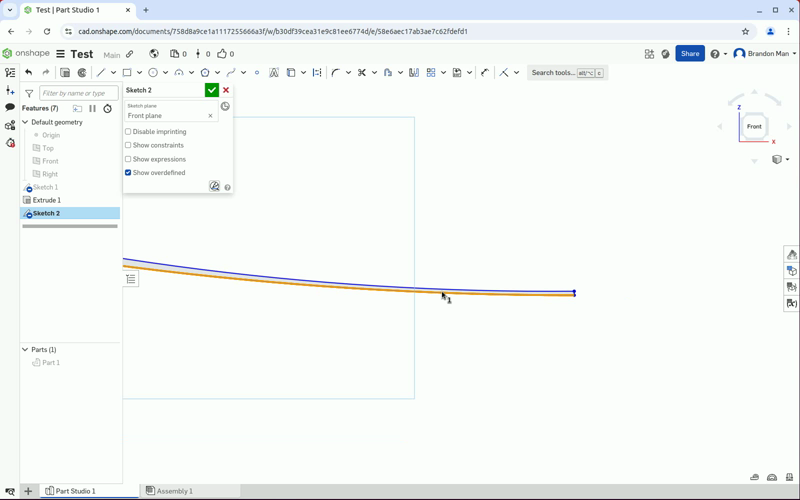
scroll(-6)
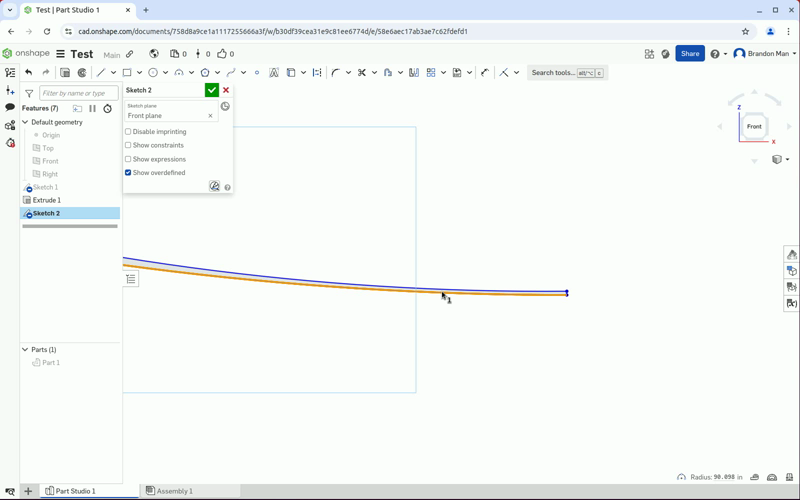
scroll(-6)
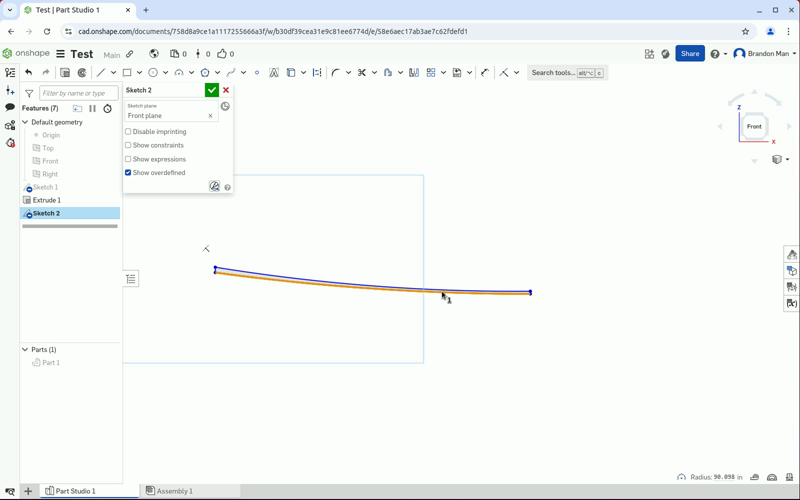
scroll(-6)
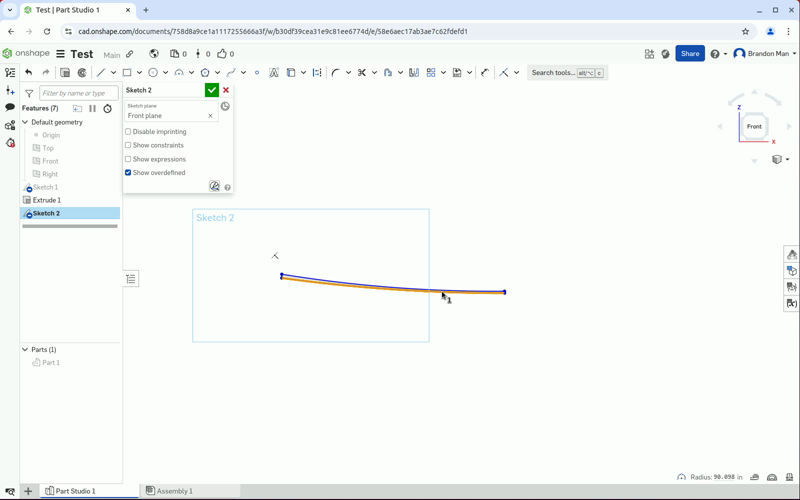
scroll(-6)
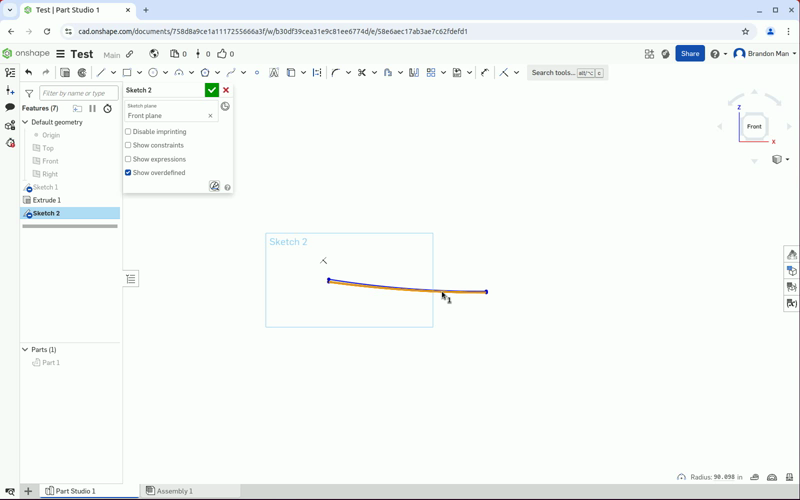
scroll(-6)
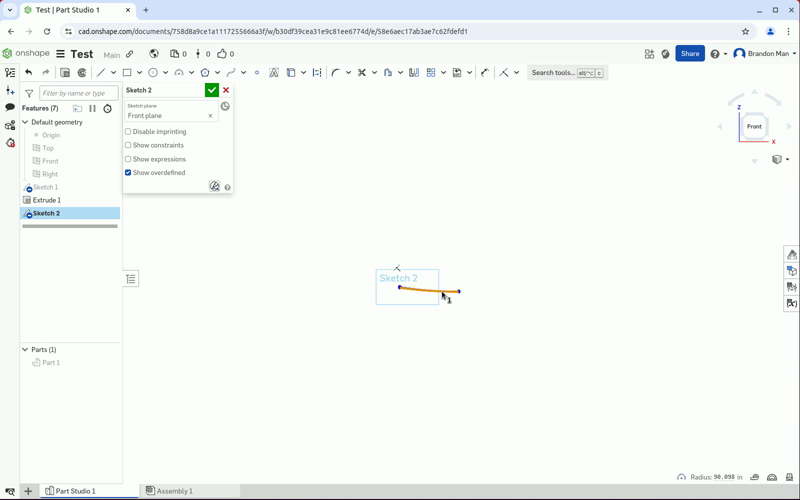
mouse_move(73, 352)
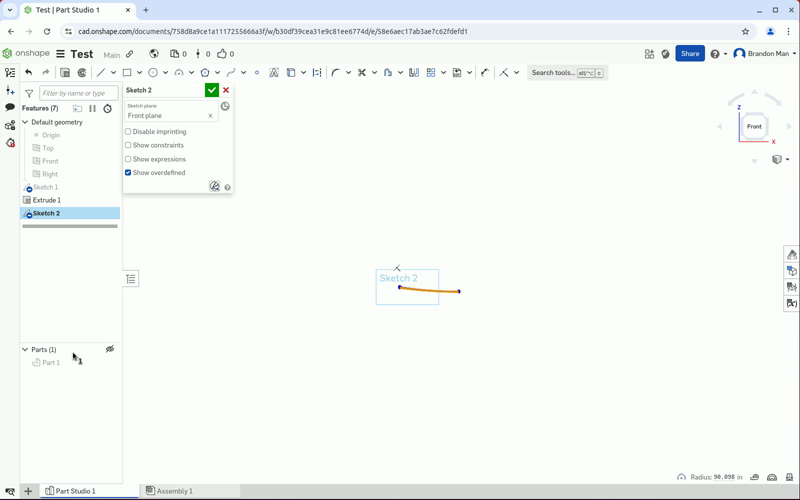
key(shift+y)
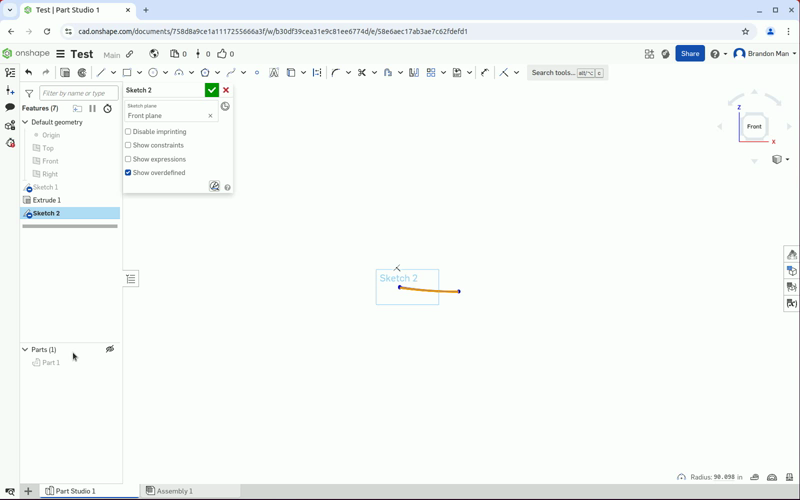
key(shift+e)
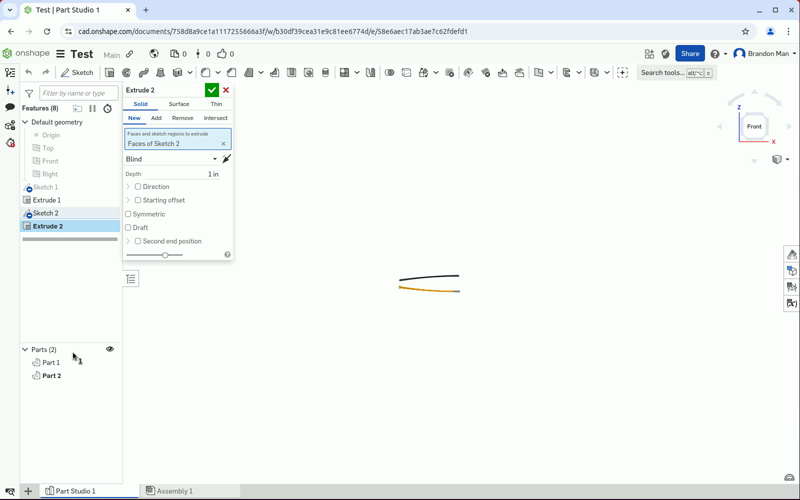
mouse_move(143, 106)
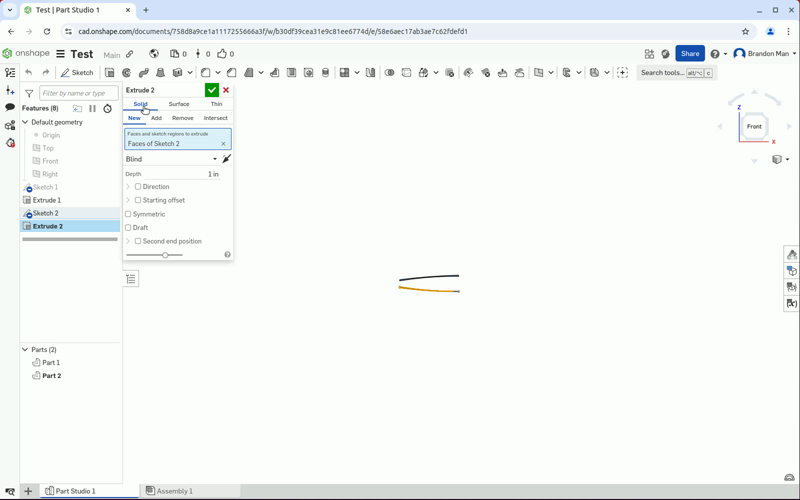
click(143, 106)
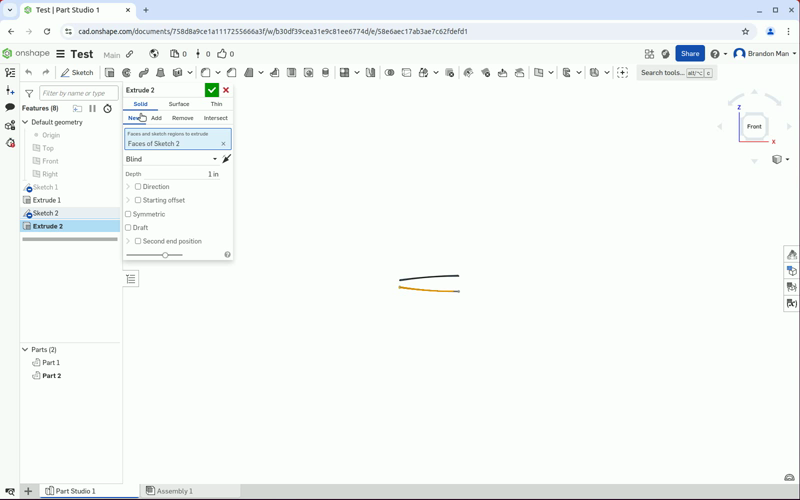
mouse_move(137, 120)
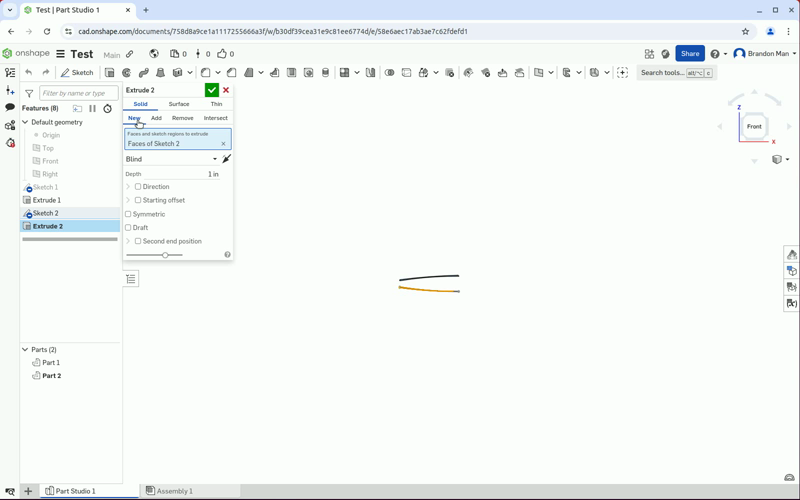
click(137, 120)
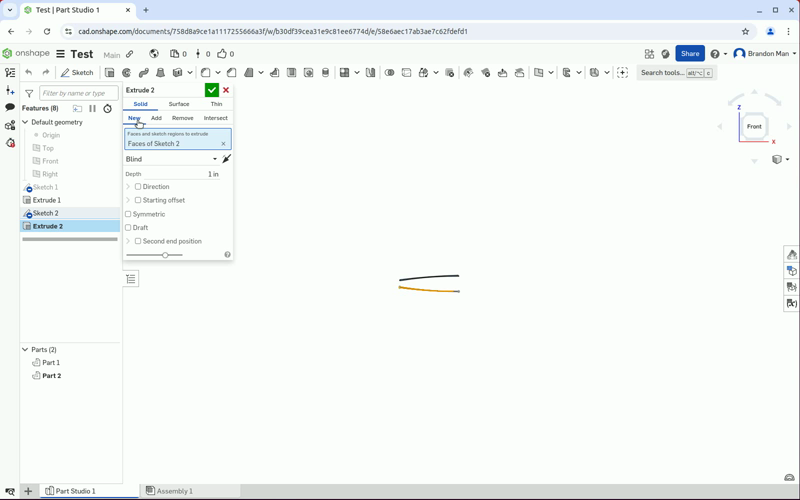
key(tab, 4)
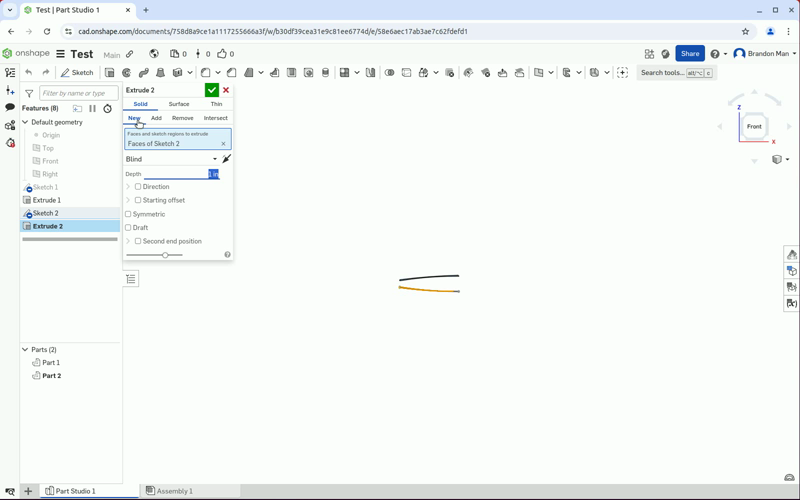
text(-23.108)
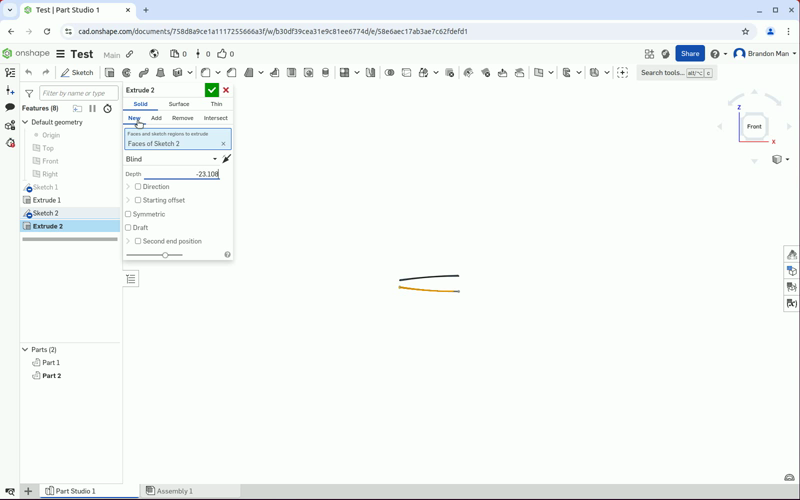
key(enter)
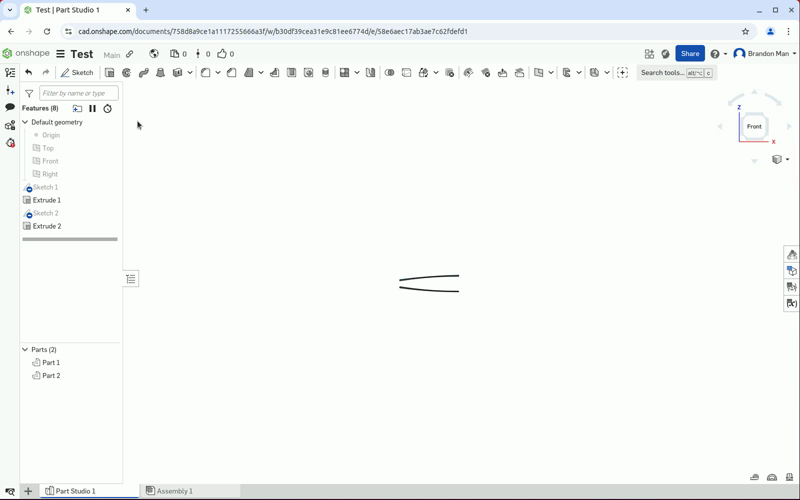
key(shift+h)
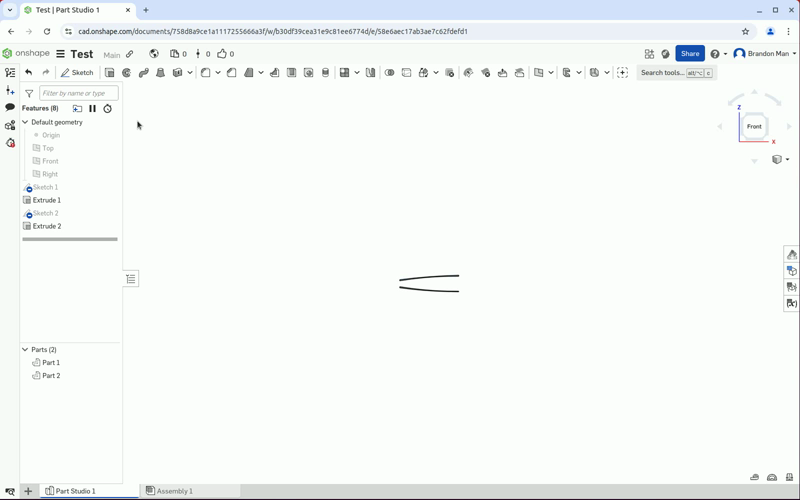
key(shift+h)
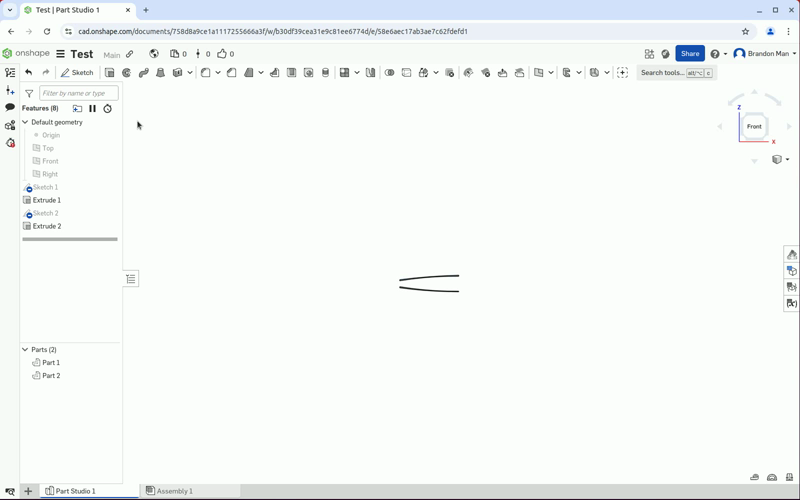
mouse_move(73, 189)
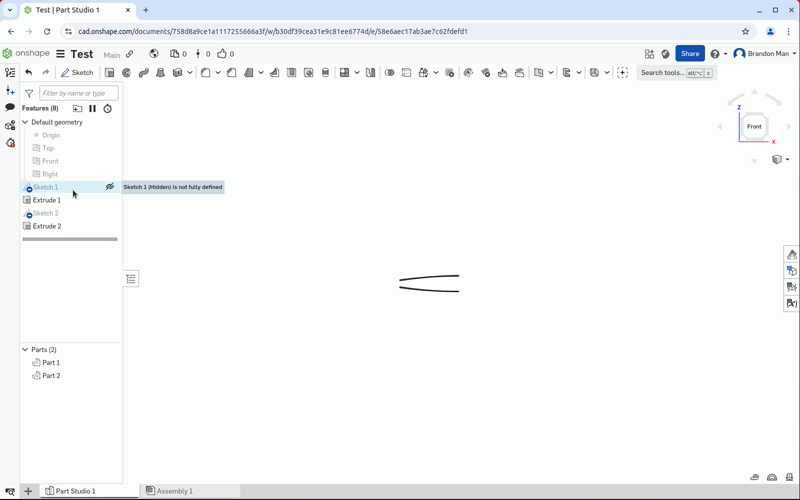
click(73, 189)
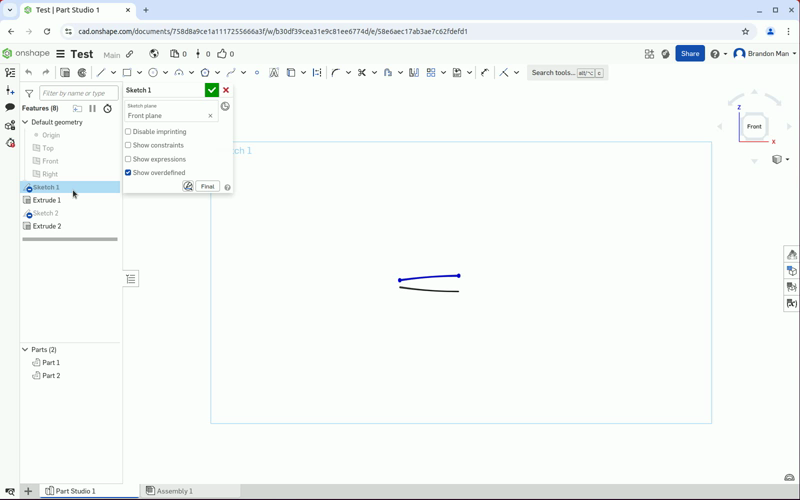
mouse_move(229, 92)
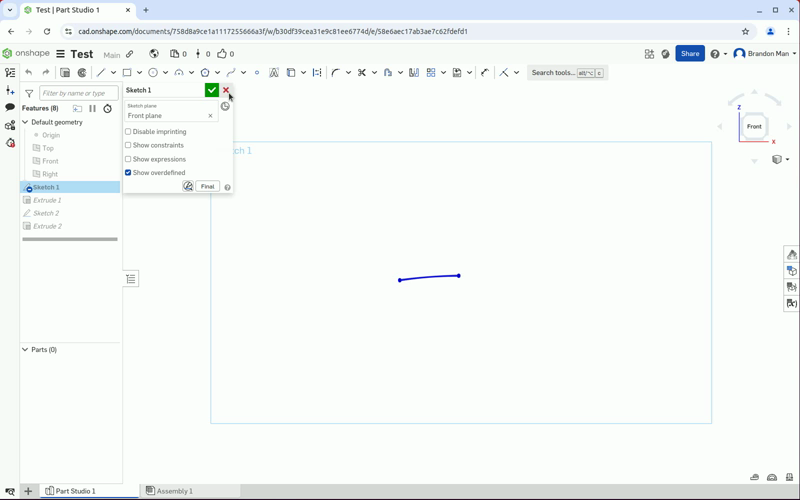
click(229, 92)
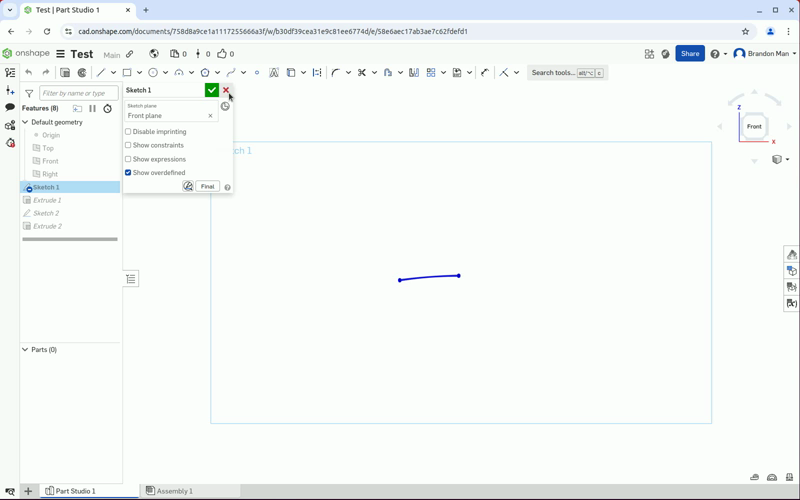
key(shift+s)
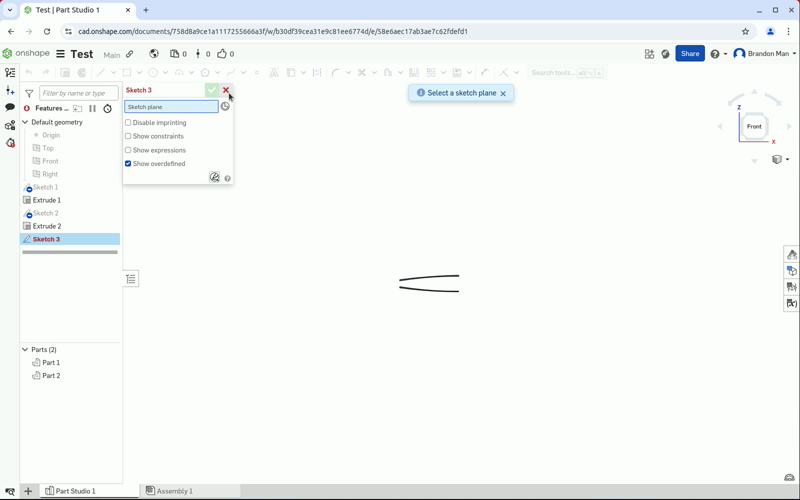
mouse_move(73, 163)
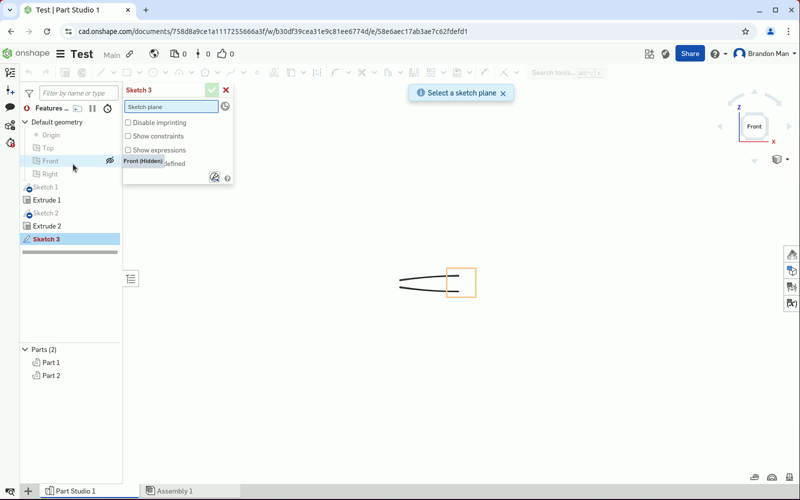
click(73, 163)
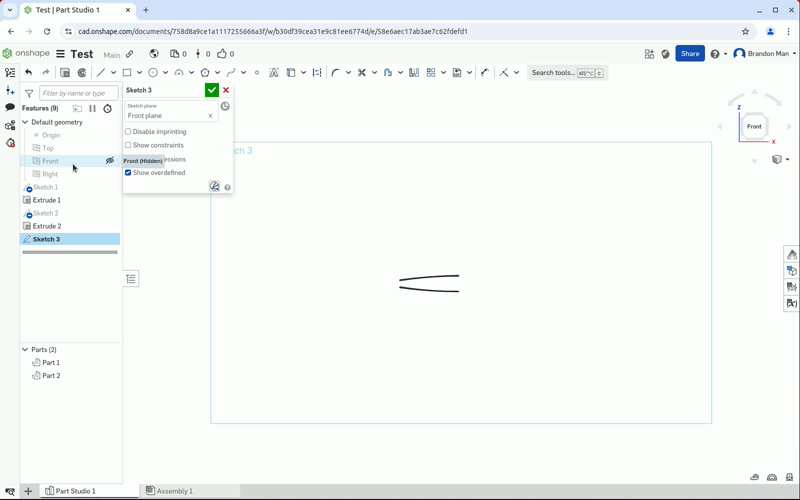
mouse_move(73, 352)
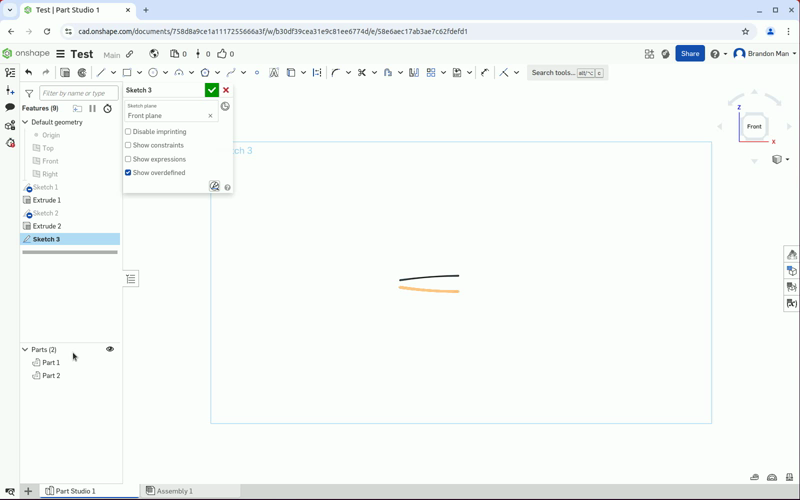
key(y)
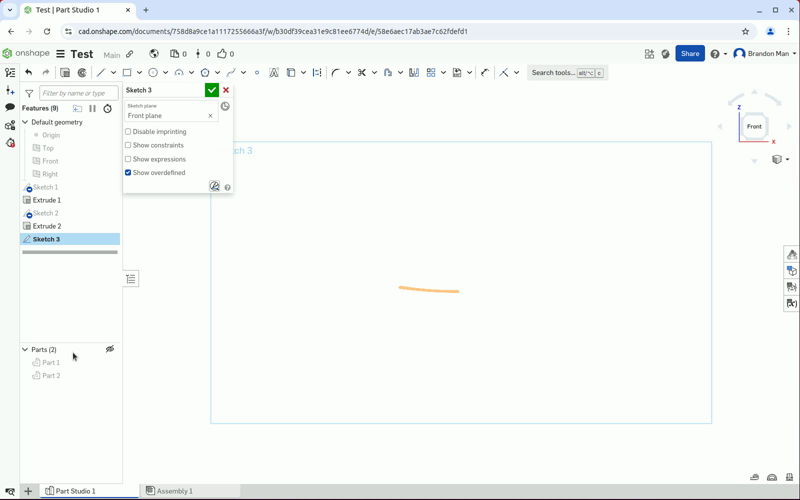
key(a)
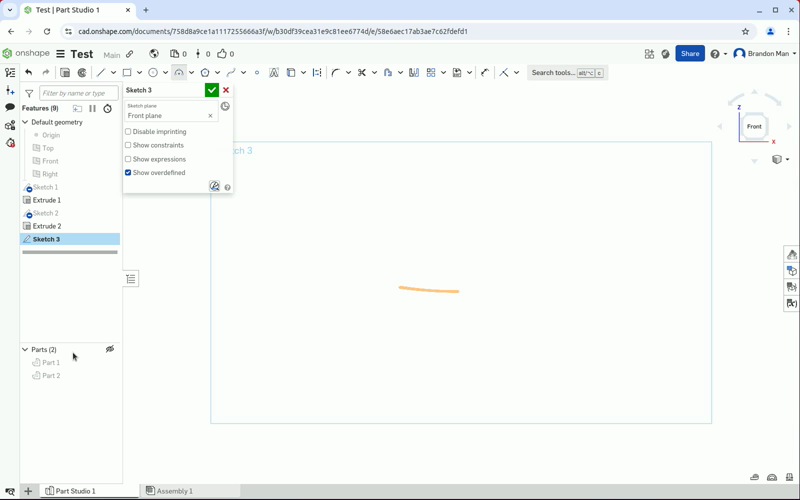
key_down(shift)
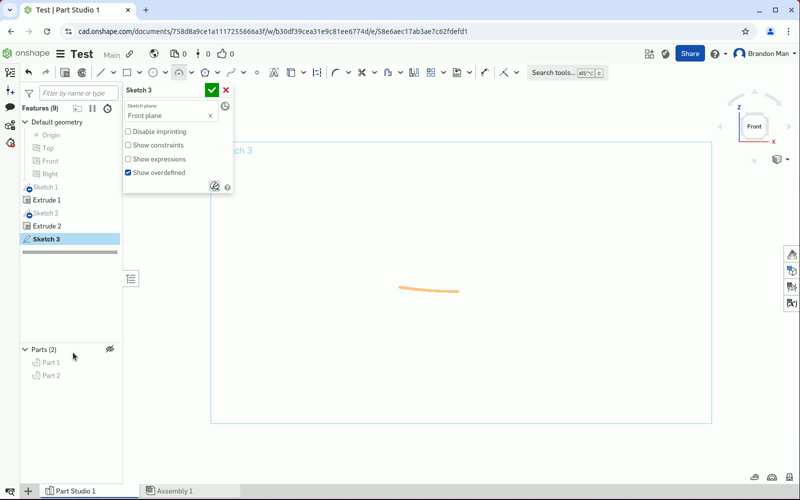
mouse_move(459, 292)
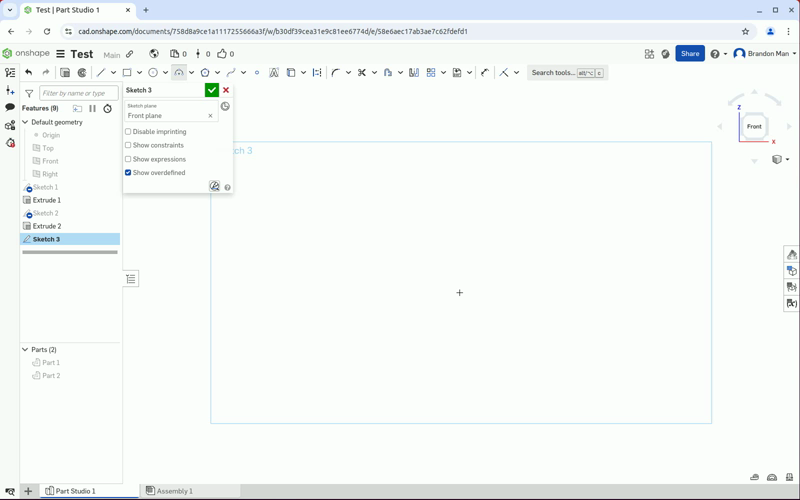
click(459, 292)
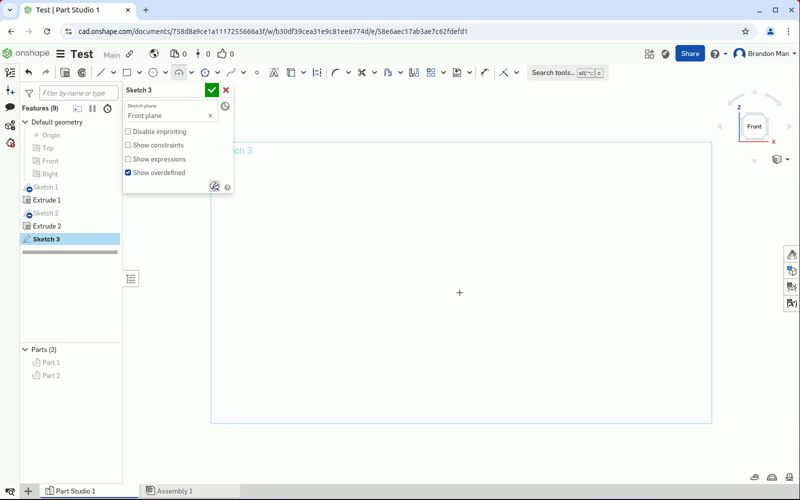
key_up(shift)
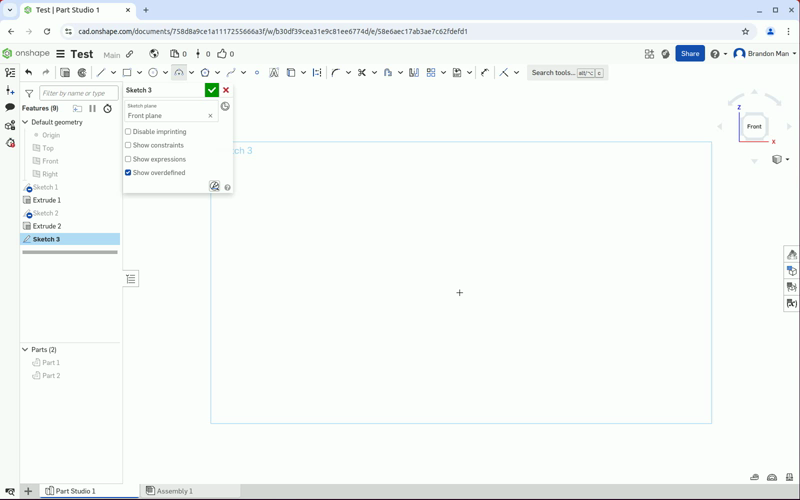
key_down(shift)
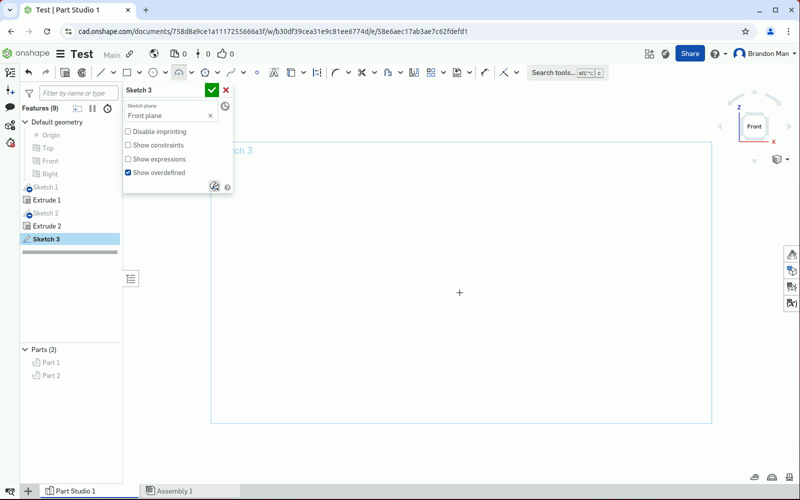
mouse_move(493, 288)
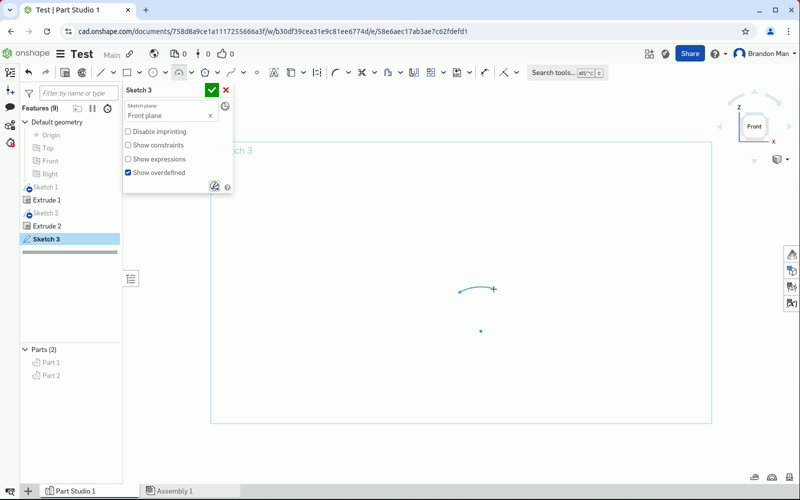
click(493, 288)
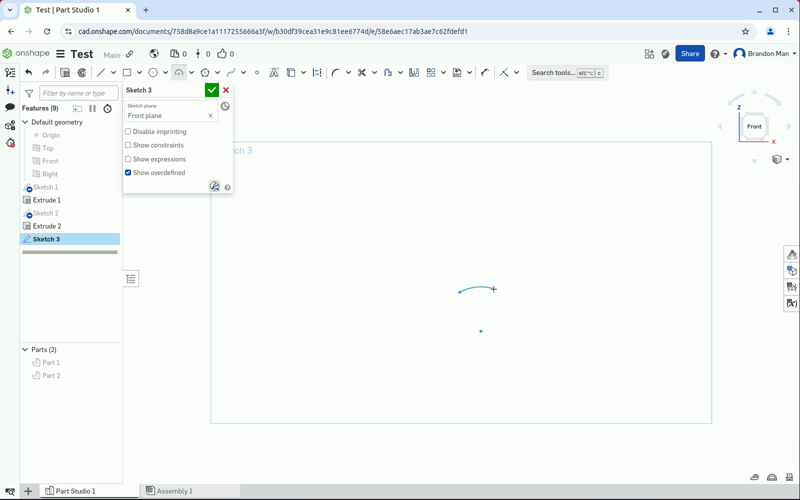
mouse_move(476, 292)
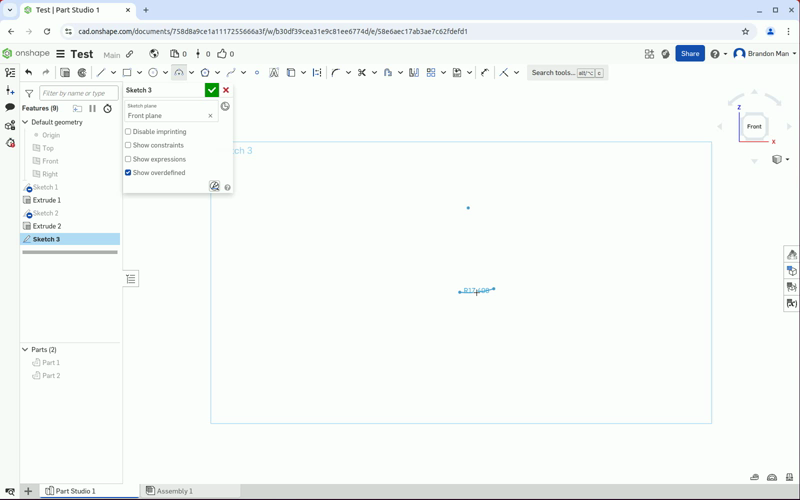
click(476, 292)
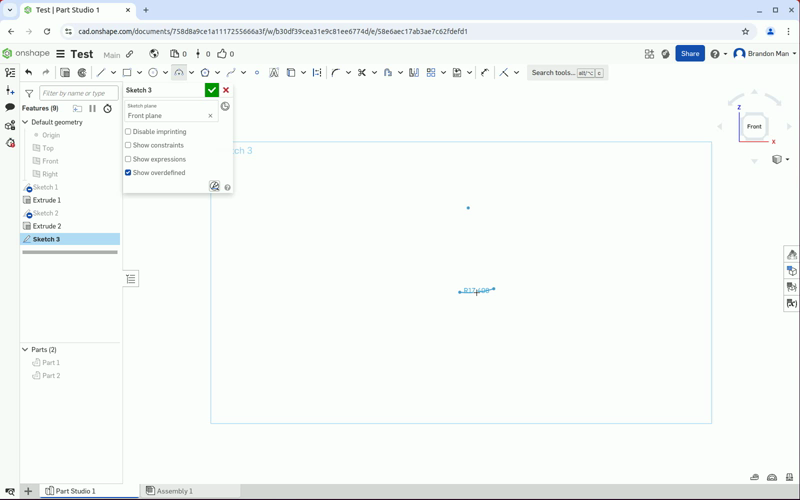
key_up(shift)
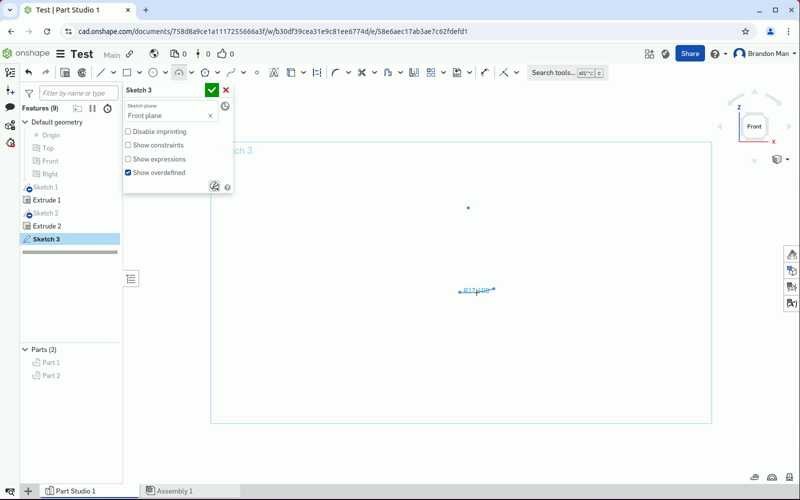
mouse_move(493, 288)
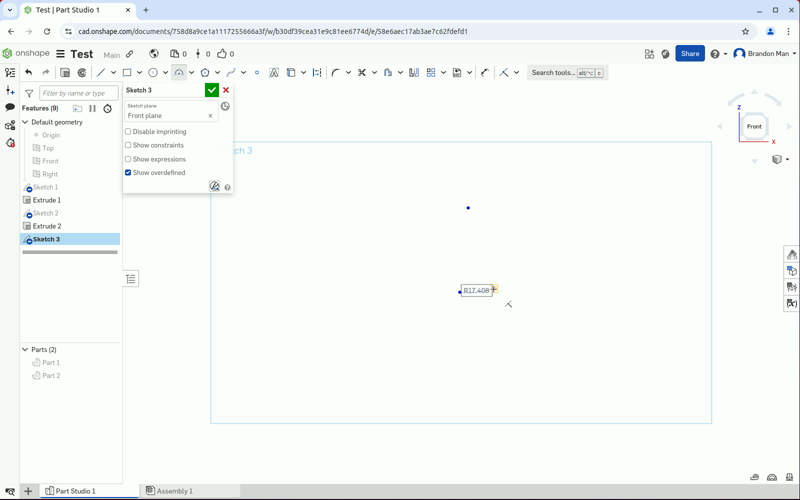
click(493, 288)
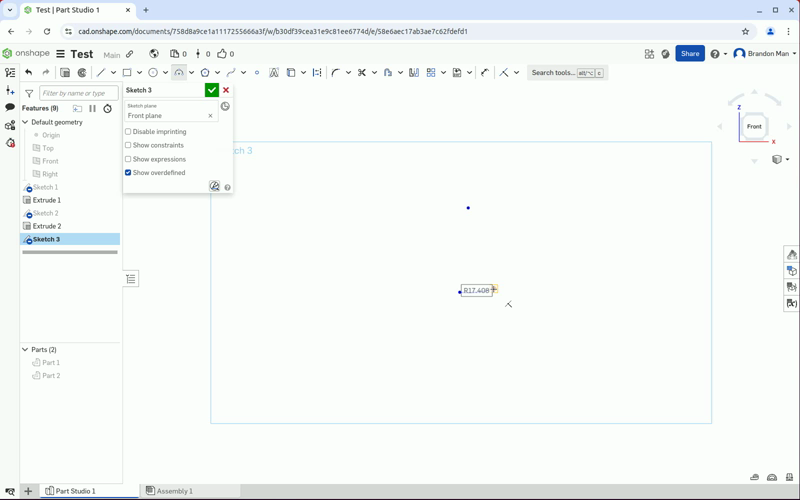
key_down(shift)
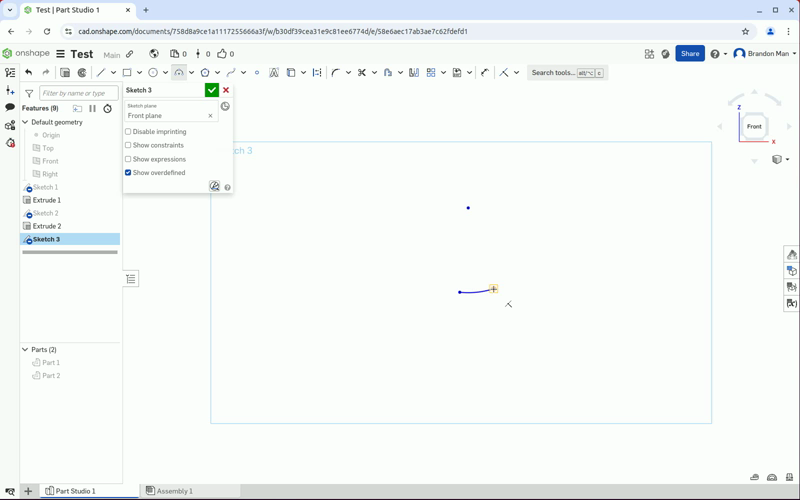
mouse_move(493, 278)
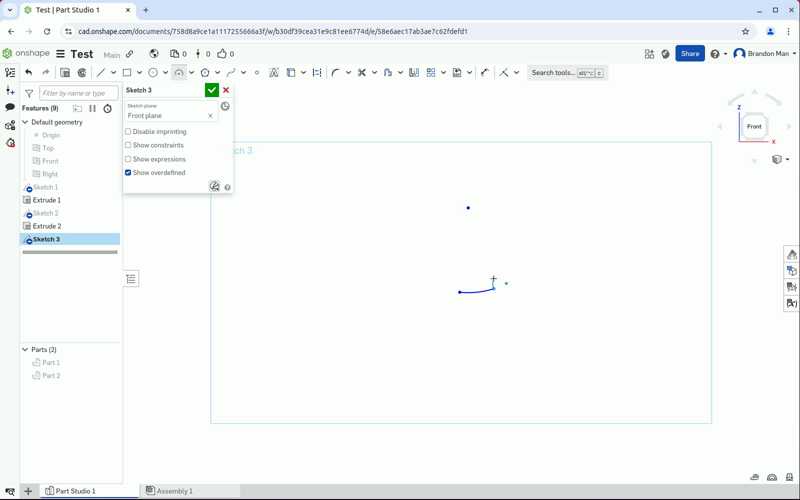
click(493, 278)
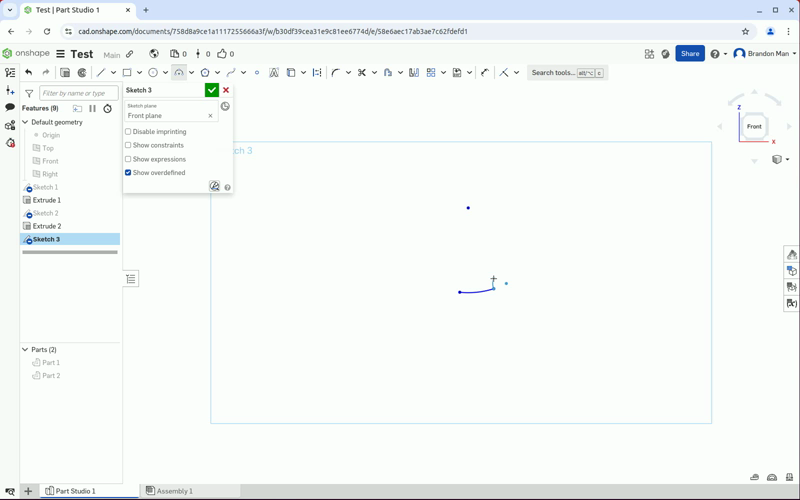
mouse_move(498, 283)
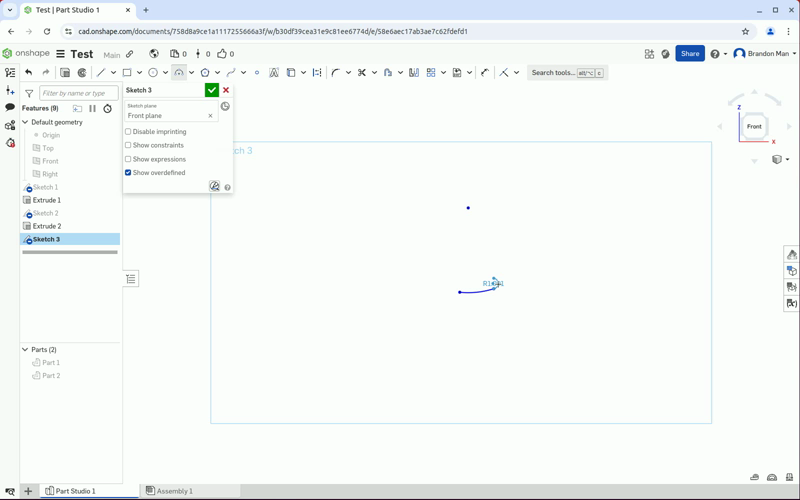
click(498, 283)
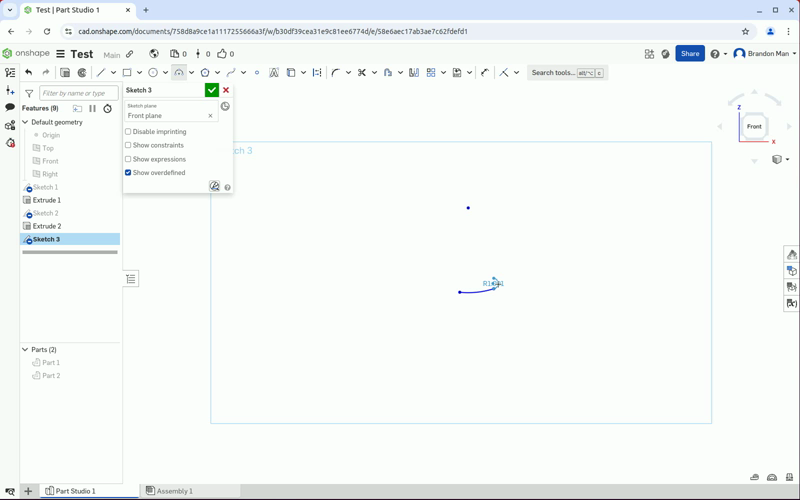
key_up(shift)
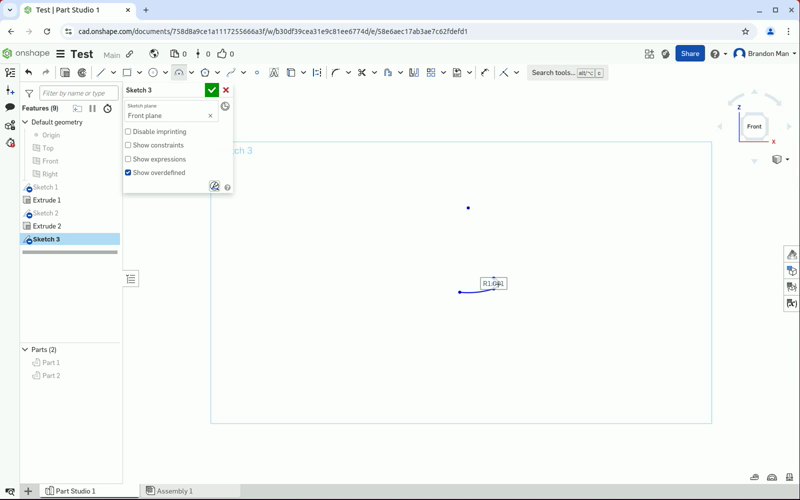
mouse_move(493, 278)
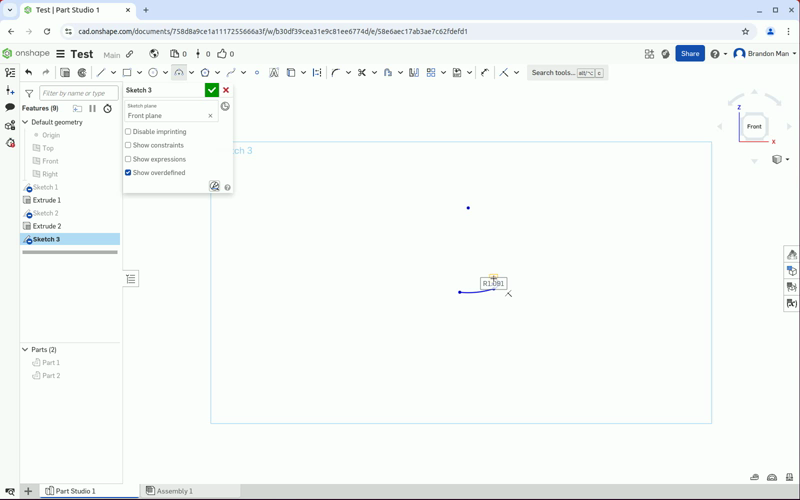
click(493, 278)
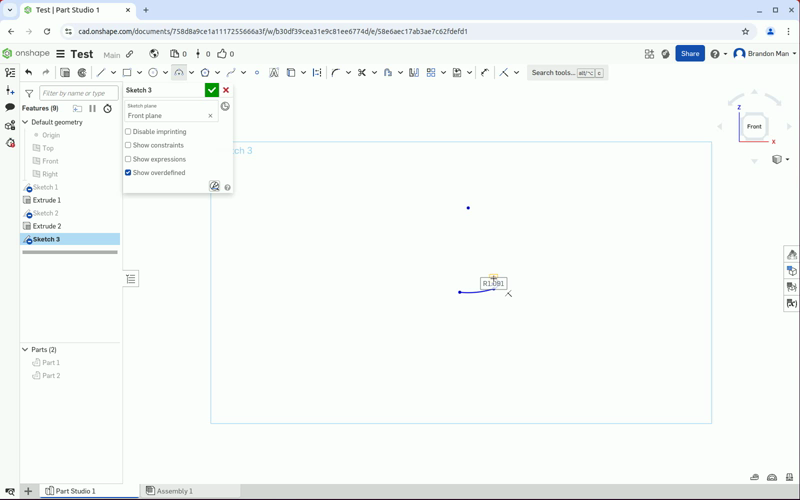
key_down(shift)
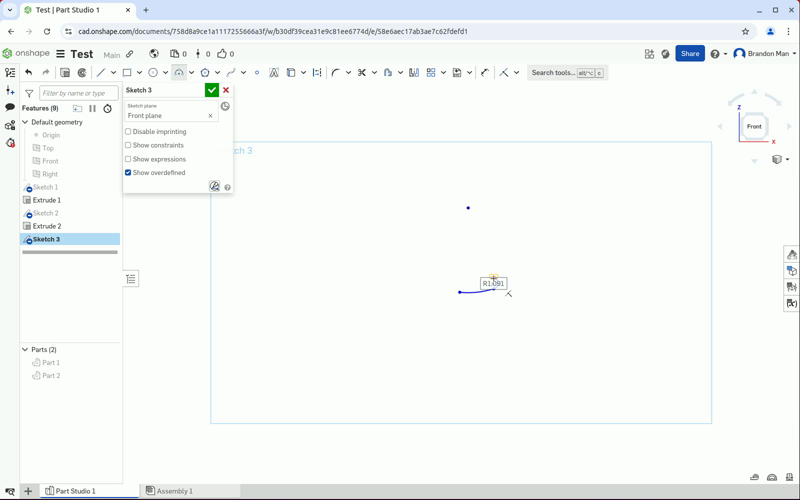
mouse_move(459, 274)
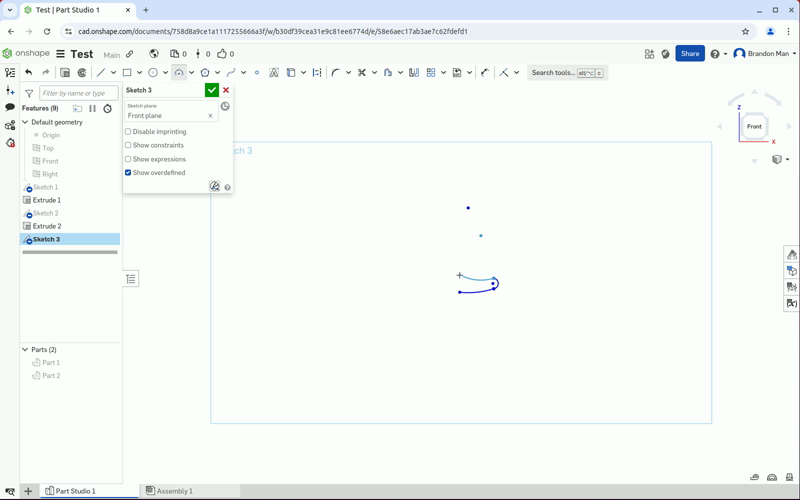
click(459, 274)
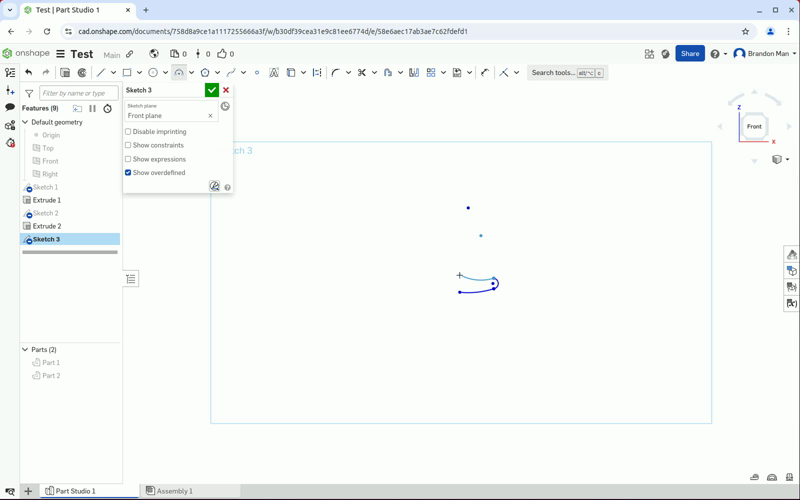
mouse_move(476, 275)
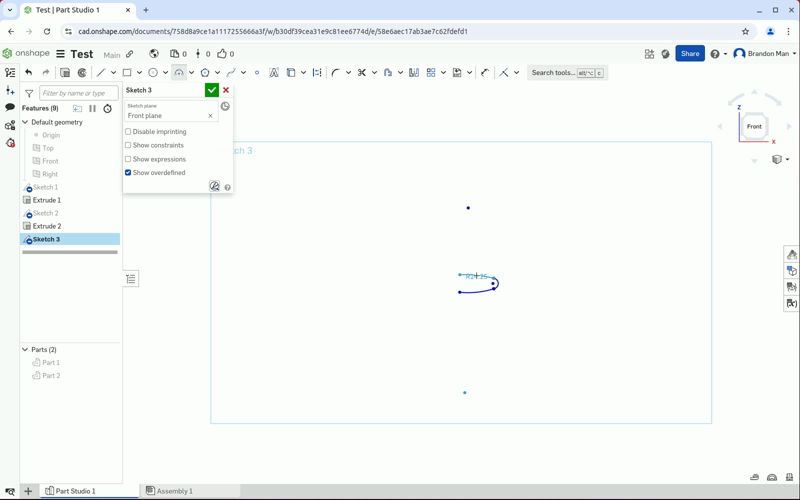
click(476, 275)
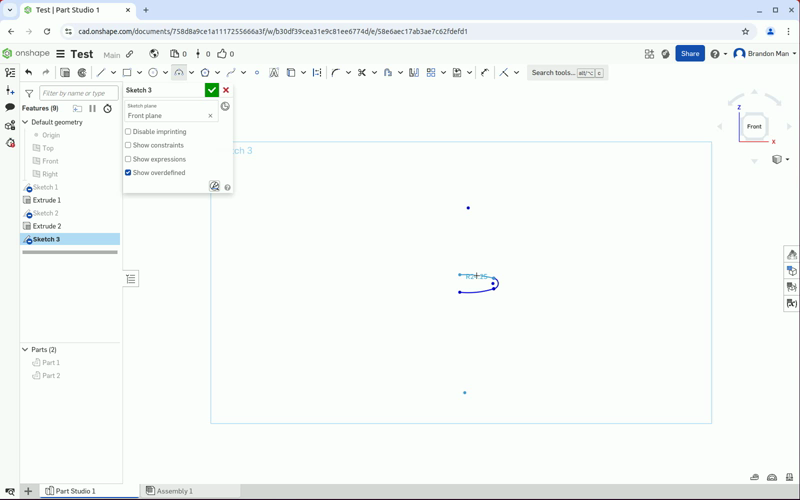
key_up(shift)
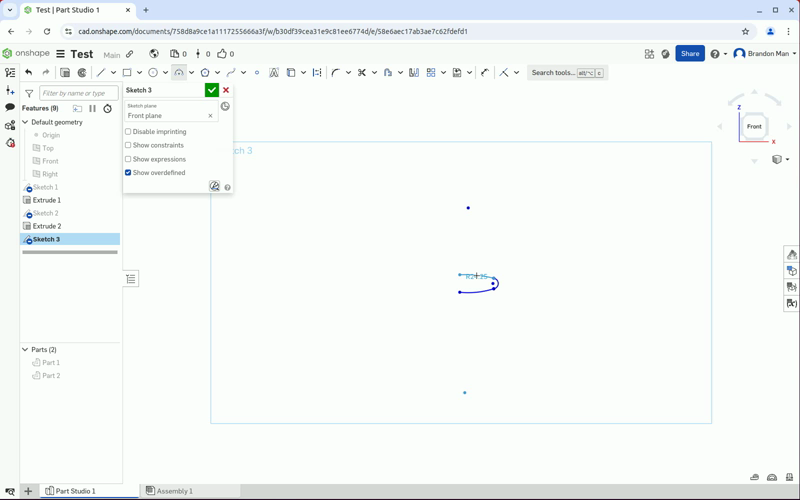
key(esc)
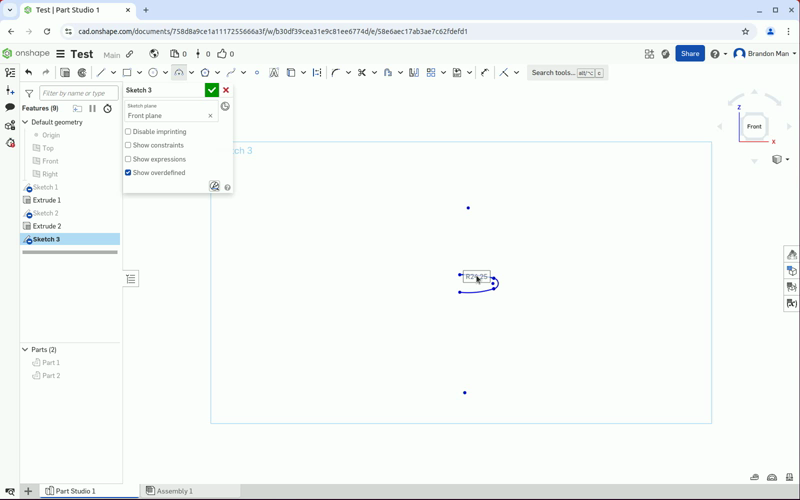
key(l)
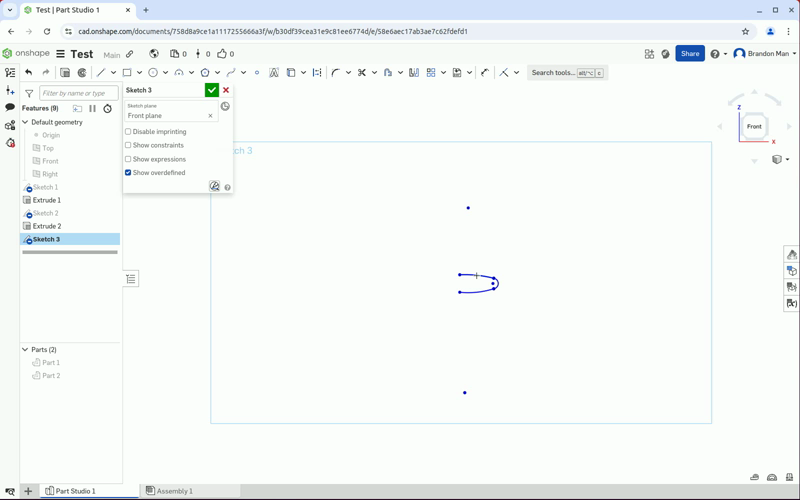
mouse_move(459, 274)
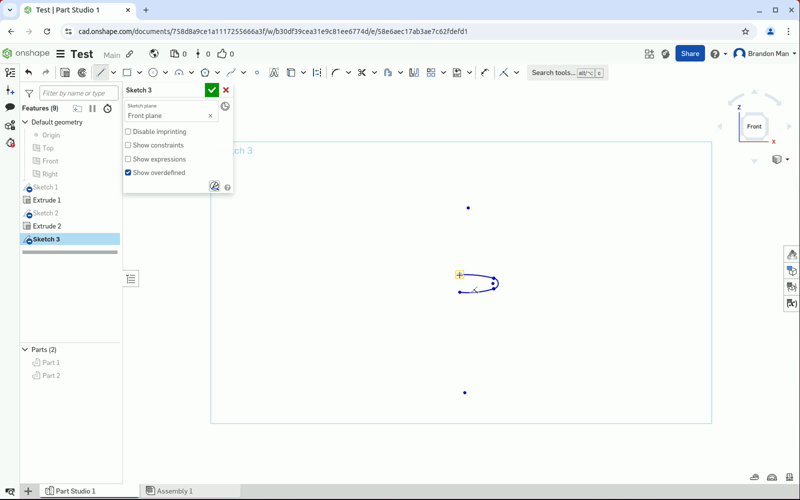
click(459, 274)
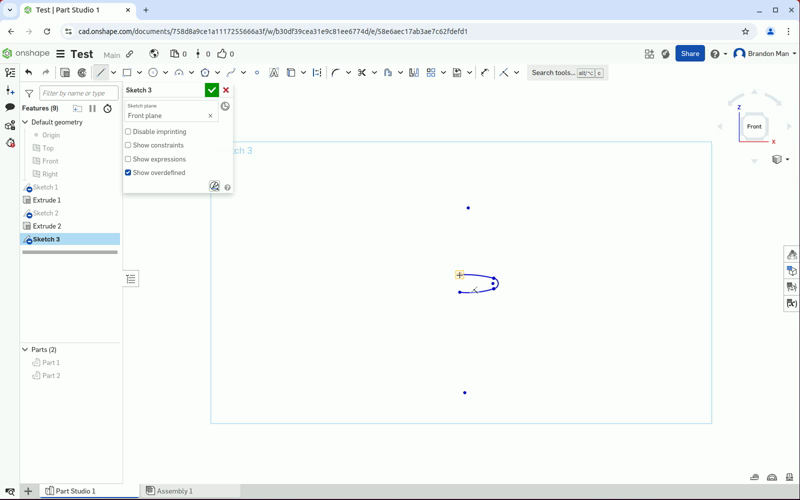
key_down(shift)
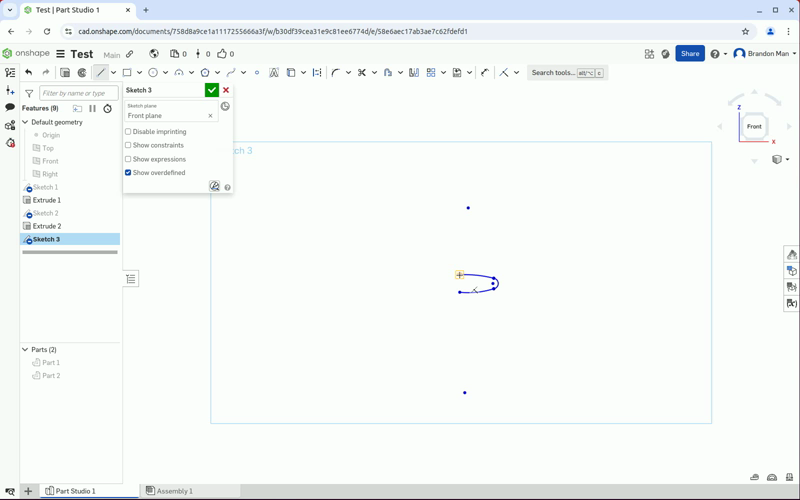
mouse_move(489, 274)
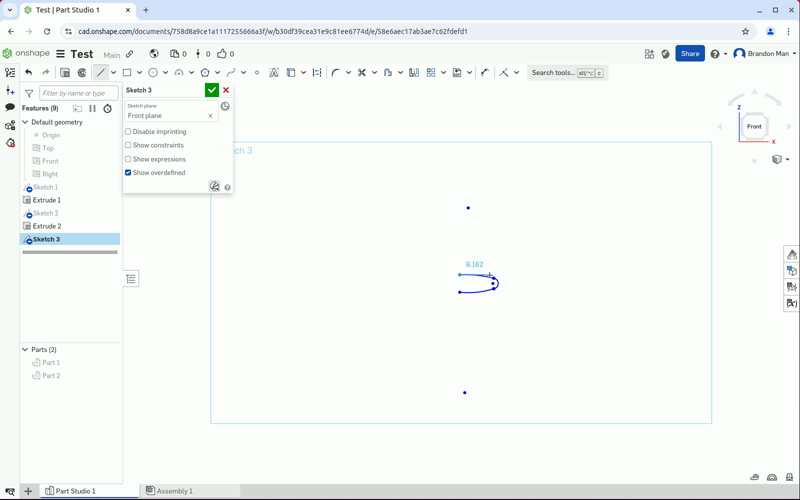
mouse_move(459, 275)
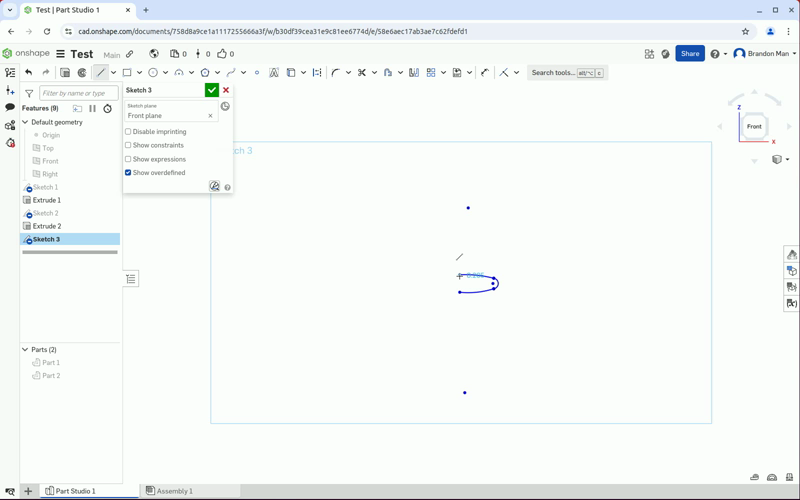
scroll(6)
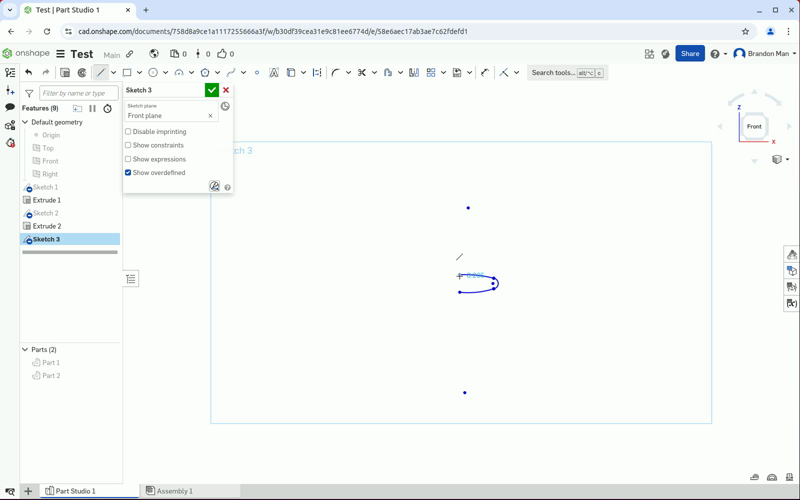
scroll(6)
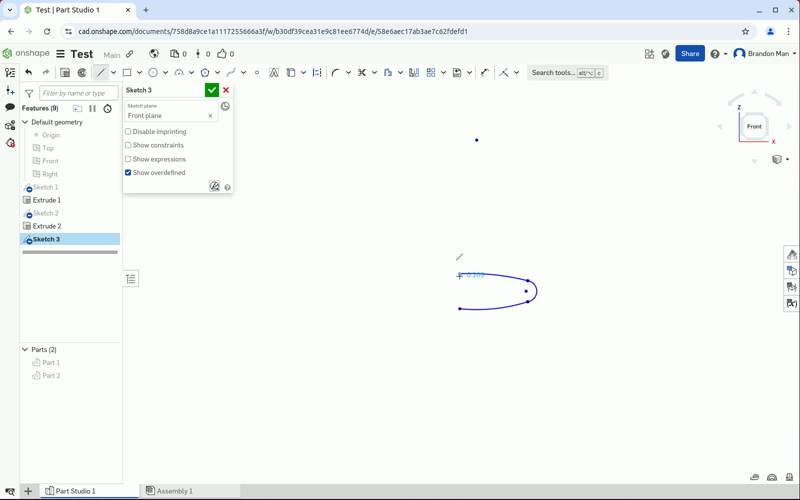
scroll(6)
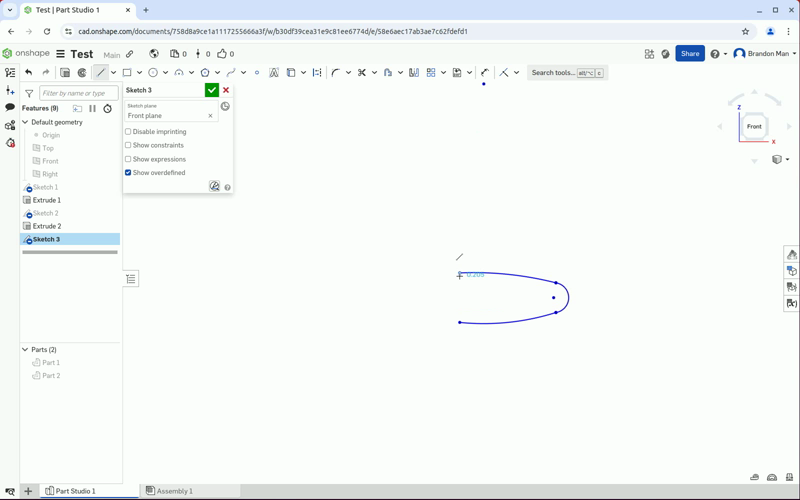
scroll(6)
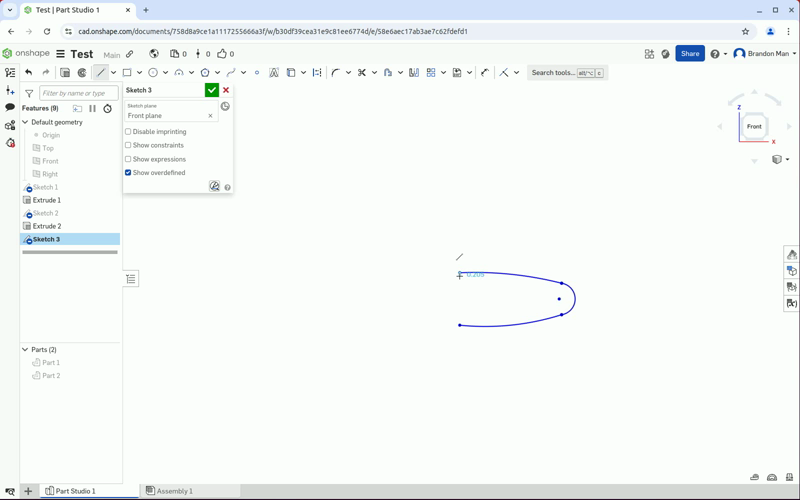
scroll(6)
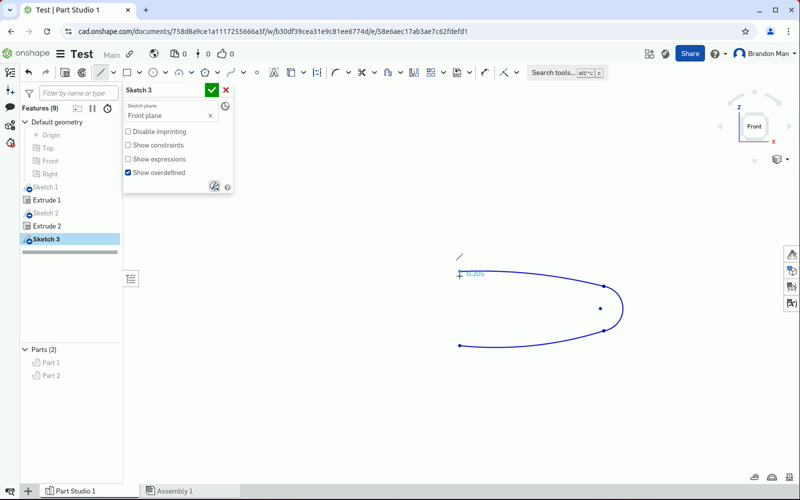
scroll(6)
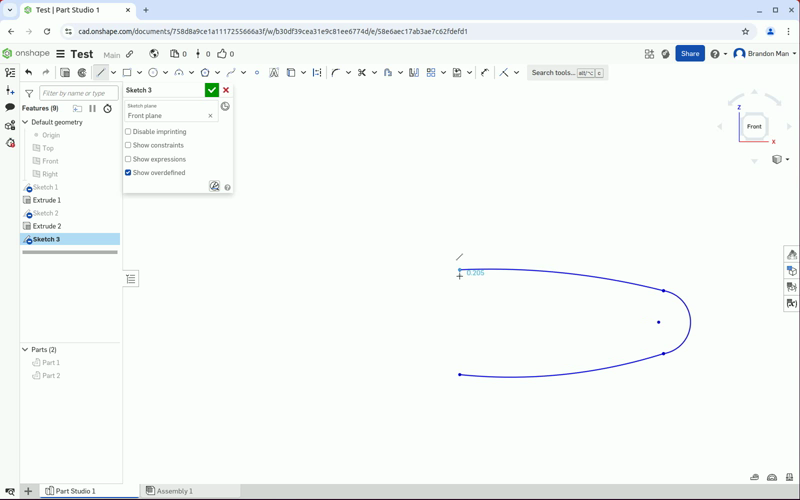
scroll(6)
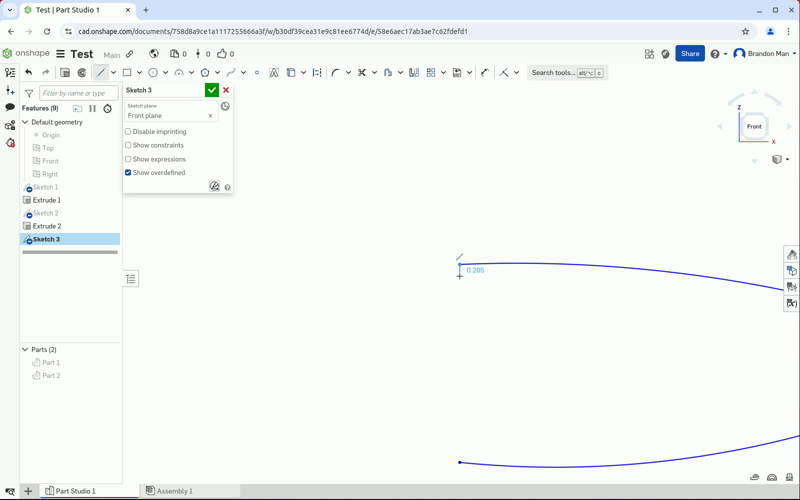
click(459, 275)
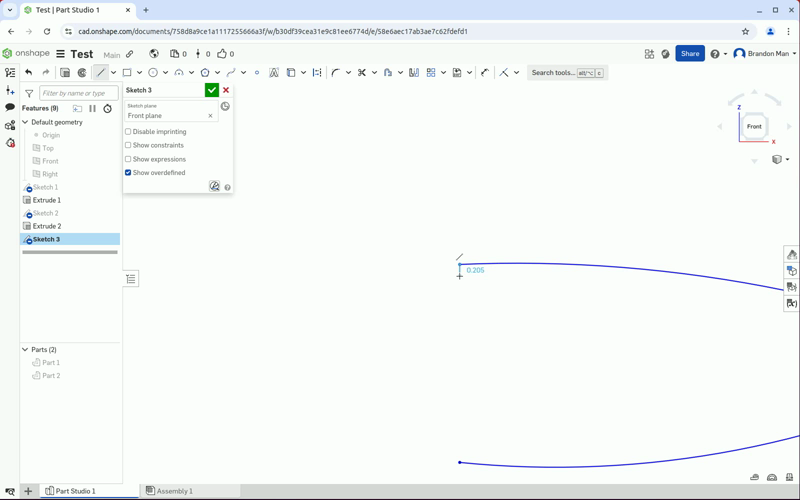
scroll(-6)
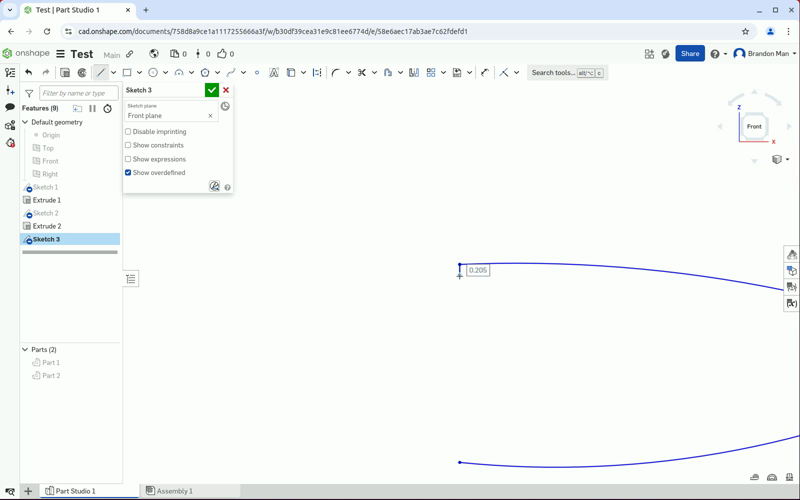
scroll(-6)
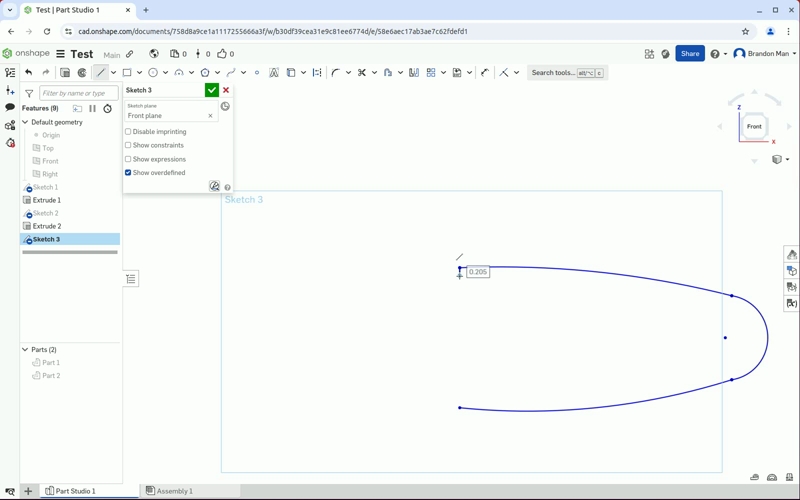
scroll(-6)
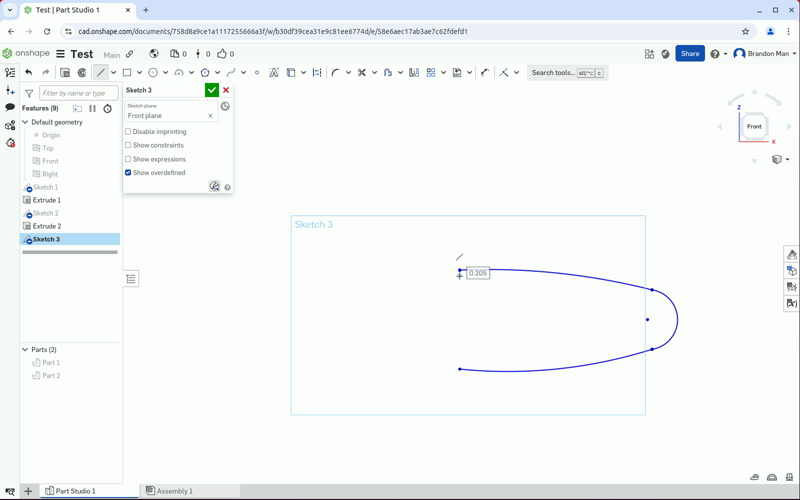
scroll(-6)
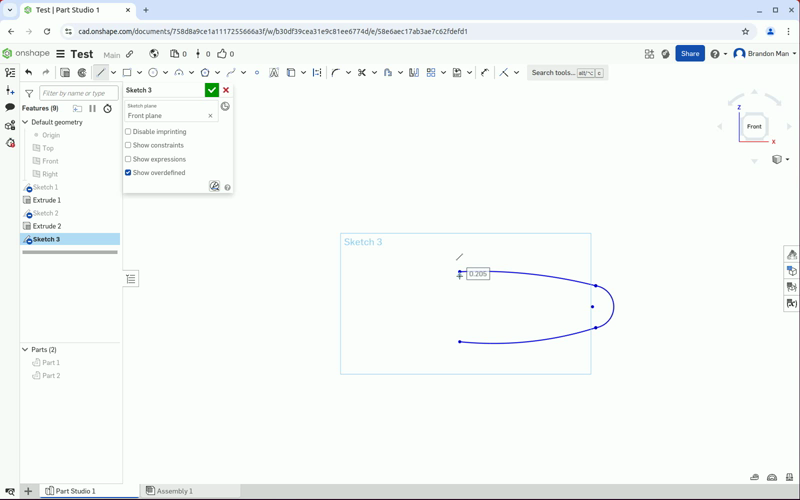
scroll(-6)
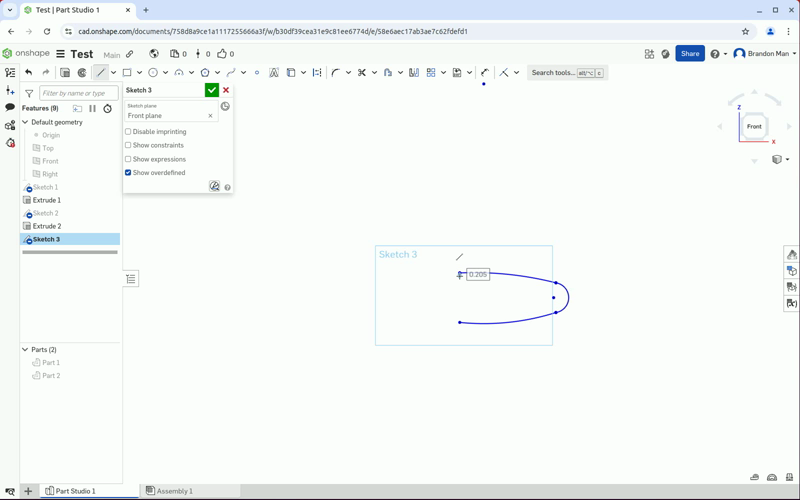
scroll(-6)
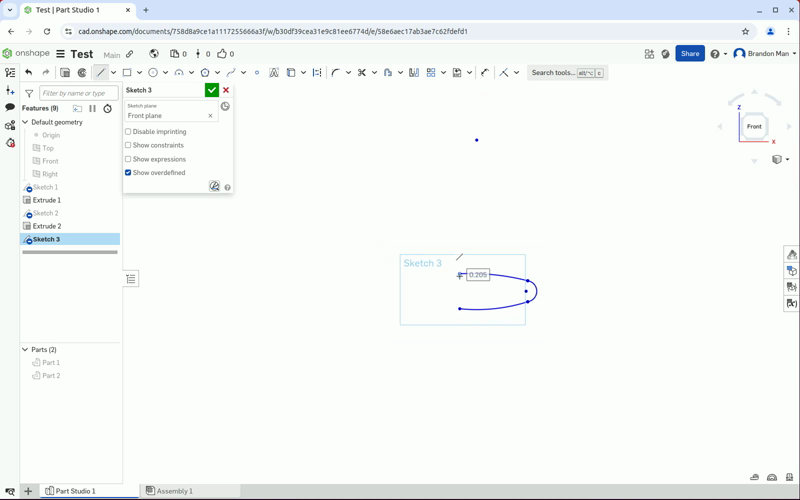
scroll(-6)
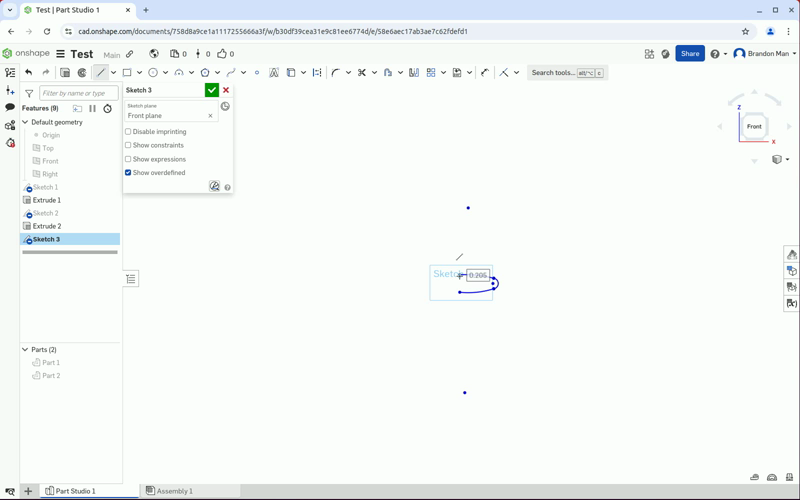
key_up(shift)
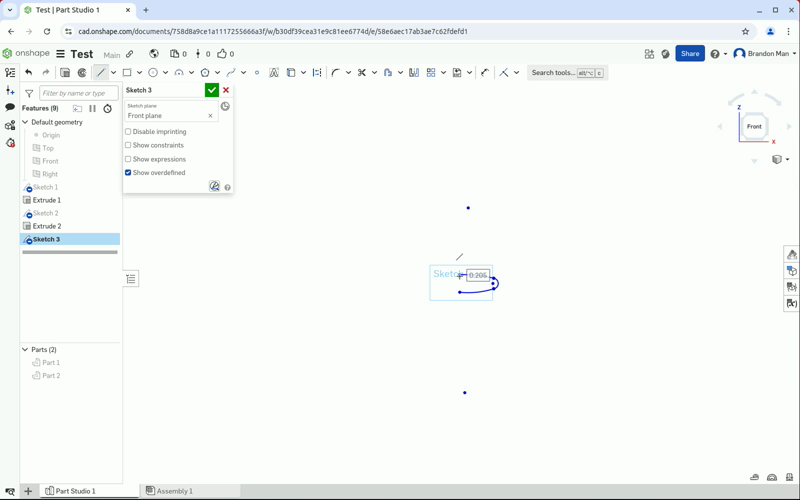
key(esc)
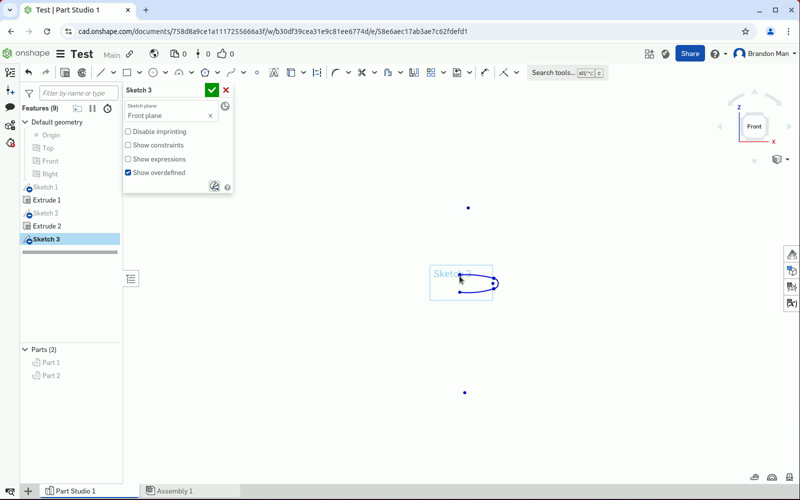
key(a)
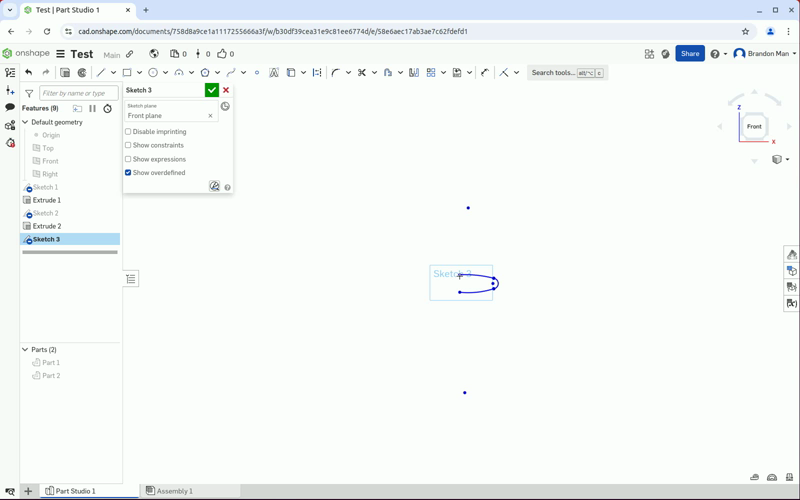
mouse_move(459, 275)
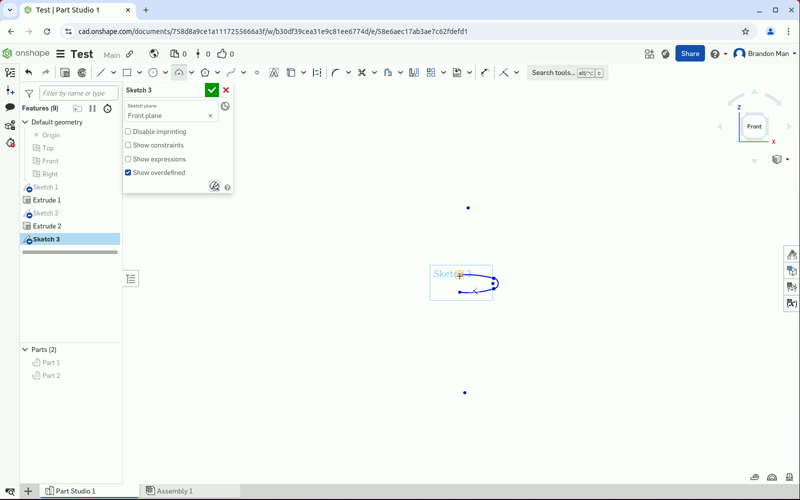
scroll(6)
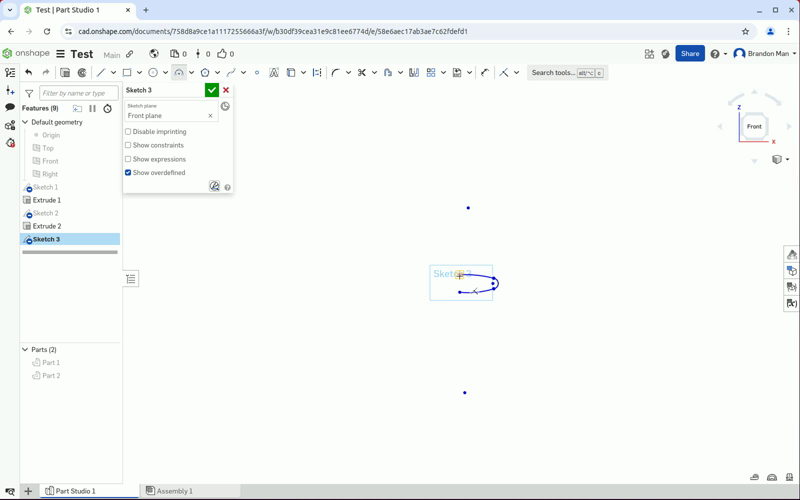
scroll(6)
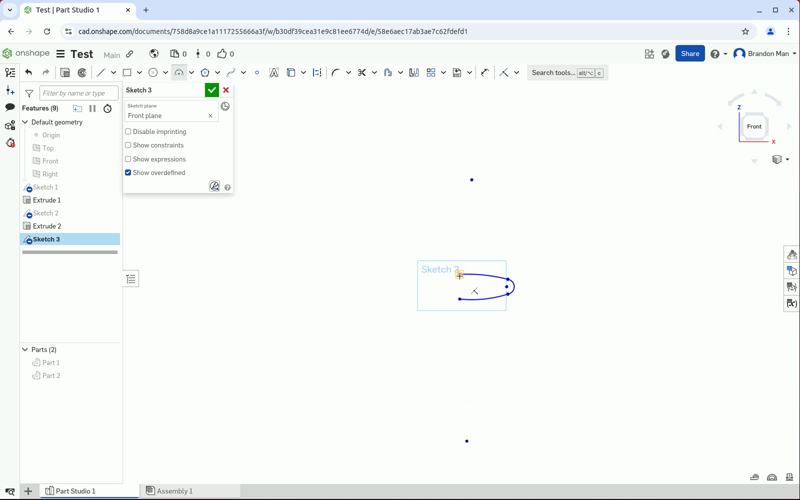
scroll(6)
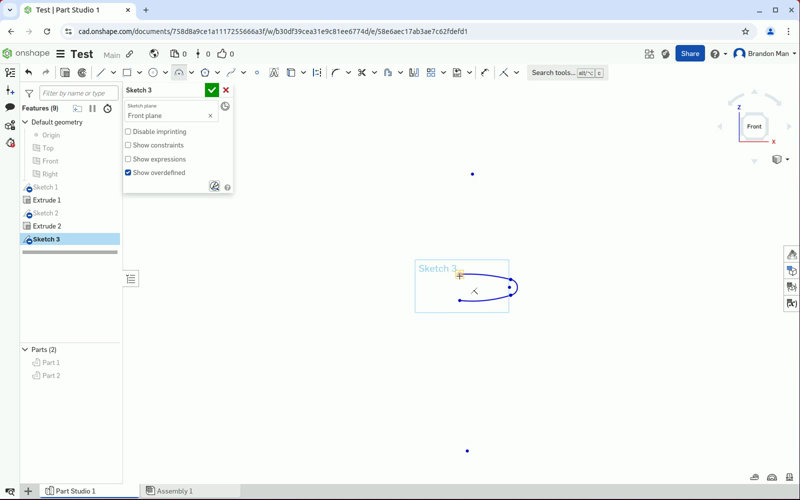
scroll(6)
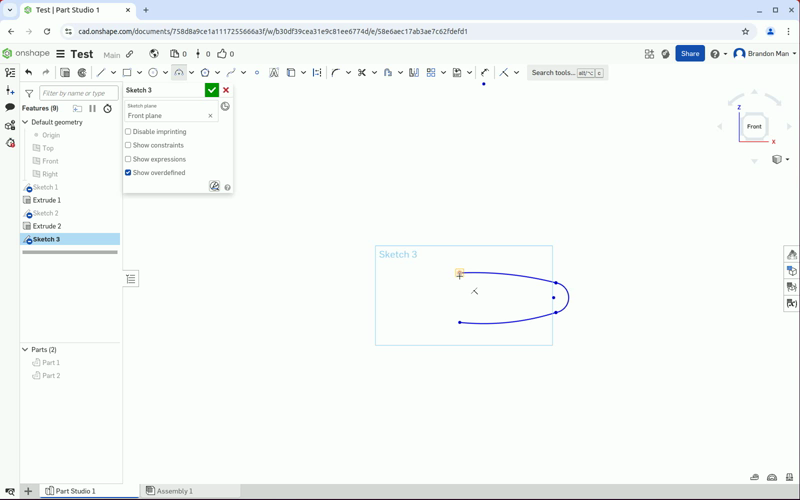
scroll(6)
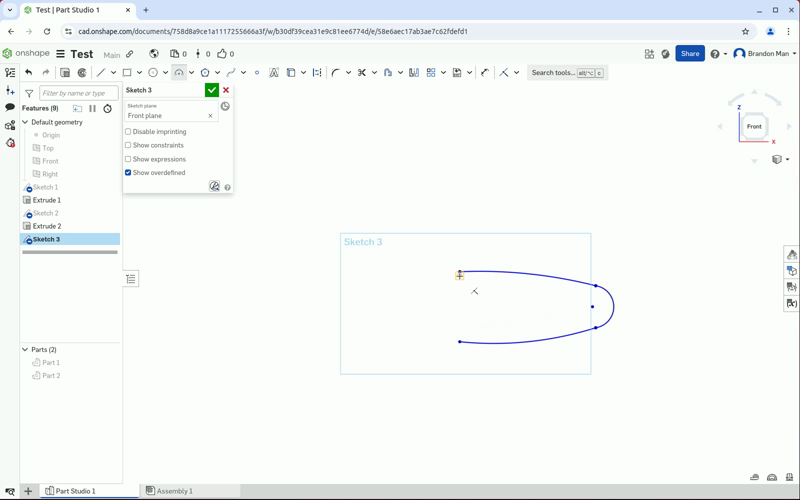
scroll(6)
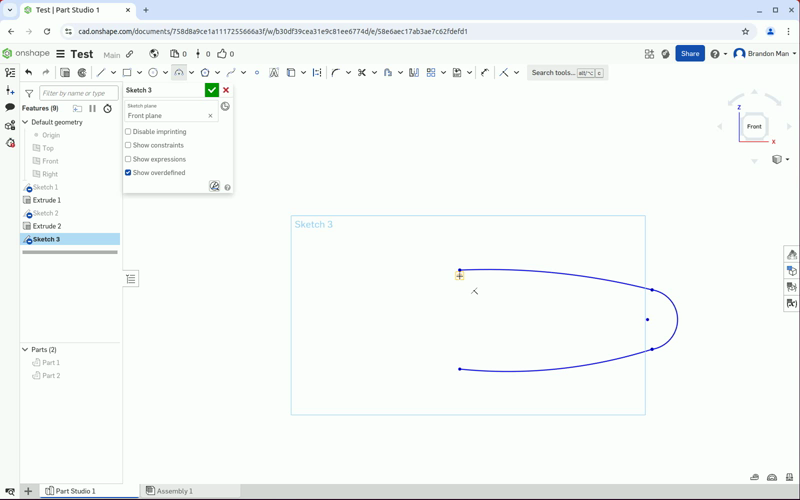
scroll(6)
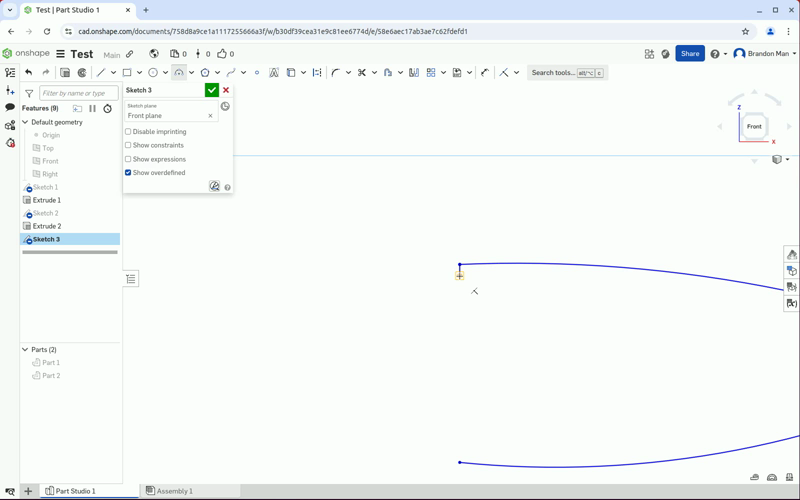
click(459, 275)
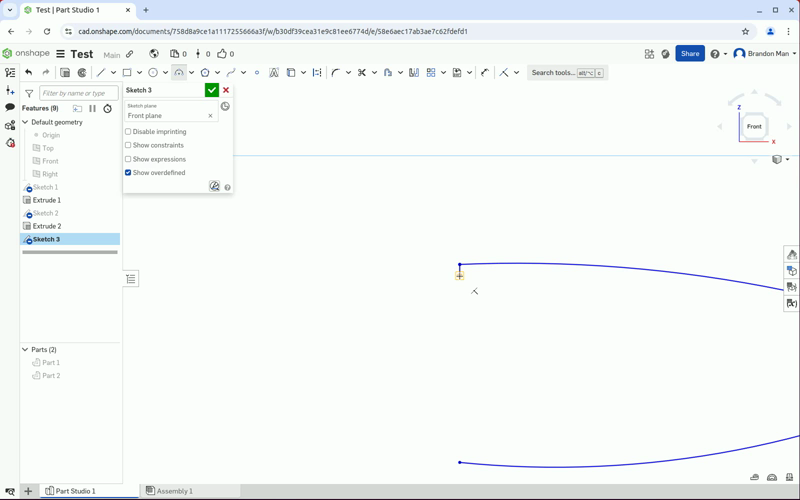
scroll(-6)
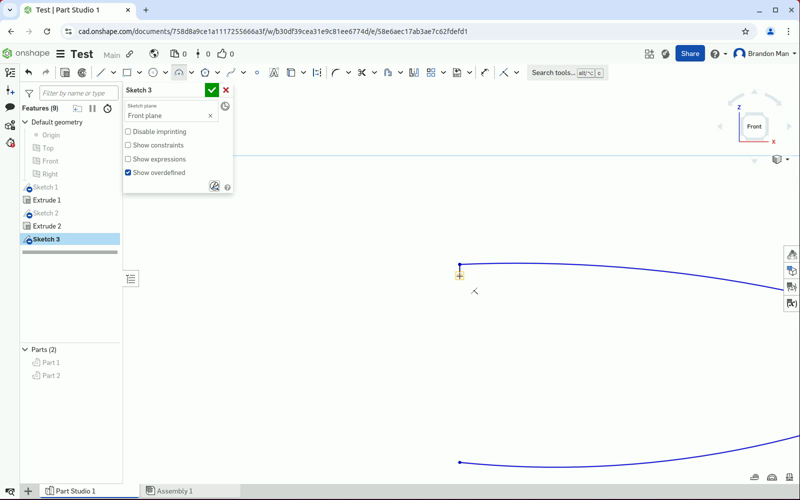
scroll(-6)
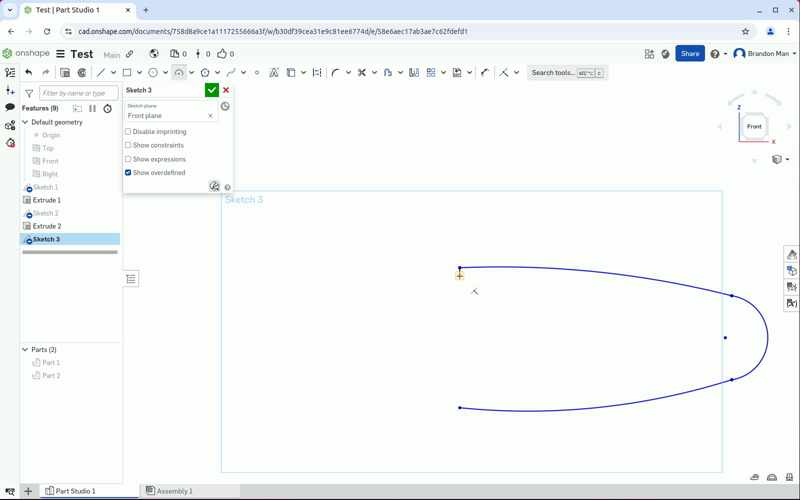
scroll(-6)
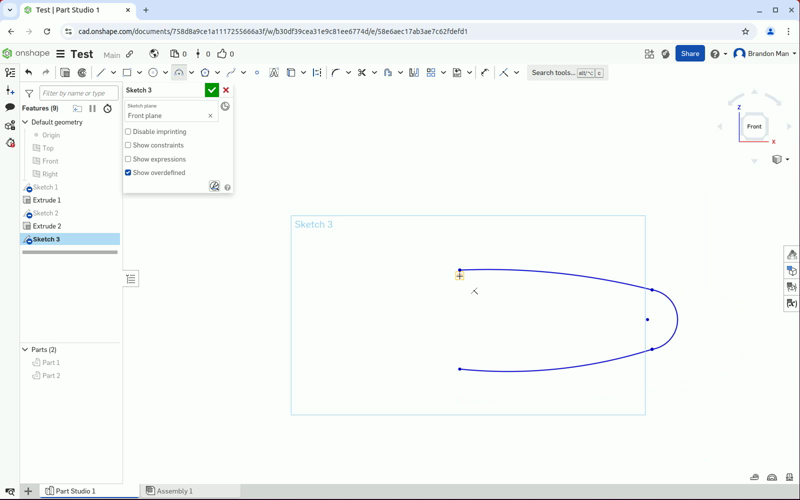
scroll(-6)
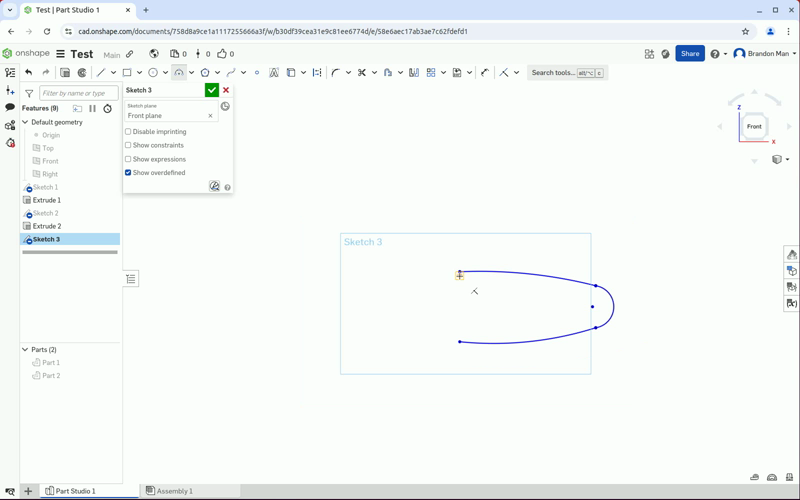
scroll(-6)
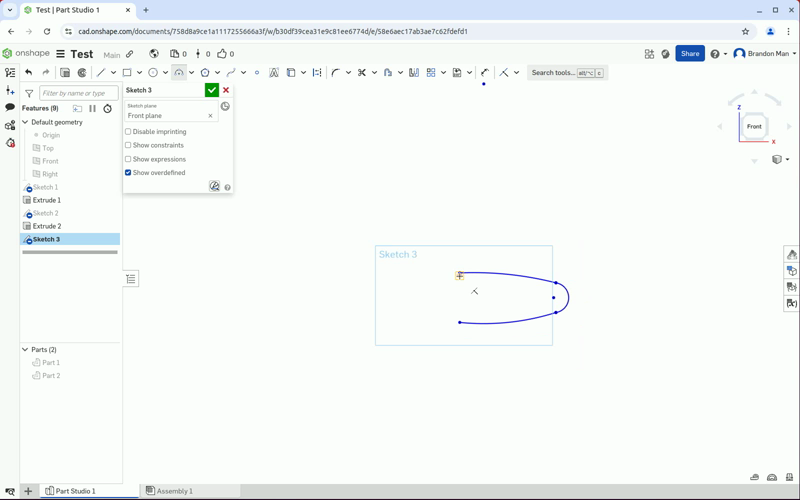
scroll(-6)
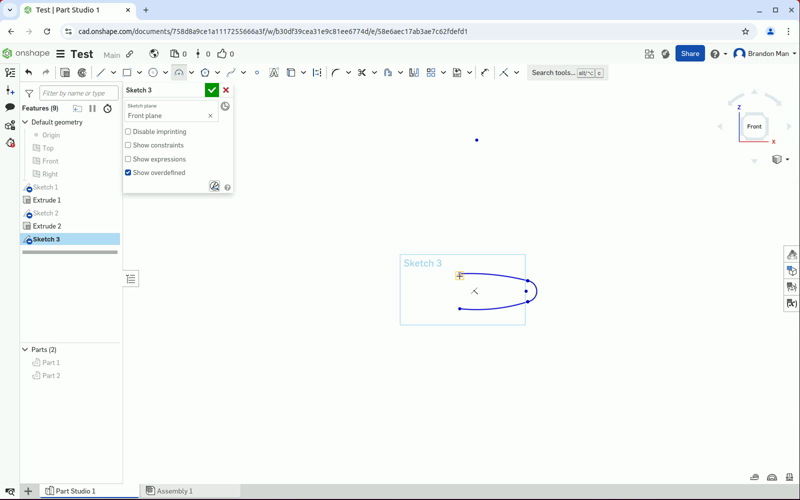
scroll(-6)
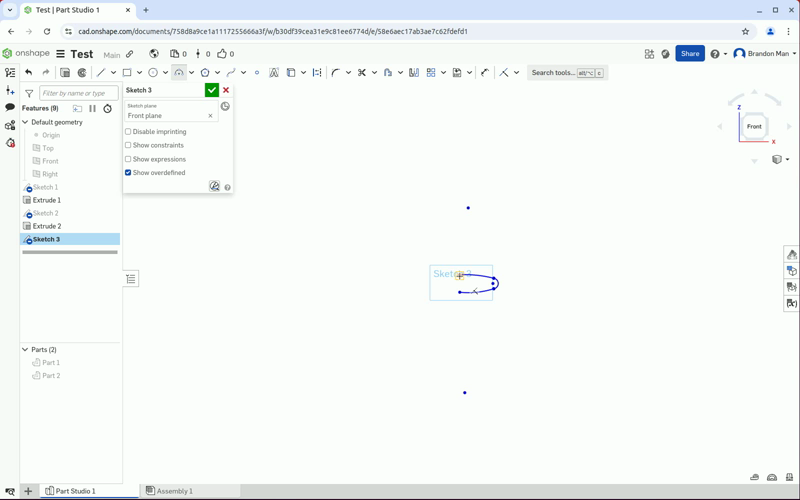
key_down(shift)
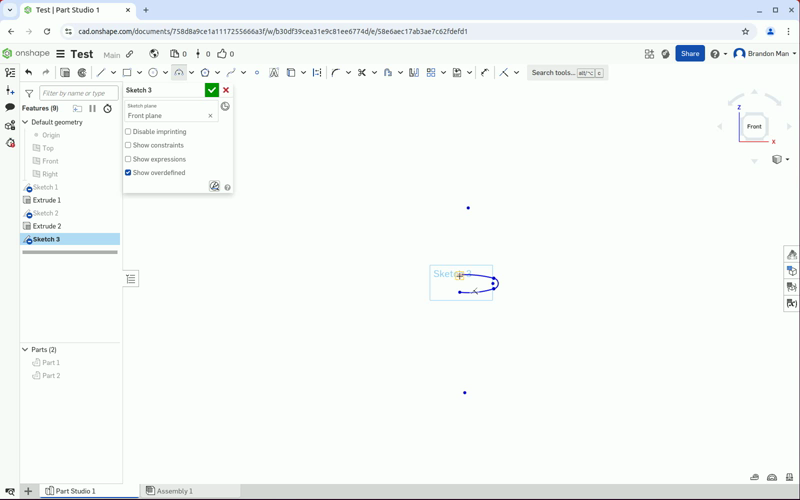
mouse_move(493, 279)
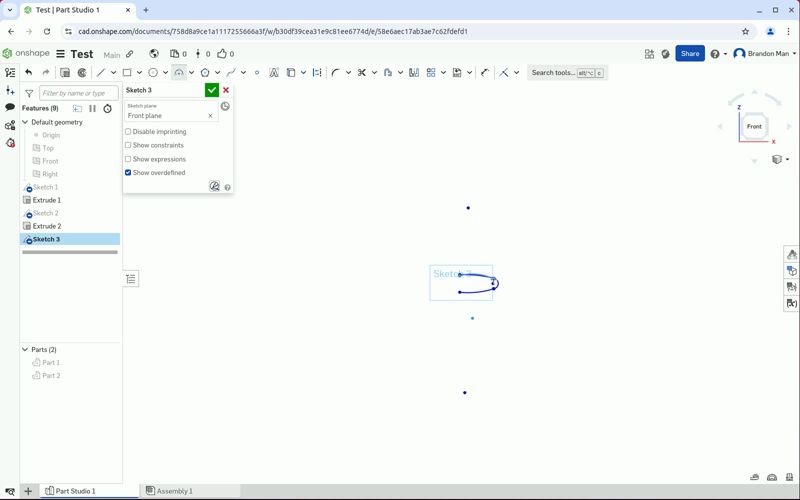
scroll(6)
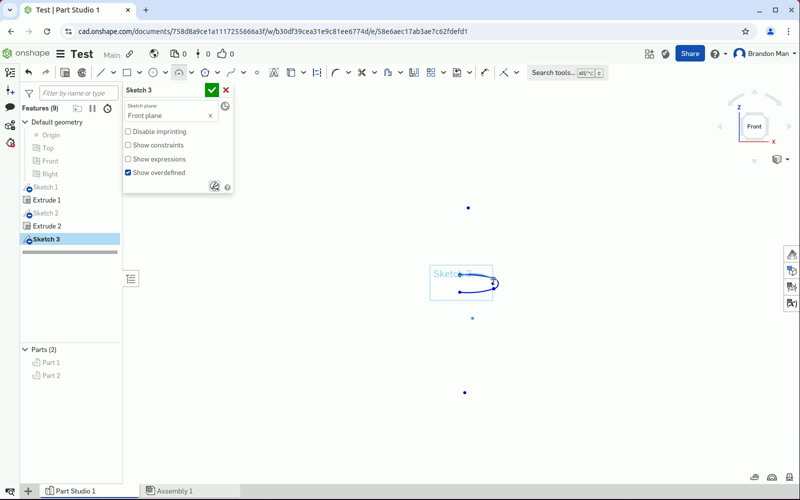
scroll(6)
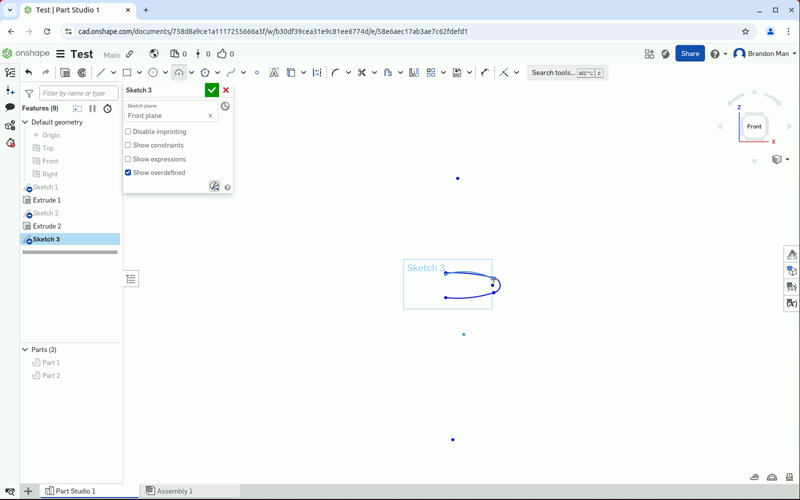
scroll(6)
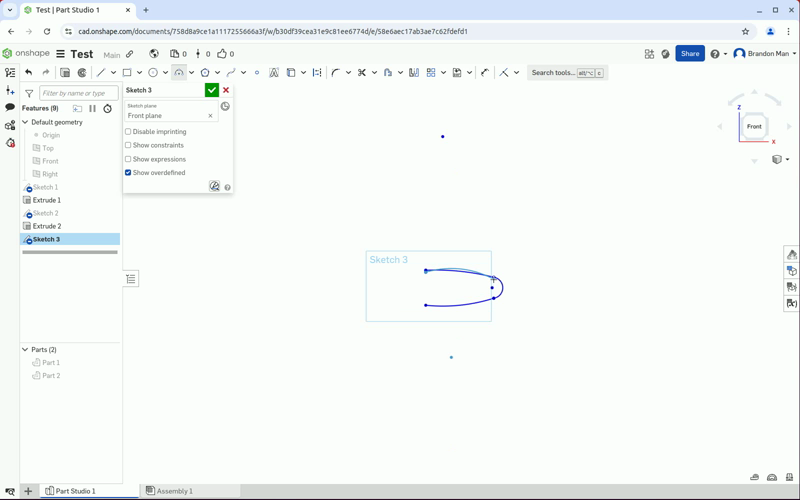
scroll(6)
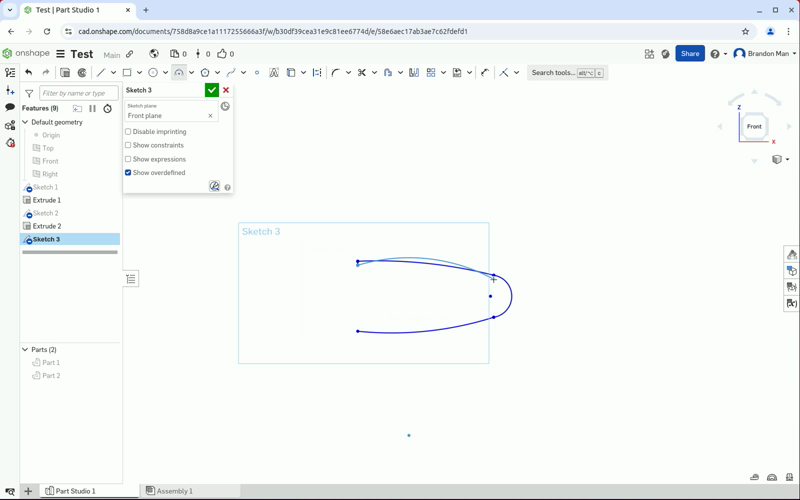
scroll(6)
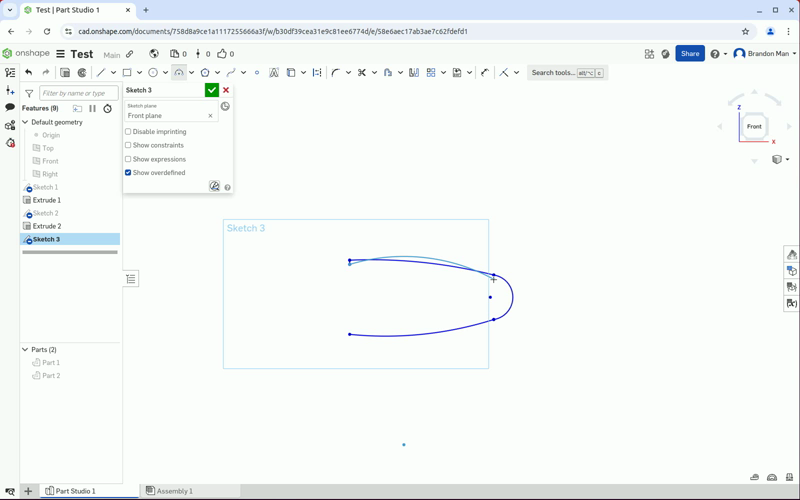
scroll(6)
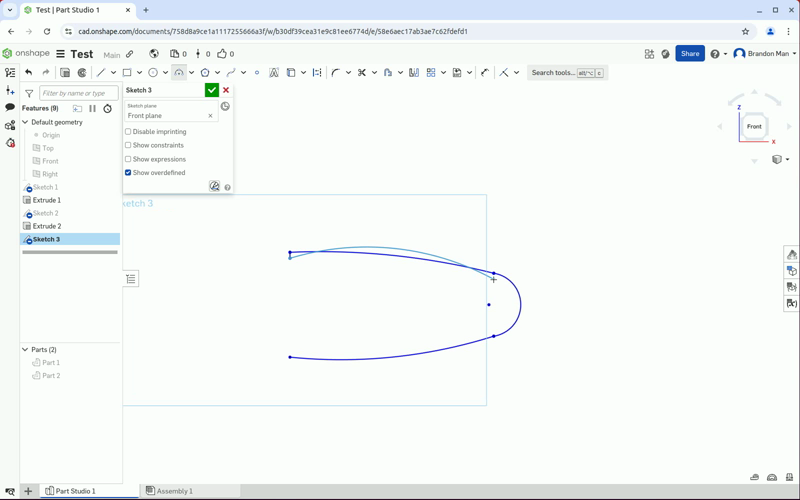
scroll(6)
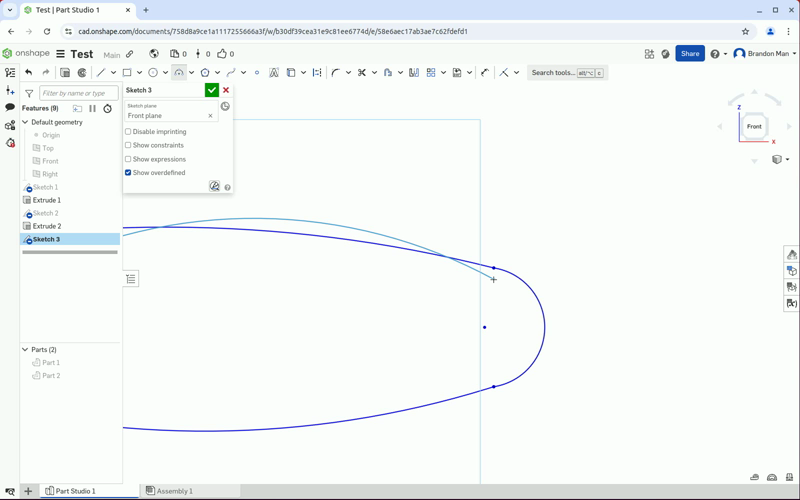
click(493, 279)
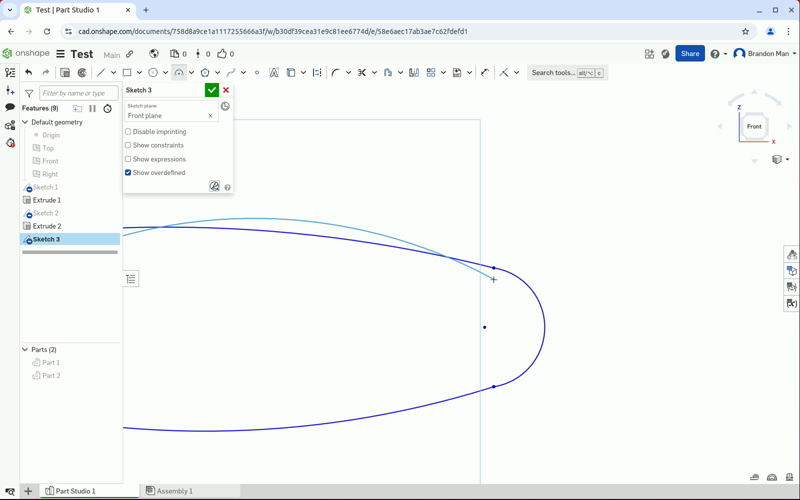
scroll(-6)
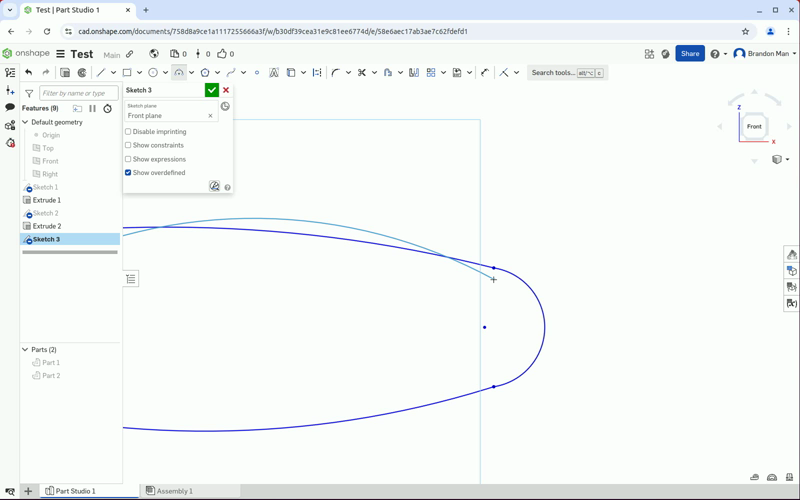
scroll(-6)
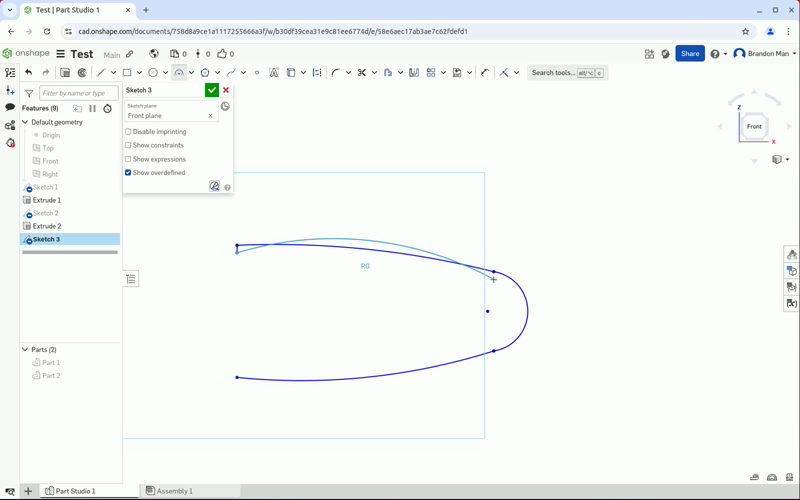
scroll(-6)
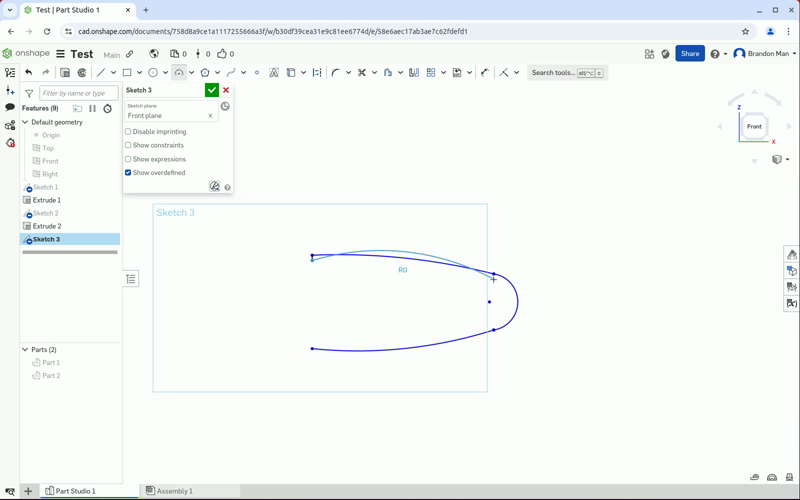
scroll(-6)
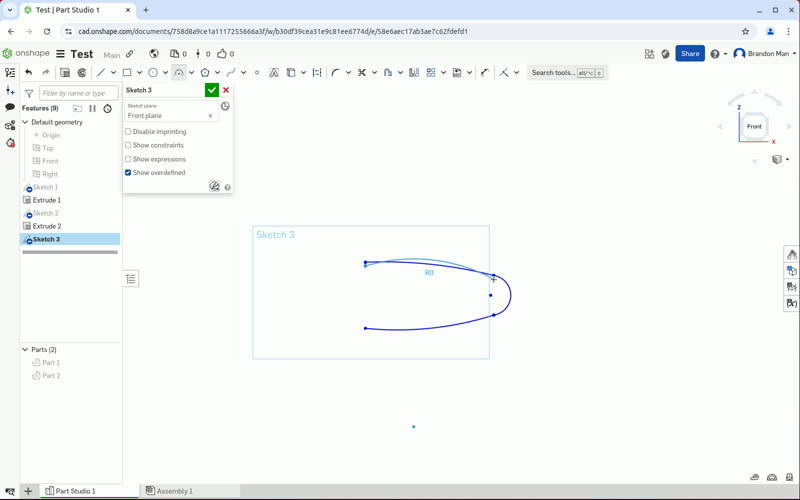
scroll(-6)
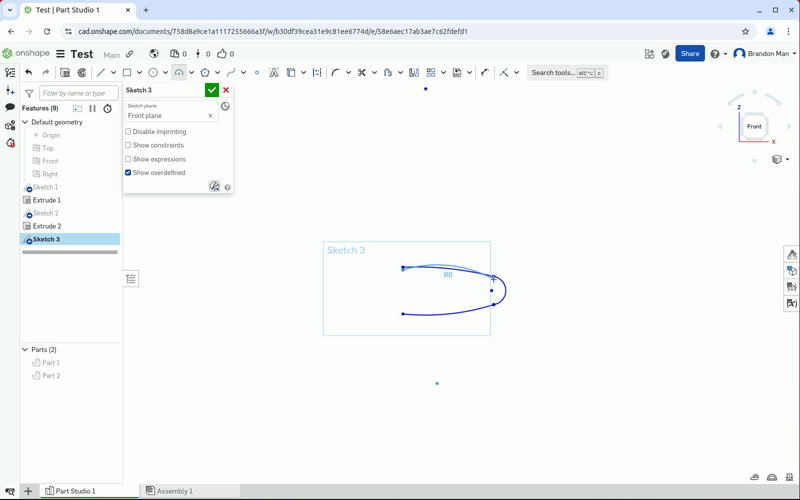
scroll(-6)
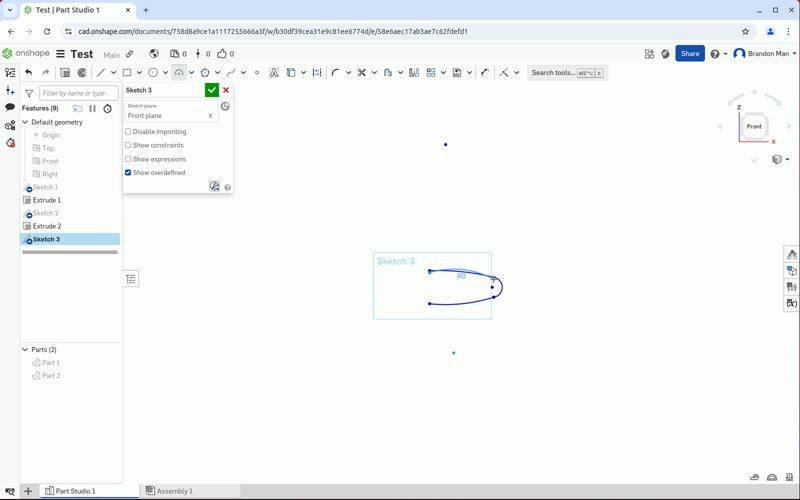
scroll(-6)
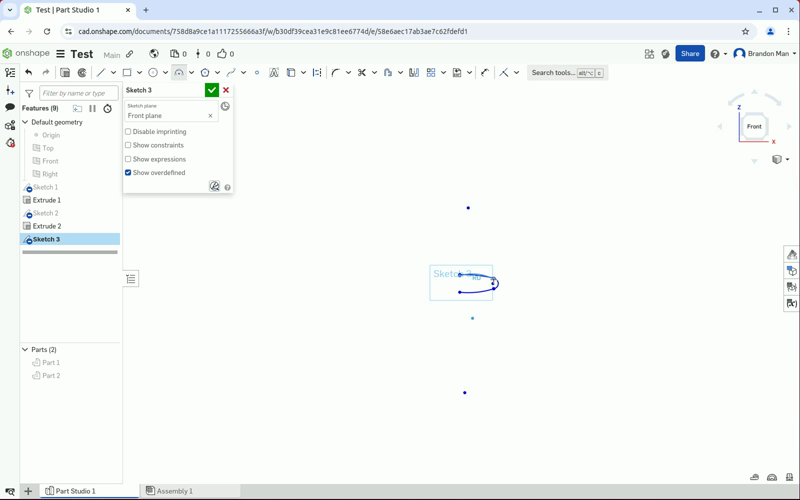
mouse_move(476, 276)
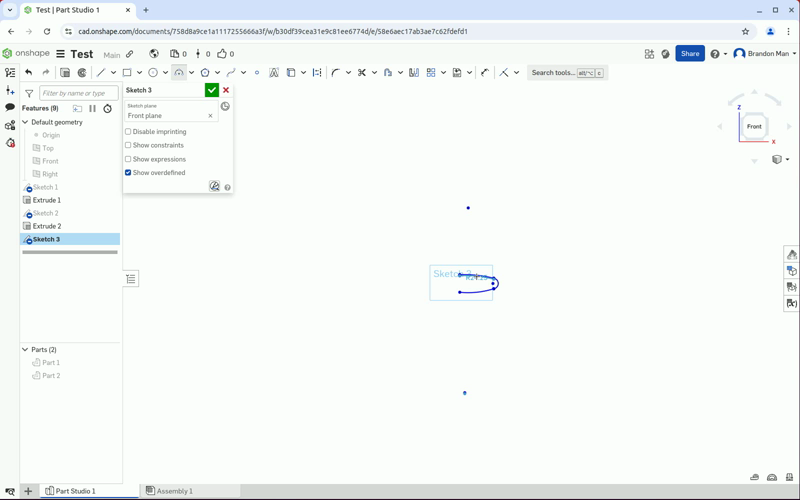
scroll(6)
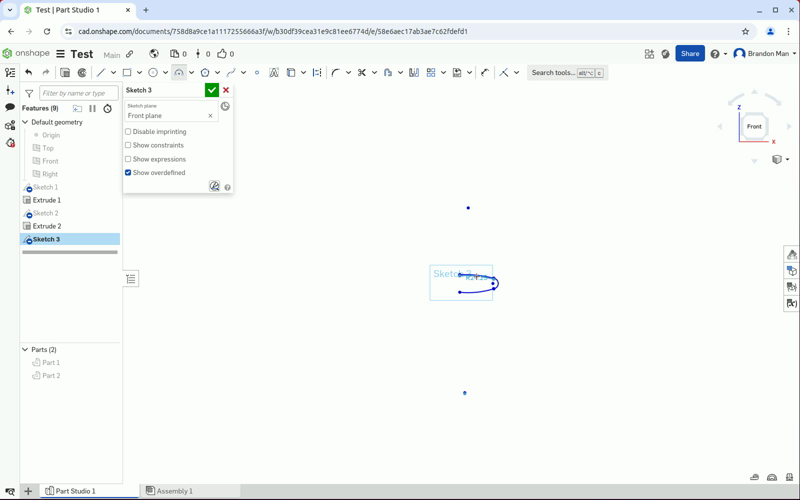
scroll(6)
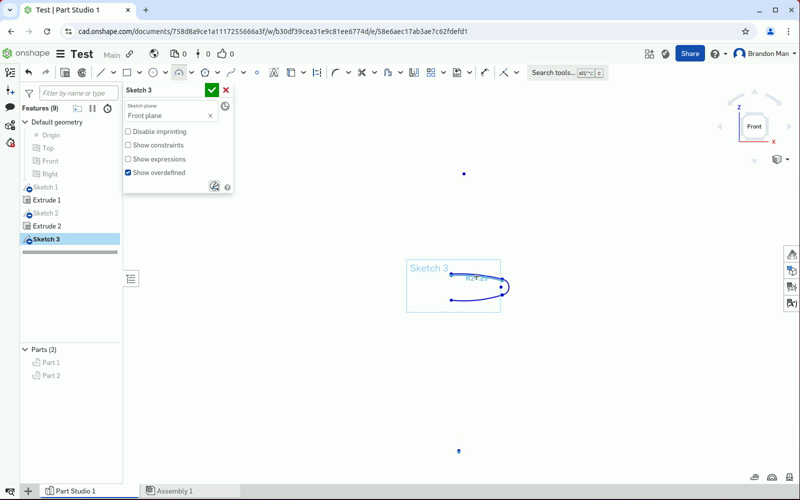
scroll(6)
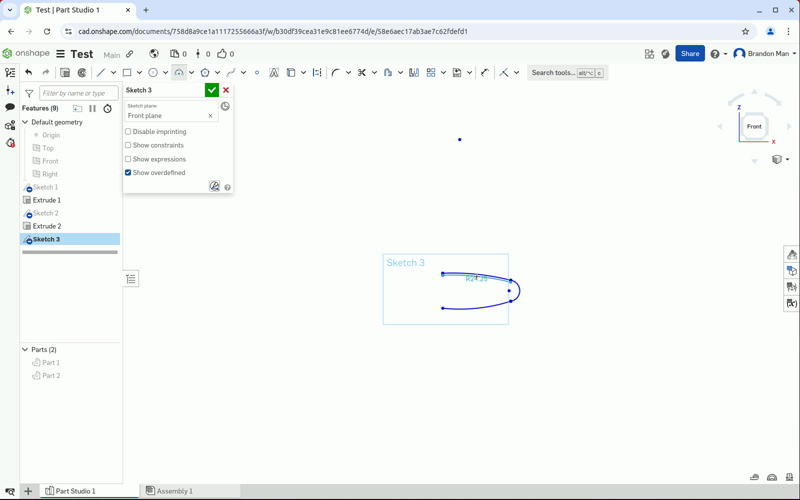
scroll(6)
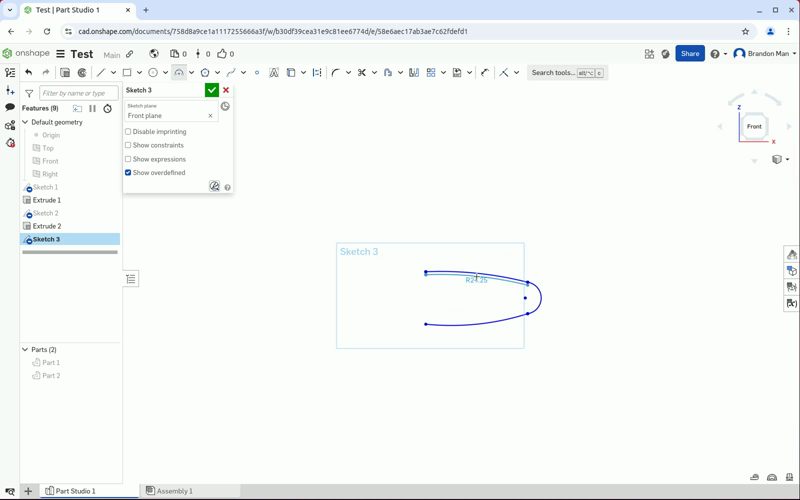
scroll(6)
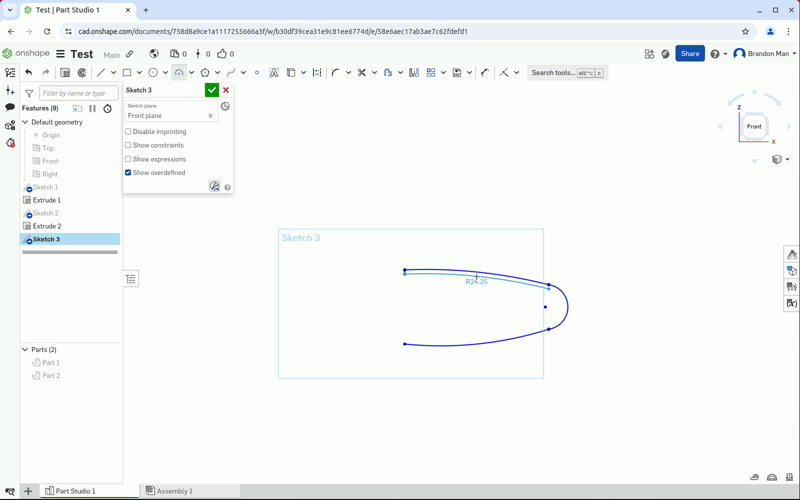
scroll(6)
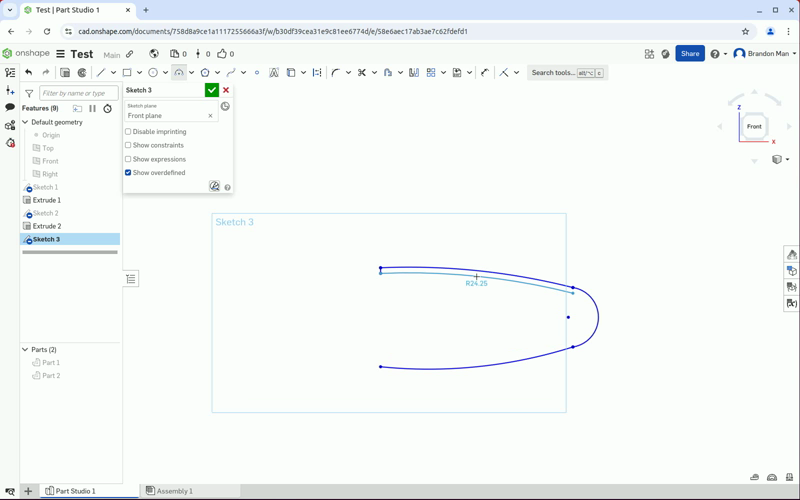
scroll(6)
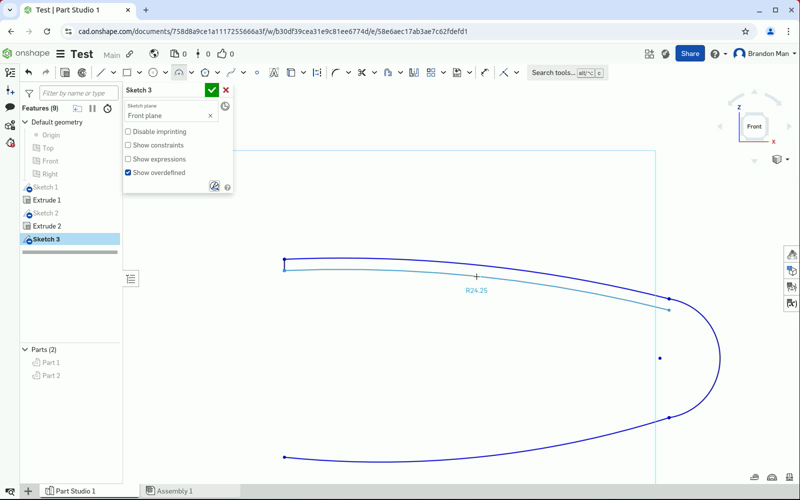
click(476, 276)
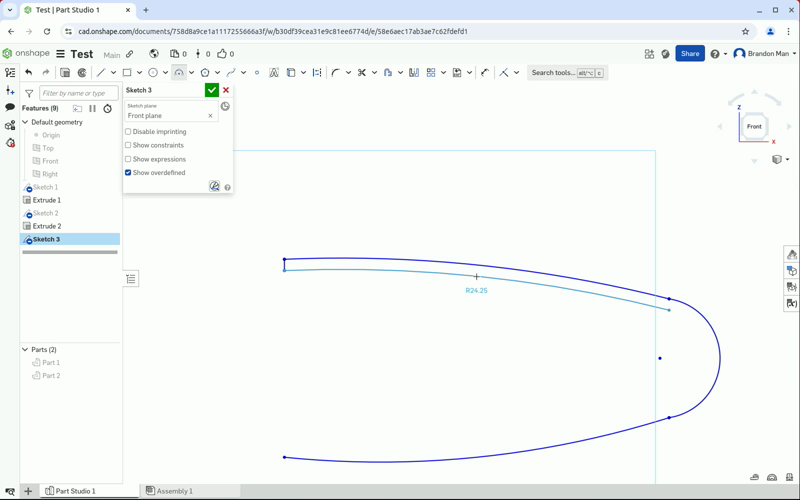
scroll(-6)
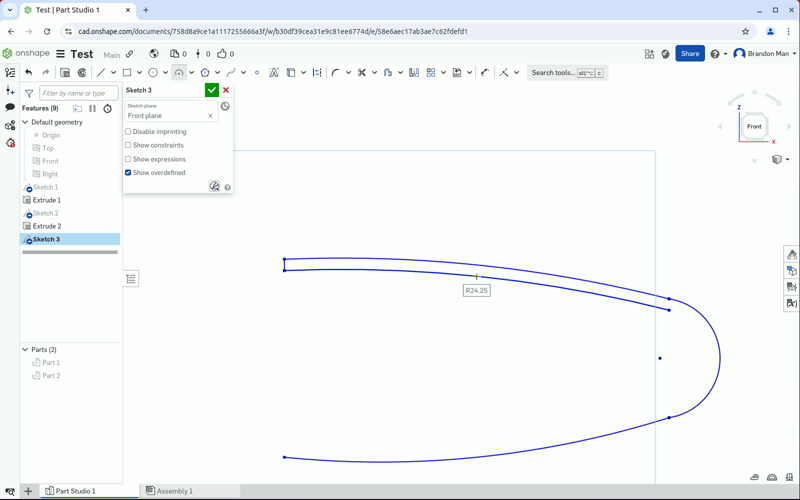
scroll(-6)
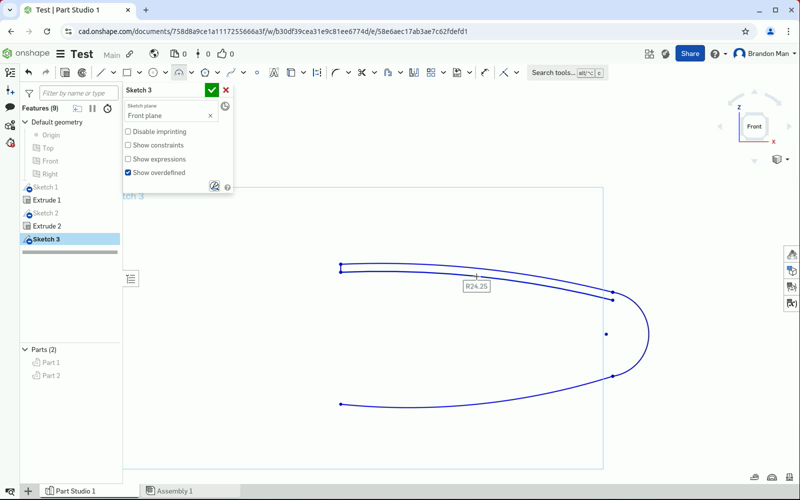
scroll(-6)
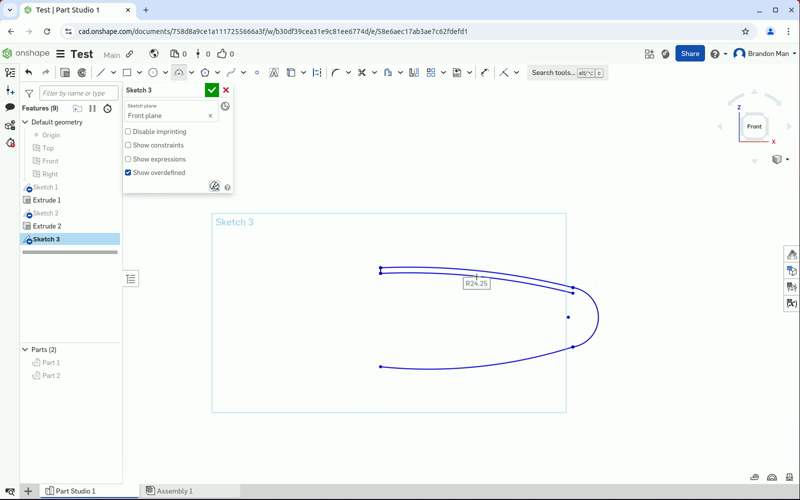
scroll(-6)
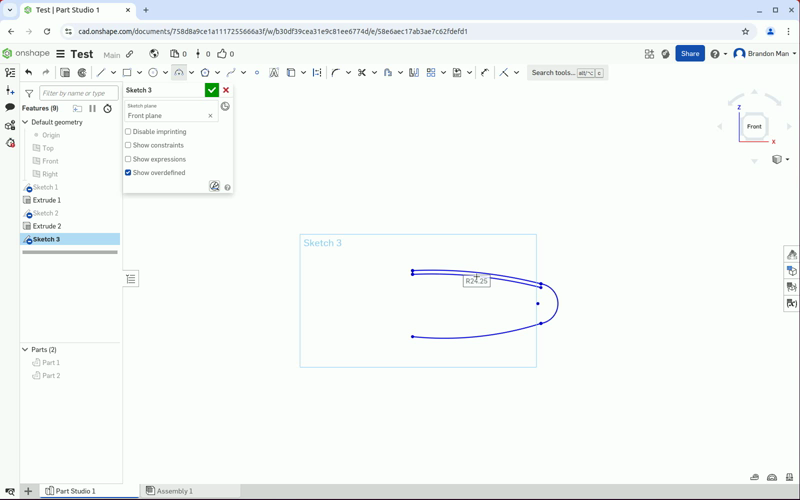
scroll(-6)
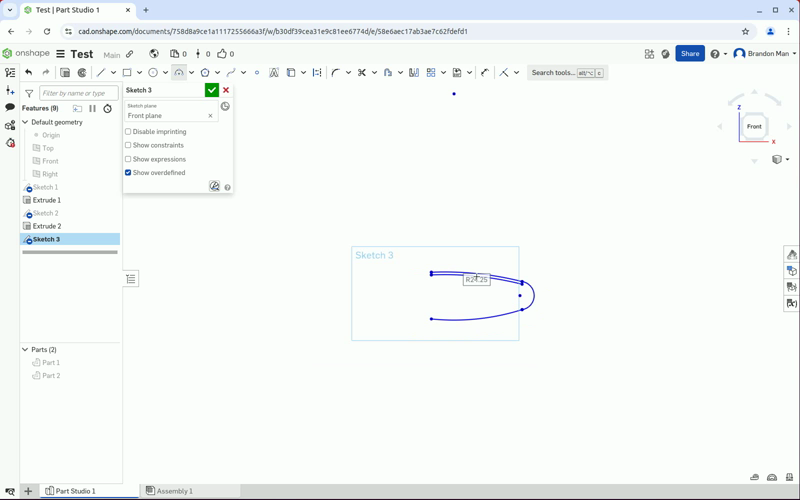
scroll(-6)
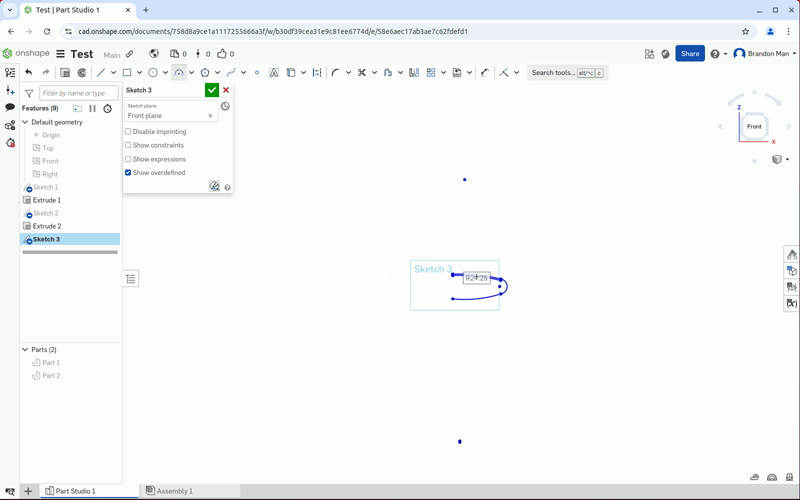
scroll(-6)
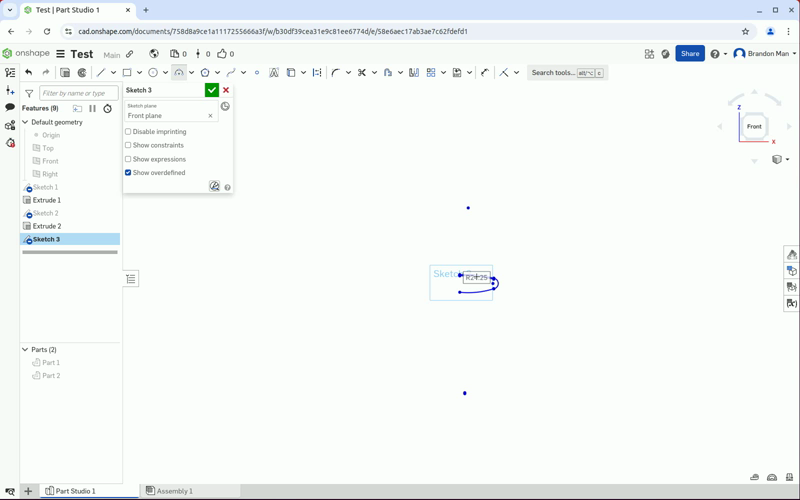
key_up(shift)
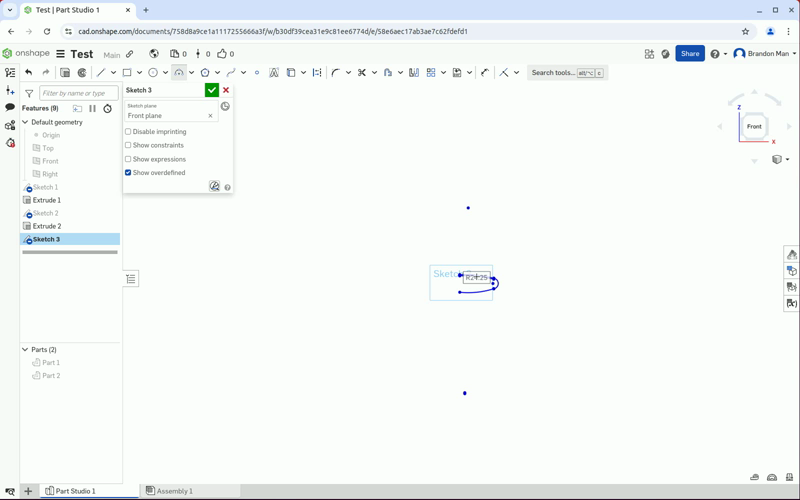
mouse_move(493, 279)
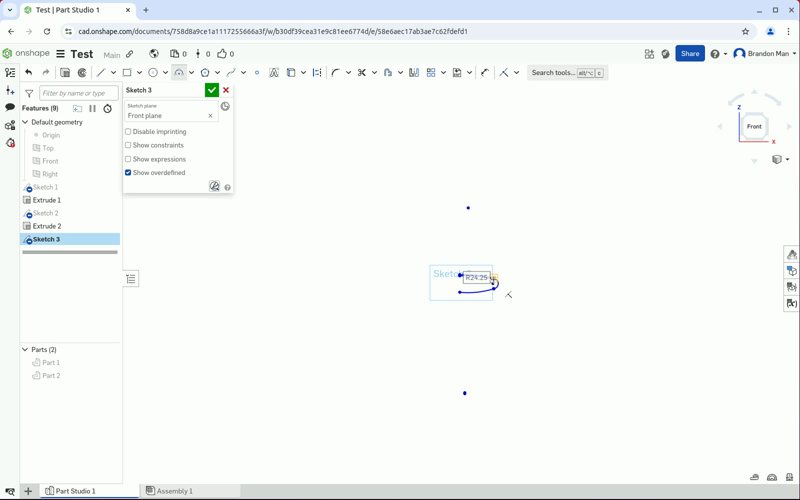
scroll(6)
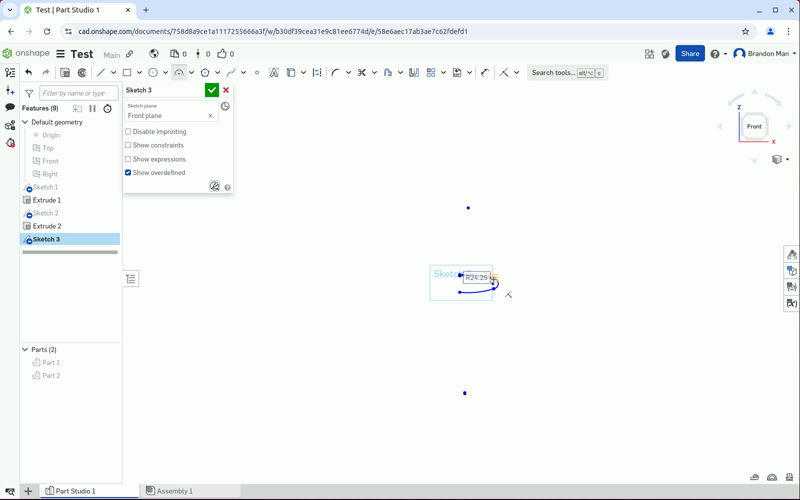
scroll(6)
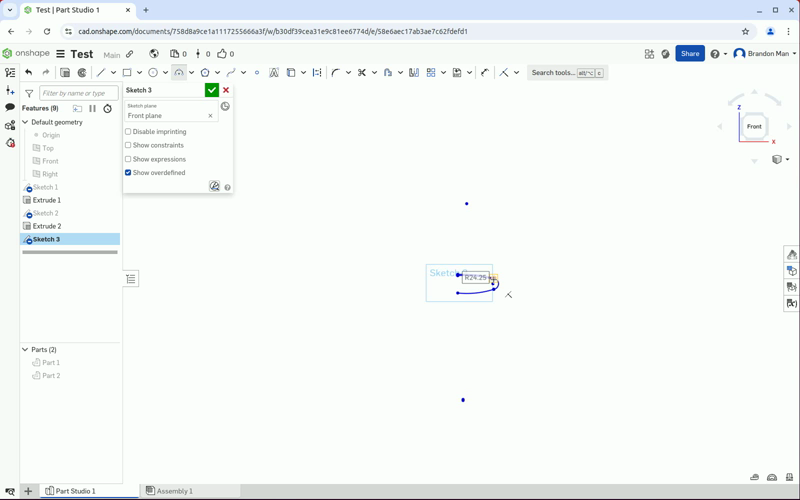
scroll(6)
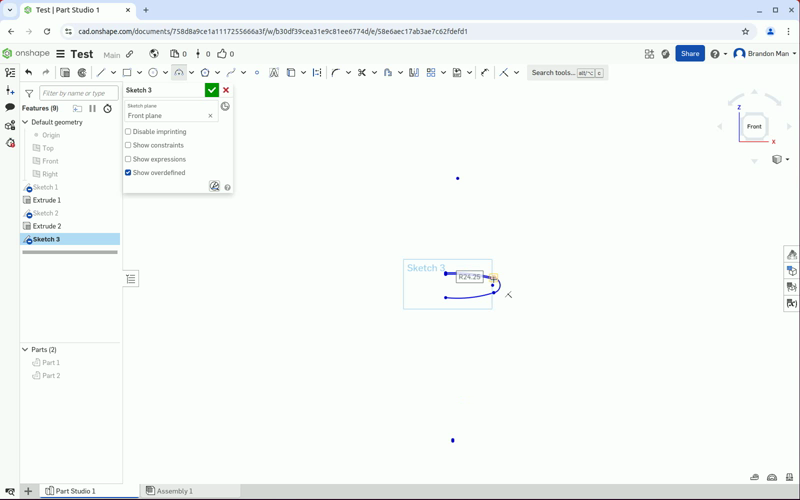
scroll(6)
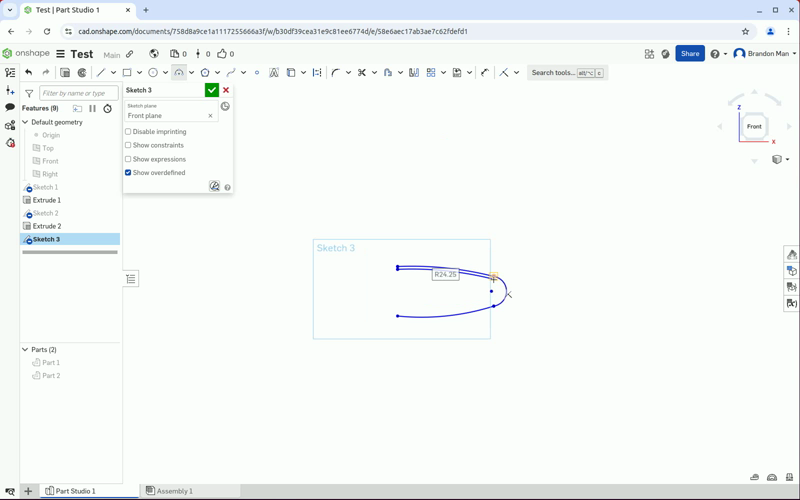
scroll(6)
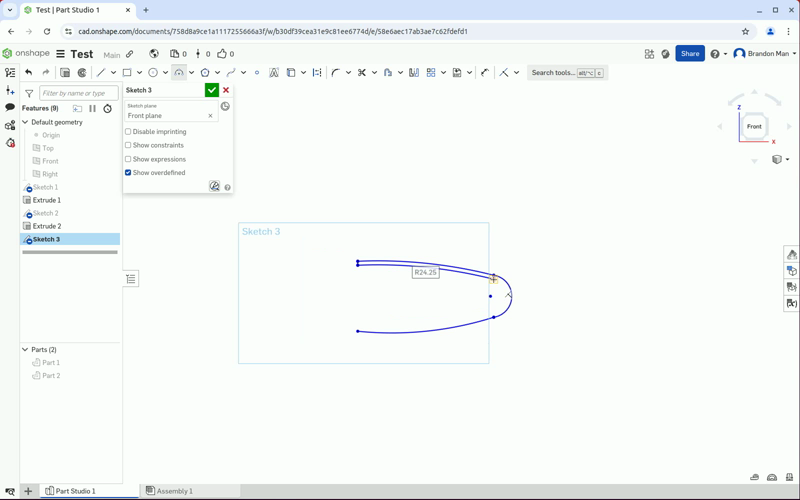
scroll(6)
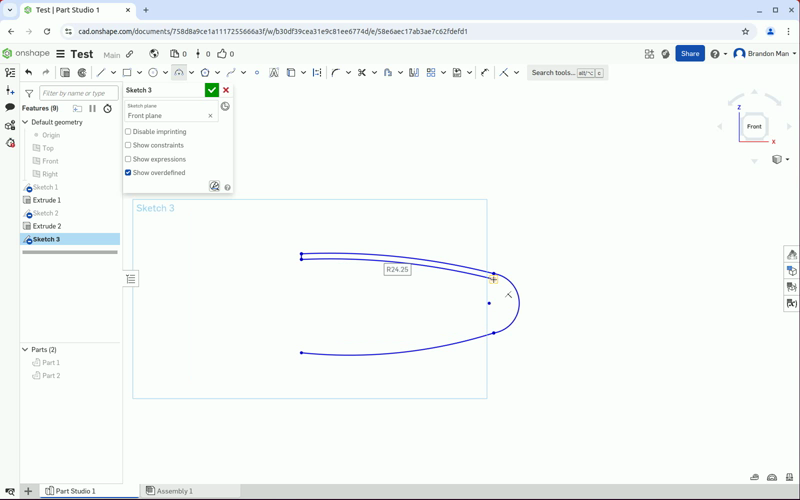
scroll(6)
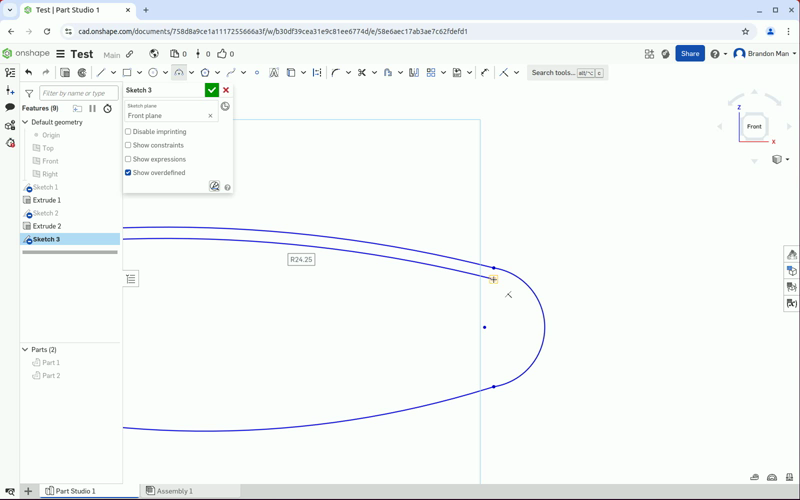
click(493, 279)
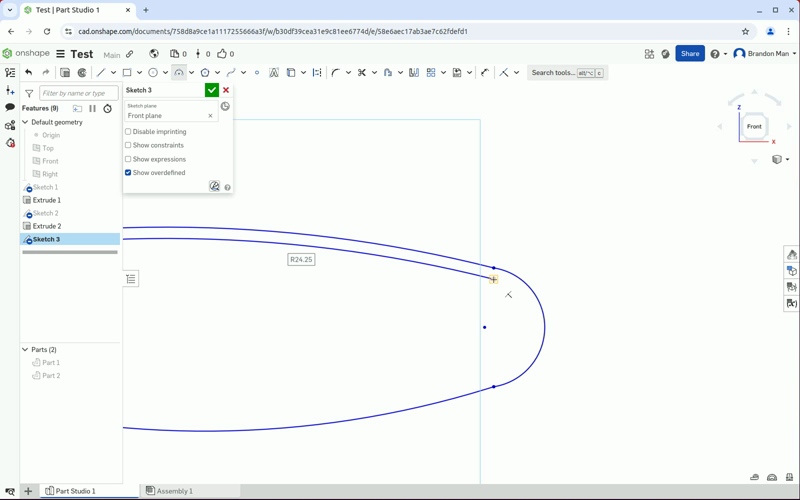
scroll(-6)
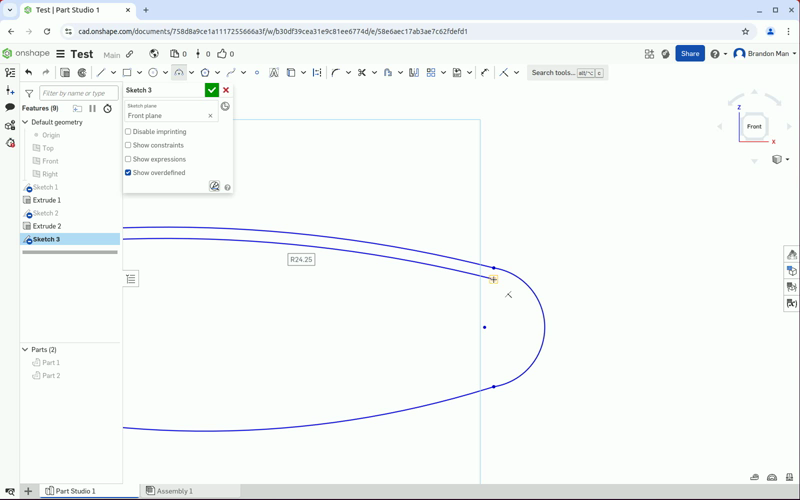
scroll(-6)
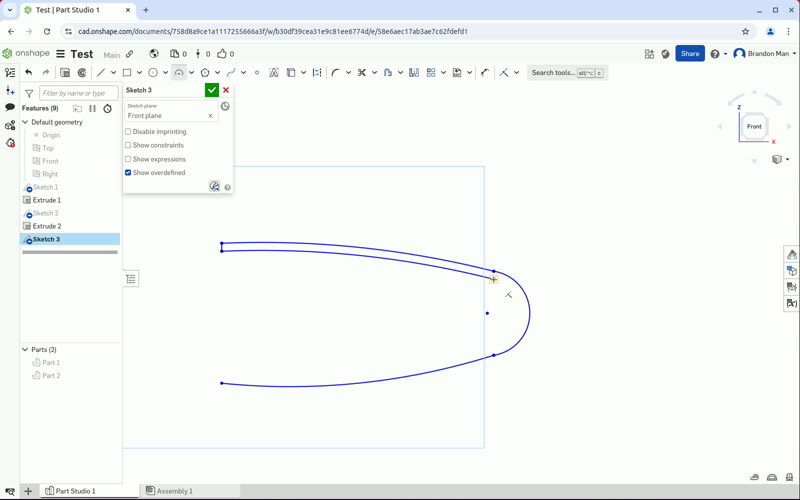
scroll(-6)
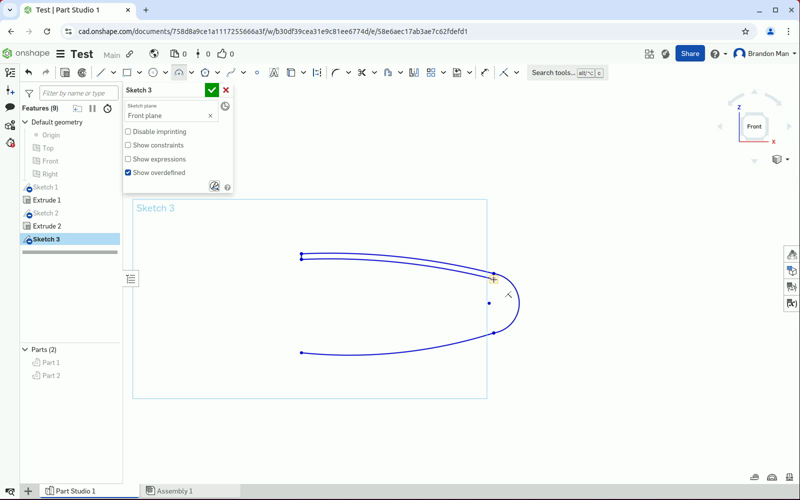
scroll(-6)
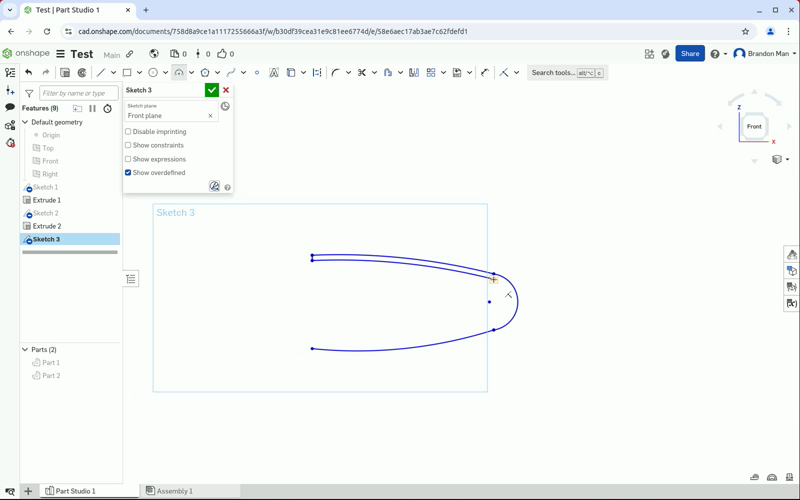
scroll(-6)
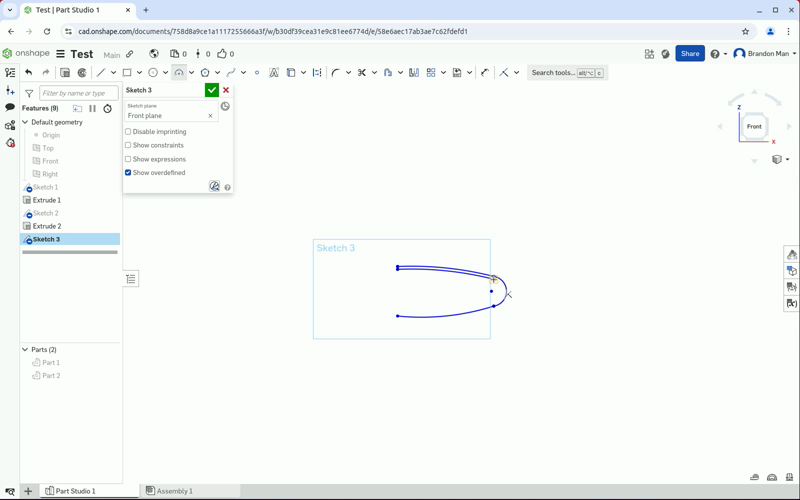
scroll(-6)
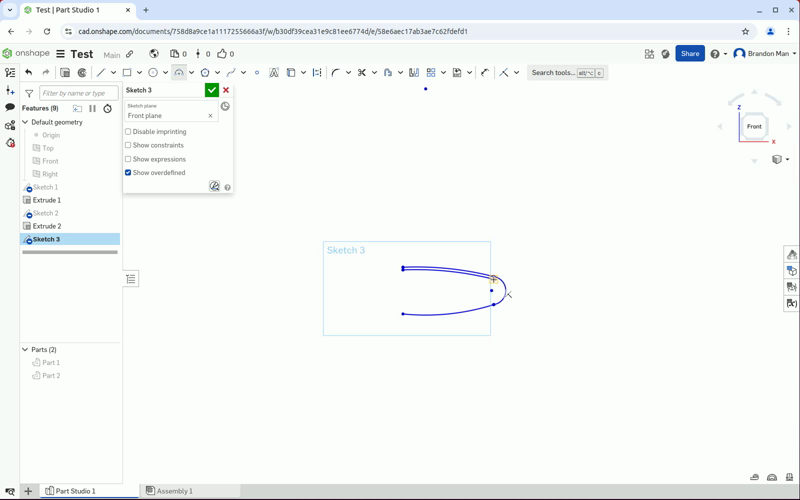
scroll(-6)
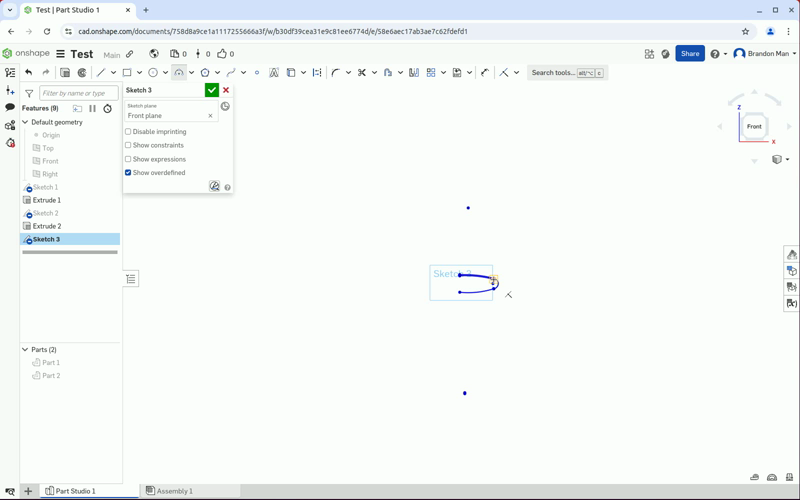
key_down(shift)
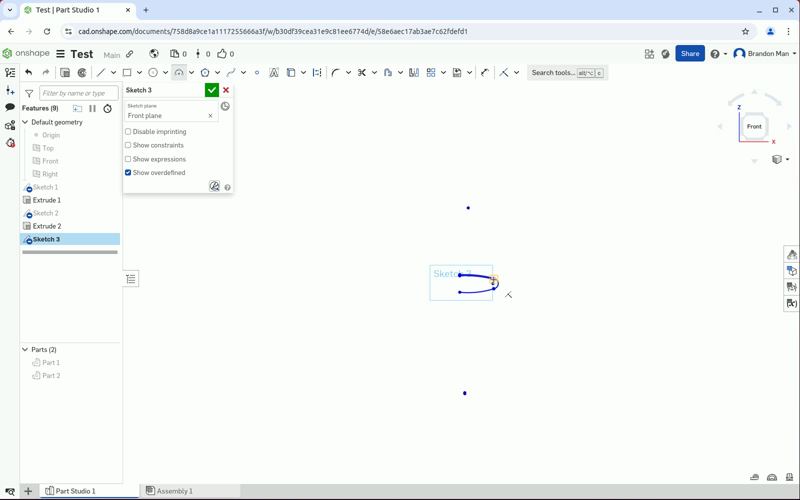
mouse_move(493, 288)
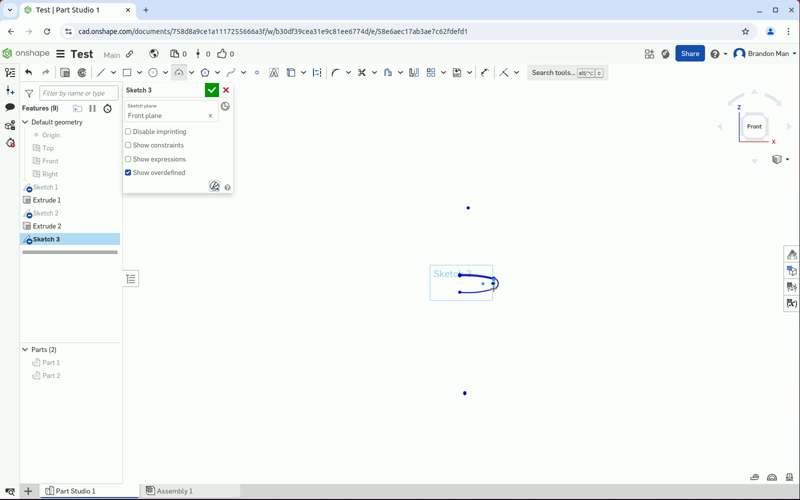
scroll(6)
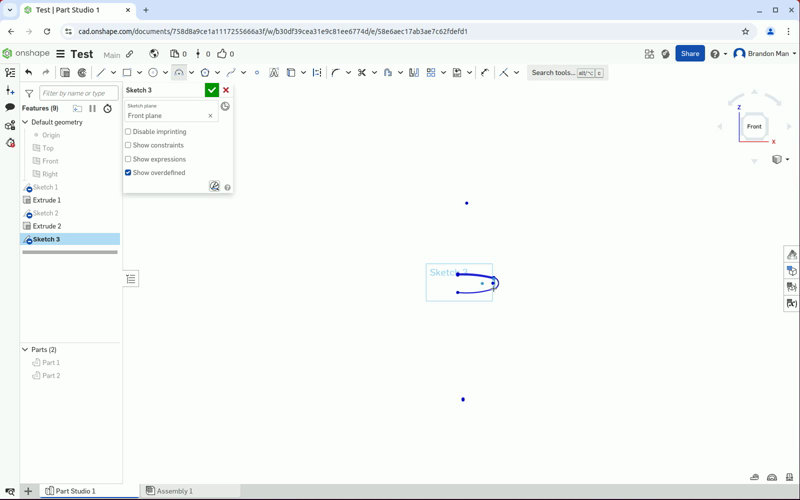
scroll(6)
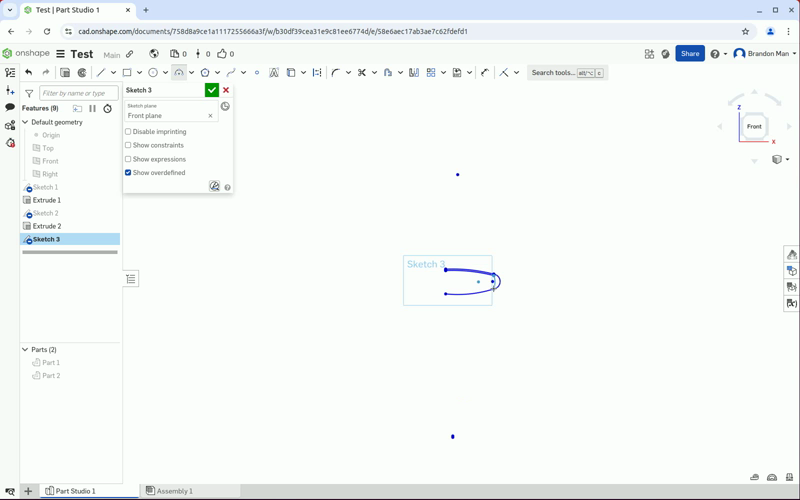
scroll(6)
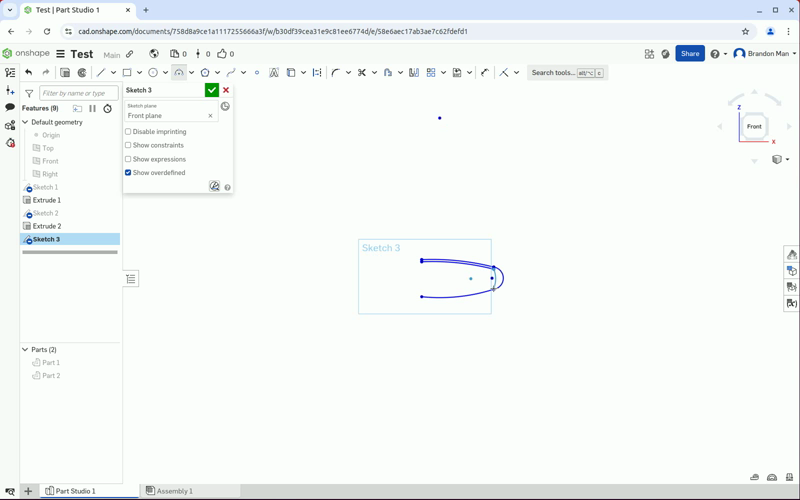
scroll(6)
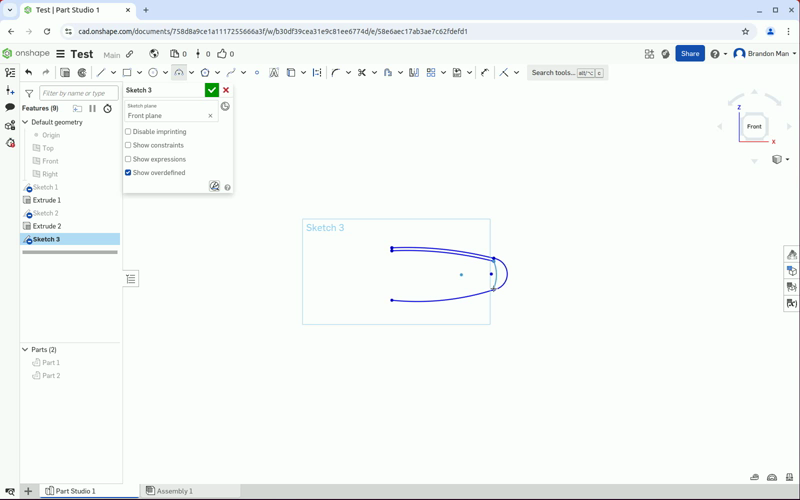
scroll(6)
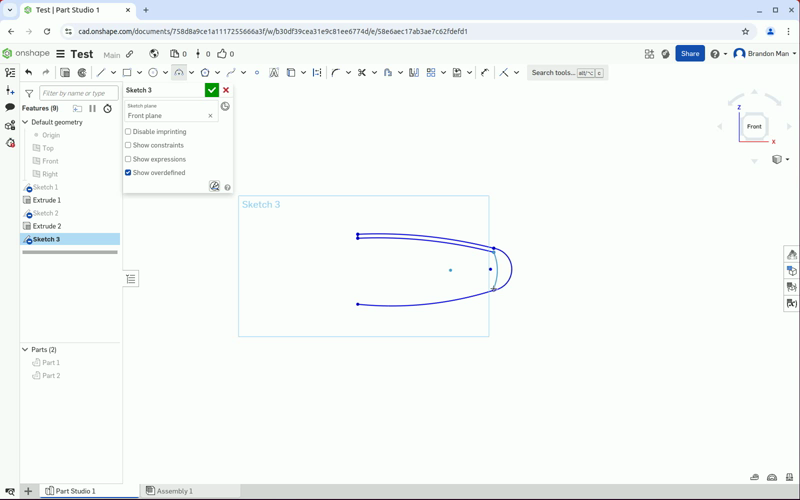
scroll(6)
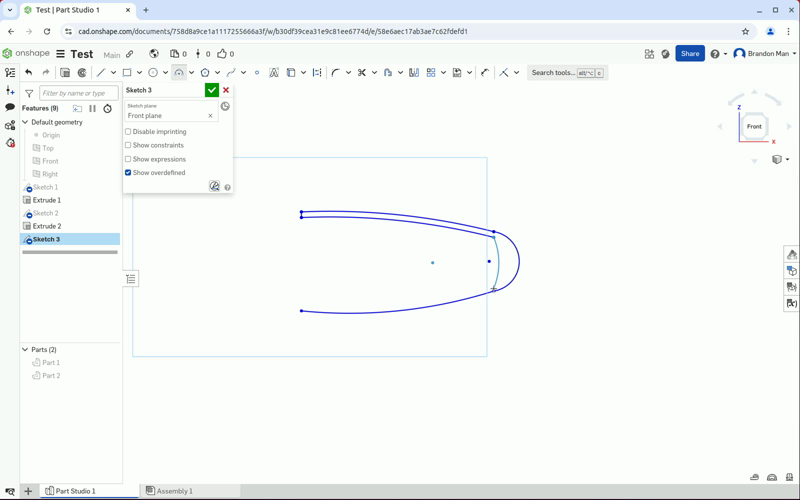
scroll(6)
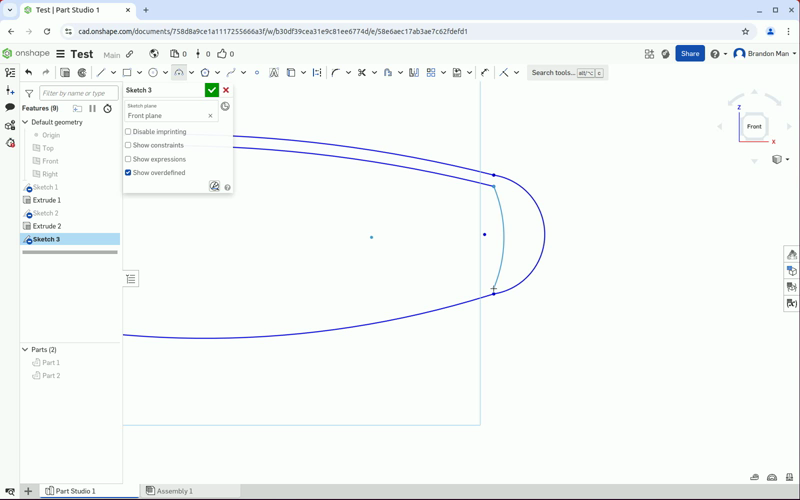
click(493, 288)
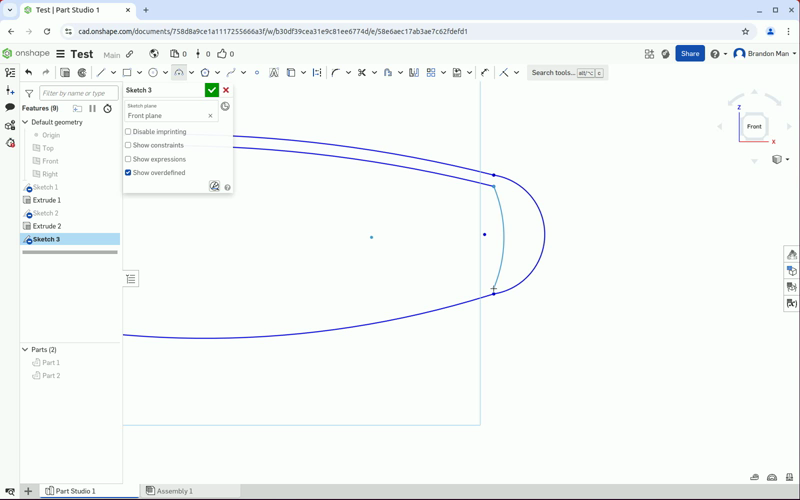
scroll(-6)
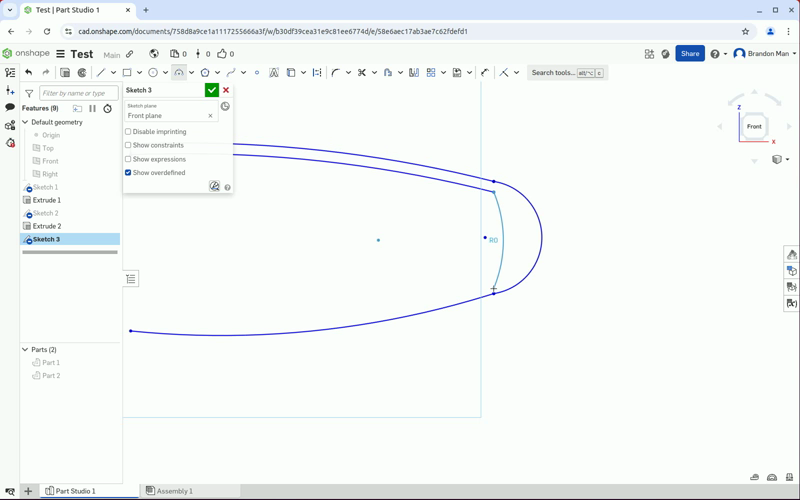
scroll(-6)
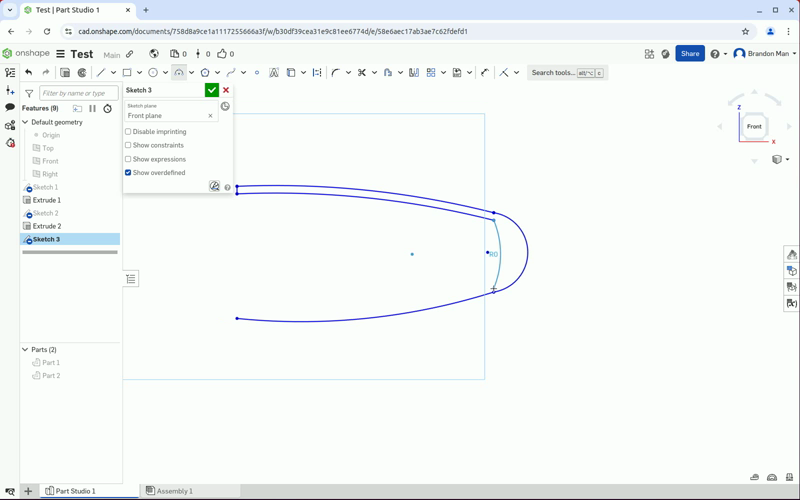
scroll(-6)
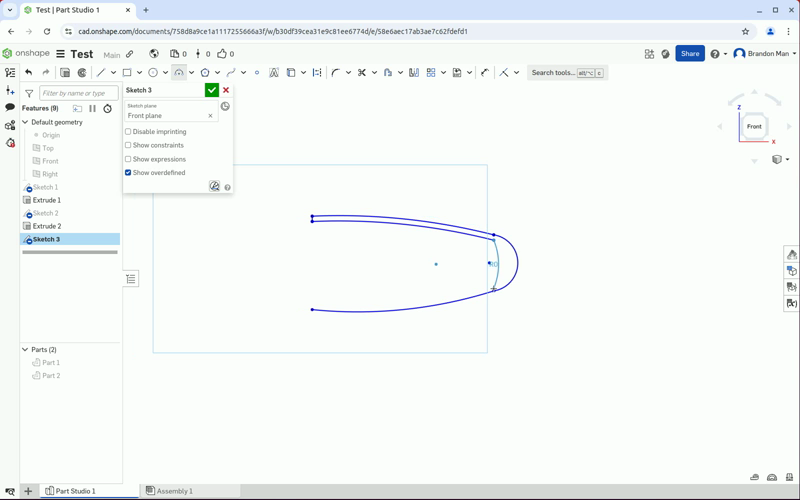
scroll(-6)
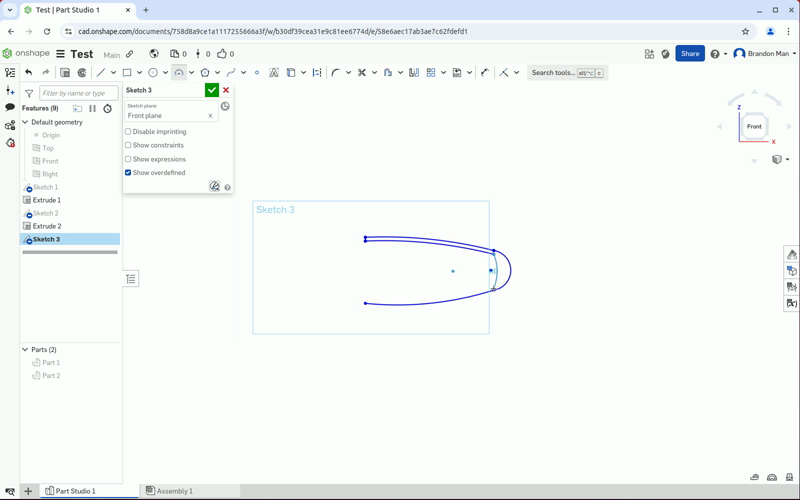
scroll(-6)
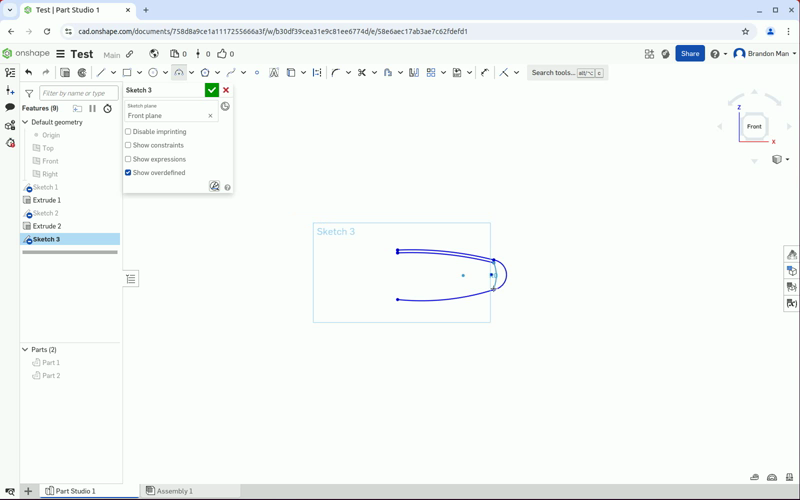
scroll(-6)
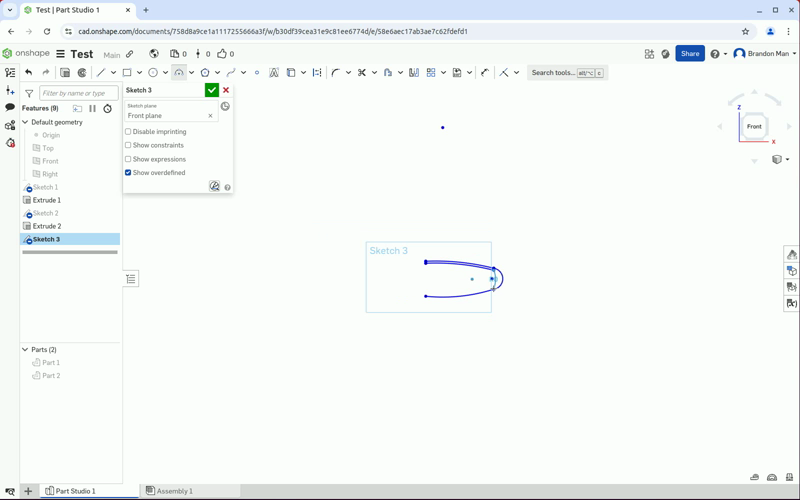
scroll(-6)
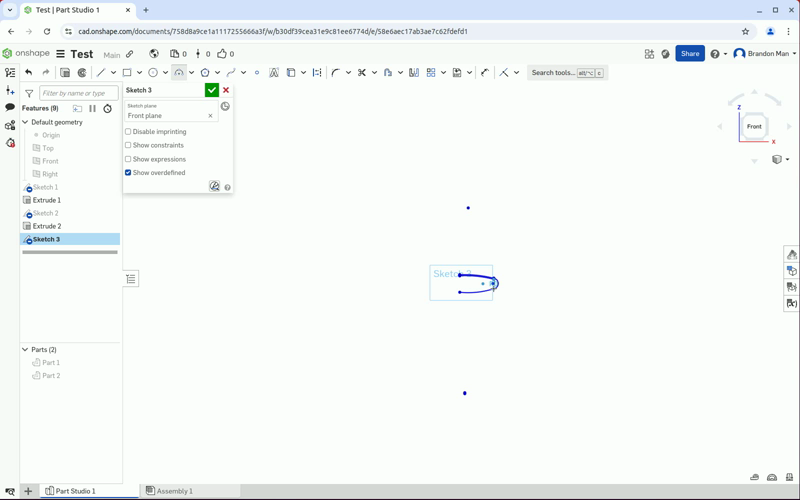
mouse_move(497, 283)
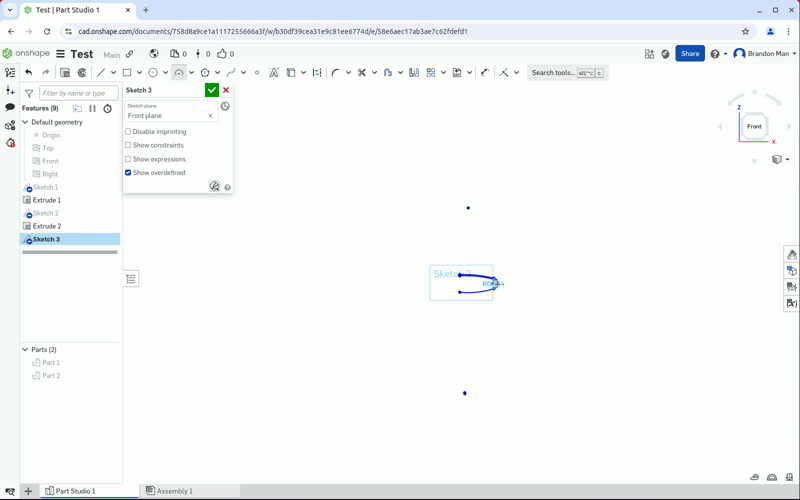
scroll(6)
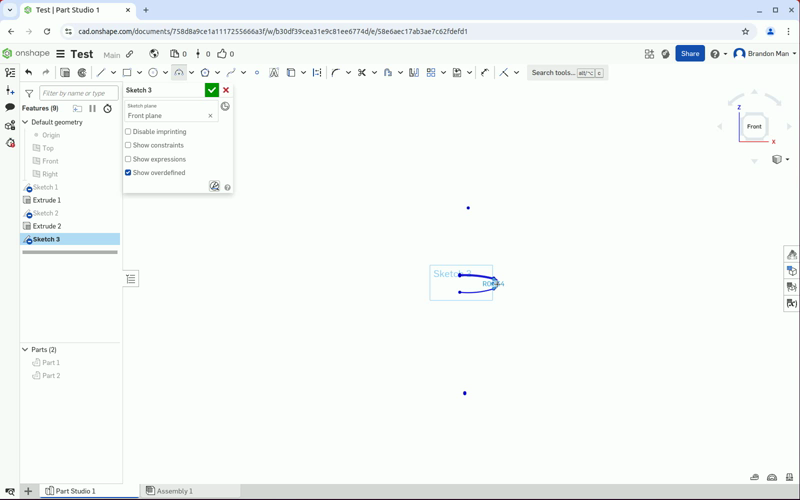
scroll(6)
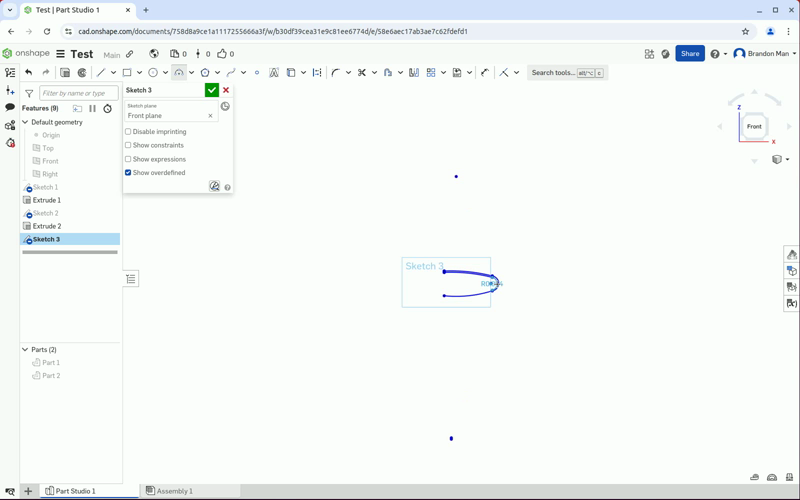
scroll(6)
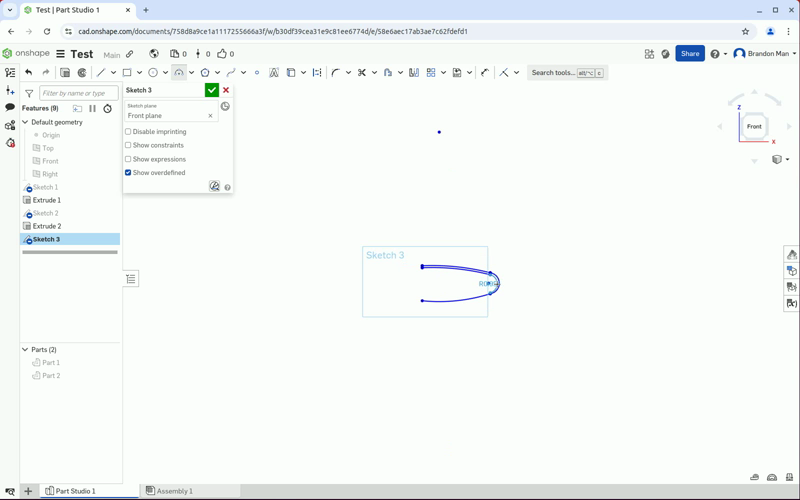
scroll(6)
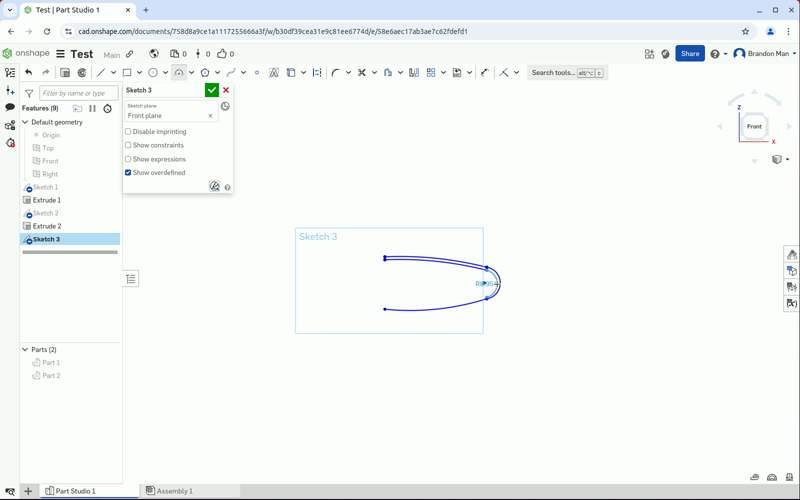
scroll(6)
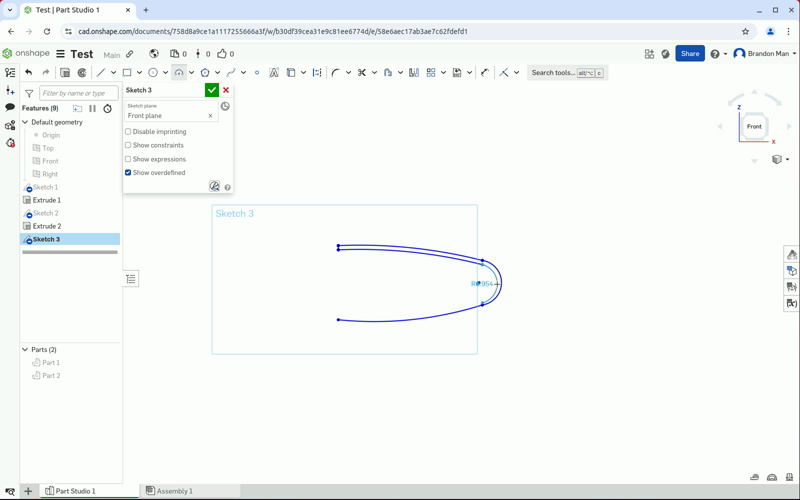
scroll(6)
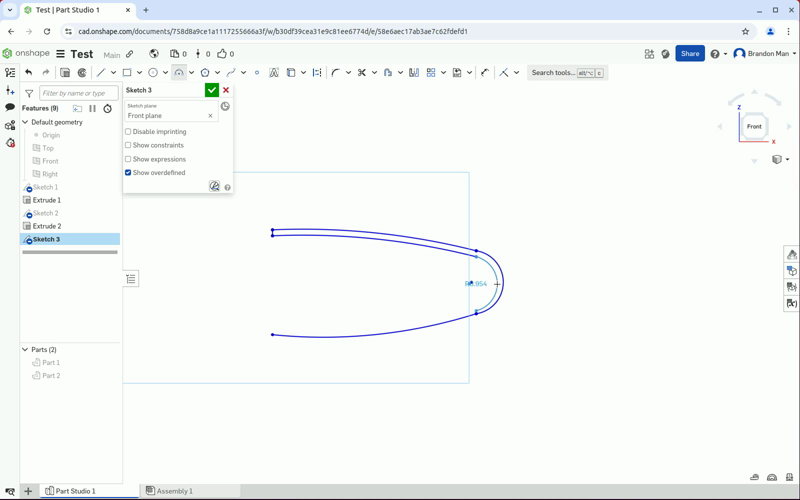
scroll(6)
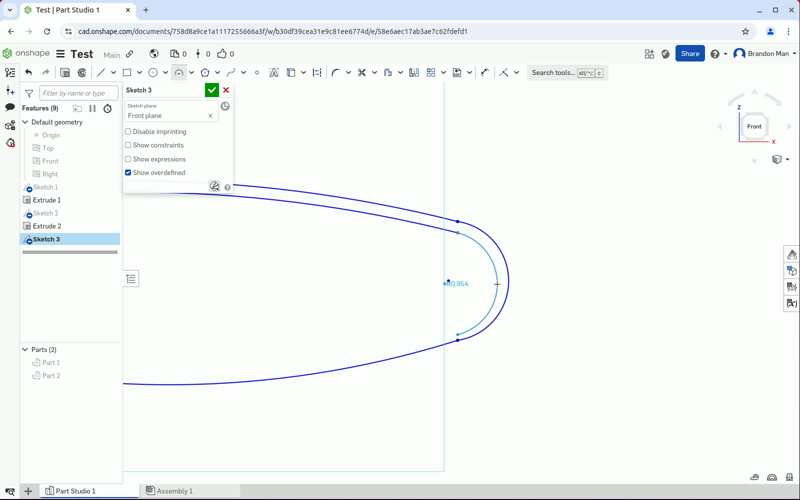
click(497, 283)
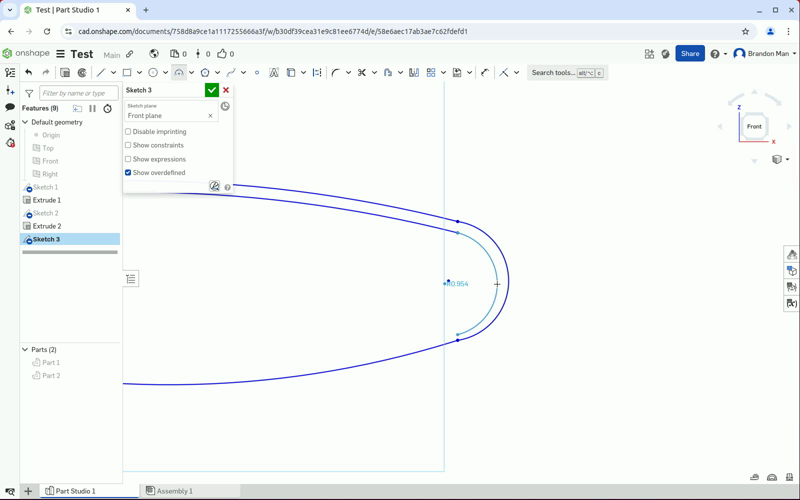
scroll(-6)
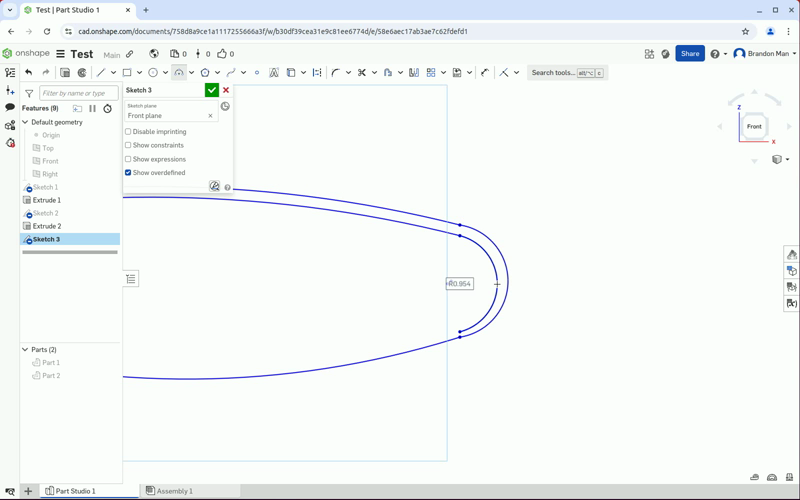
scroll(-6)
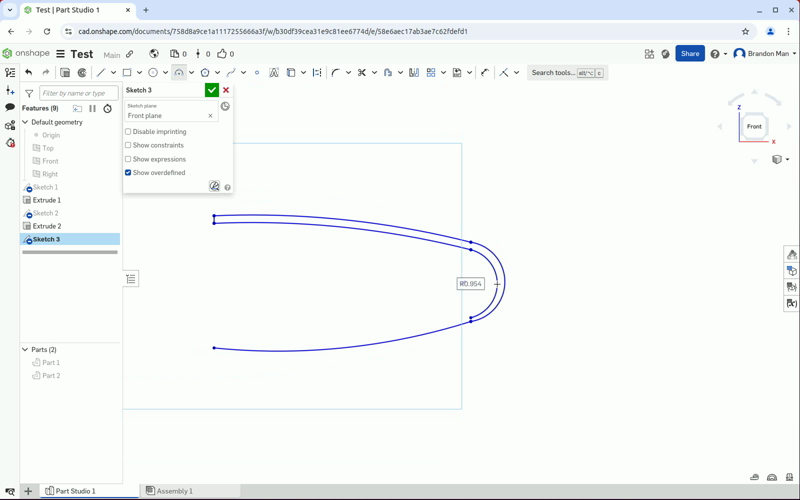
scroll(-6)
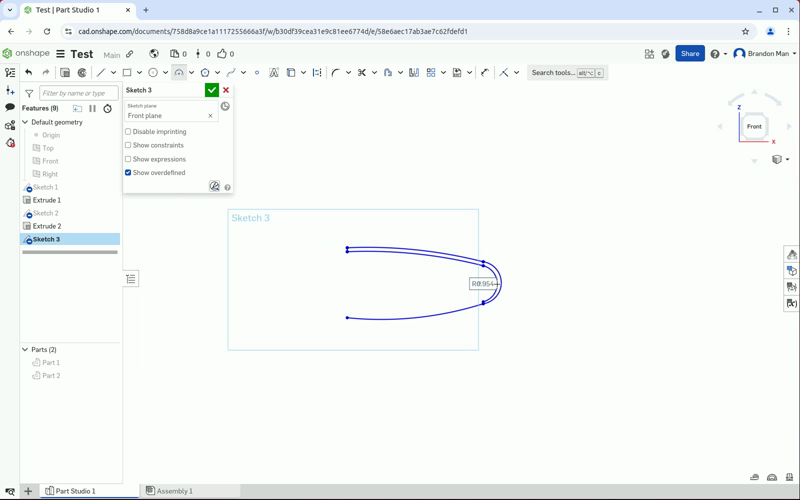
scroll(-6)
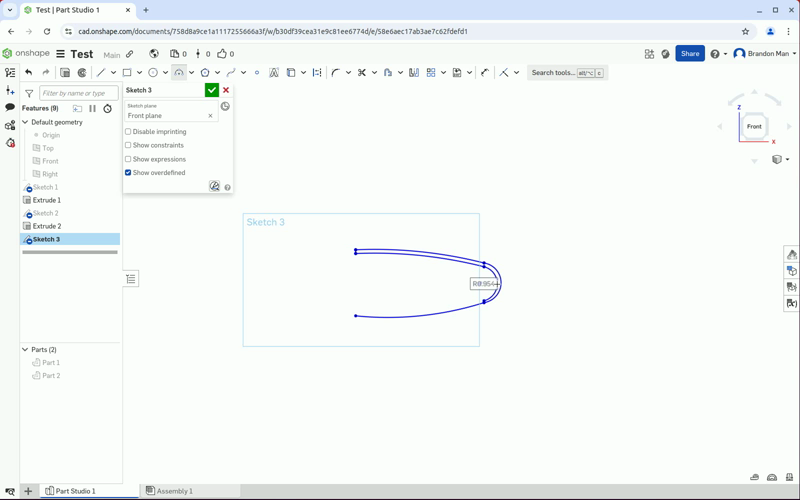
scroll(-6)
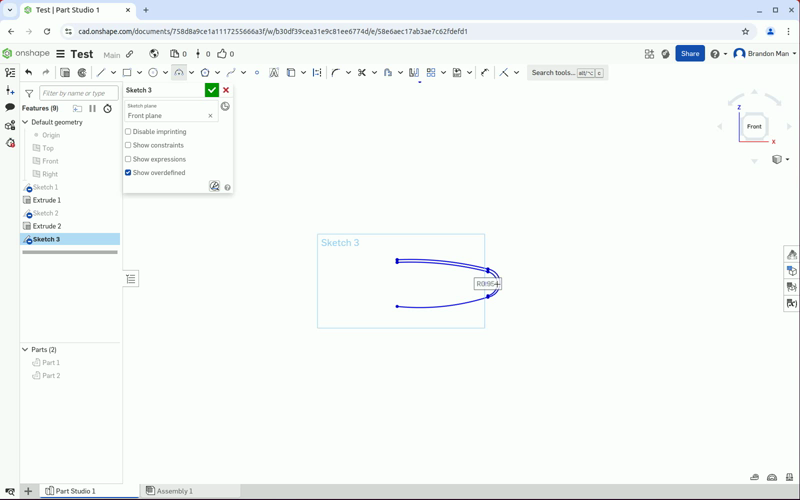
scroll(-6)
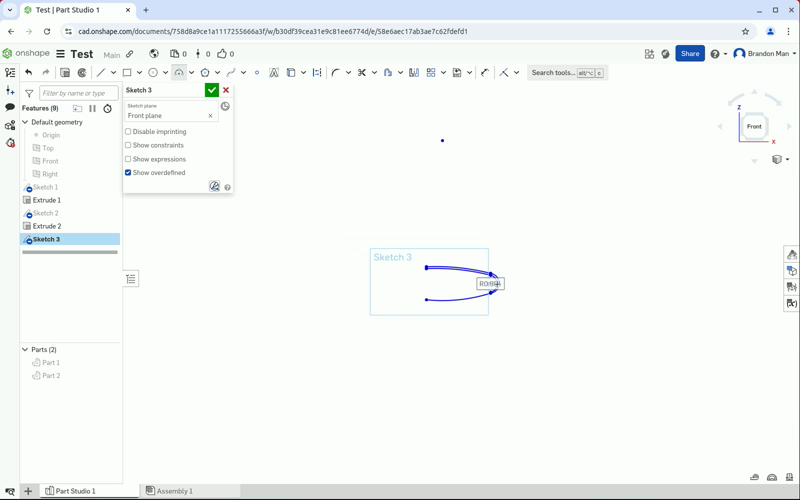
scroll(-6)
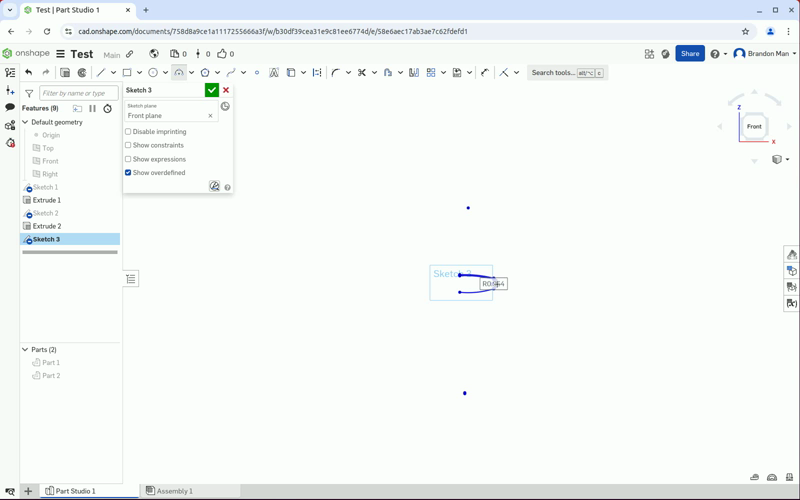
key_up(shift)
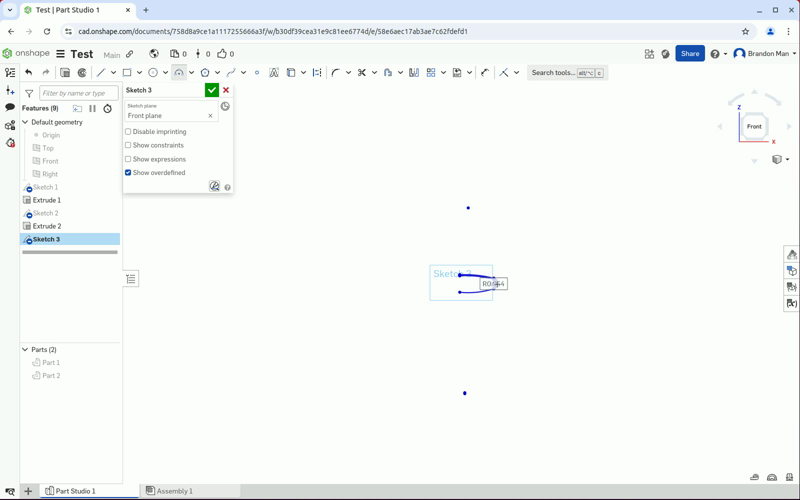
mouse_move(493, 288)
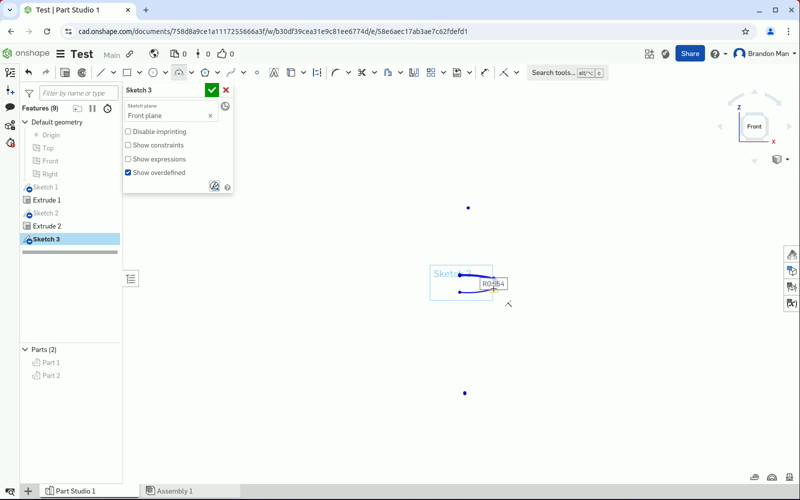
scroll(6)
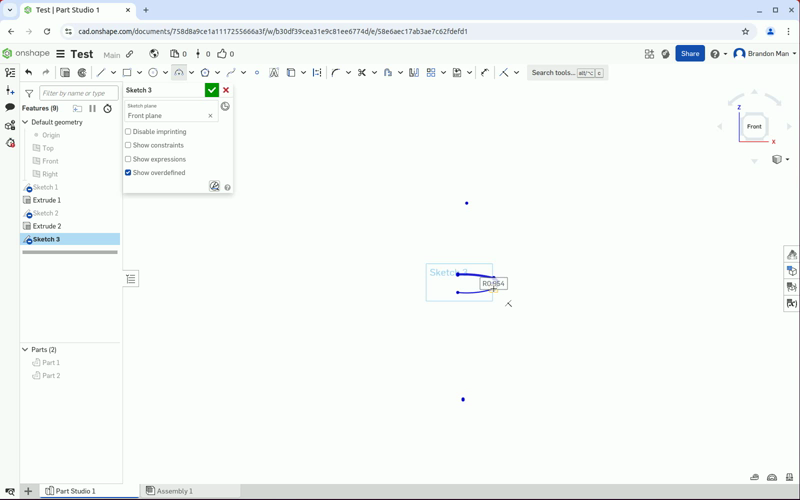
scroll(6)
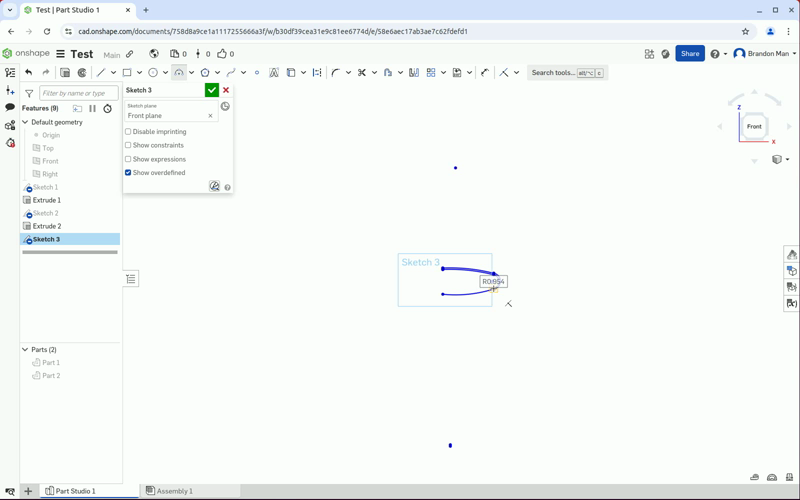
scroll(6)
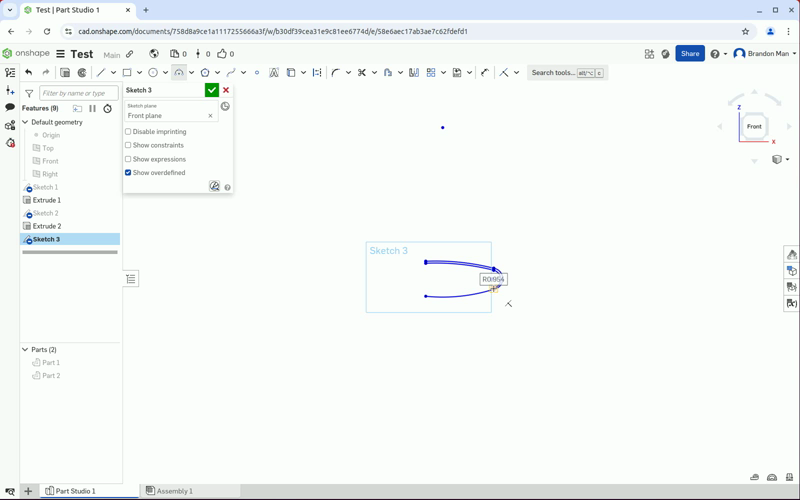
scroll(6)
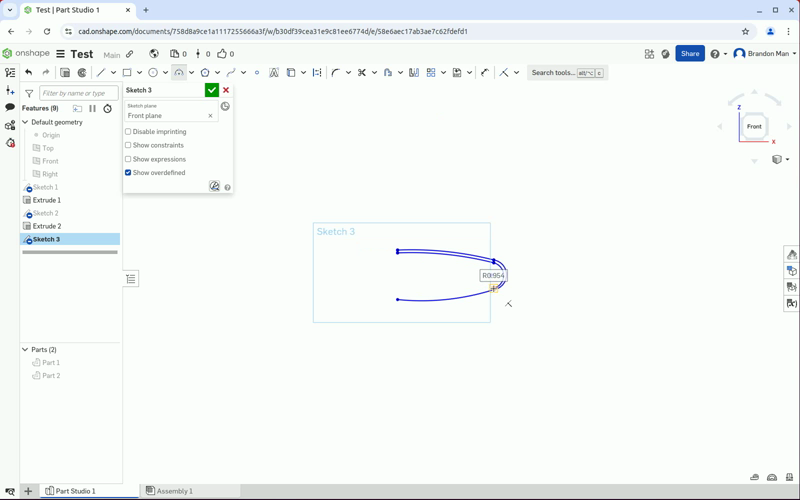
scroll(6)
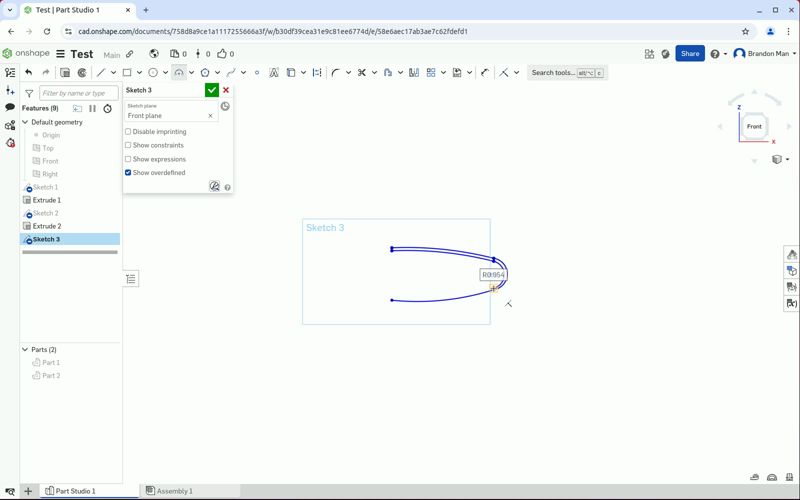
scroll(6)
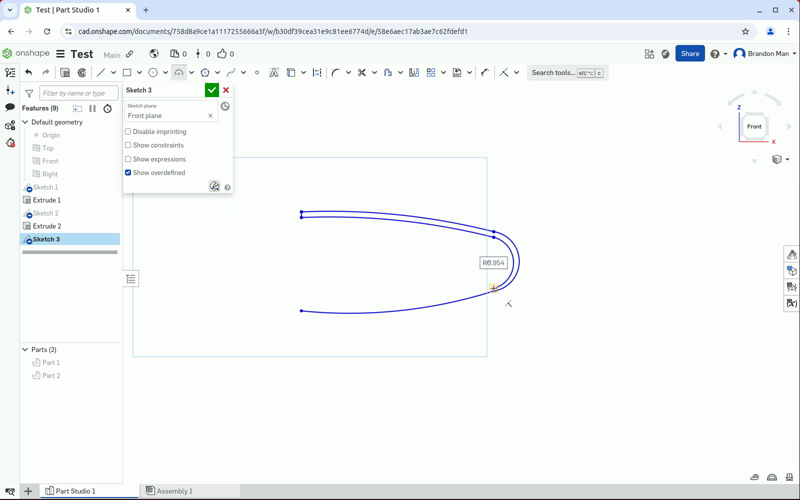
scroll(6)
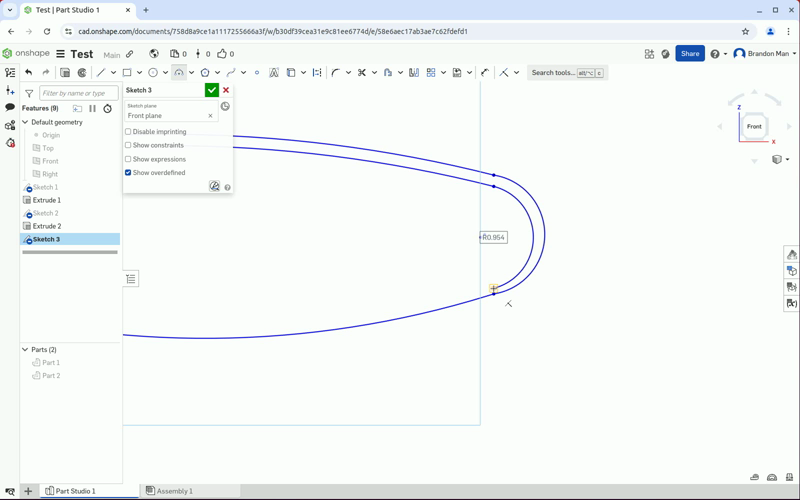
click(493, 288)
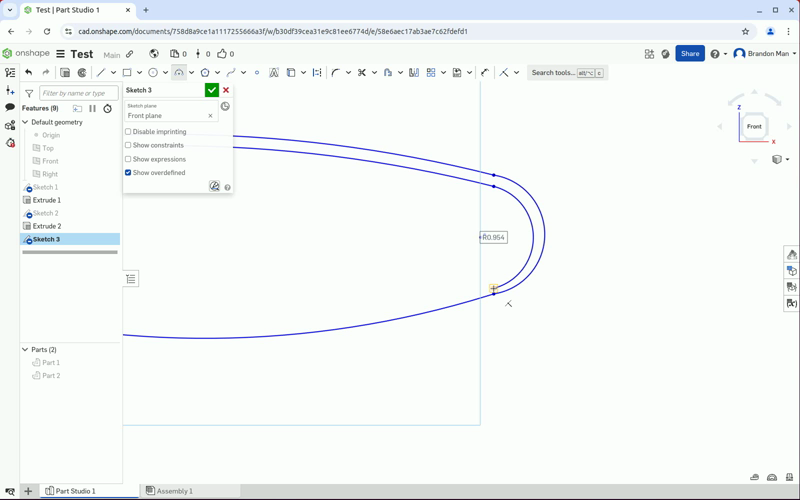
scroll(-6)
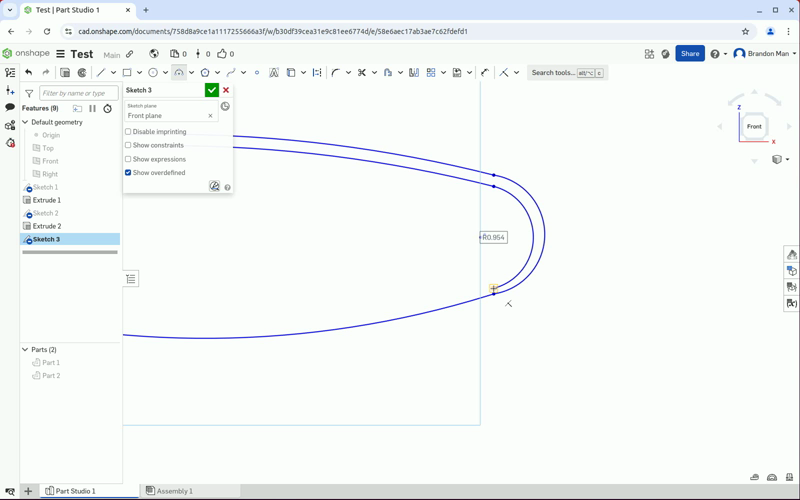
scroll(-6)
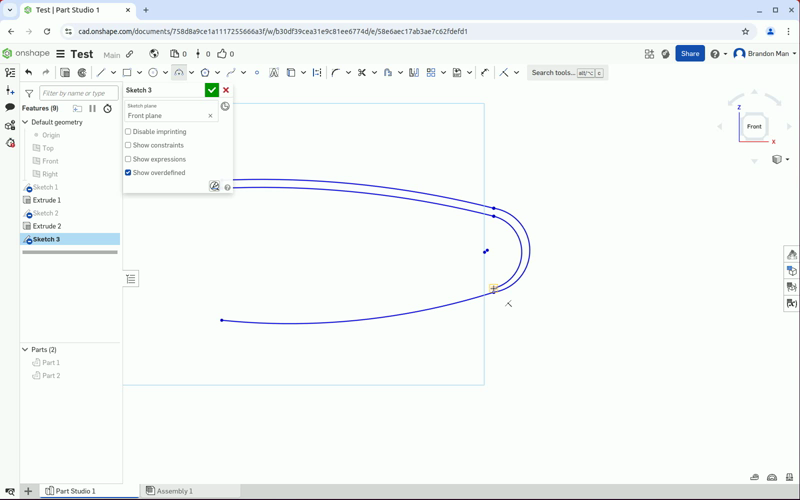
scroll(-6)
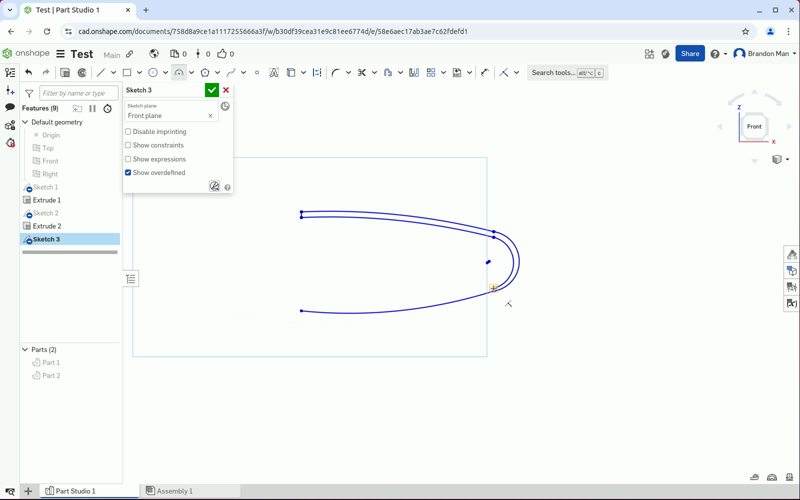
scroll(-6)
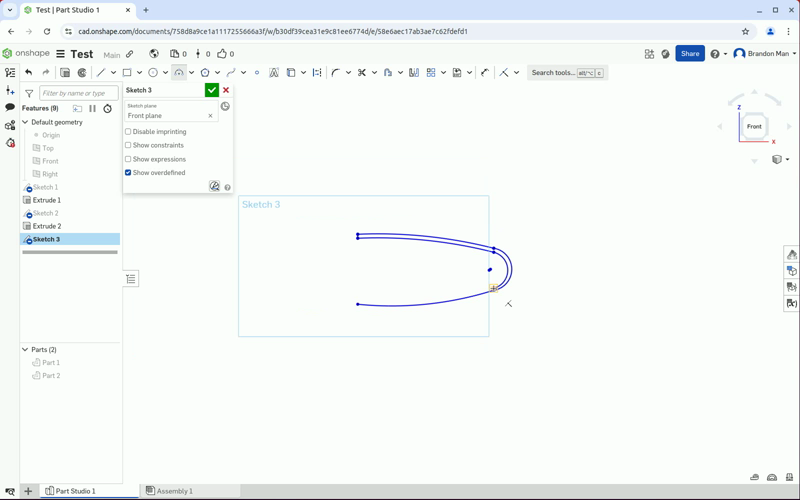
scroll(-6)
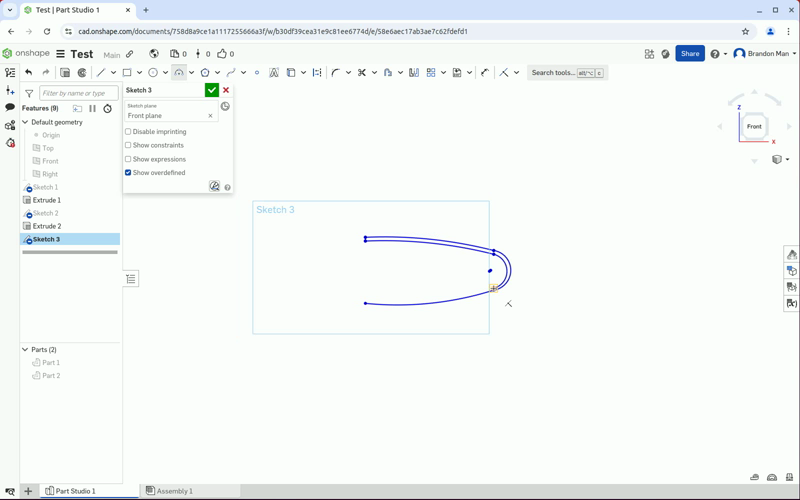
scroll(-6)
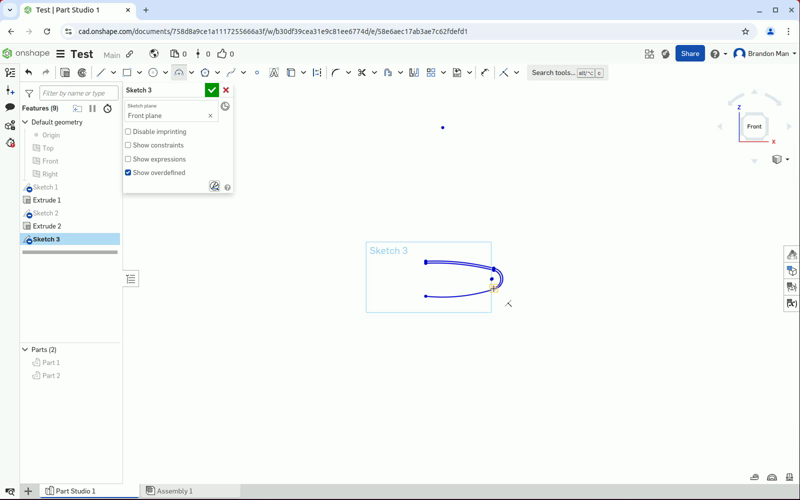
scroll(-6)
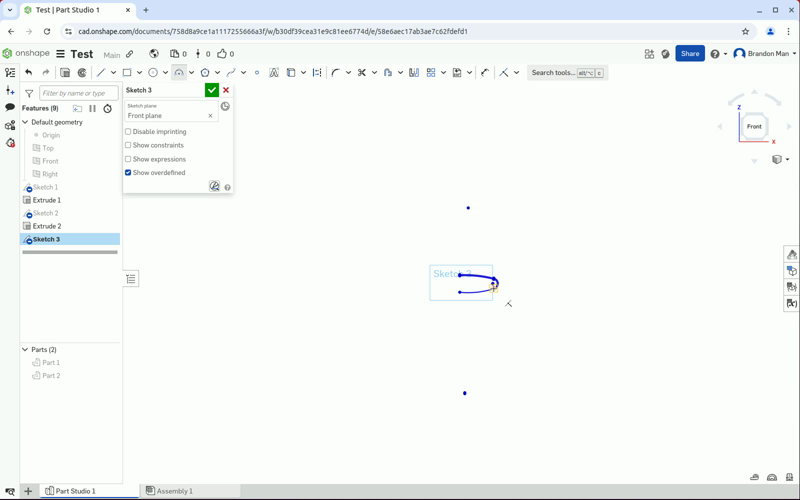
key_down(shift)
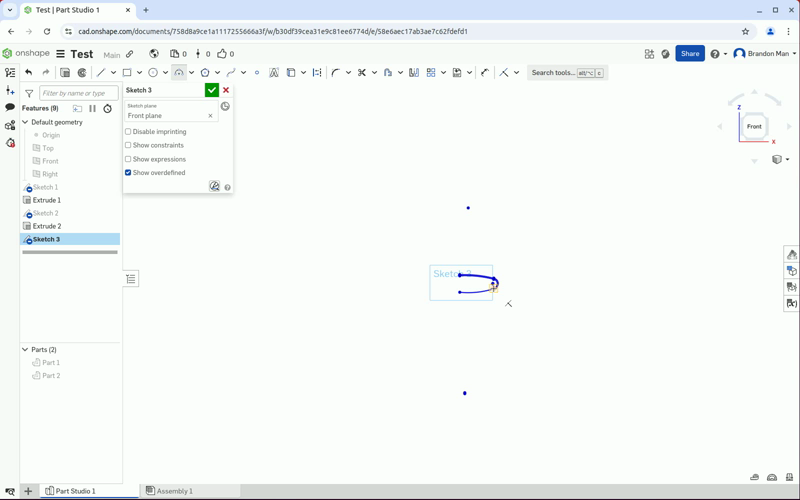
mouse_move(459, 291)
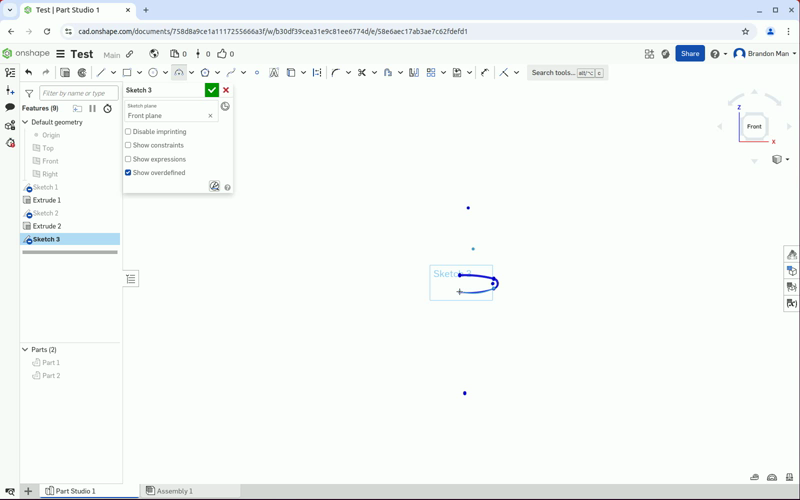
scroll(6)
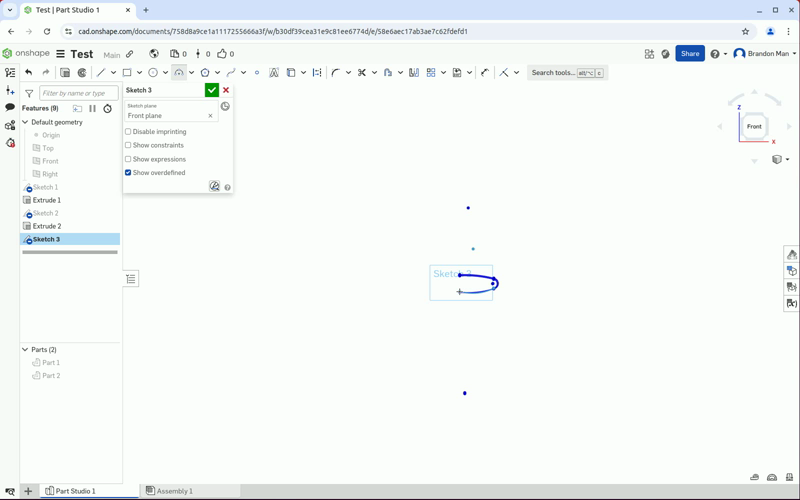
scroll(6)
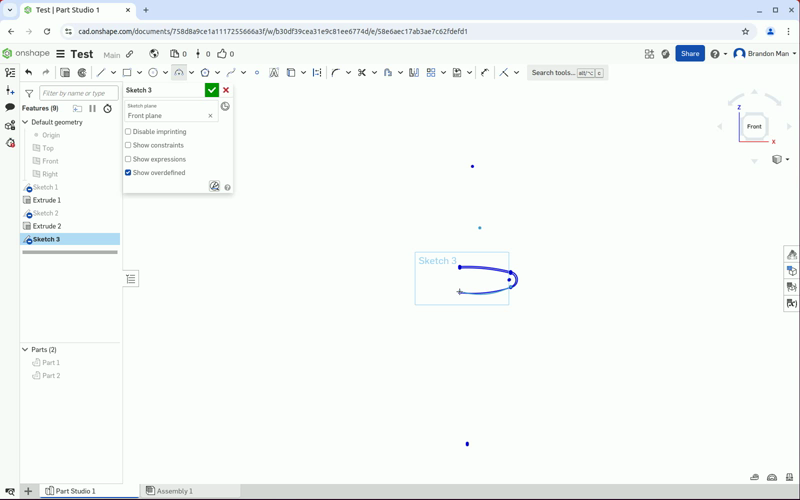
scroll(6)
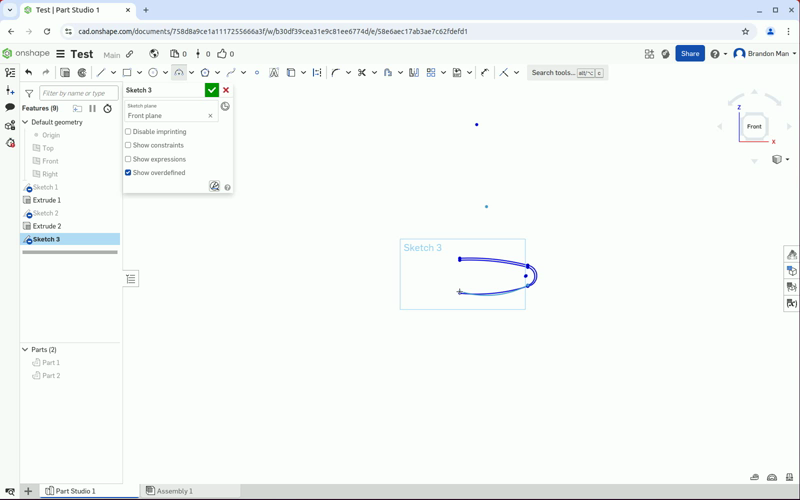
scroll(6)
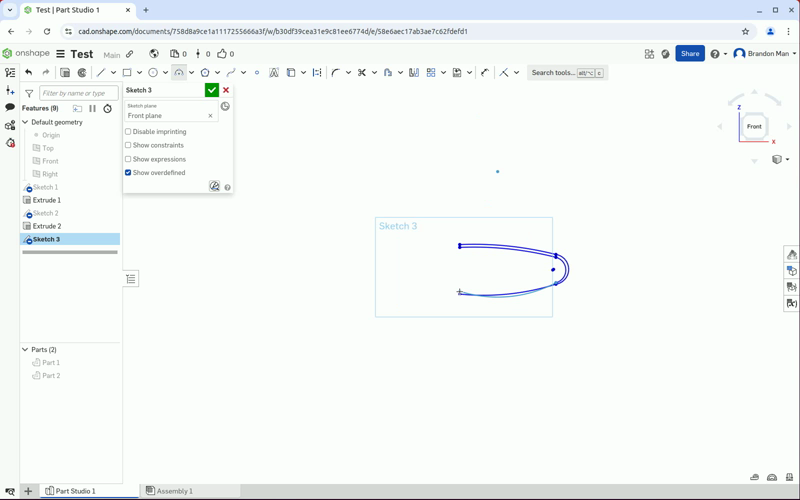
scroll(6)
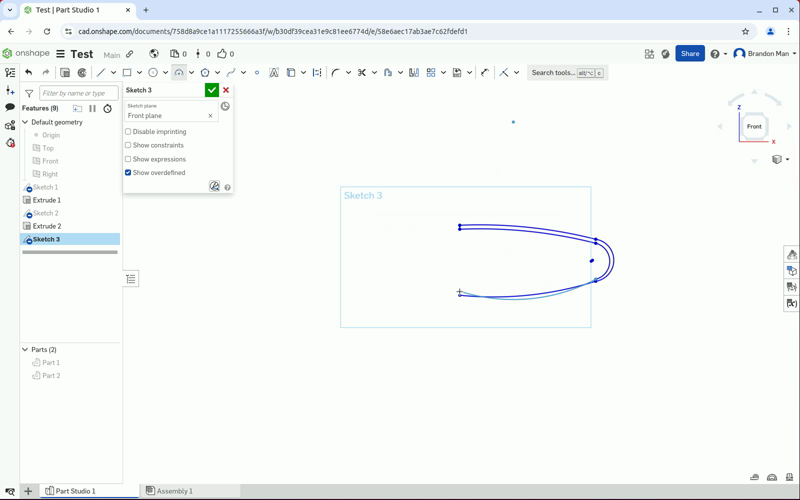
scroll(6)
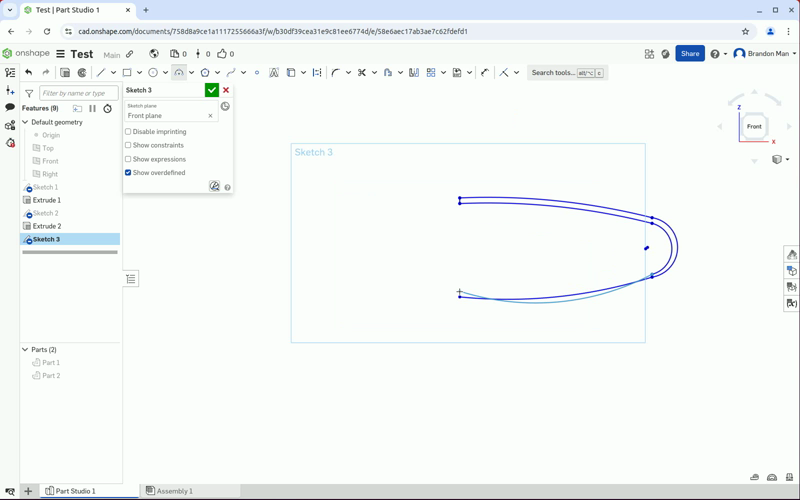
scroll(6)
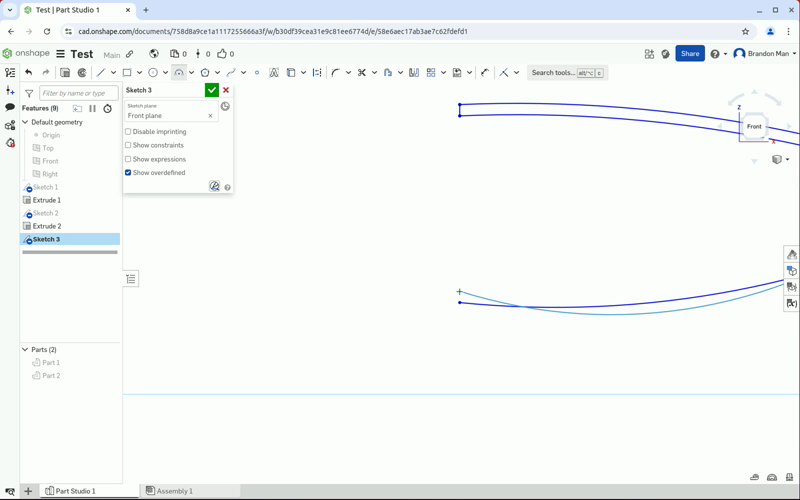
click(459, 291)
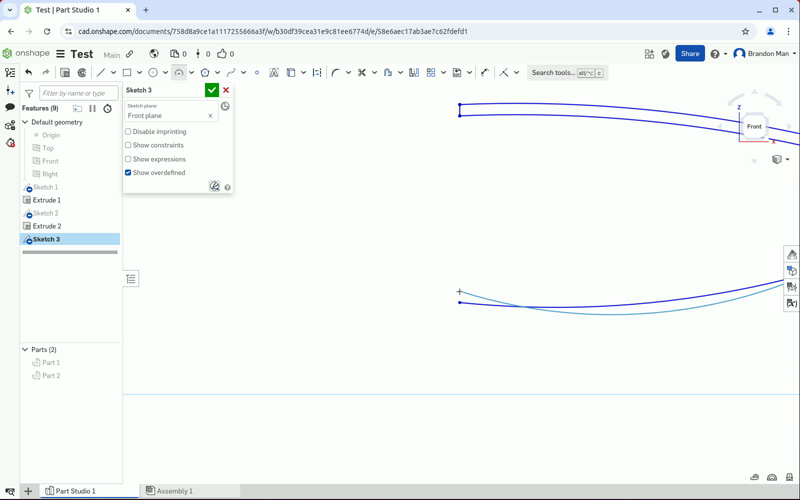
scroll(-6)
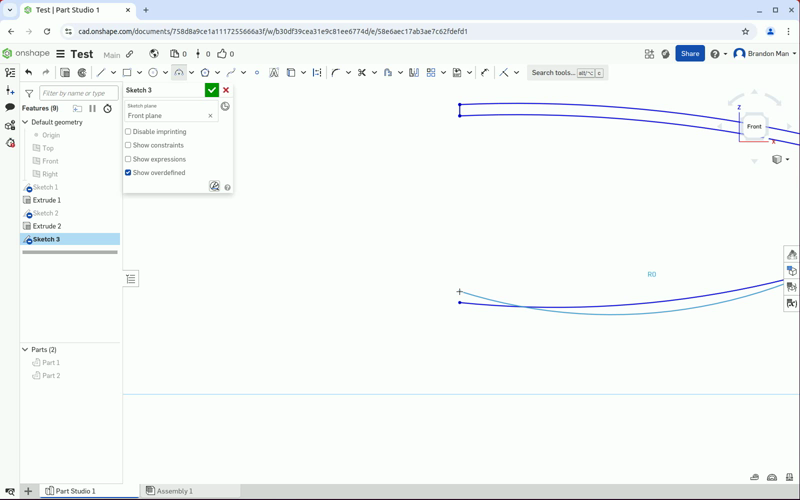
scroll(-6)
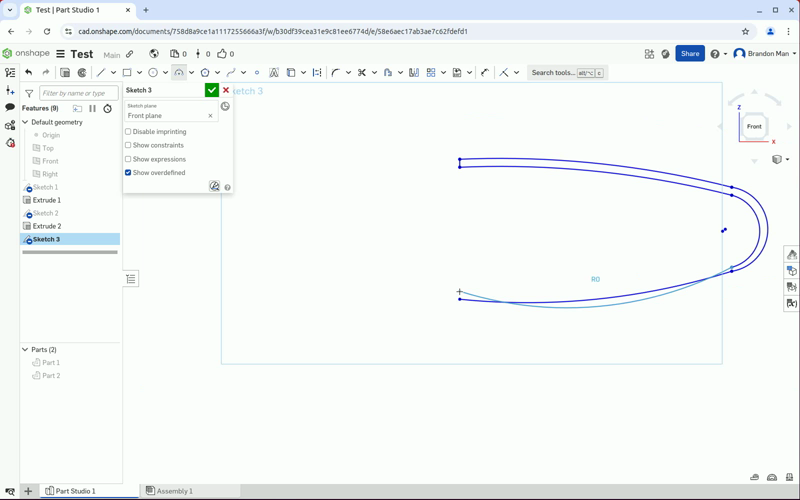
scroll(-6)
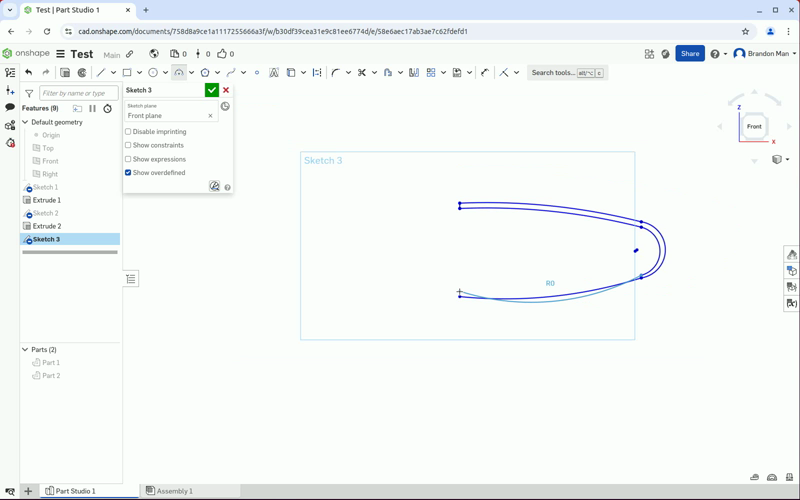
scroll(-6)
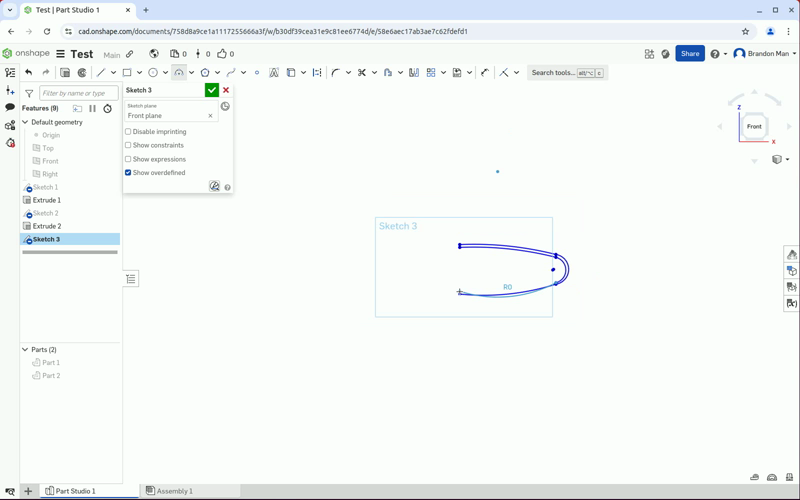
scroll(-6)
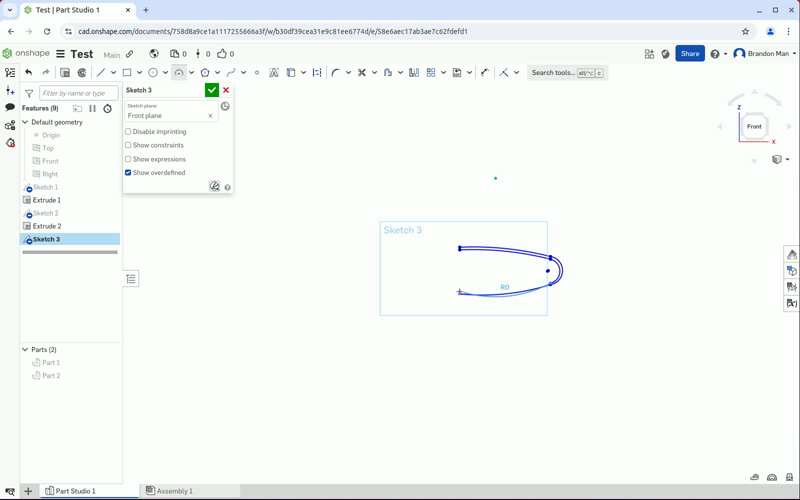
scroll(-6)
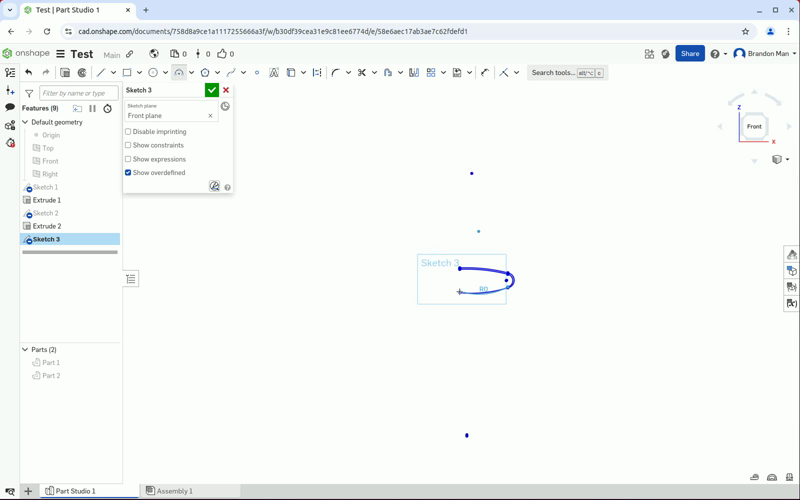
scroll(-6)
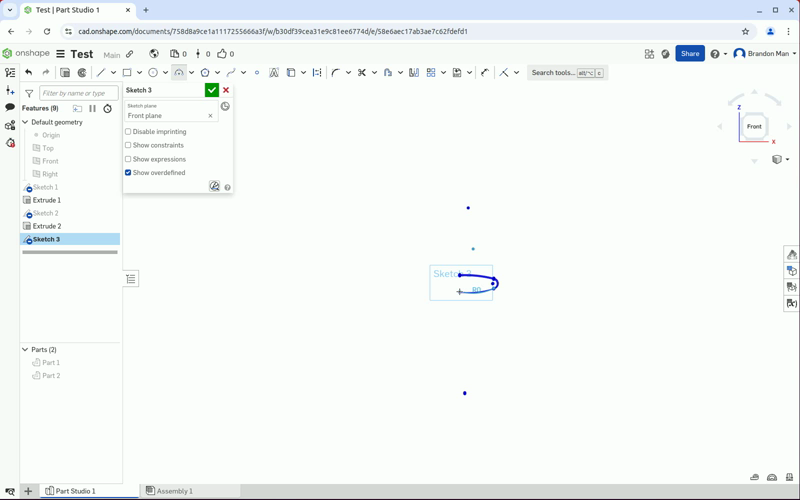
mouse_move(476, 291)
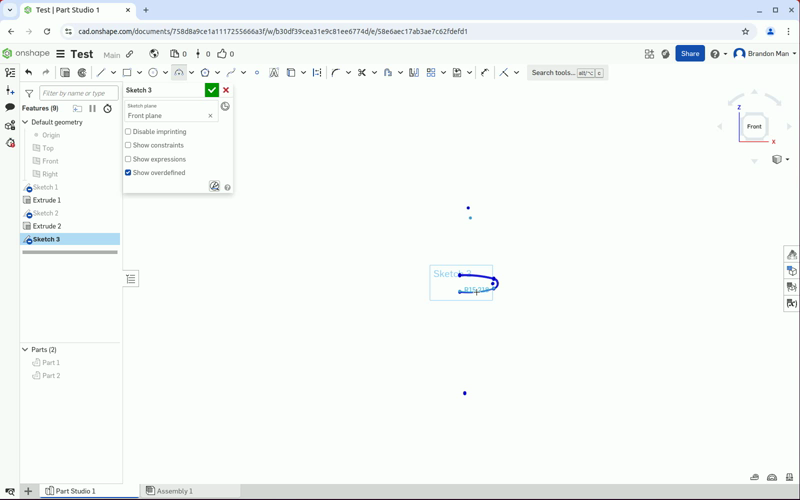
scroll(6)
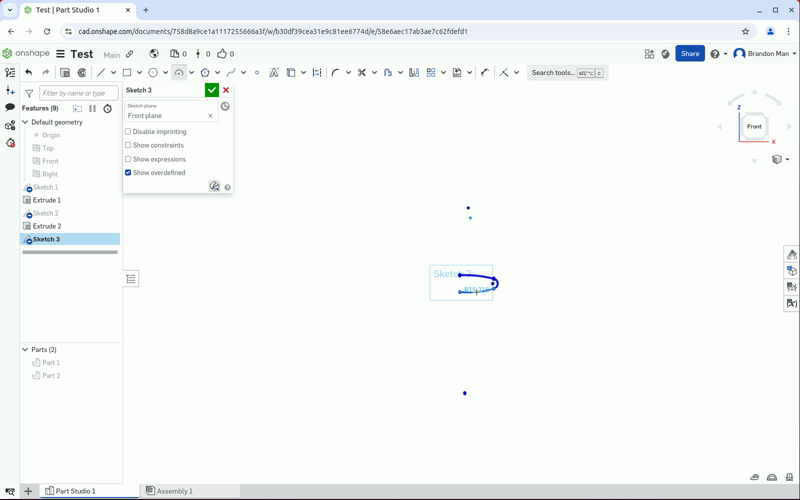
scroll(6)
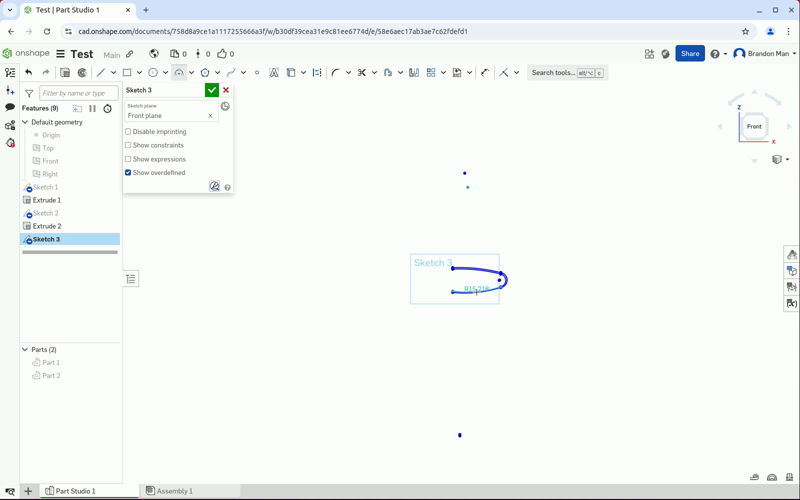
scroll(6)
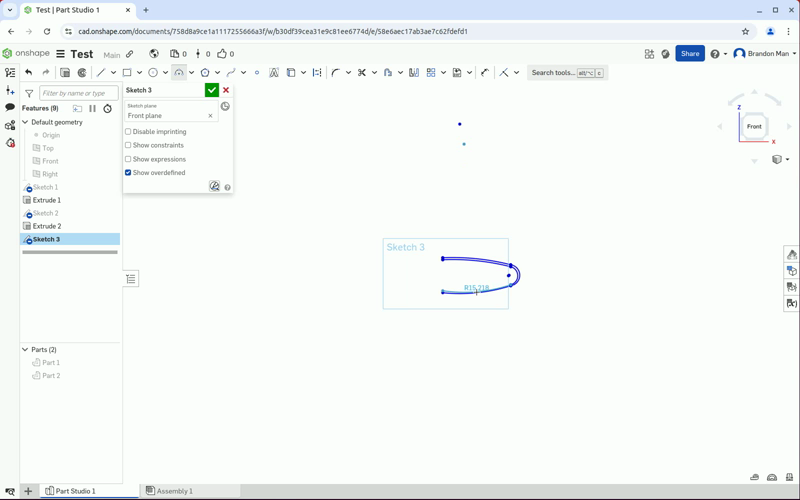
scroll(6)
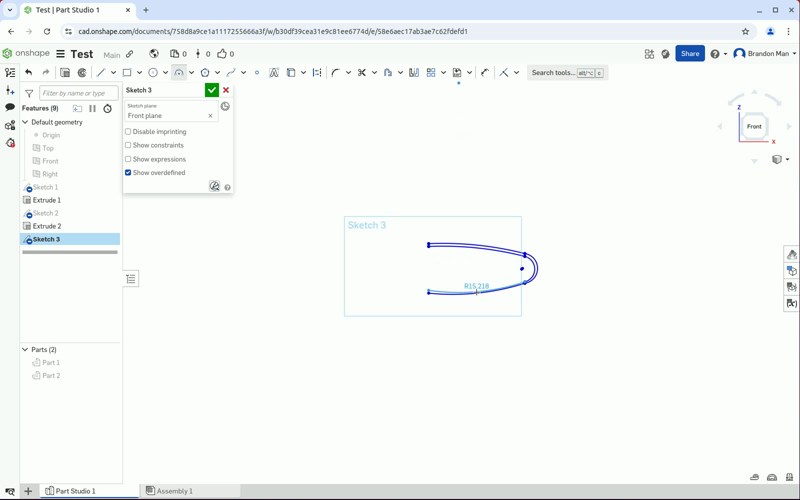
scroll(6)
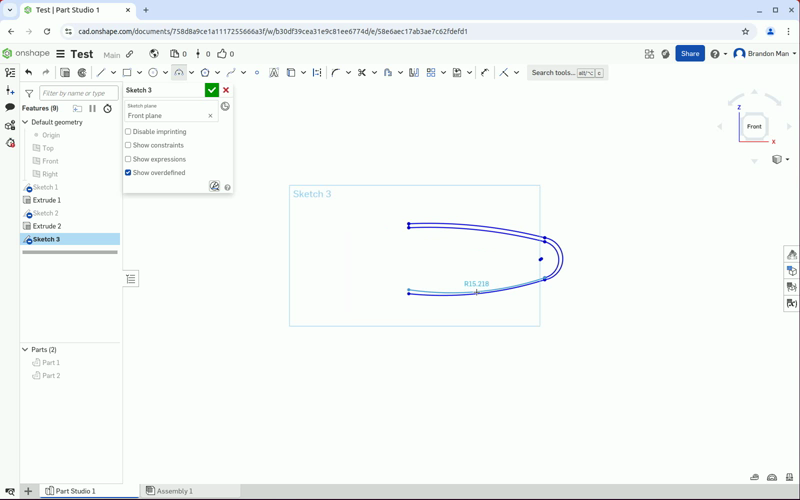
scroll(6)
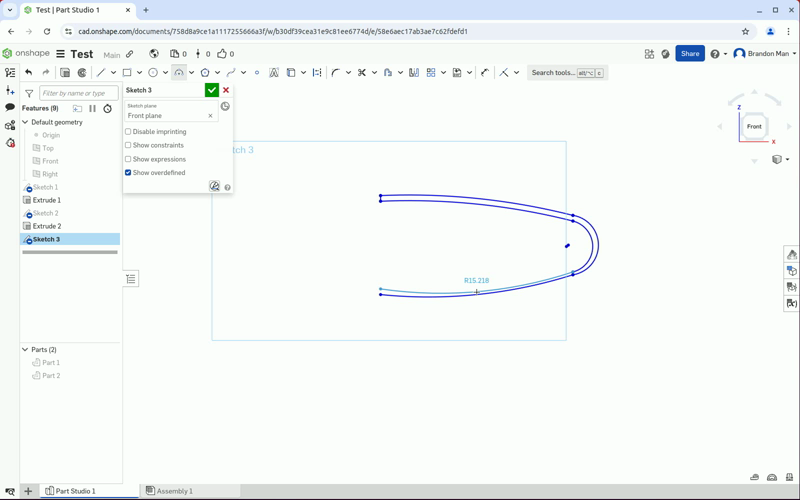
scroll(6)
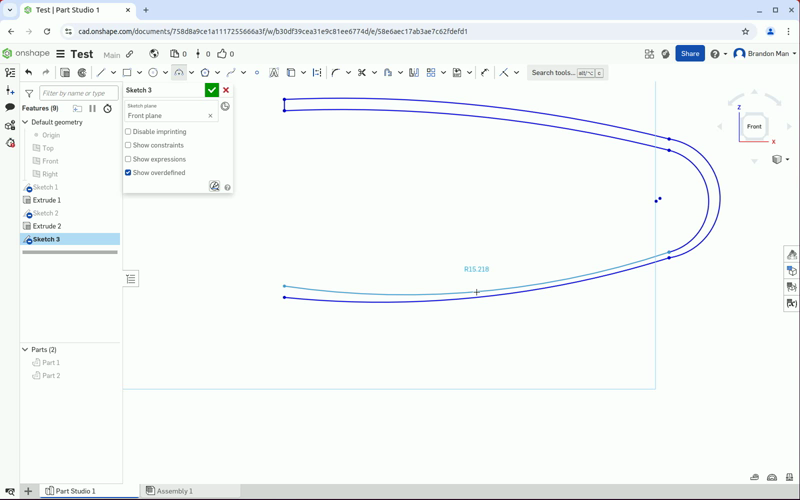
click(476, 291)
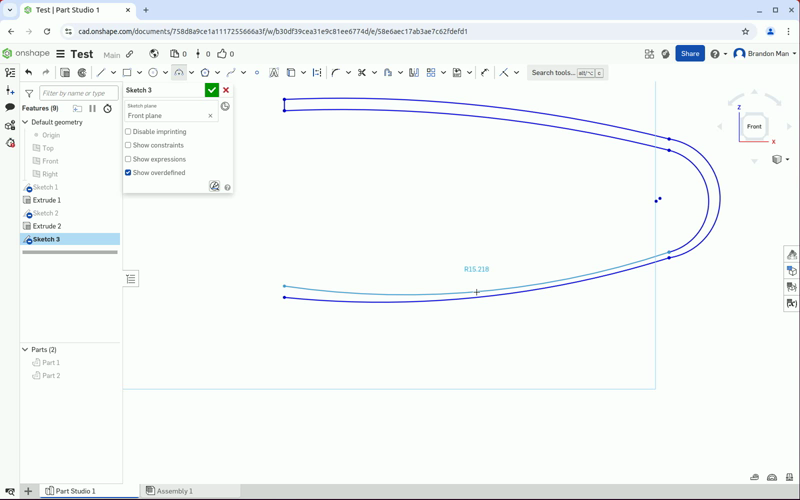
scroll(-6)
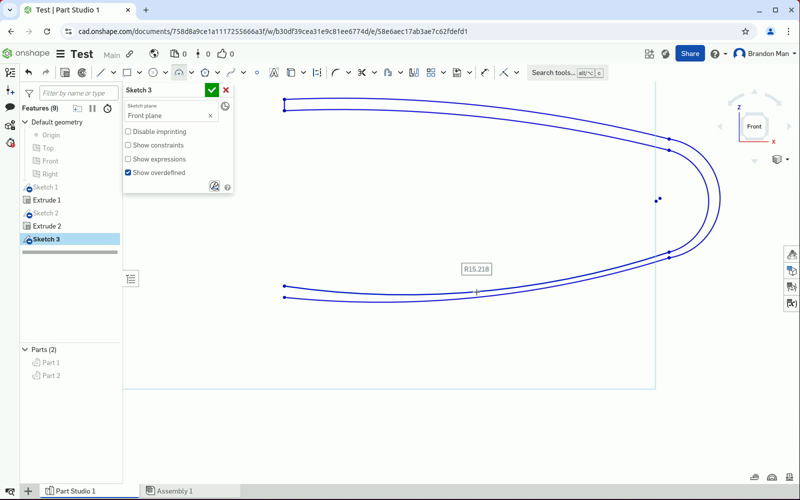
scroll(-6)
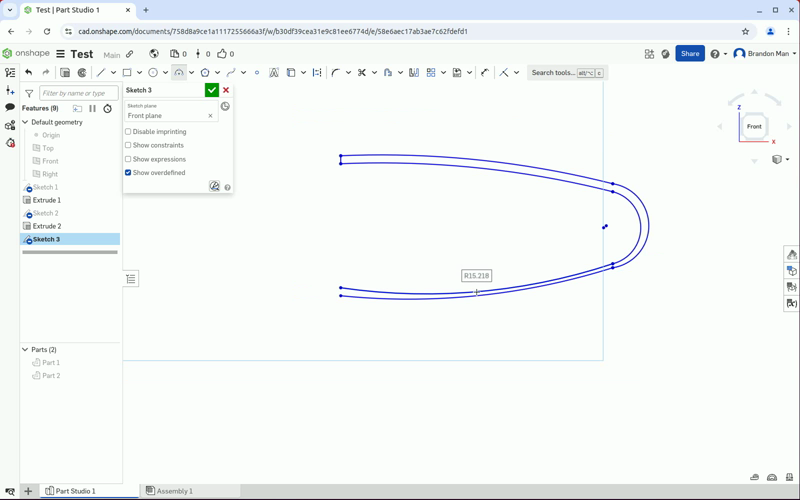
scroll(-6)
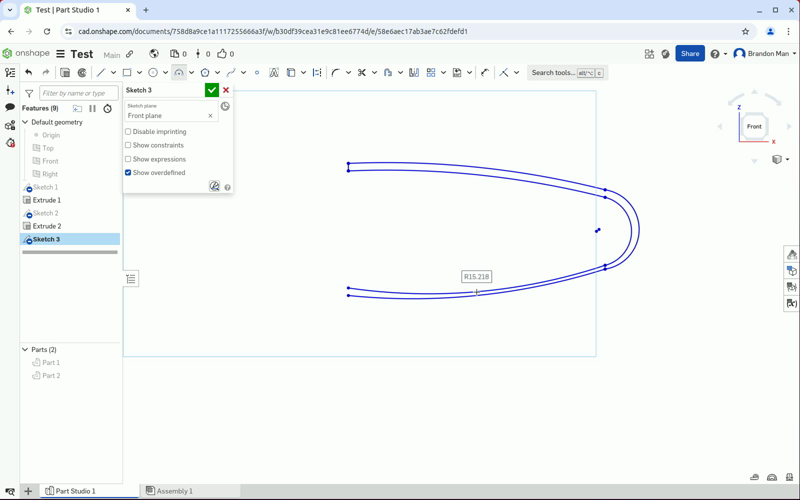
scroll(-6)
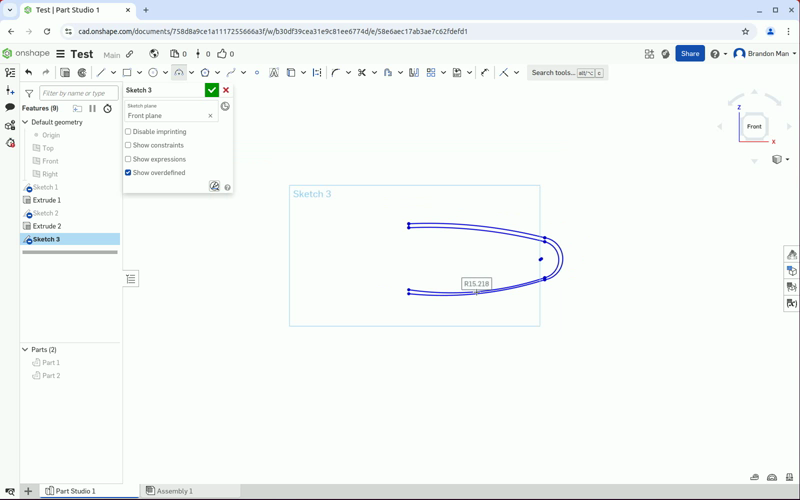
scroll(-6)
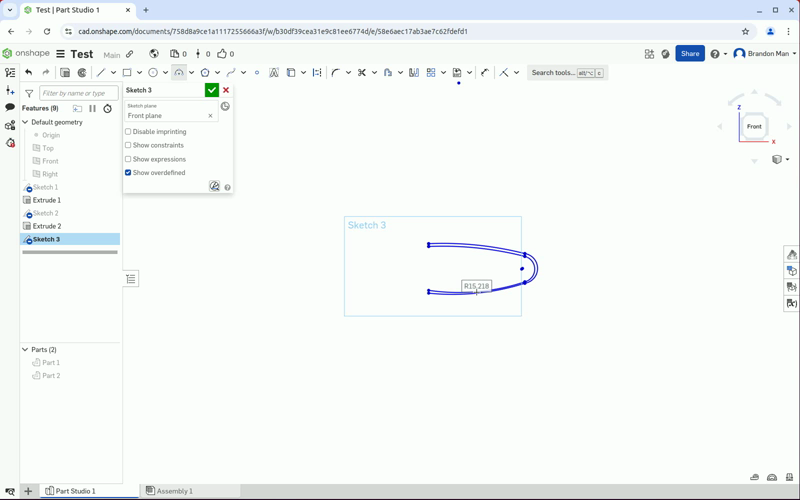
scroll(-6)
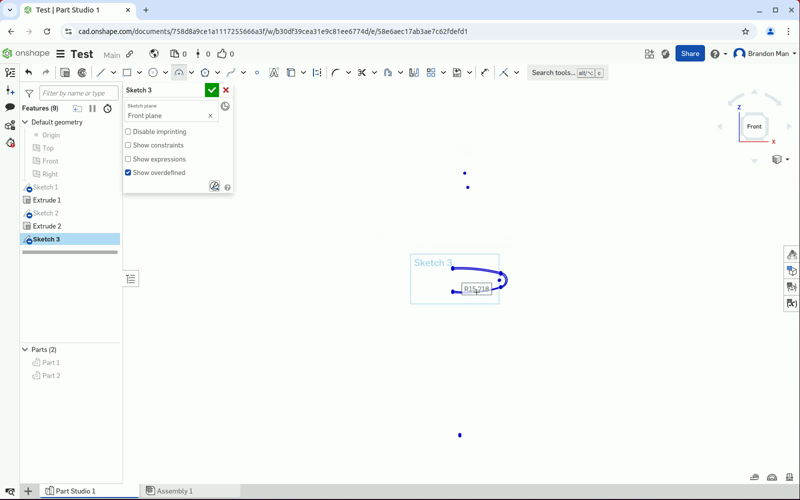
scroll(-6)
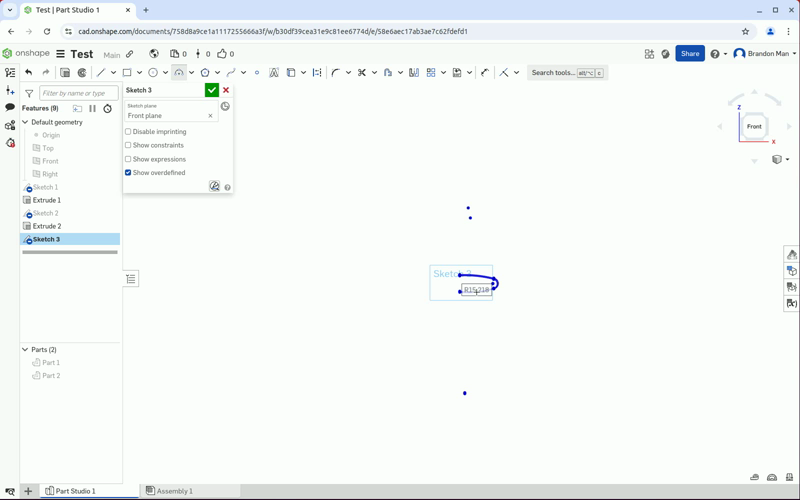
key_up(shift)
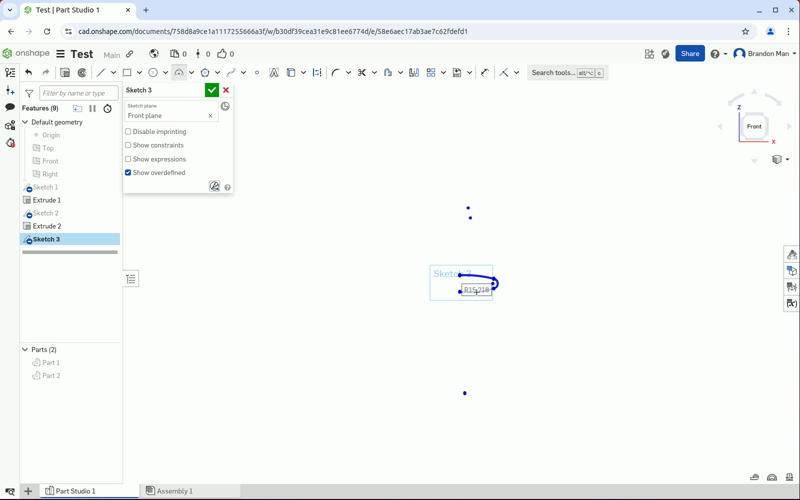
key(esc)
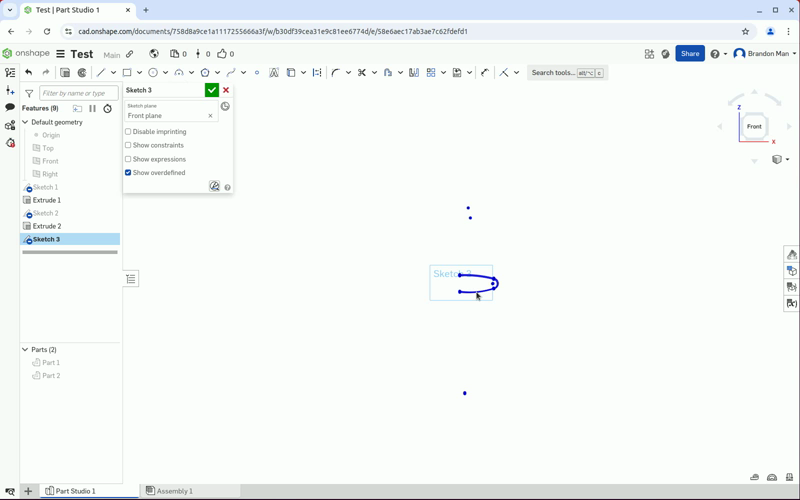
key(l)
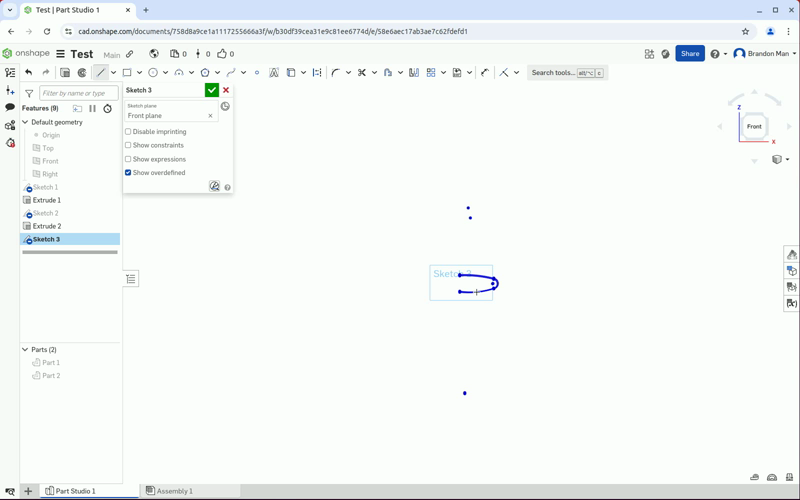
mouse_move(459, 291)
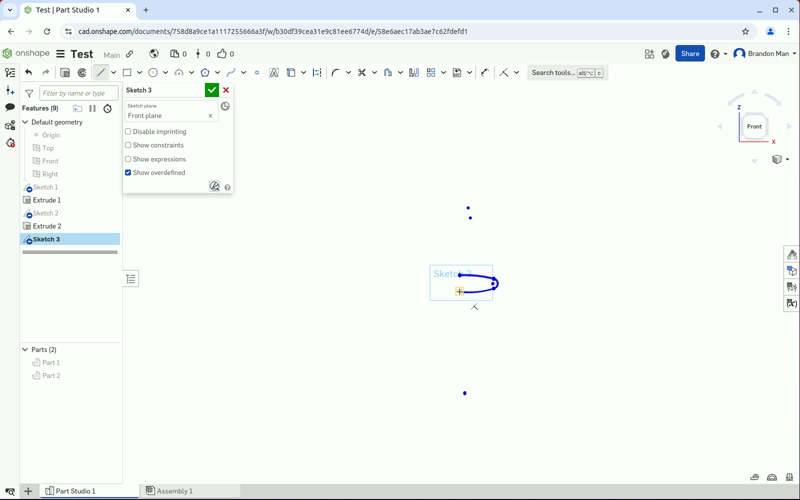
scroll(6)
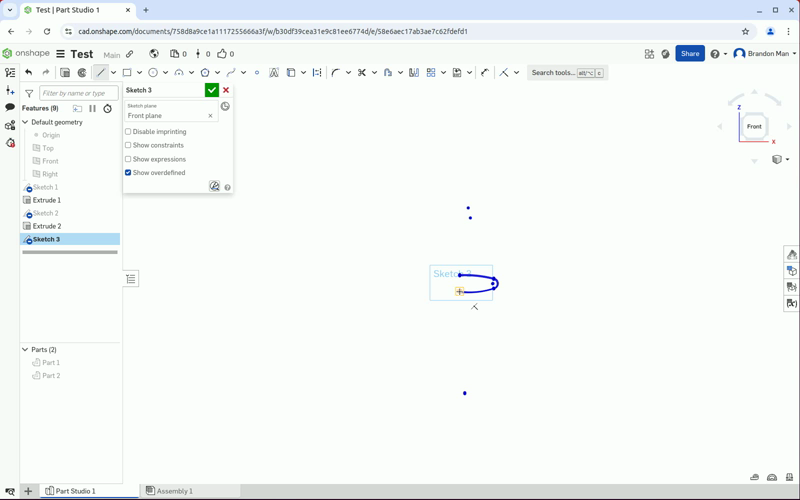
scroll(6)
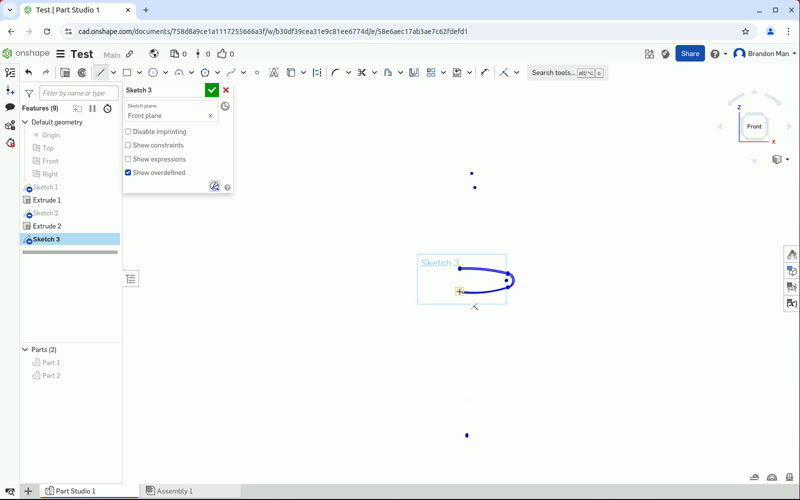
scroll(6)
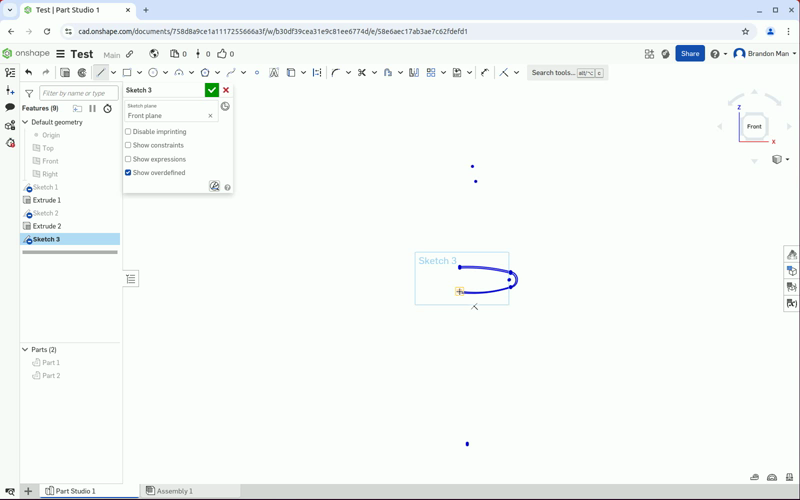
scroll(6)
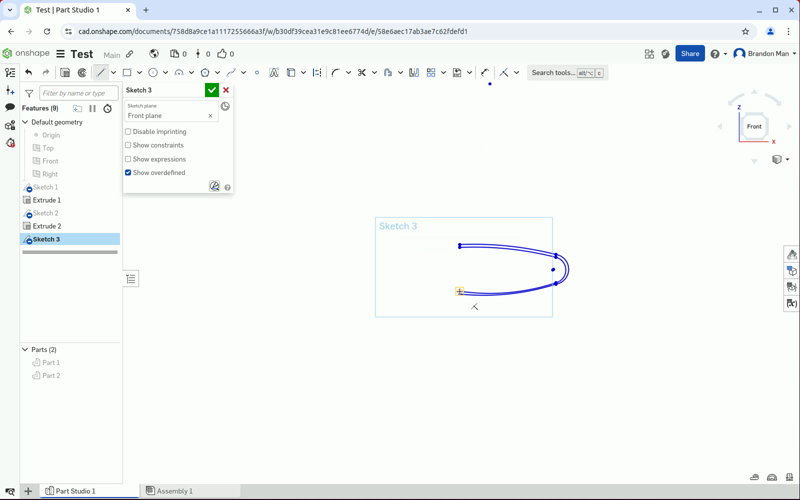
scroll(6)
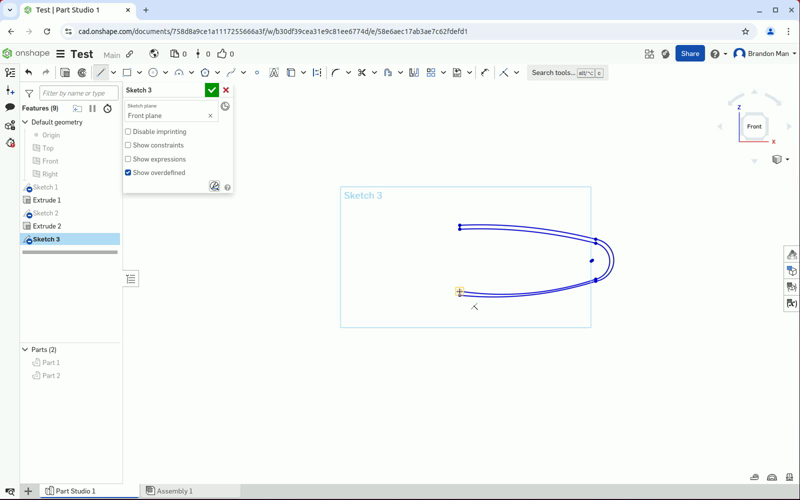
scroll(6)
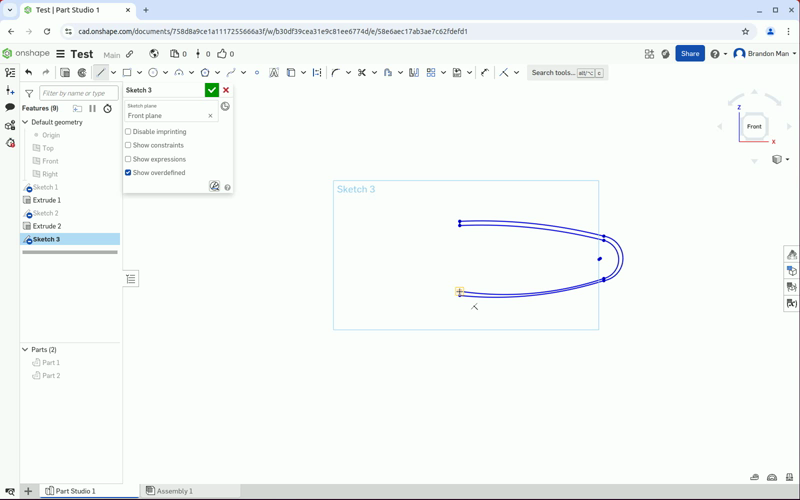
scroll(6)
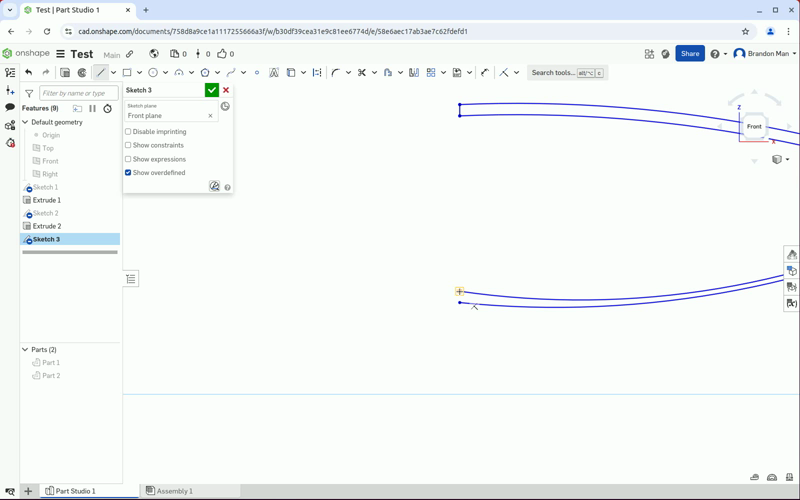
click(459, 291)
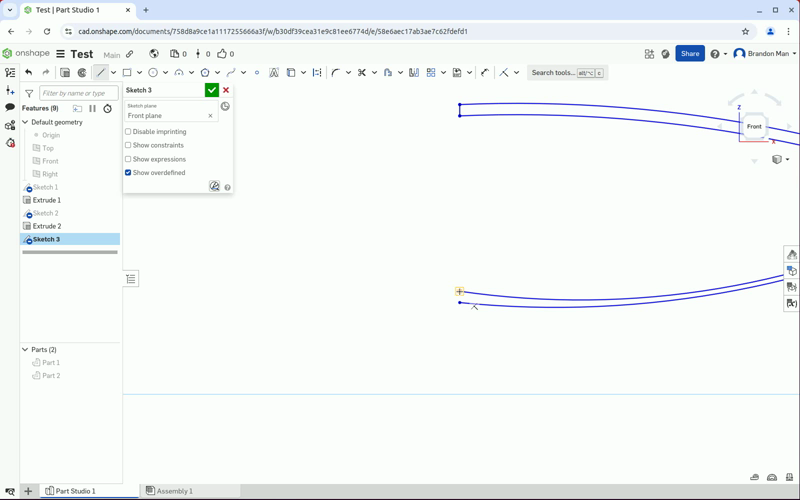
scroll(-6)
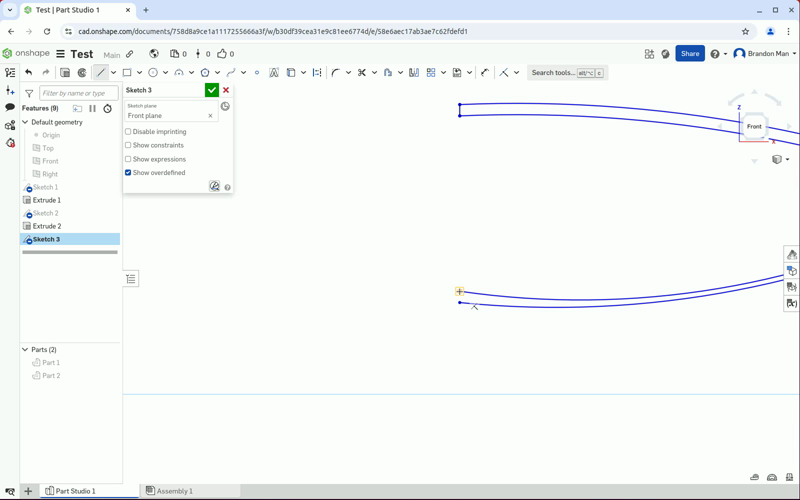
scroll(-6)
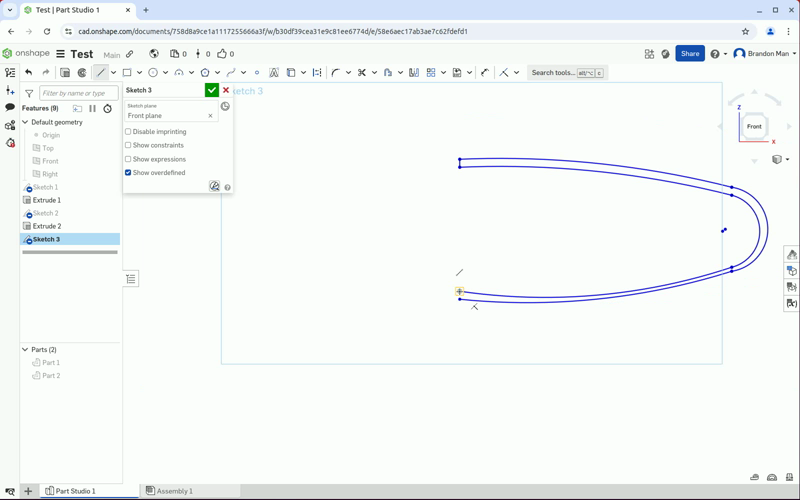
scroll(-6)
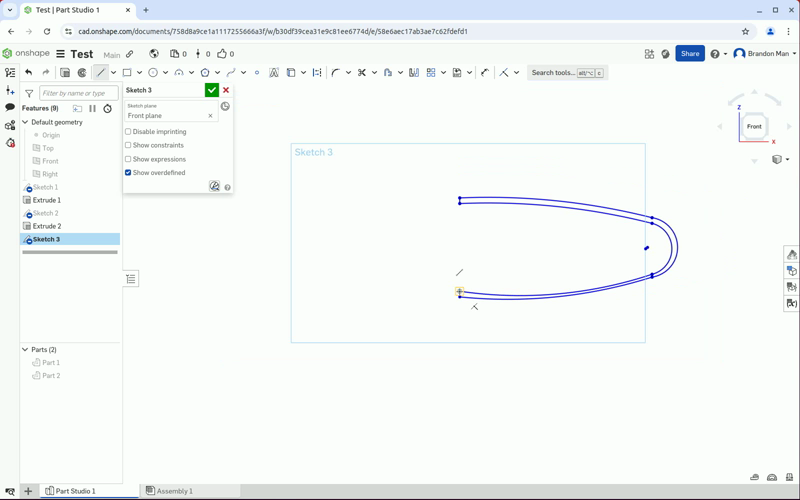
scroll(-6)
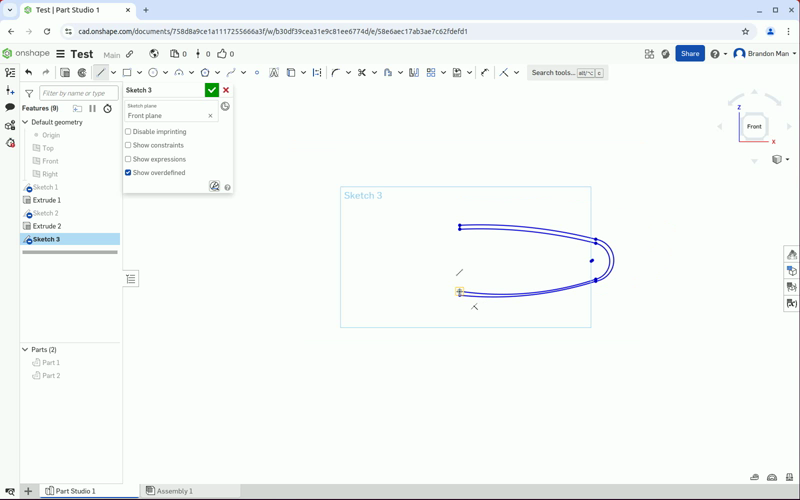
scroll(-6)
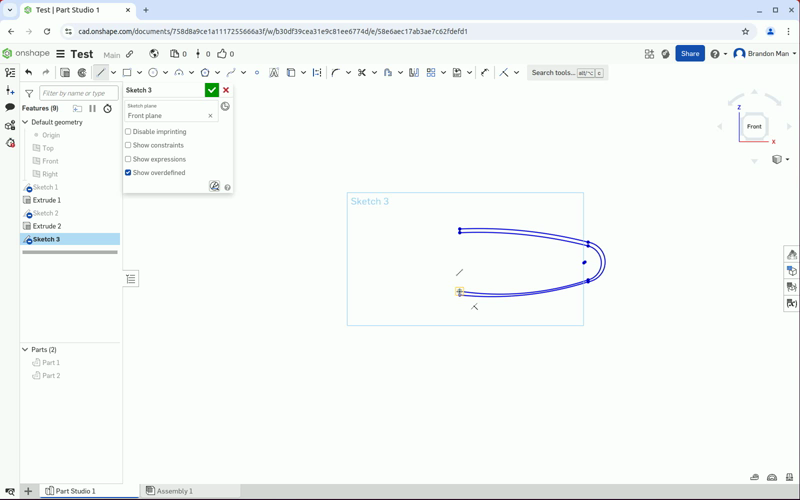
scroll(-6)
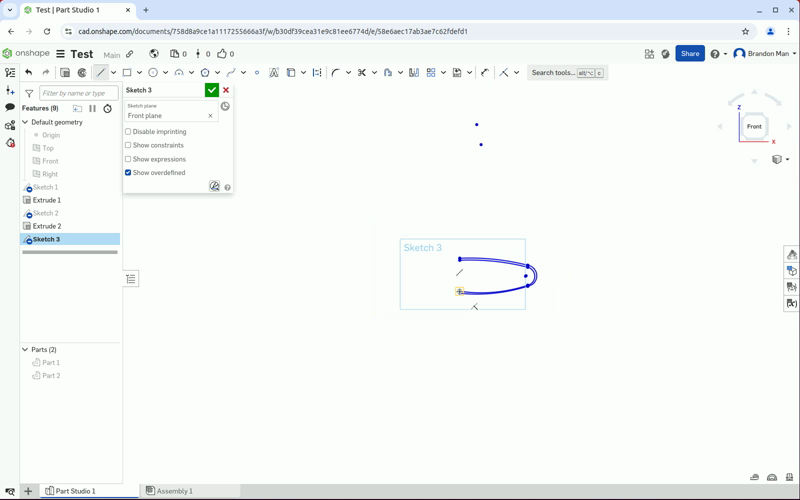
scroll(-6)
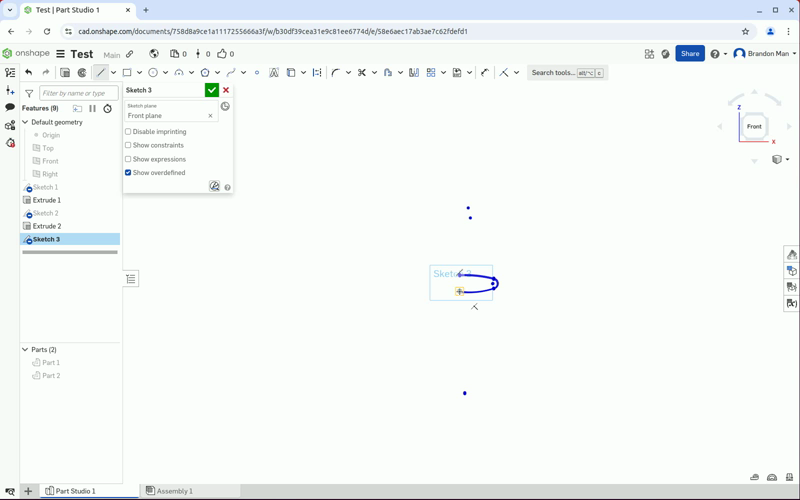
mouse_move(489, 291)
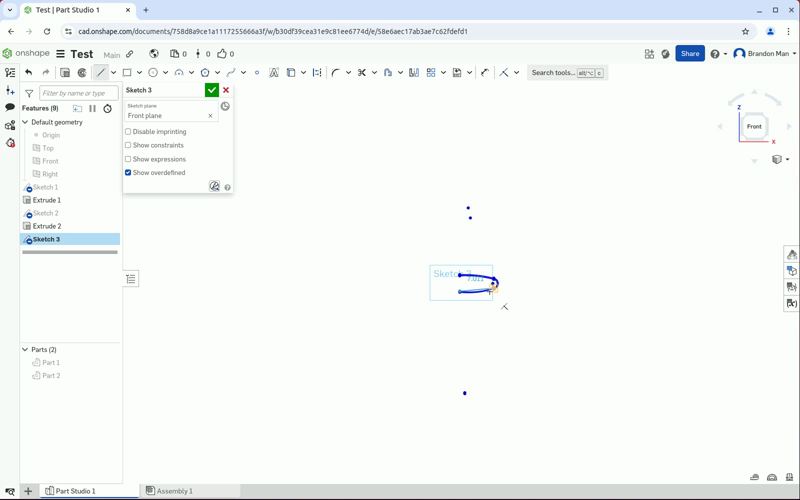
key_down(shift)
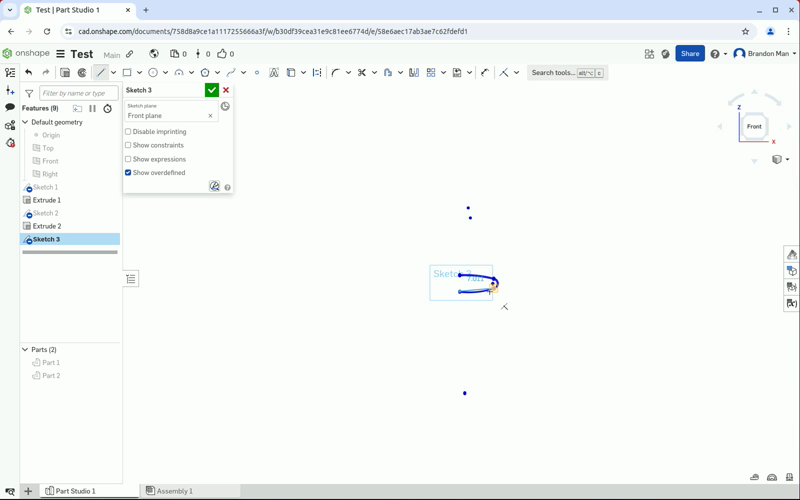
mouse_move(459, 292)
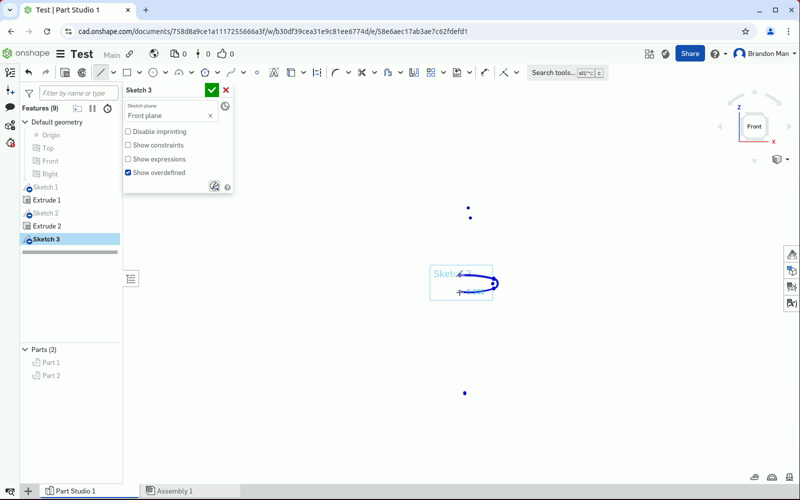
scroll(6)
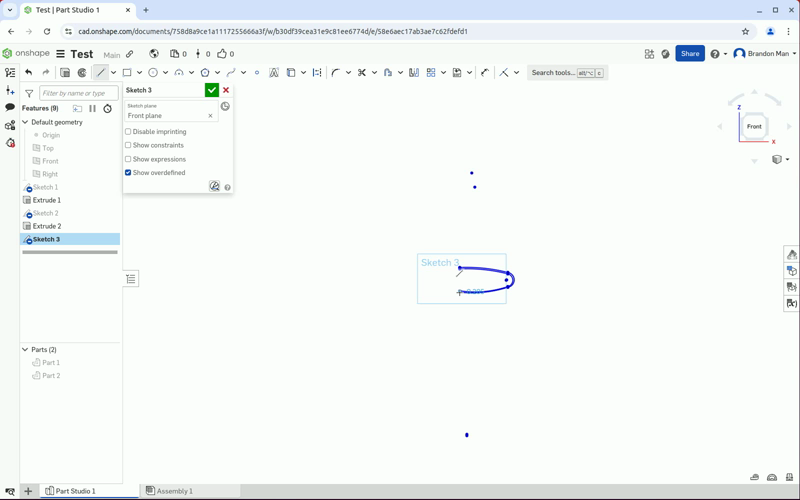
scroll(6)
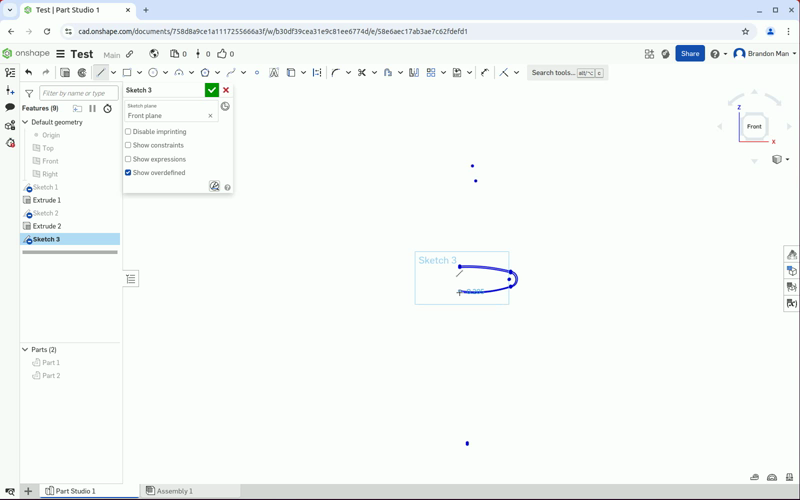
scroll(6)
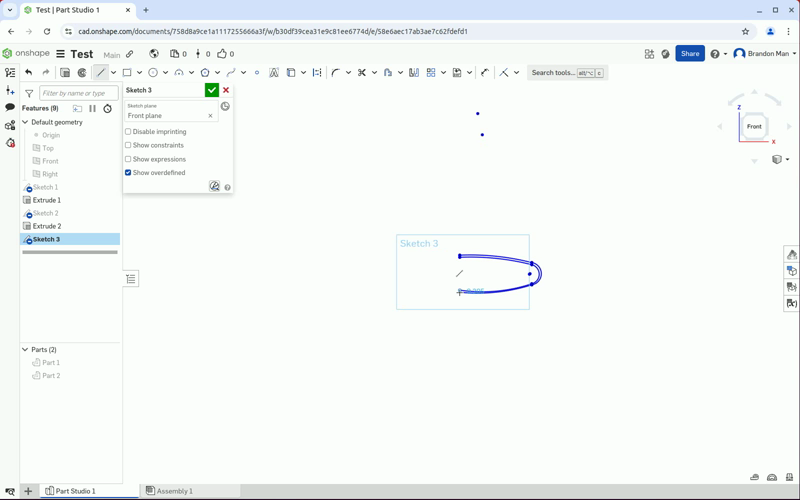
scroll(6)
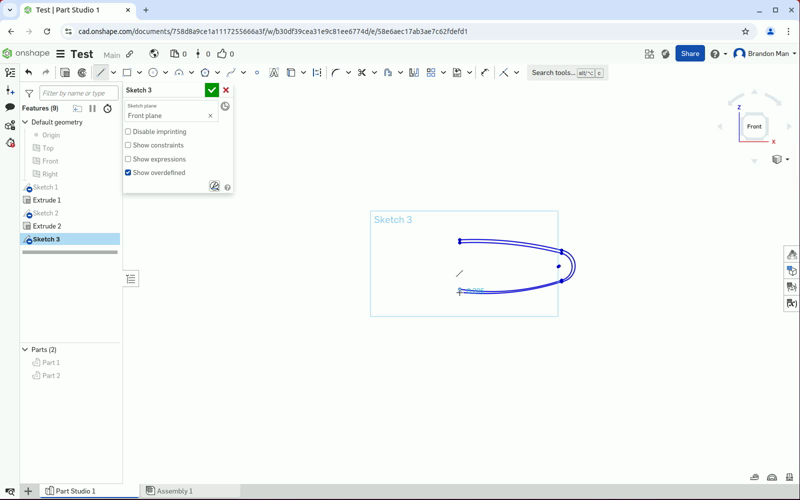
scroll(6)
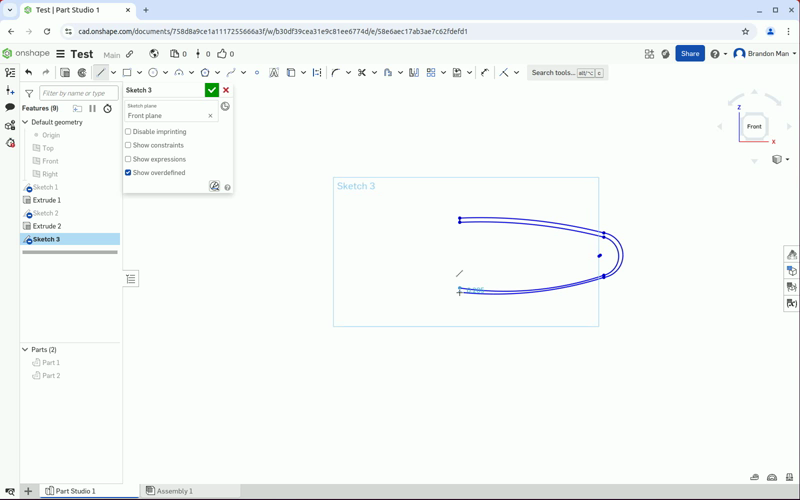
scroll(6)
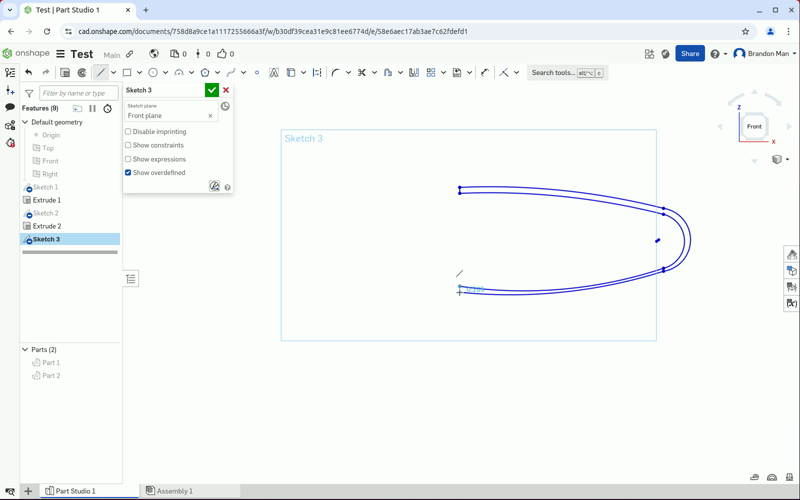
scroll(6)
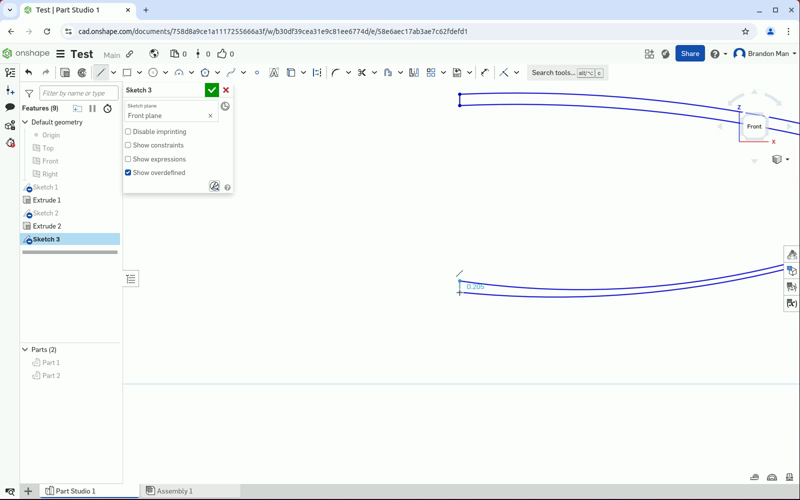
key_up(shift)
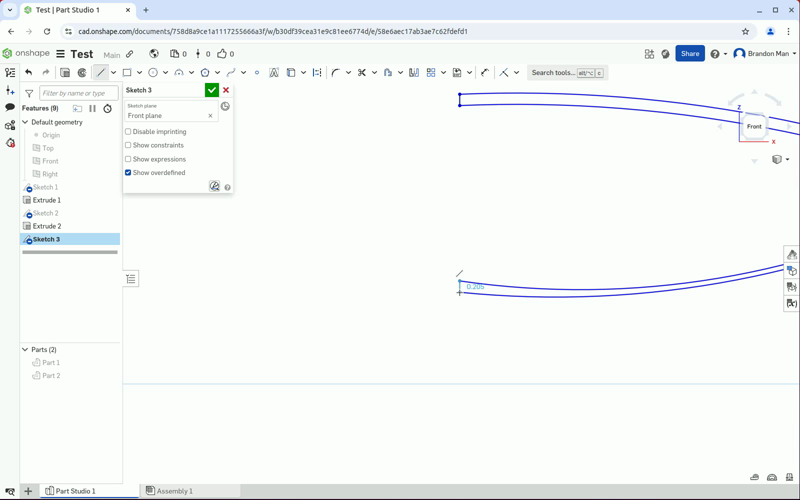
click(459, 292)
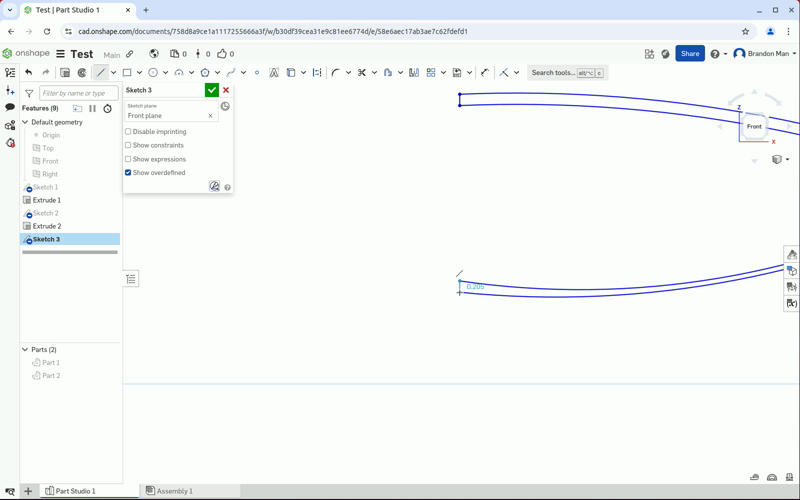
scroll(-6)
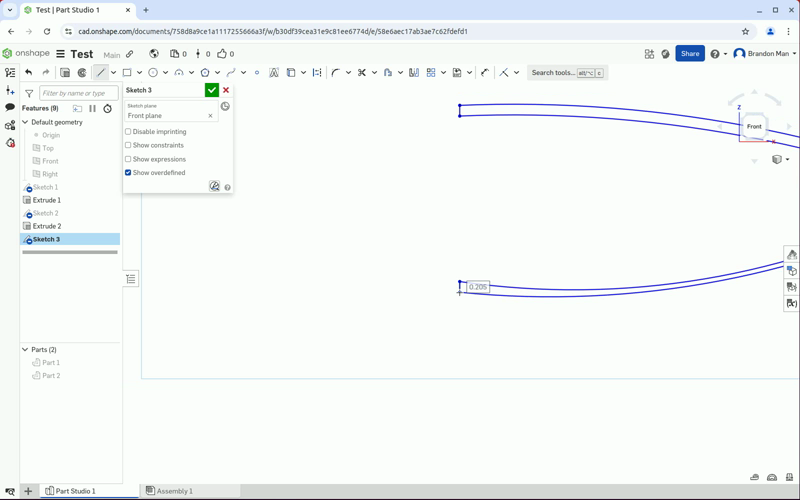
scroll(-6)
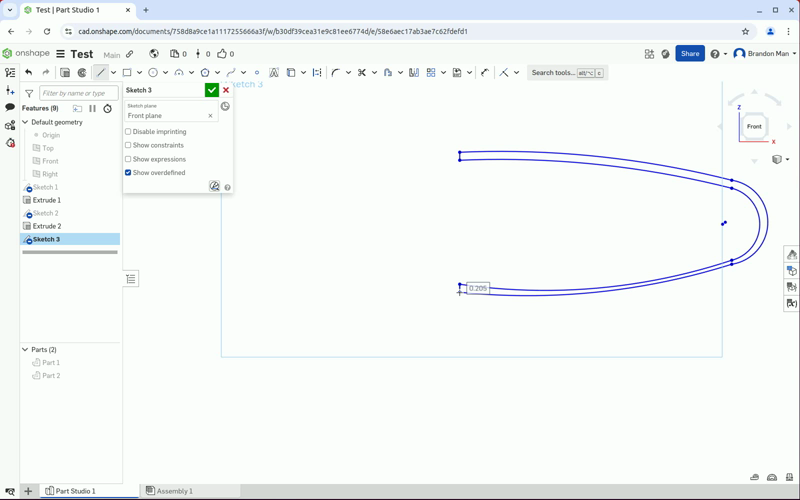
scroll(-6)
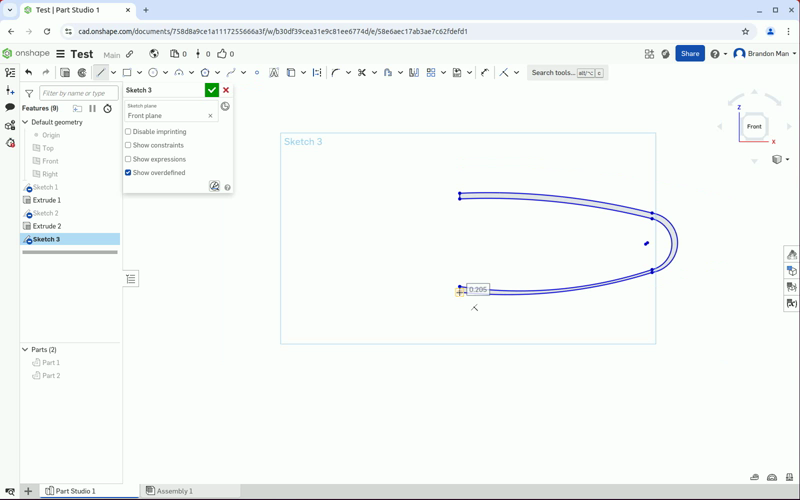
scroll(-6)
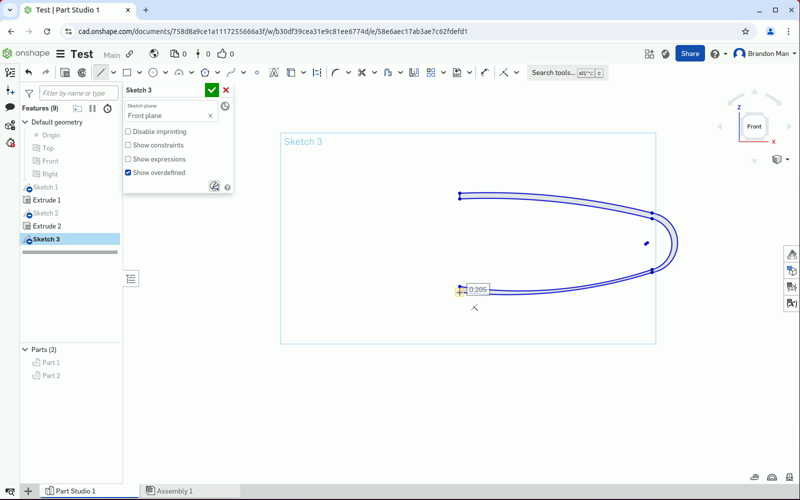
scroll(-6)
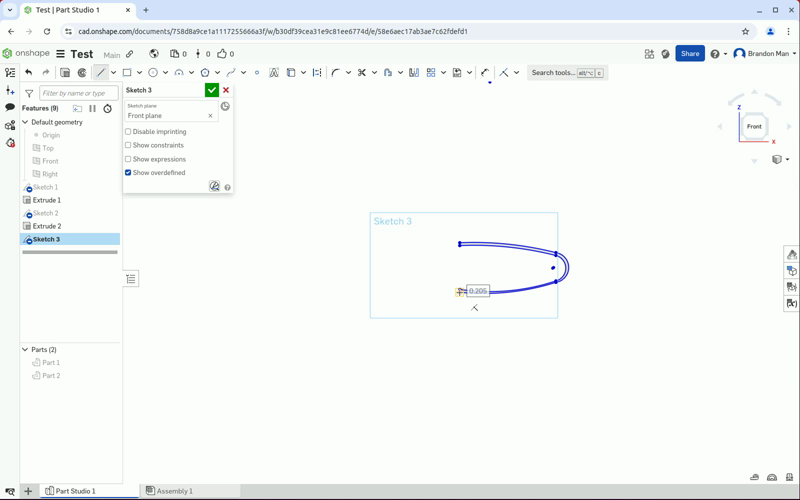
scroll(-6)
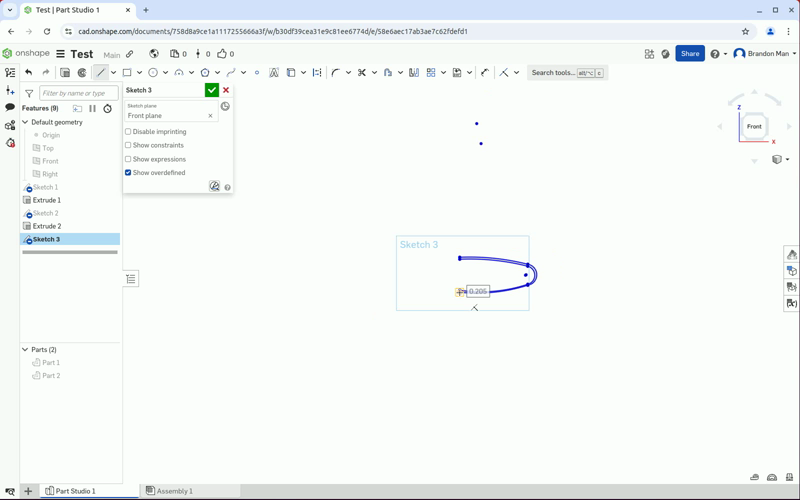
scroll(-6)
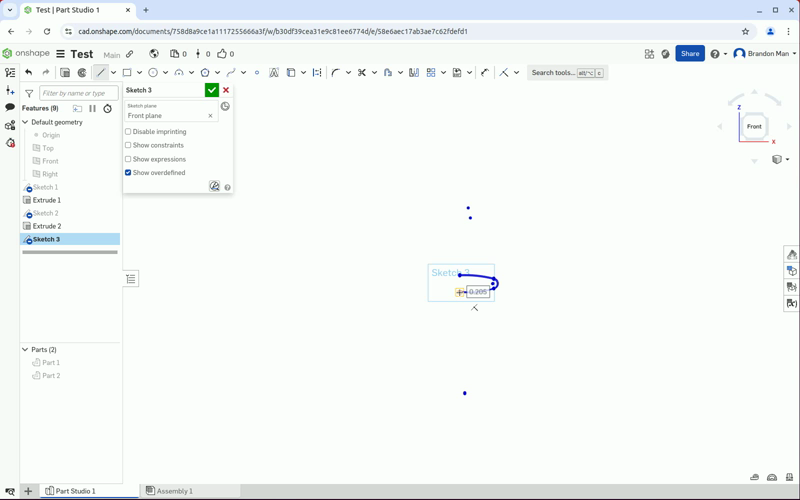
key(esc)
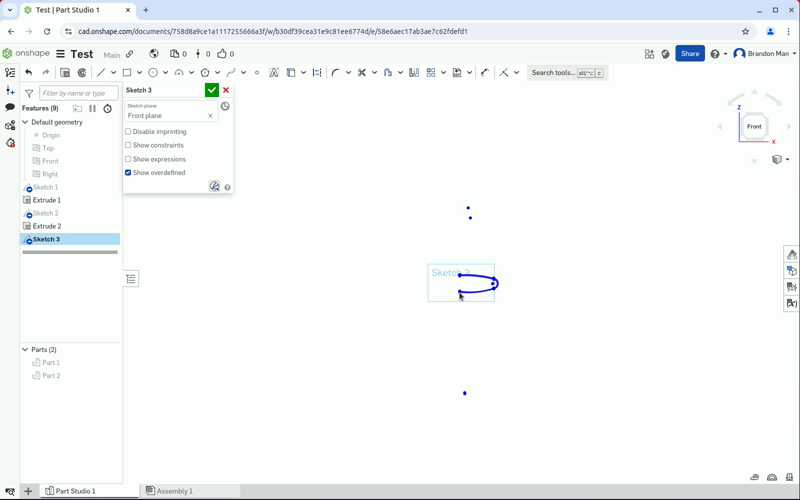
mouse_move(478, 282)
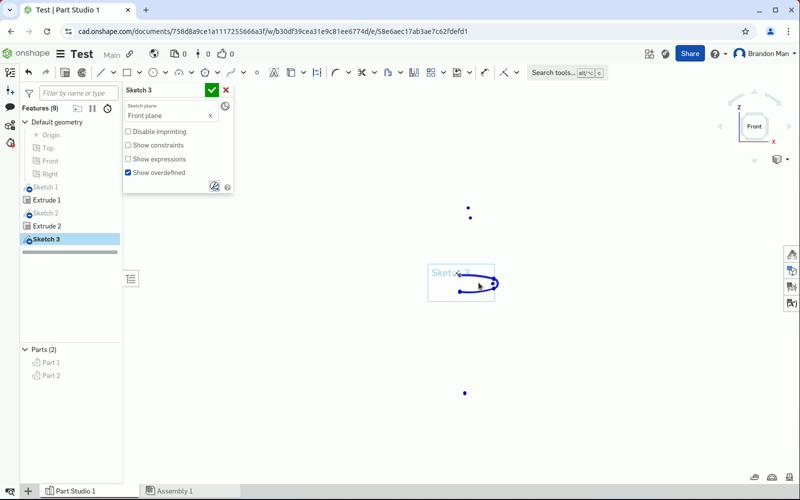
scroll(6)
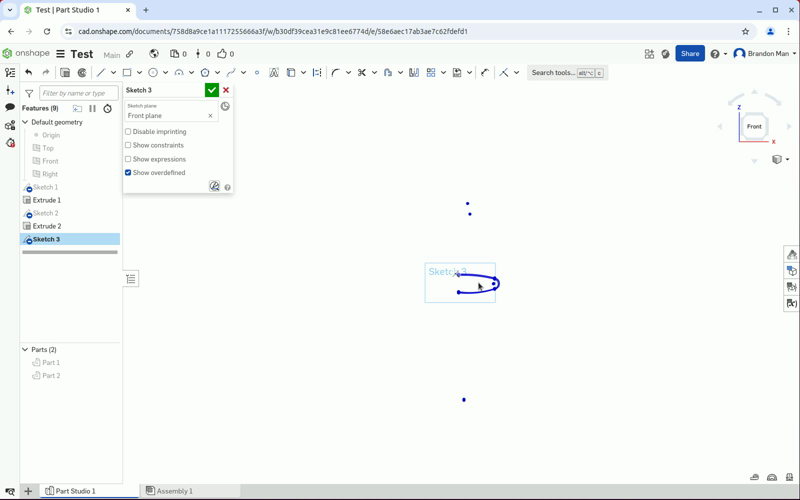
scroll(6)
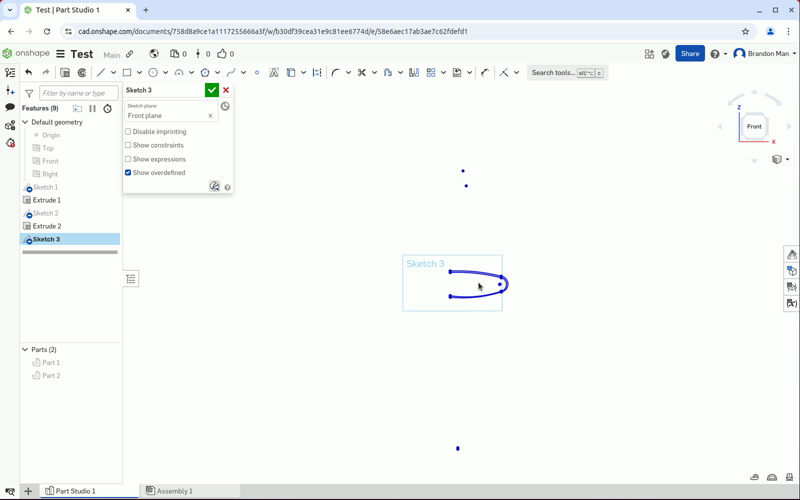
scroll(6)
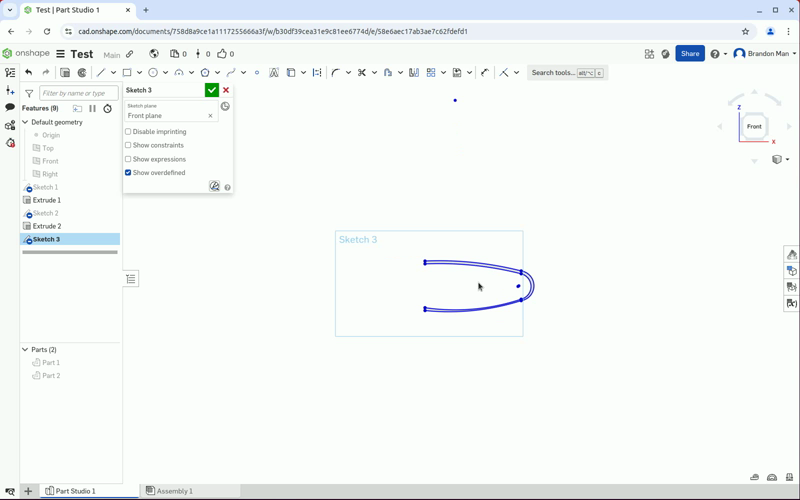
scroll(6)
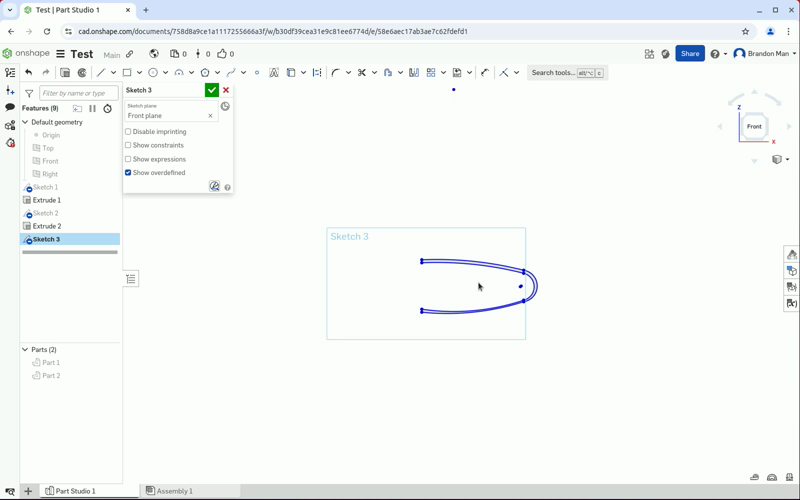
scroll(6)
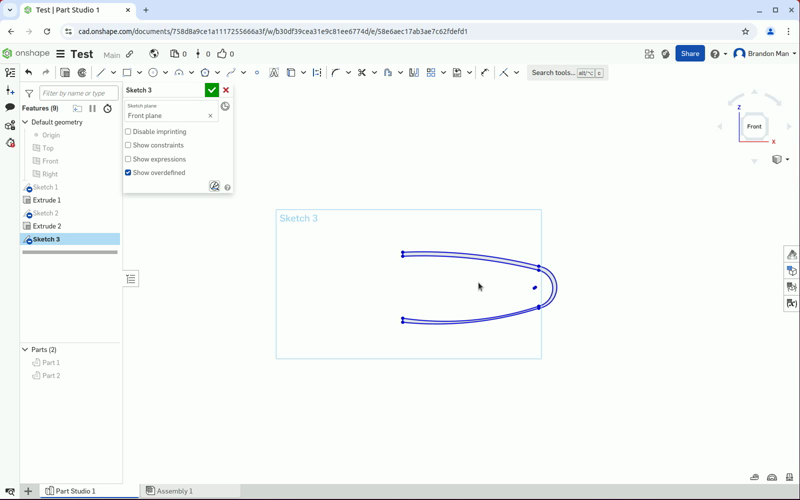
scroll(6)
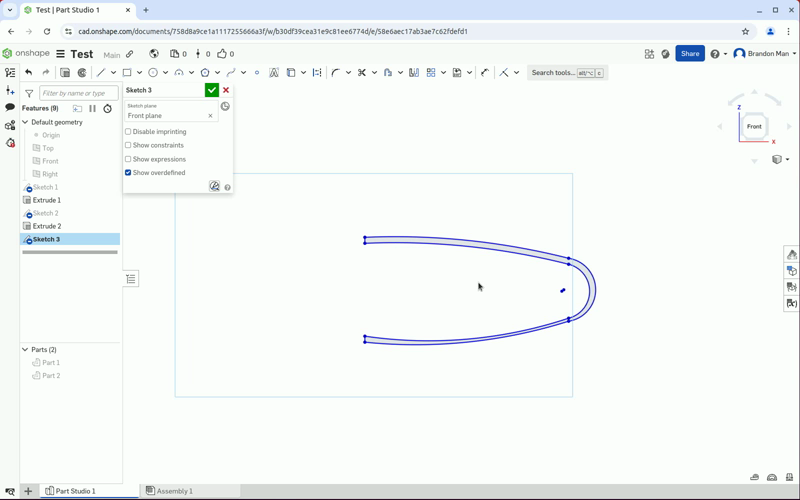
scroll(6)
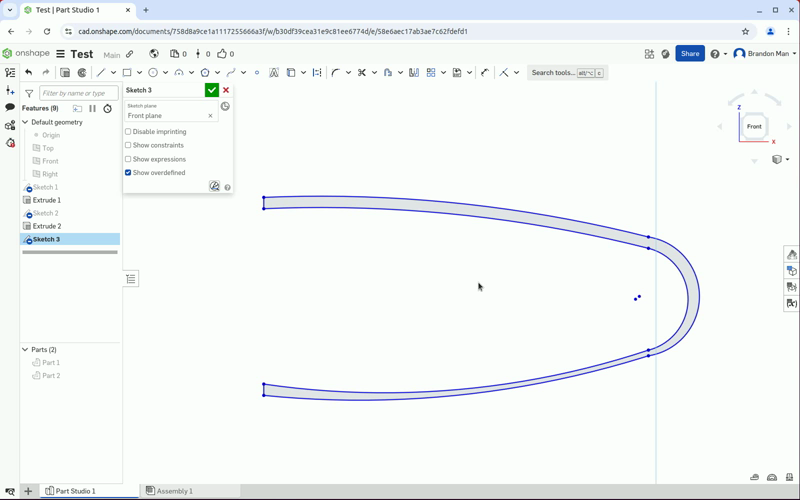
click(478, 282)
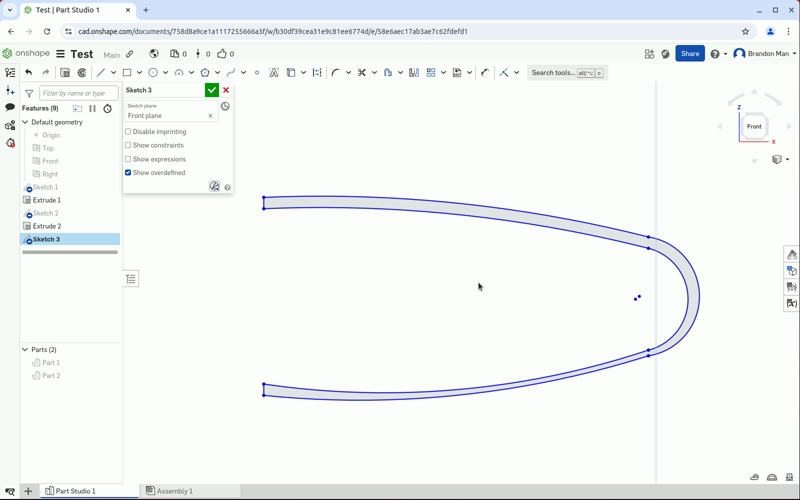
scroll(-6)
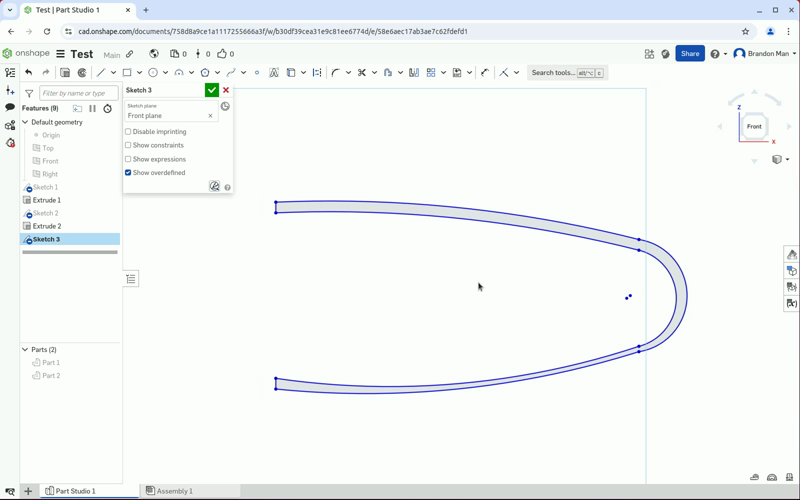
scroll(-6)
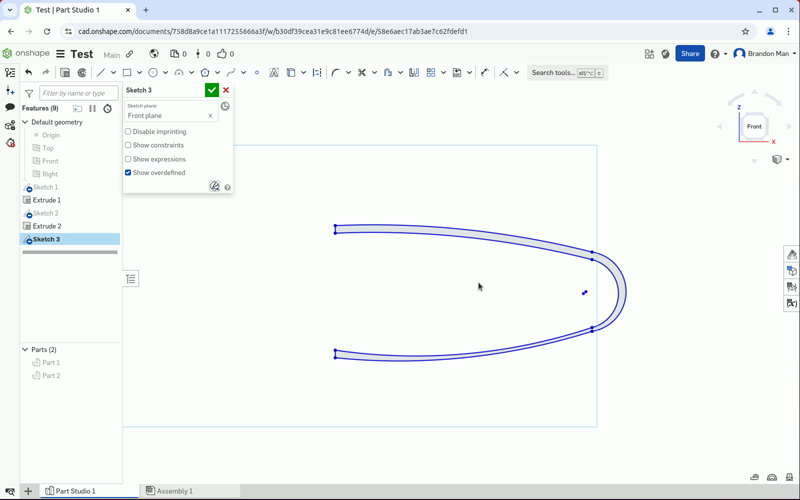
scroll(-6)
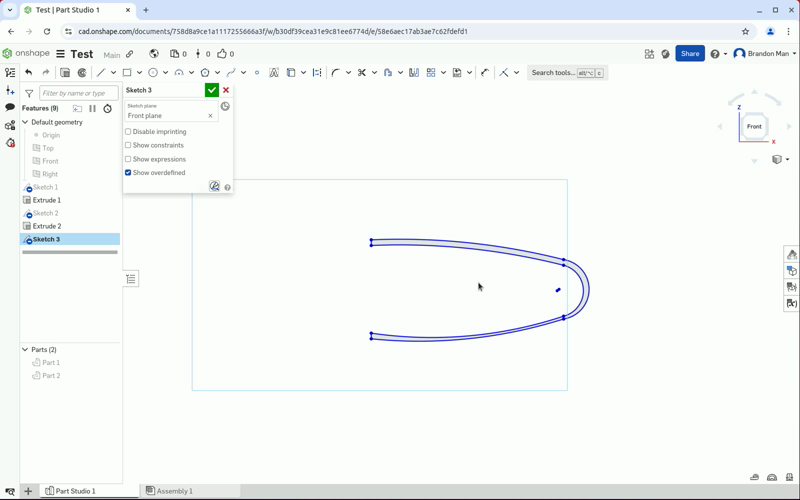
scroll(-6)
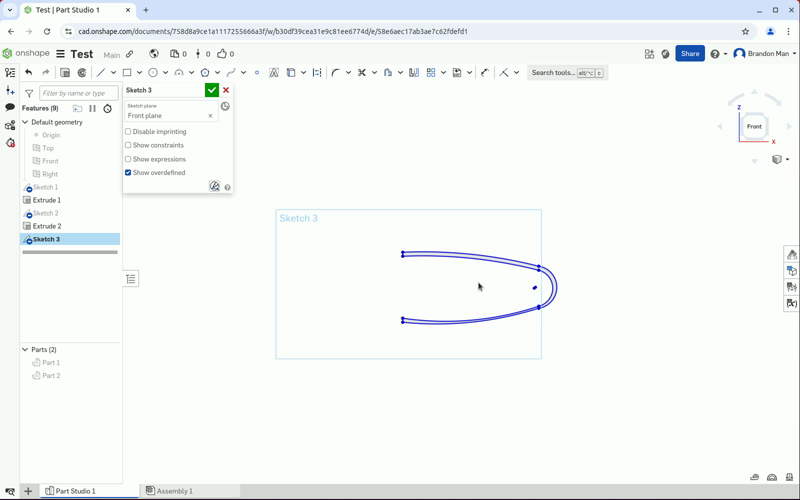
scroll(-6)
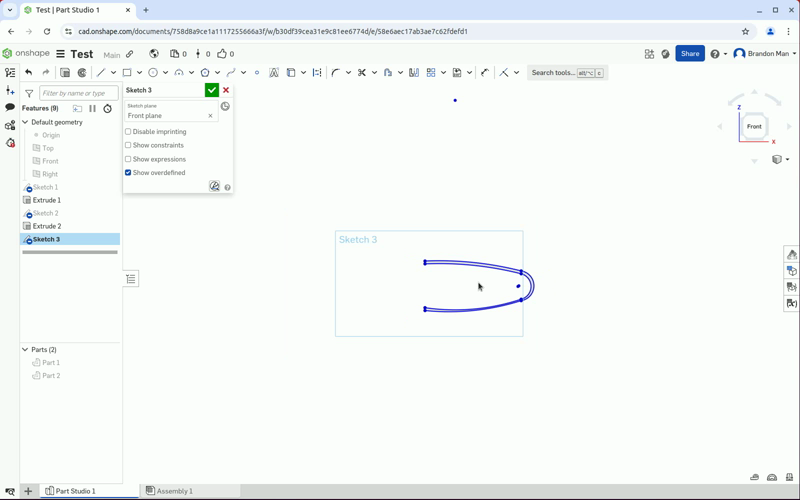
scroll(-6)
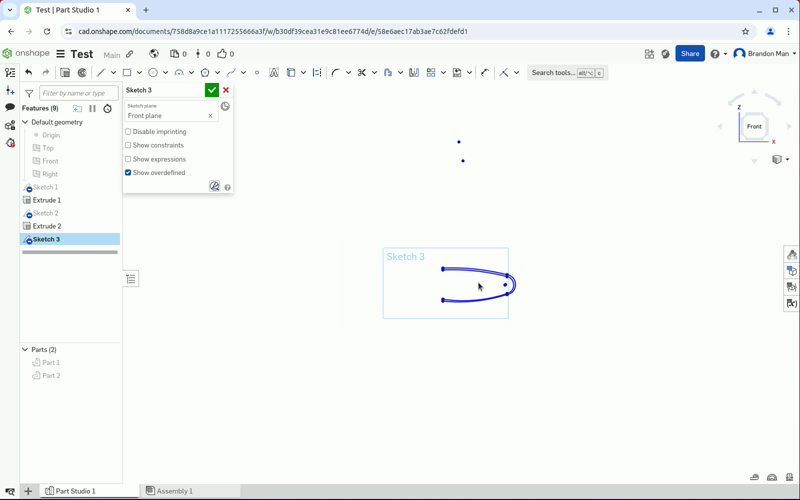
scroll(-6)
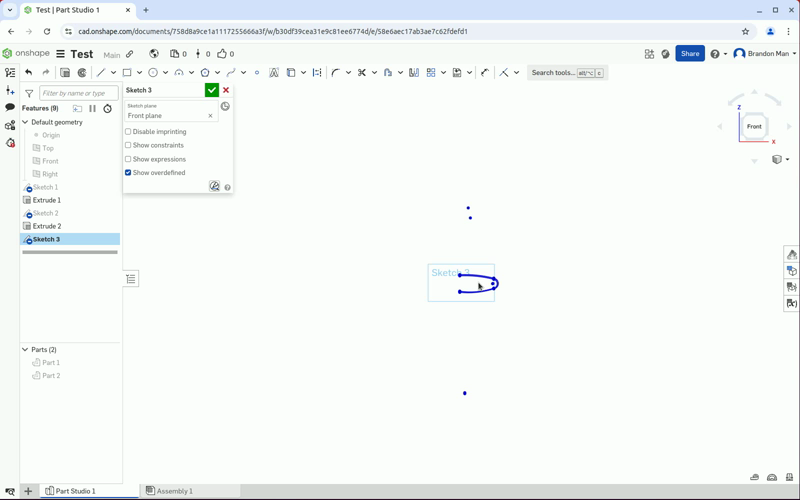
mouse_move(73, 352)
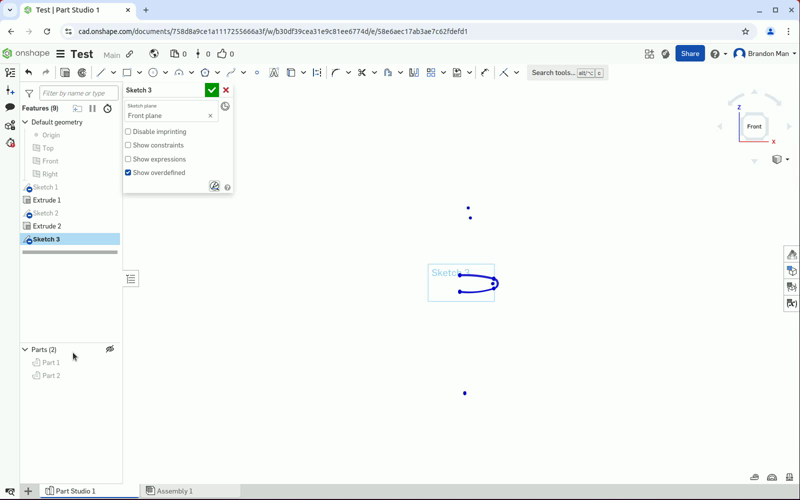
key(shift+y)
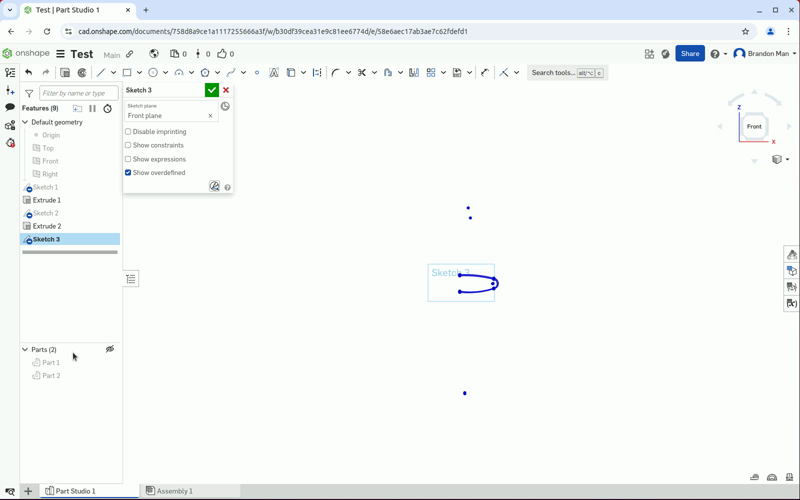
key(shift+e)
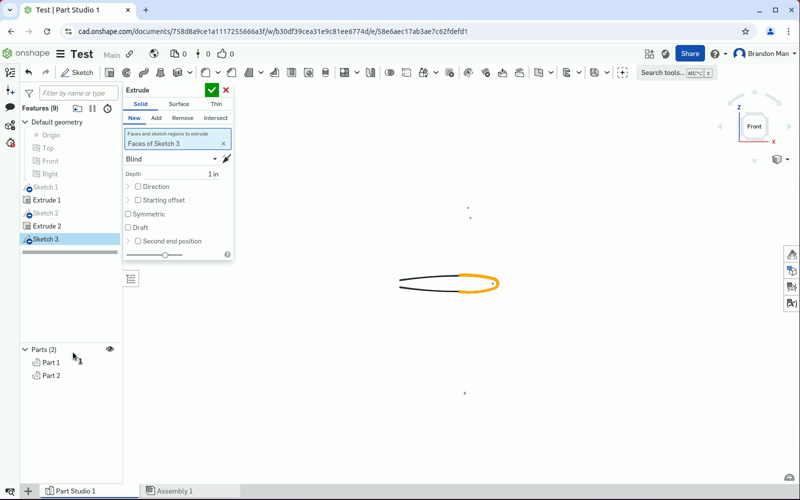
mouse_move(143, 106)
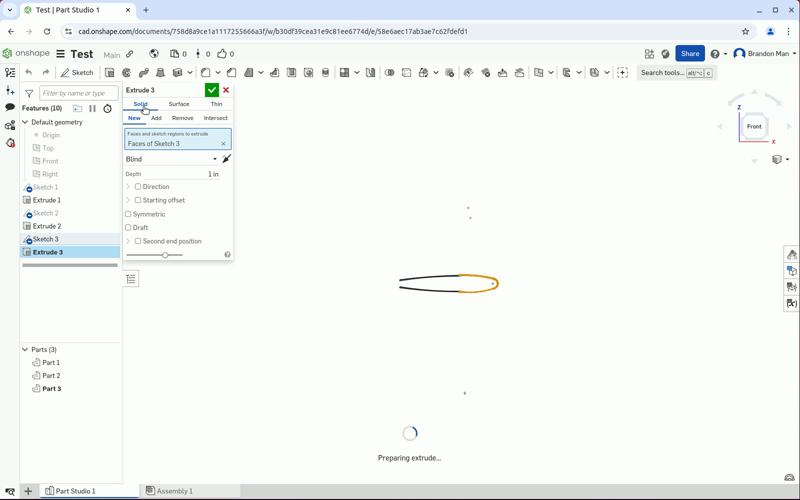
click(143, 106)
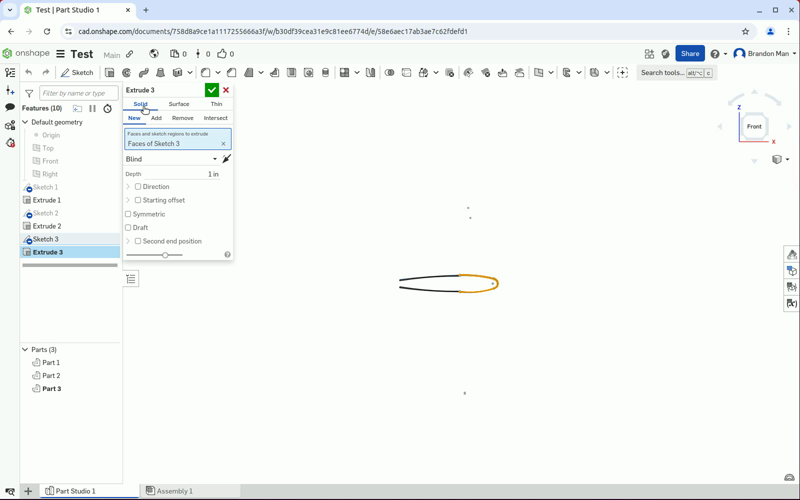
mouse_move(137, 120)
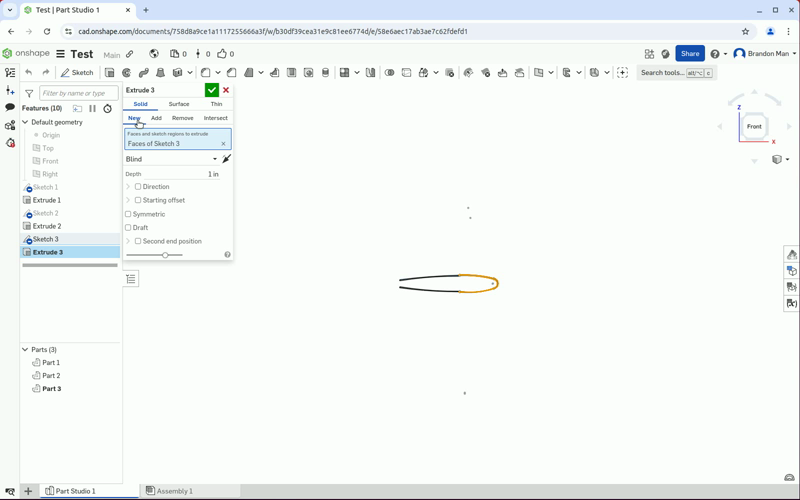
click(137, 120)
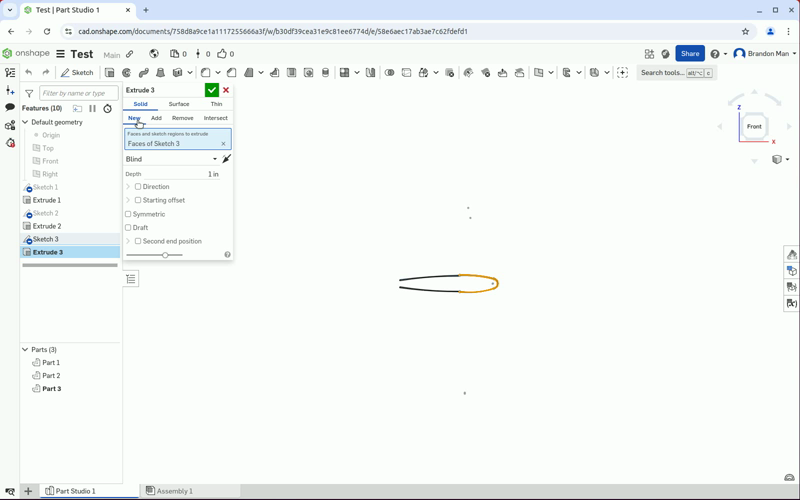
key(tab, 4)
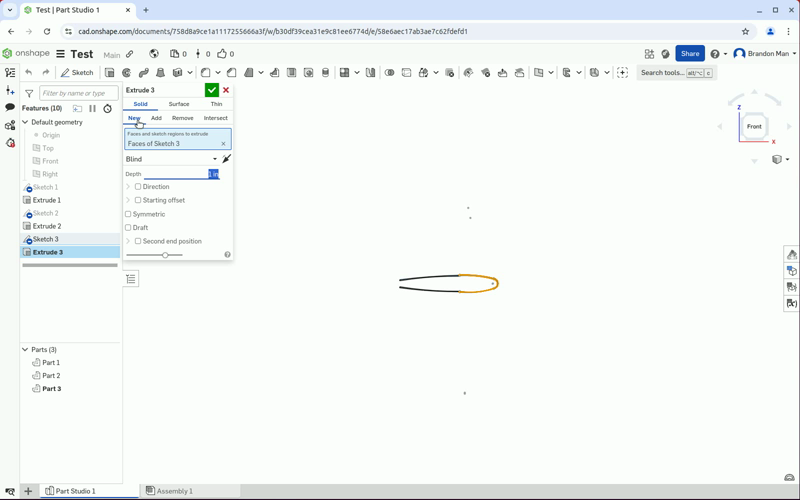
text(-23.108)
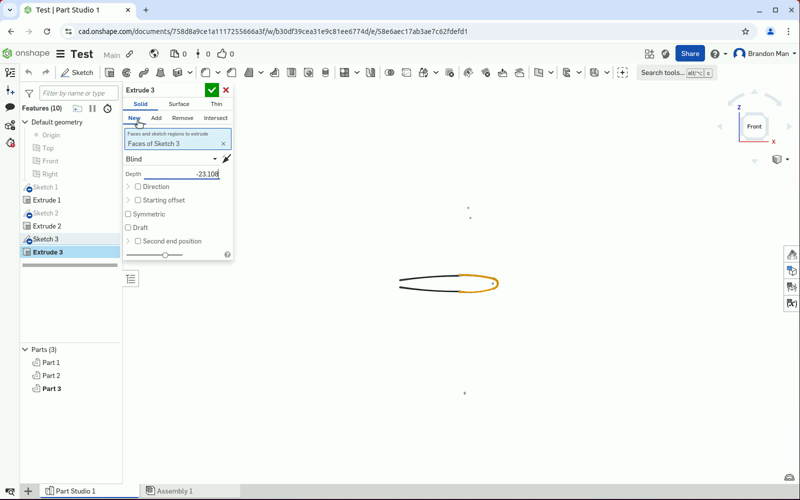
key(enter)
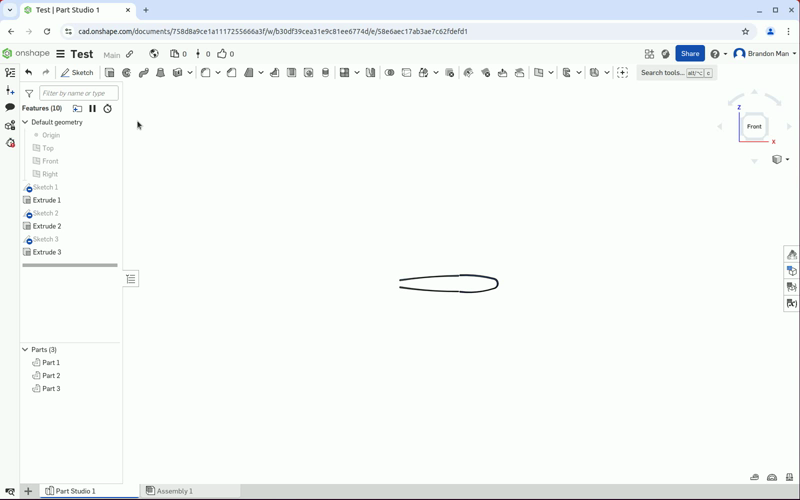
key(shift+h)
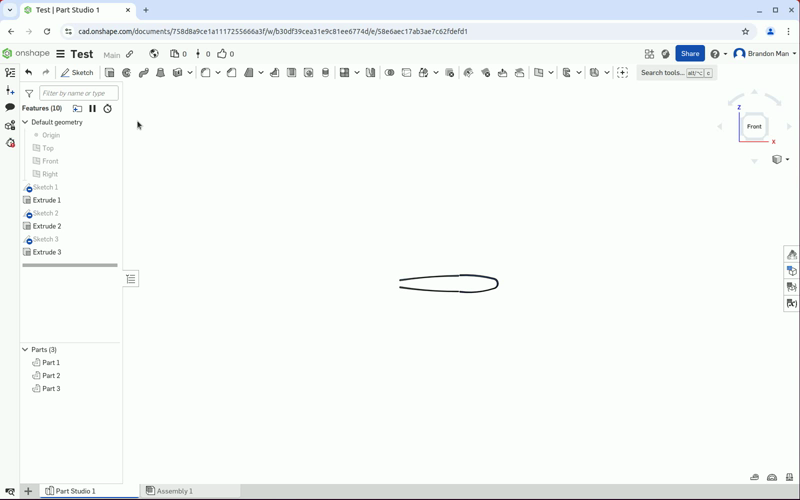
key(shift+h)
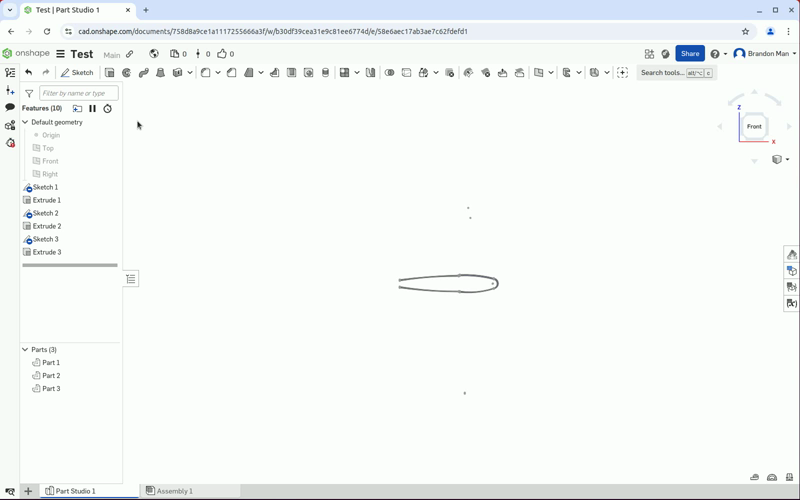
key(shift+7)
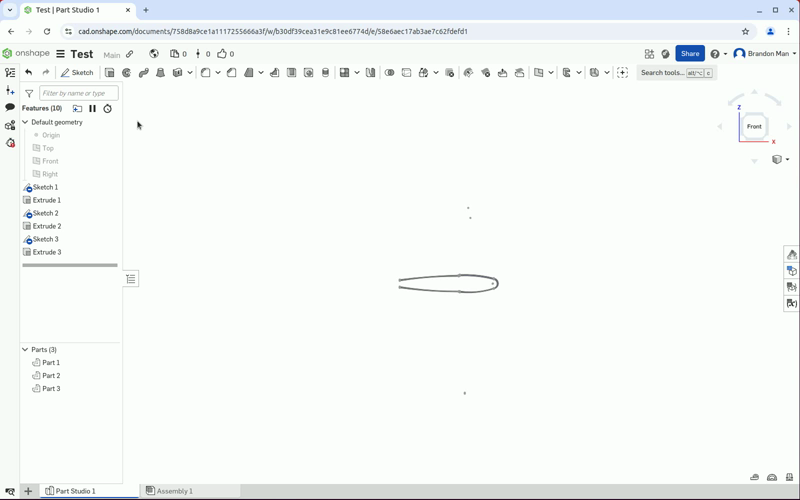
key(left, 2)
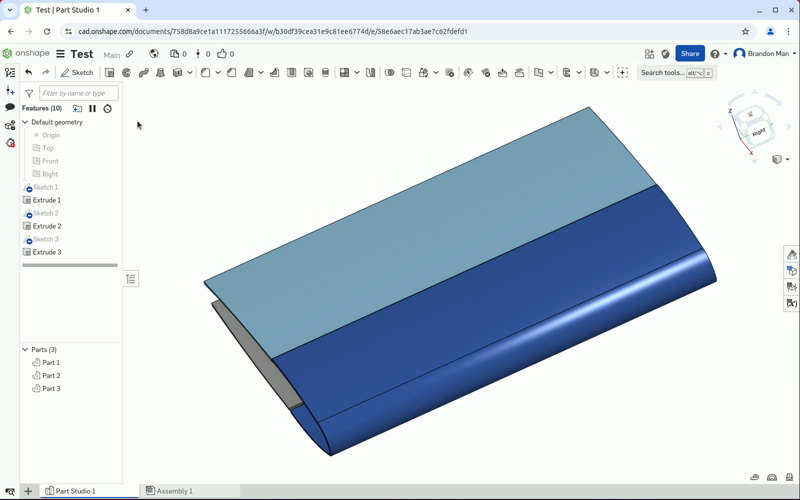
key(down, 2)
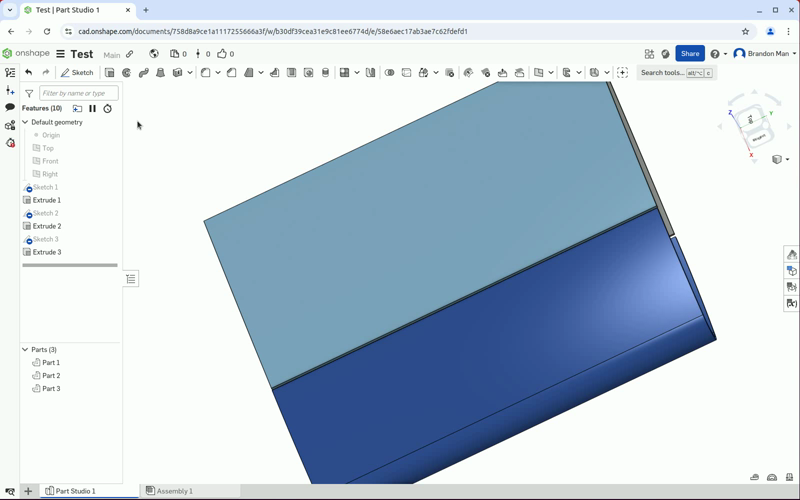
key(up, 2)
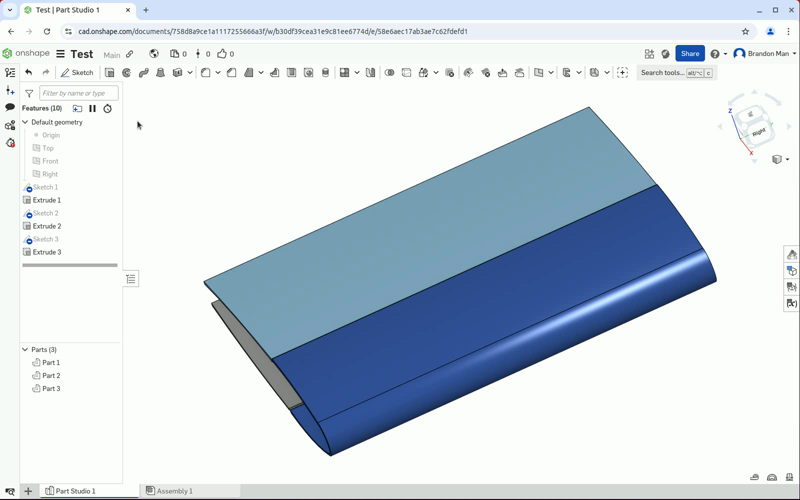
key(right, 2)
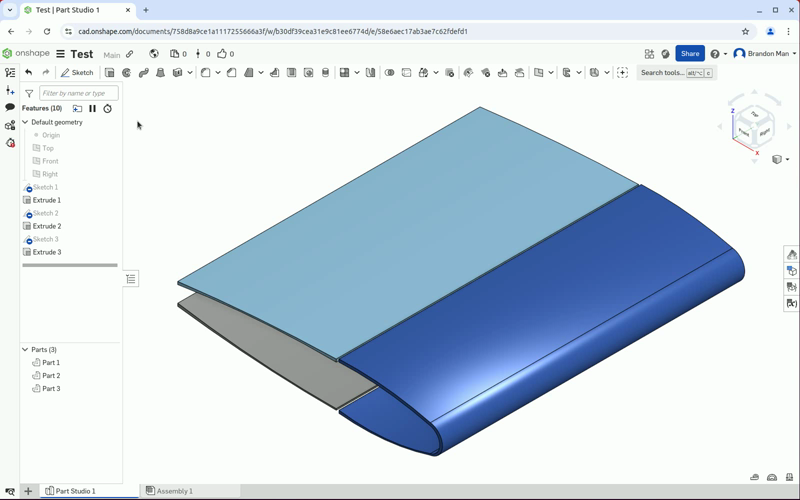
mouse_move(73, 189)
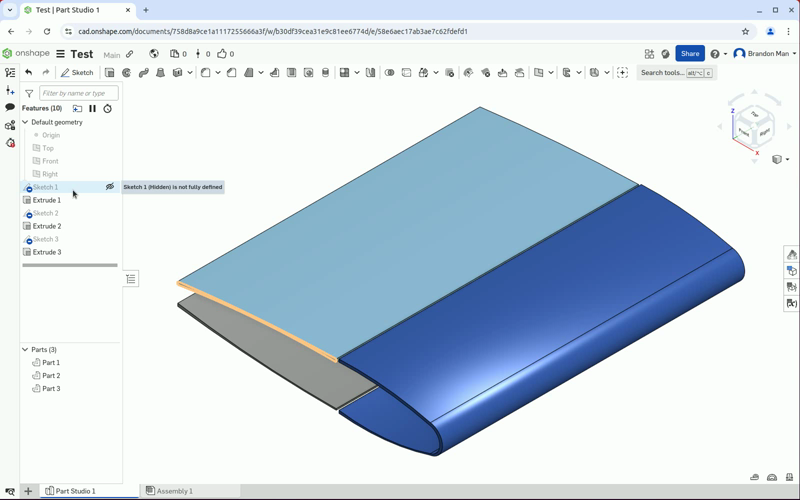
click(73, 189)